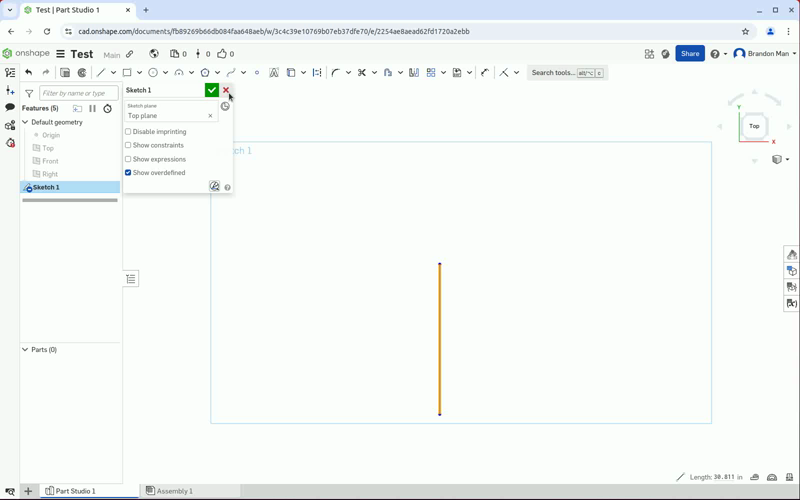
key(shift+h)
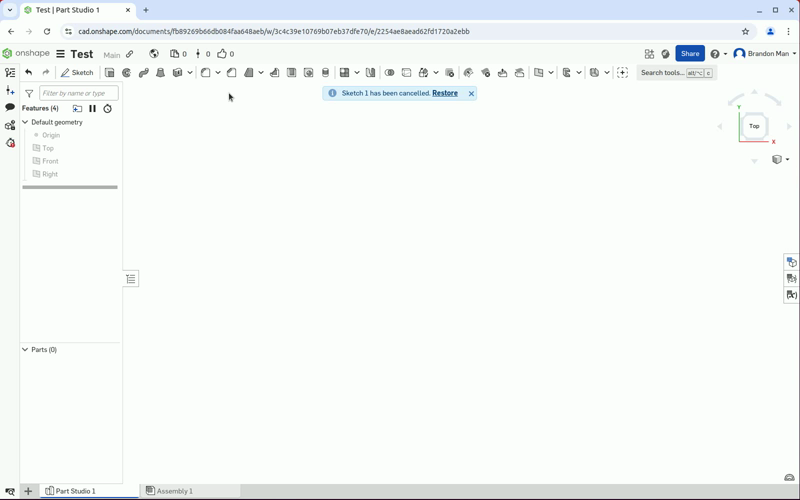
mouse_move(73, 352)
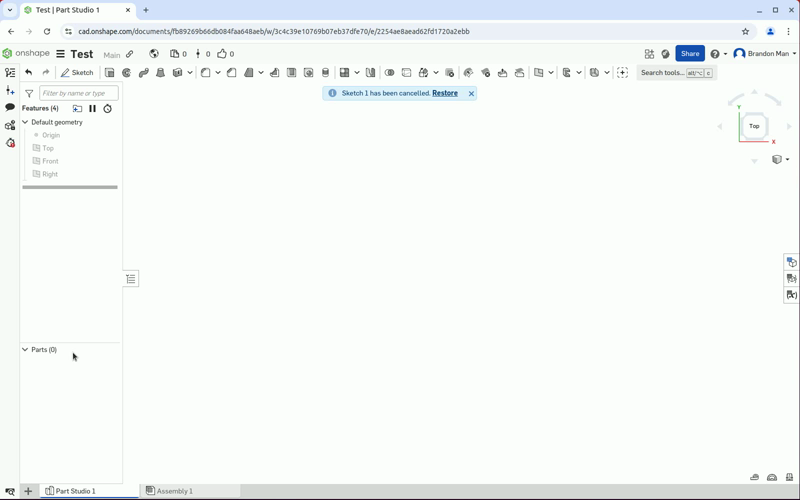
key(y)
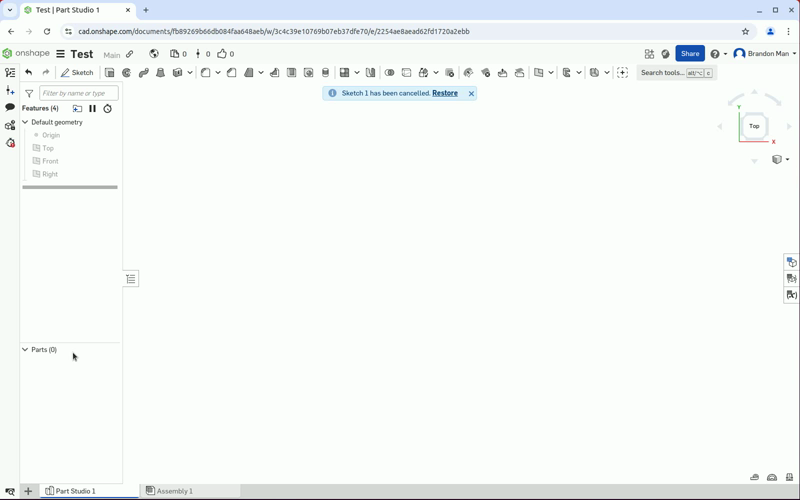
key(shift+p)
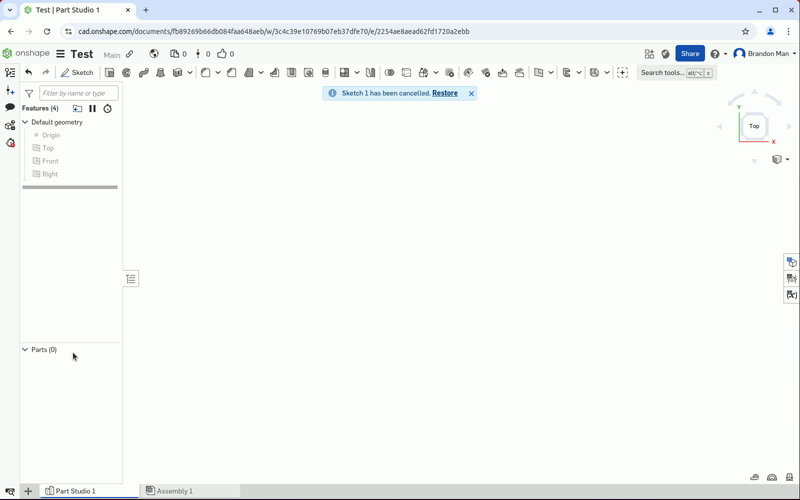
key(space)
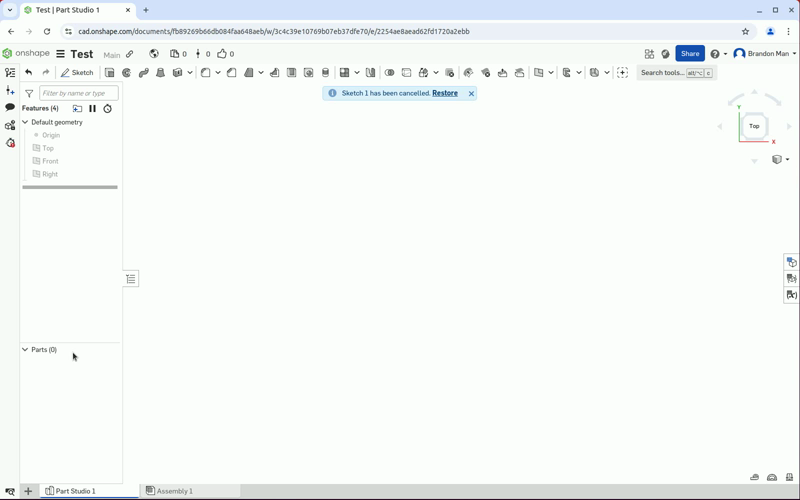
key_down(shift)
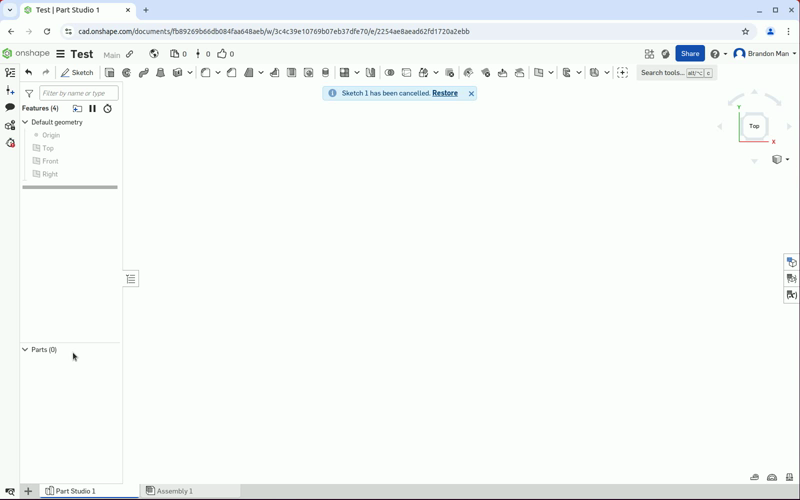
key(up)
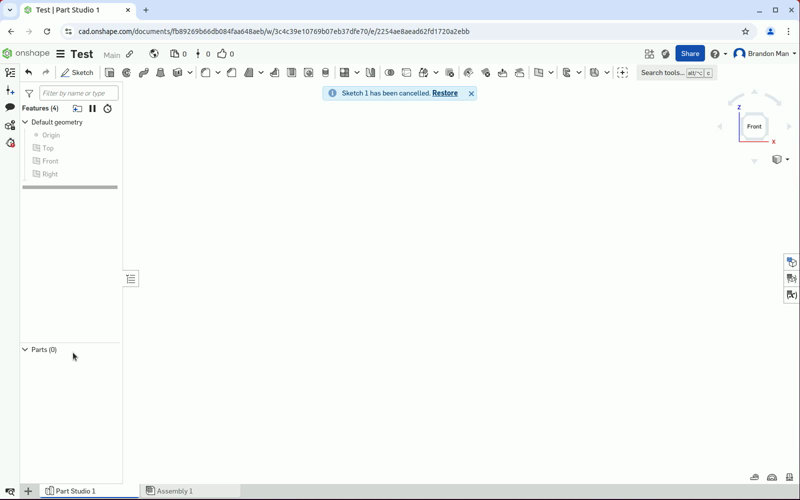
key_up(shift)
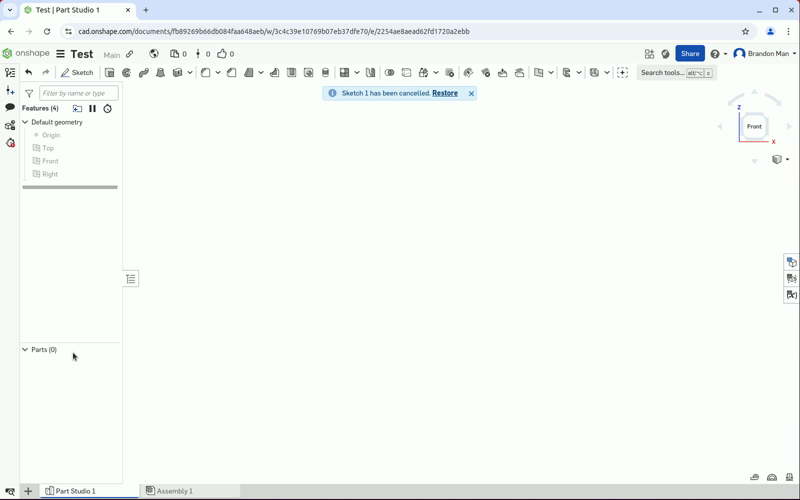
mouse_move(73, 352)
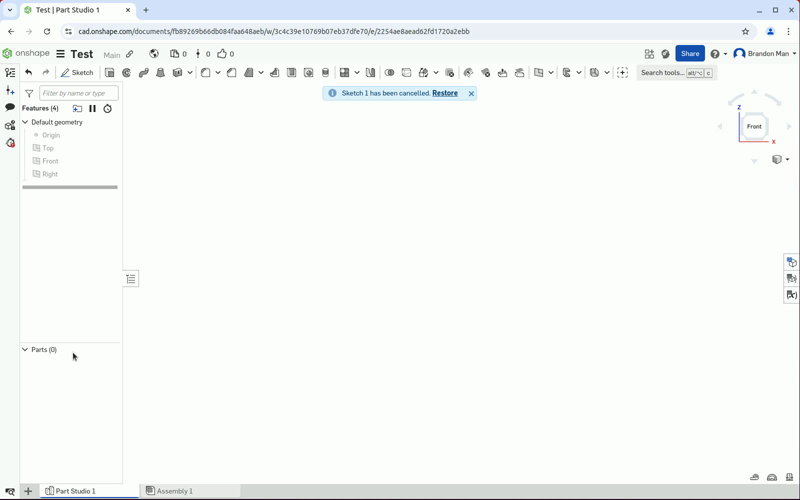
key(shift+y)
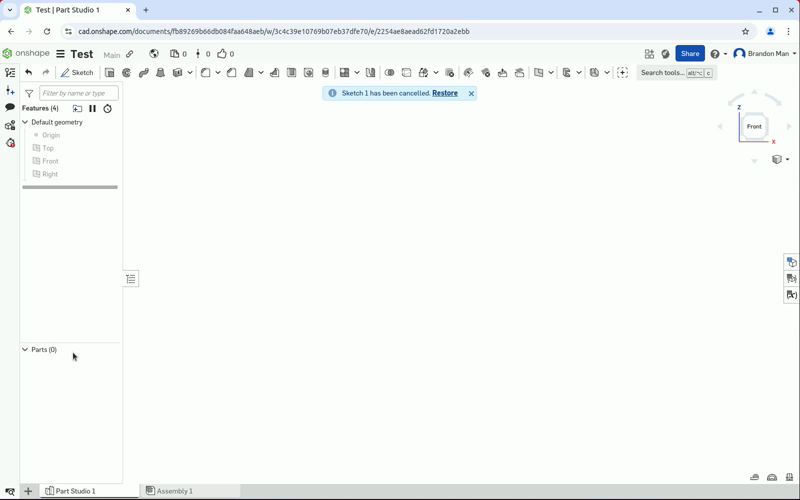
key(shift+s)
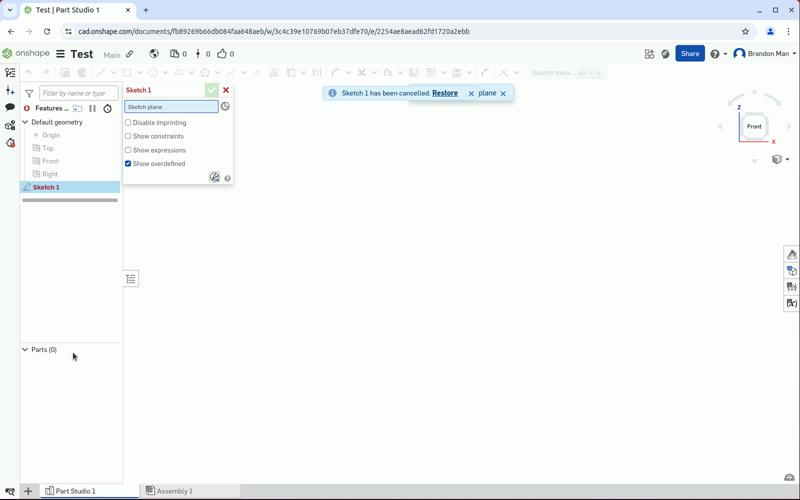
mouse_move(73, 163)
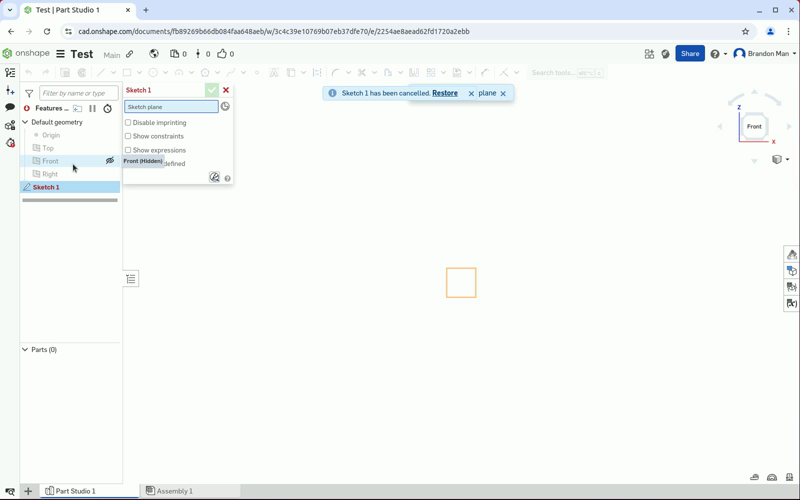
click(73, 163)
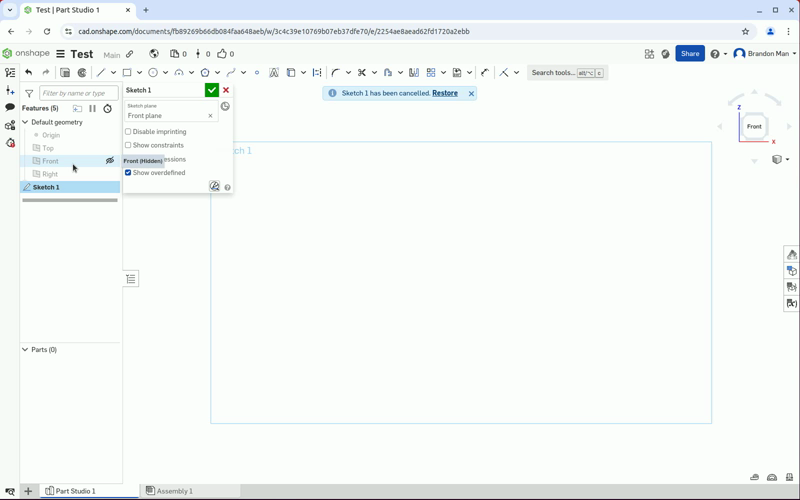
mouse_move(73, 352)
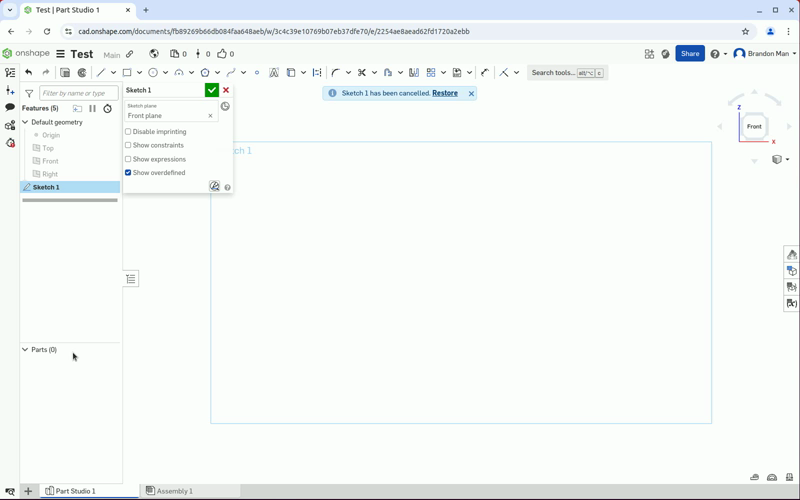
key(y)
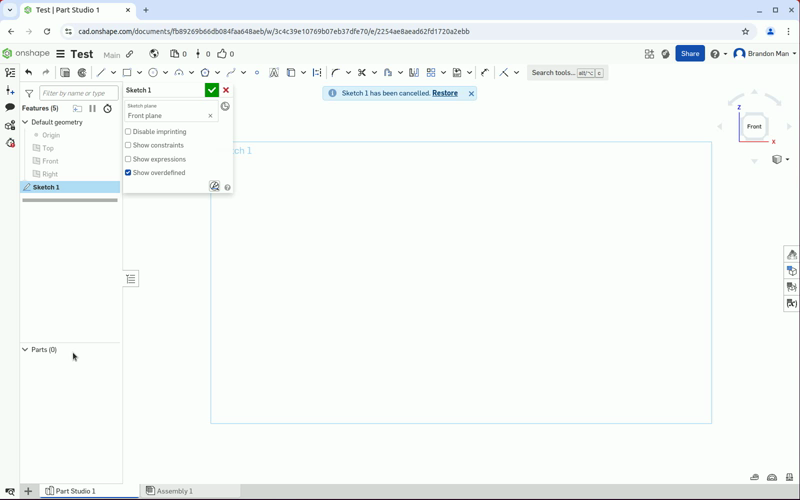
key(l)
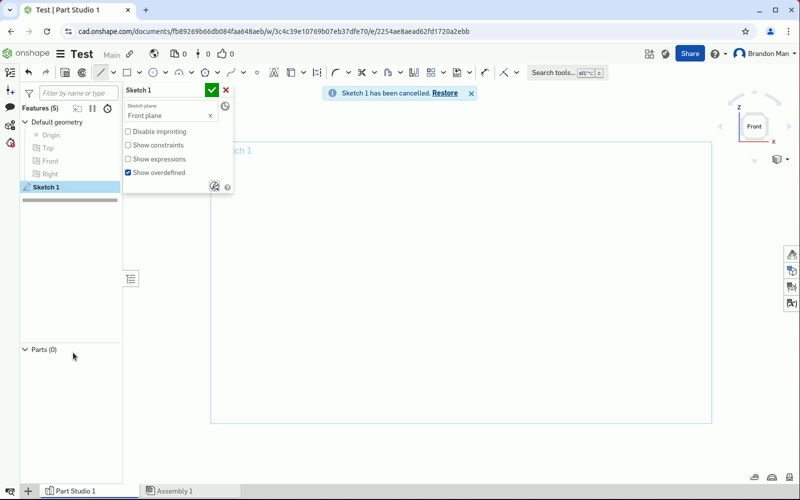
key_down(shift)
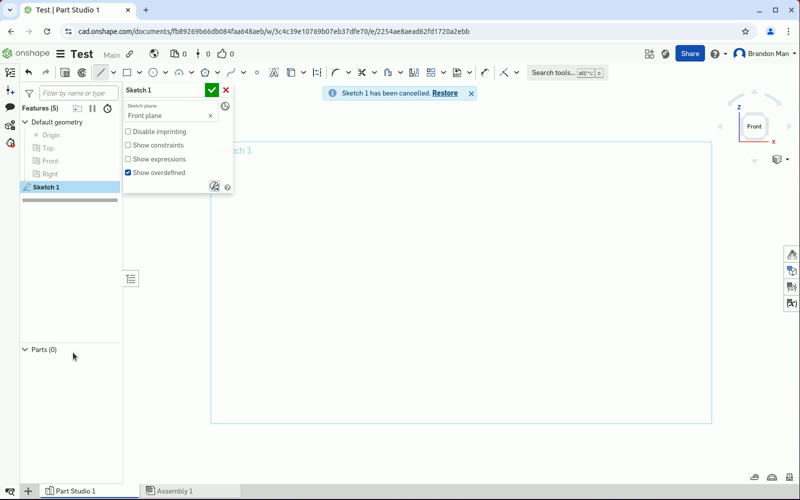
mouse_move(348, 395)
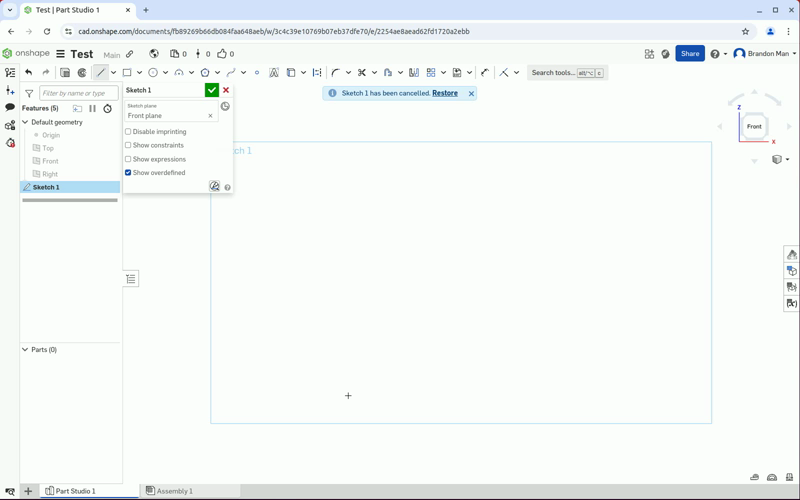
click(348, 395)
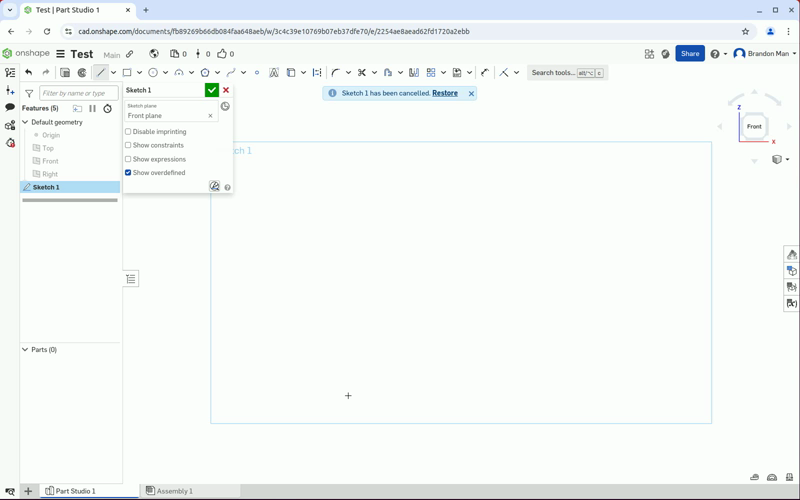
key_up(shift)
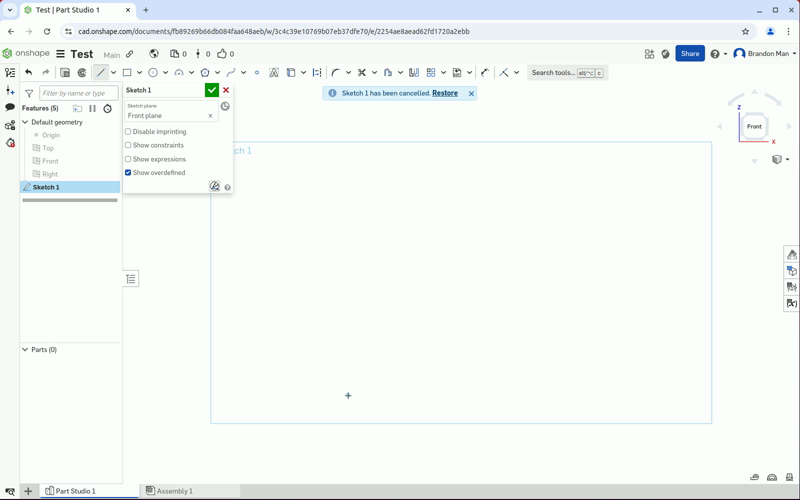
key_down(shift)
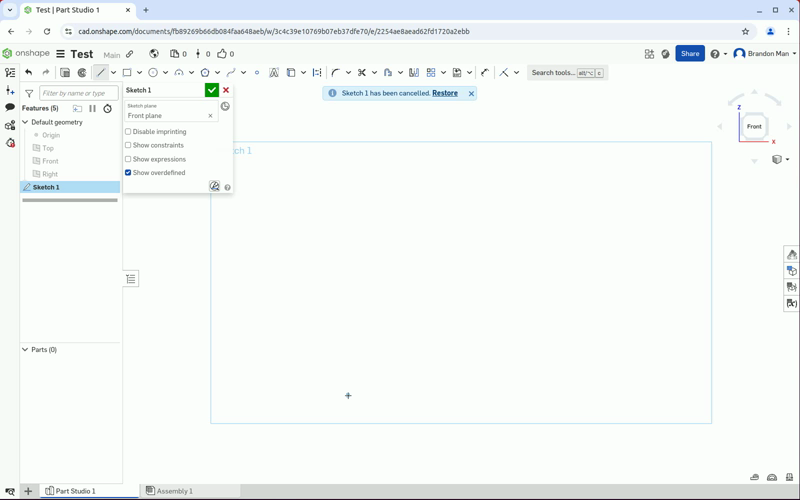
mouse_move(572, 395)
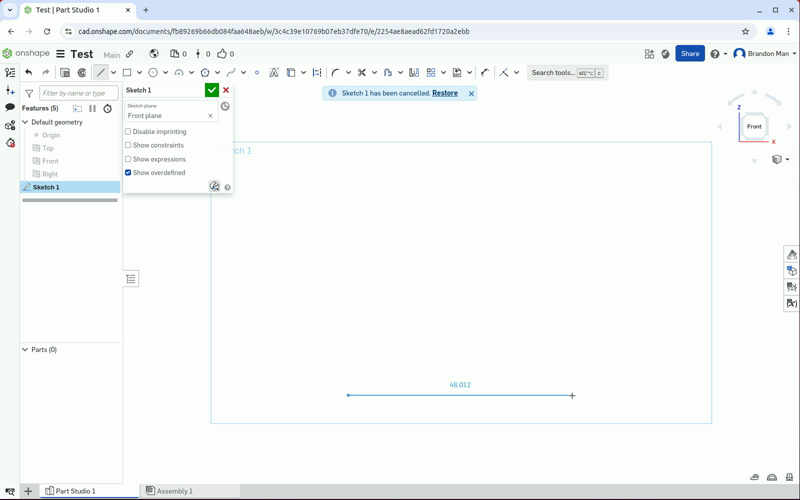
click(572, 395)
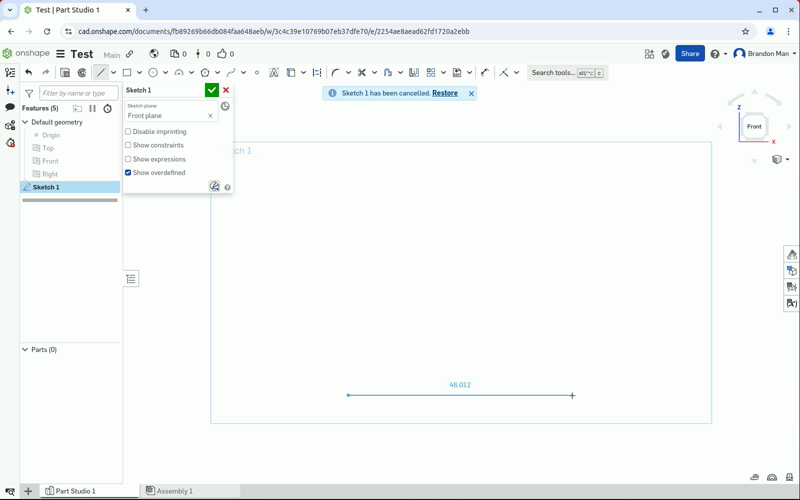
key_up(shift)
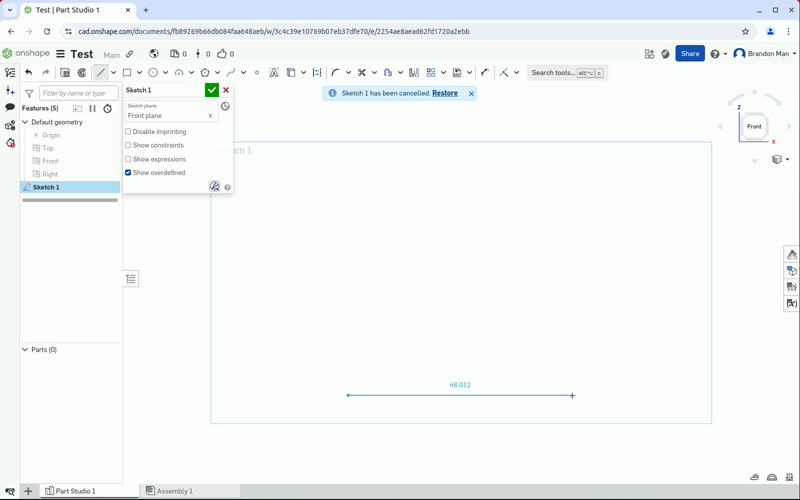
key_down(shift)
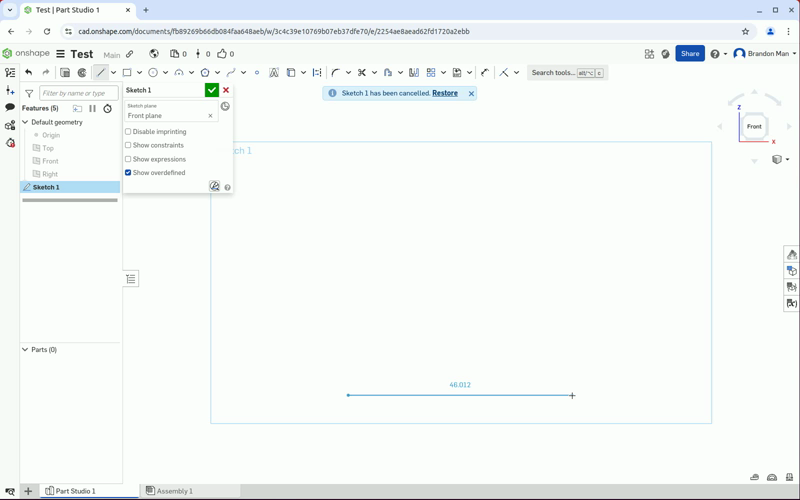
mouse_move(572, 171)
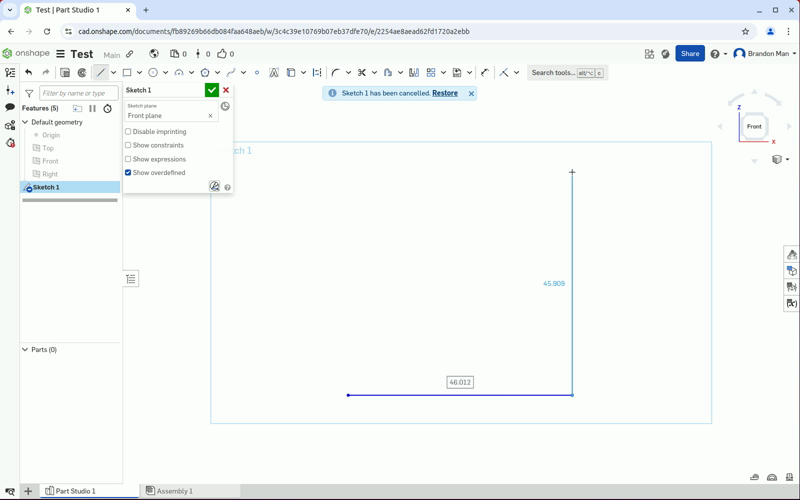
click(572, 171)
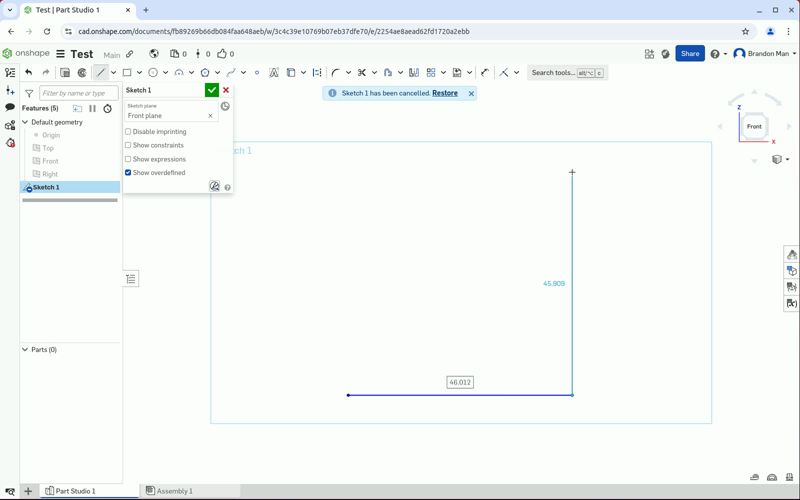
key_up(shift)
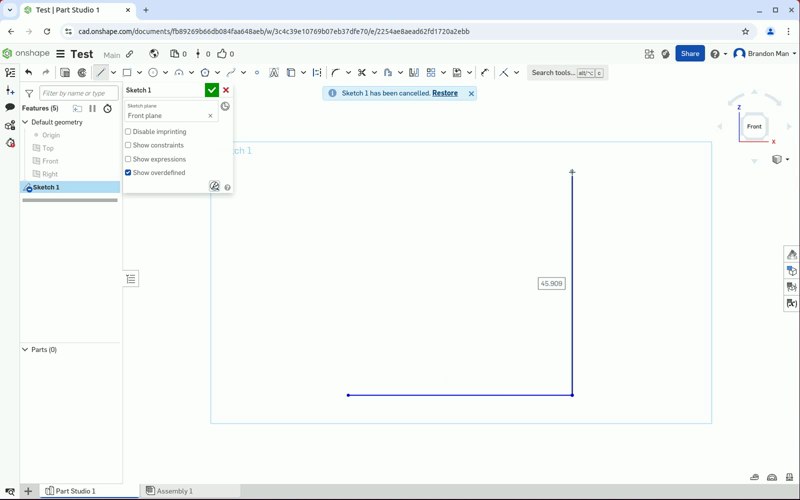
key_down(shift)
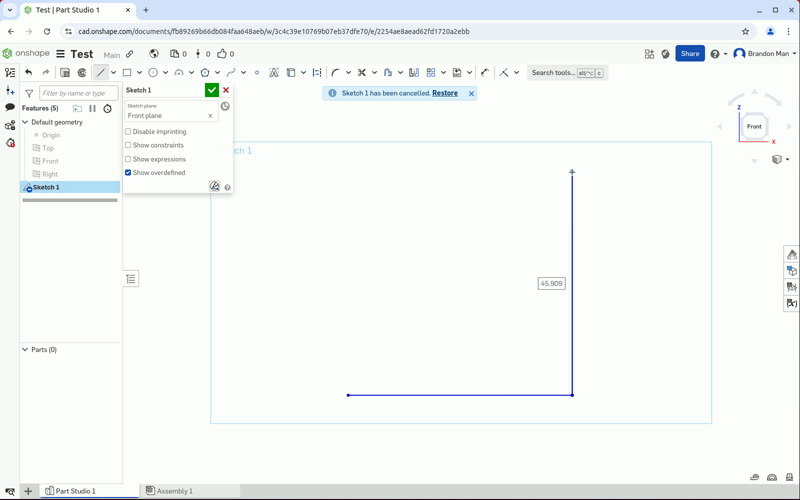
mouse_move(348, 171)
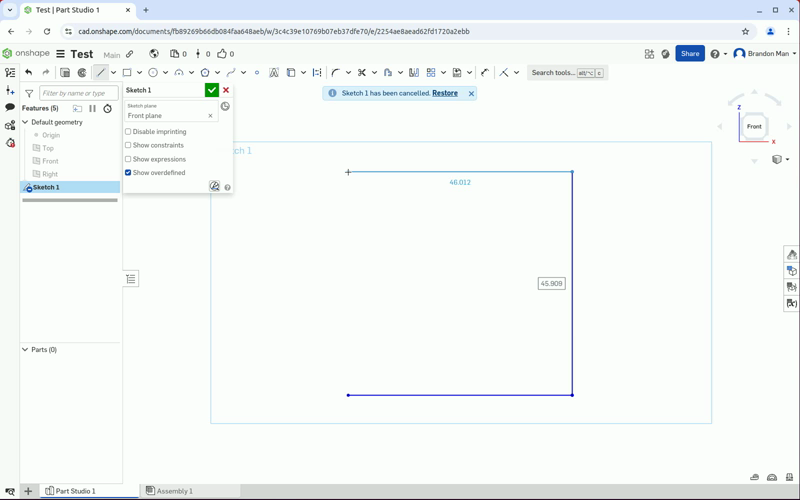
click(348, 171)
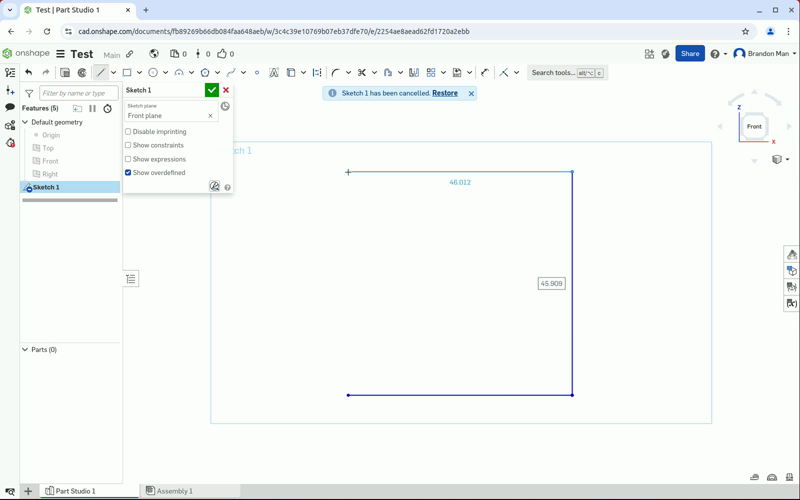
key_up(shift)
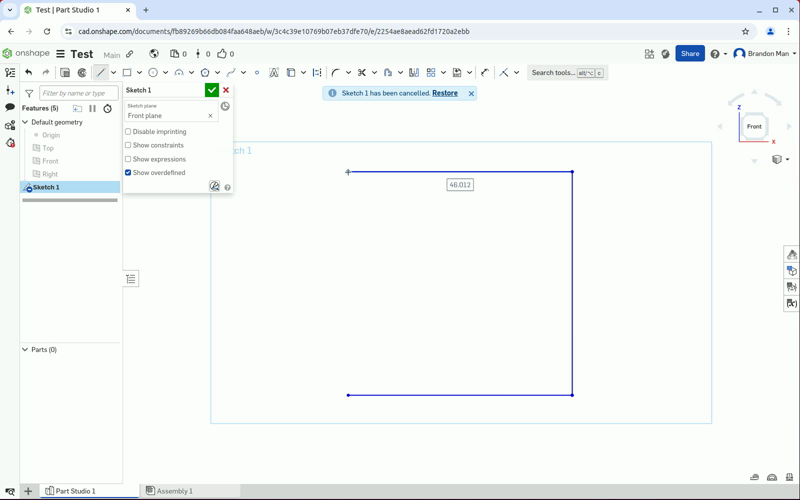
key_down(shift)
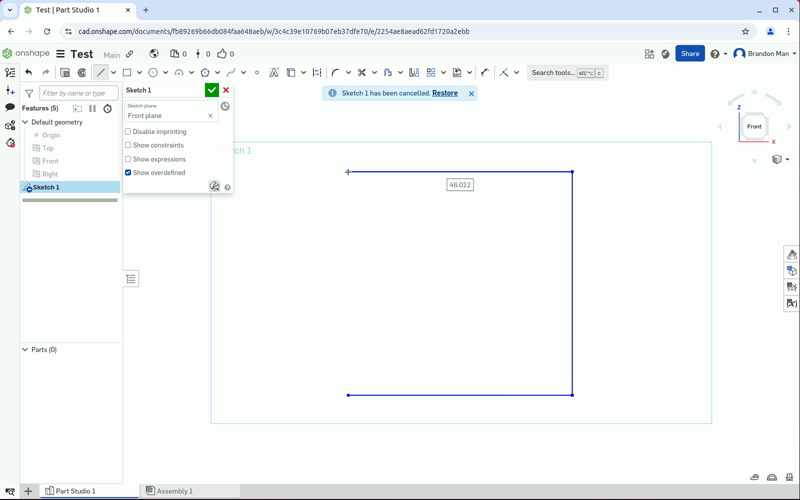
mouse_move(348, 395)
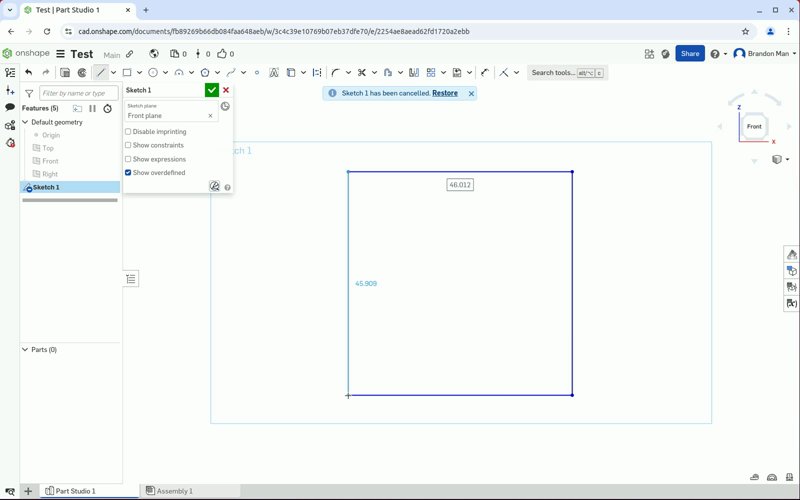
key_up(shift)
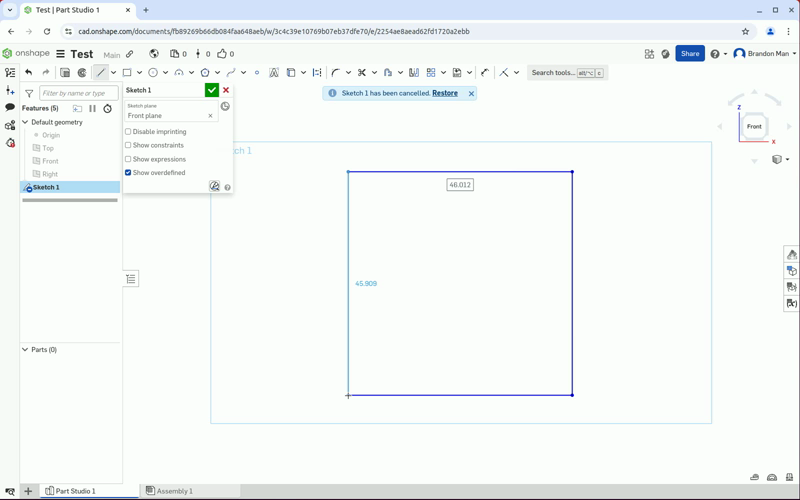
click(348, 395)
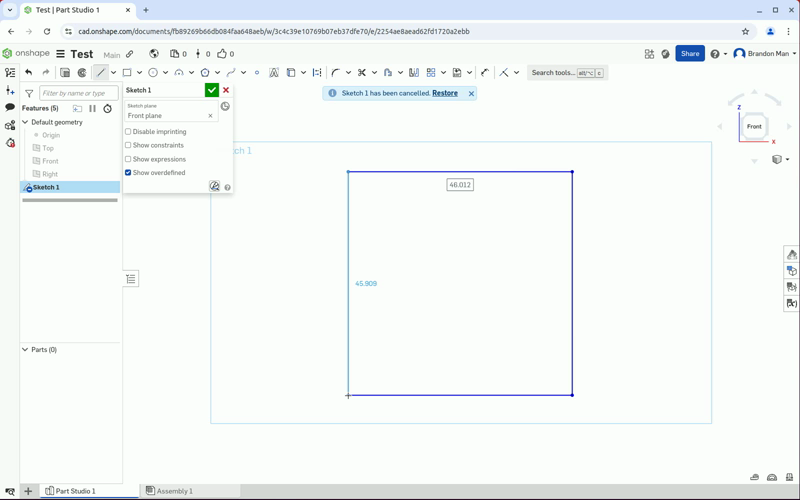
key(esc)
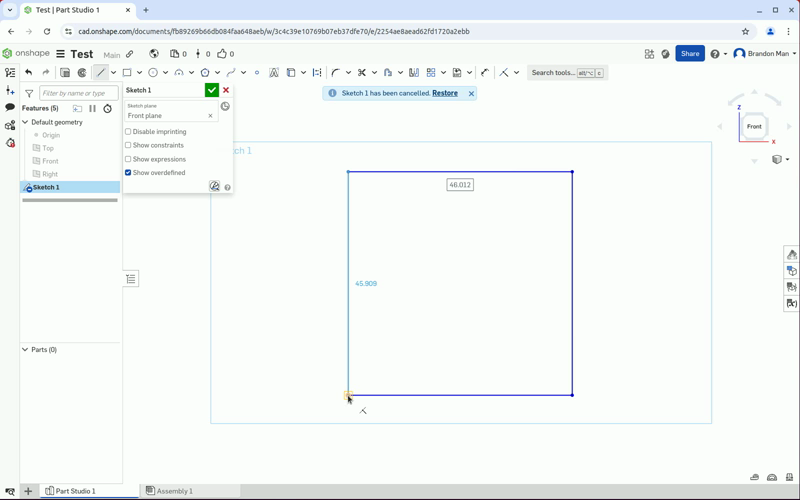
mouse_move(478, 213)
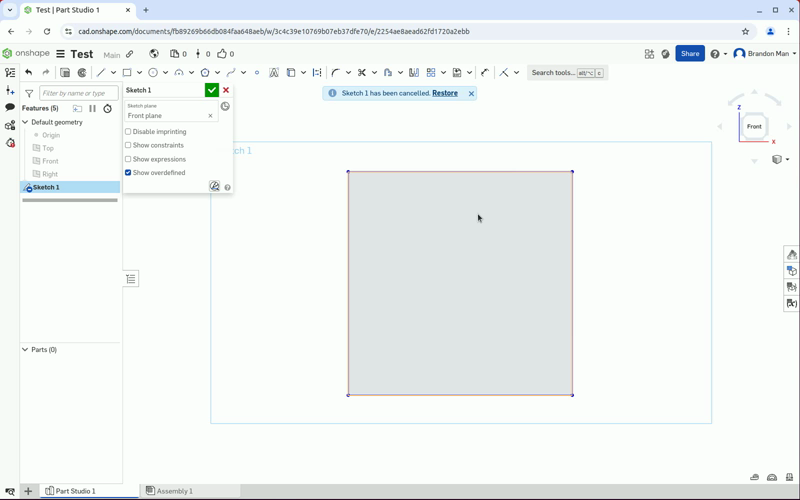
click(478, 213)
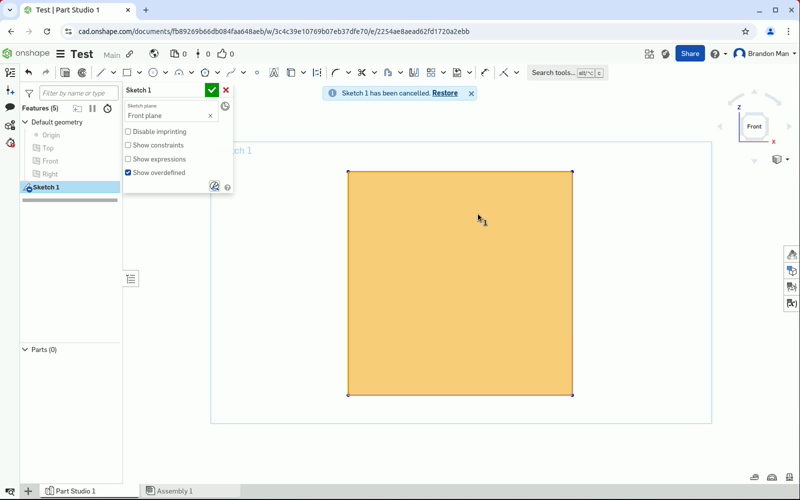
mouse_move(73, 352)
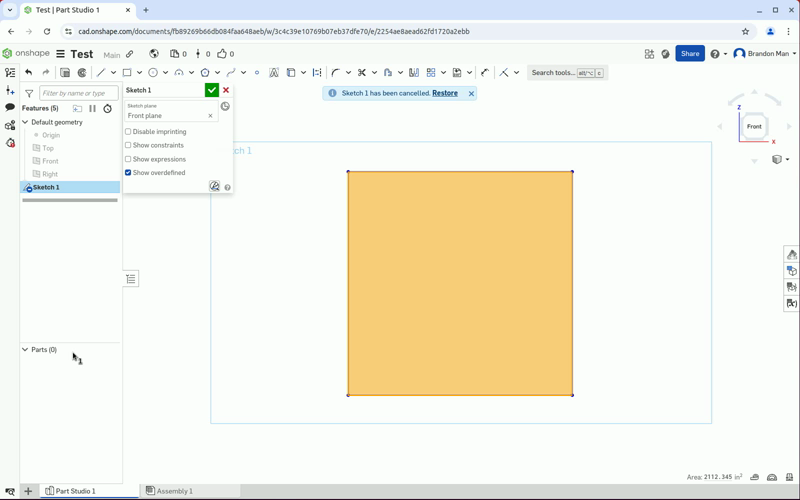
key(shift+y)
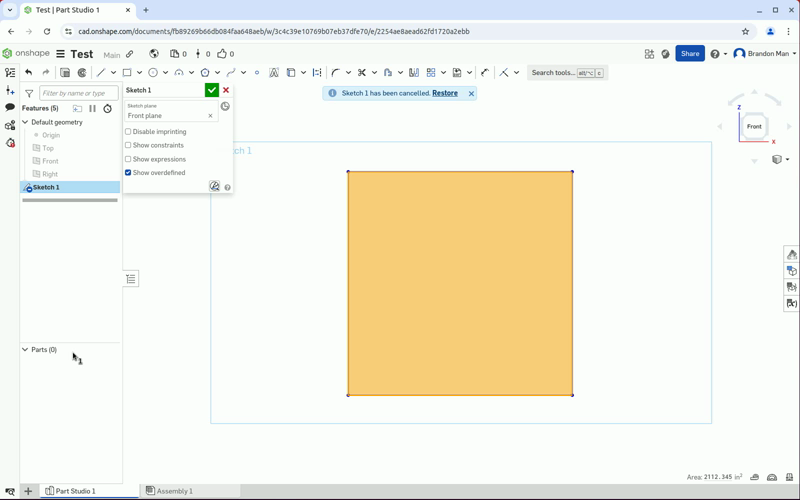
key(shift+e)
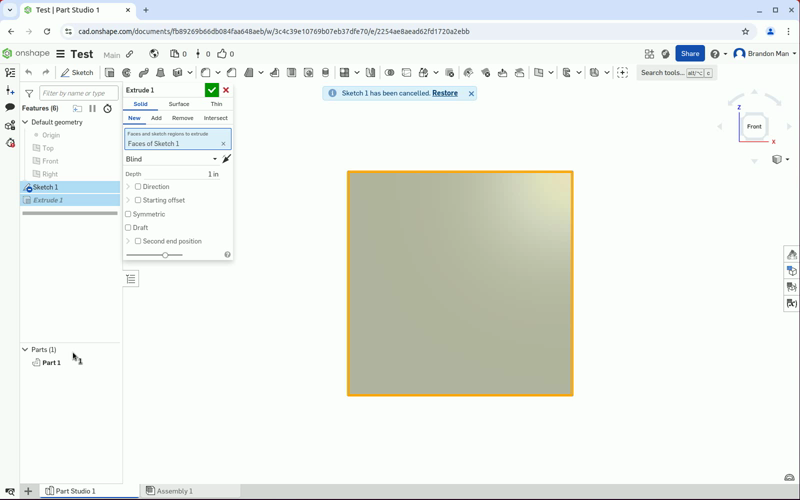
mouse_move(143, 106)
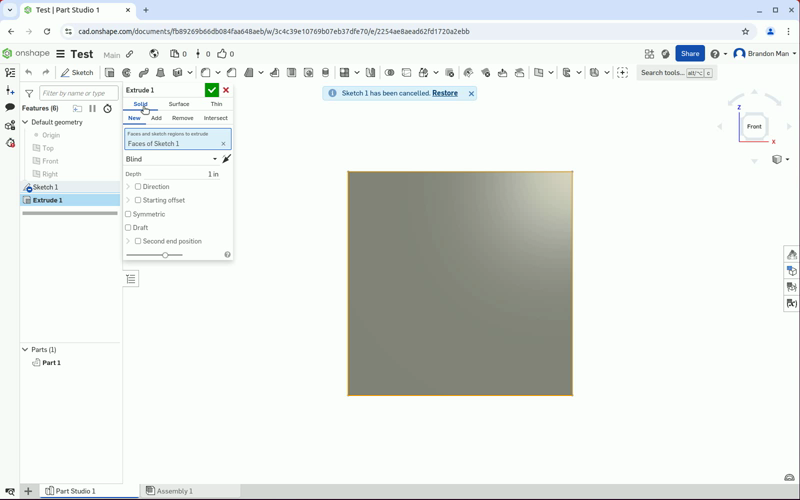
click(143, 106)
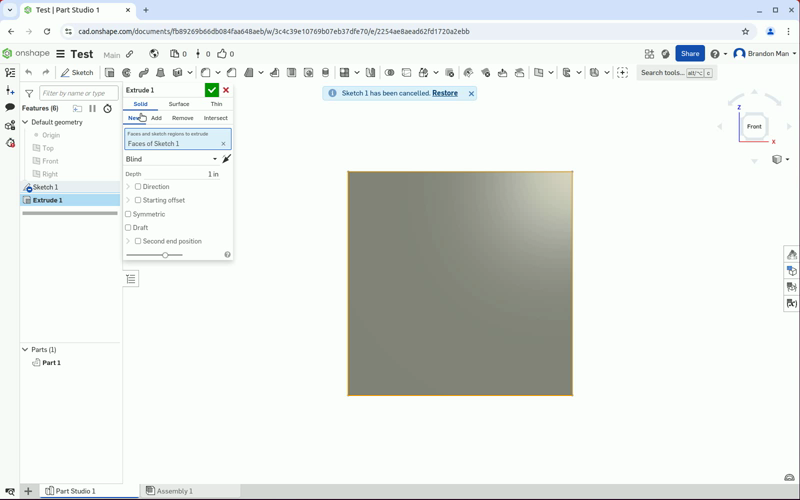
mouse_move(137, 120)
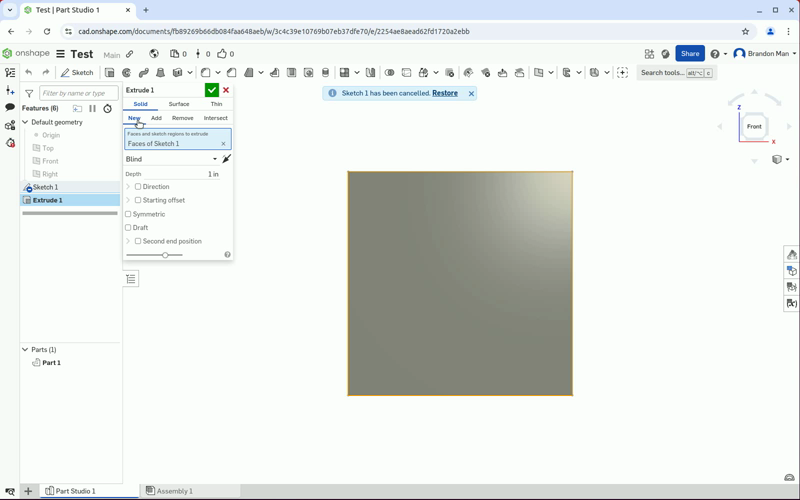
click(137, 120)
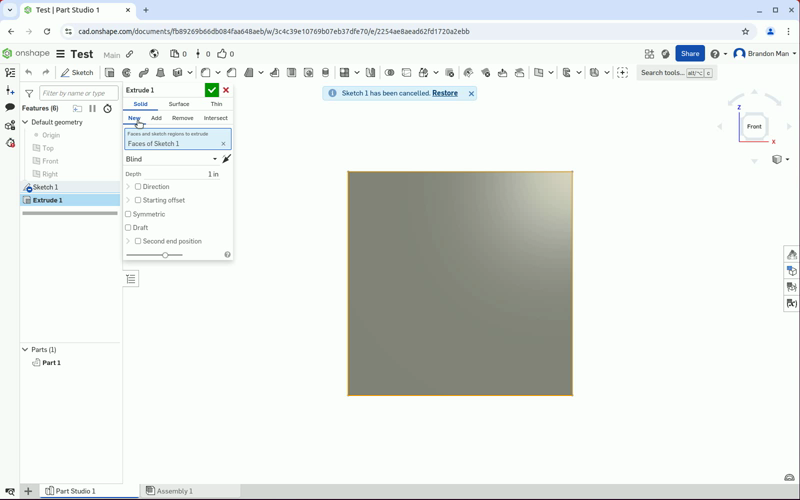
key(tab, 4)
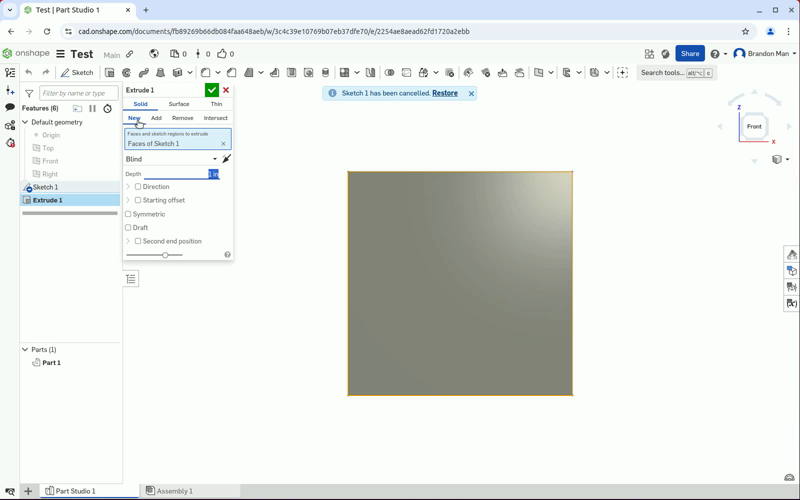
text(2.166)
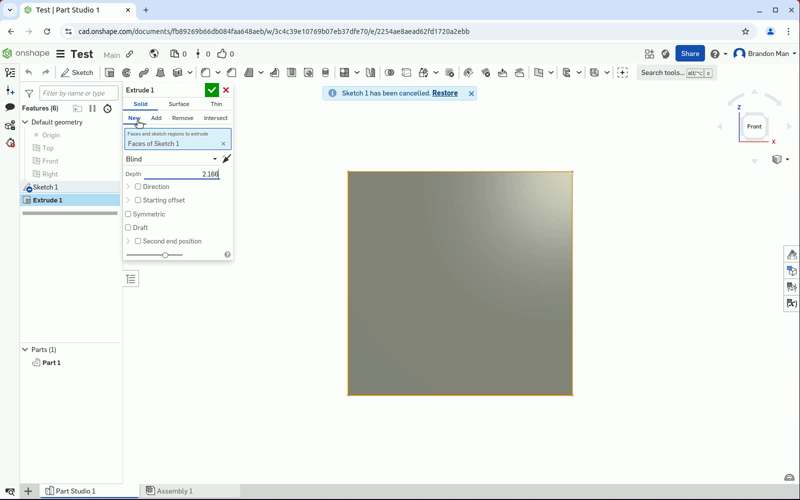
key(enter)
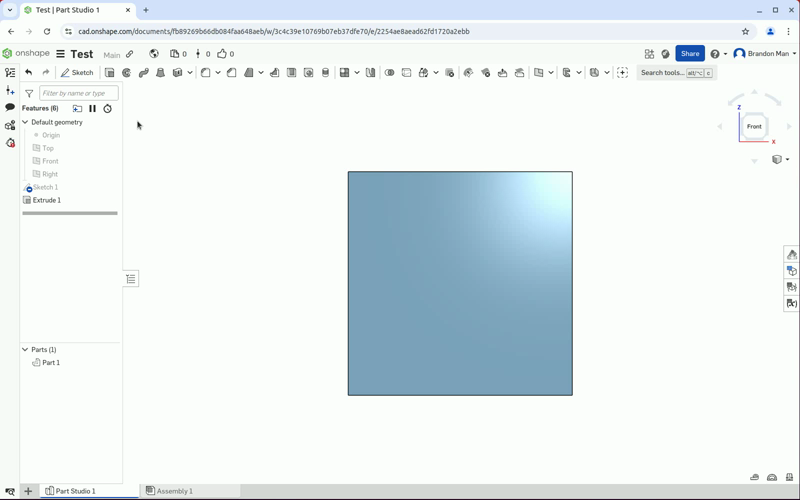
key(shift+h)
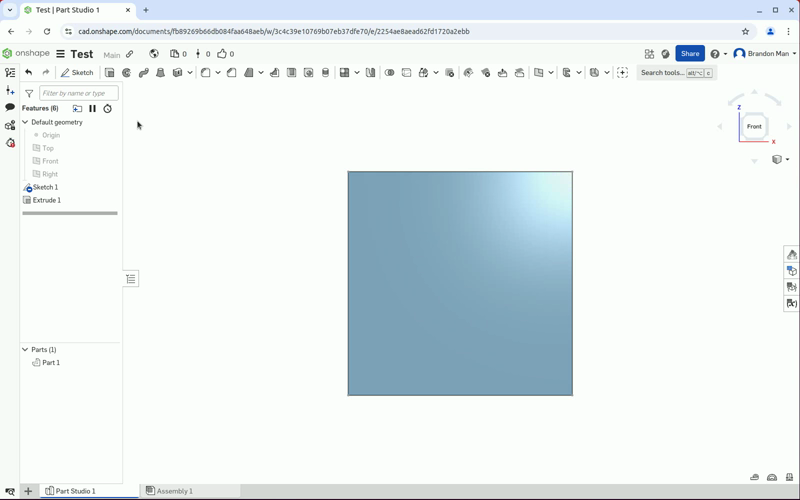
key(shift+h)
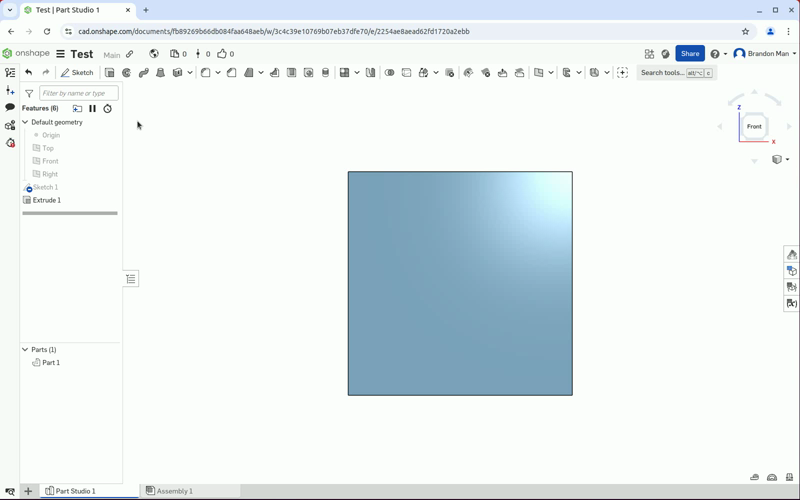
mouse_move(73, 189)
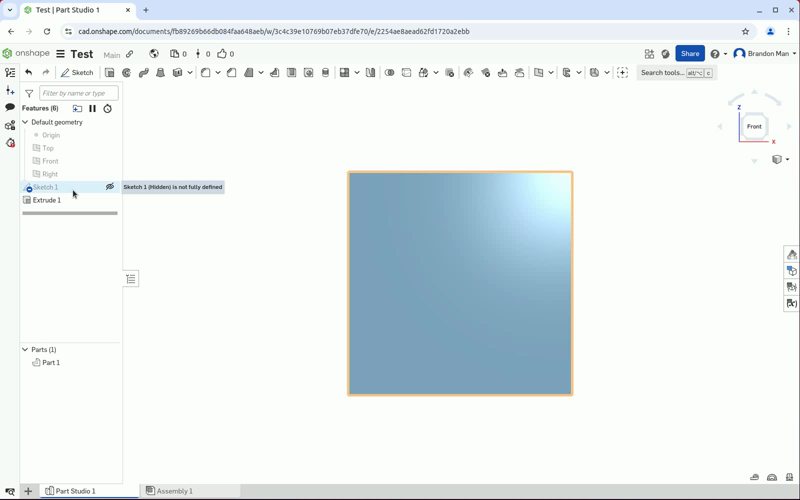
click(73, 189)
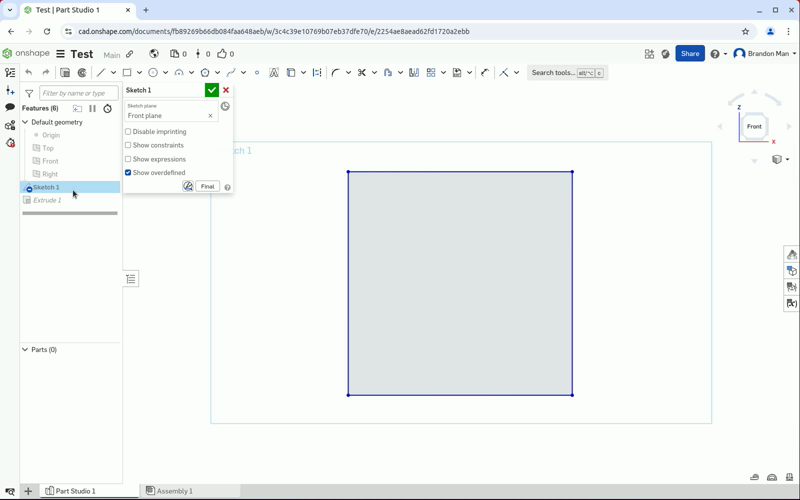
mouse_move(229, 92)
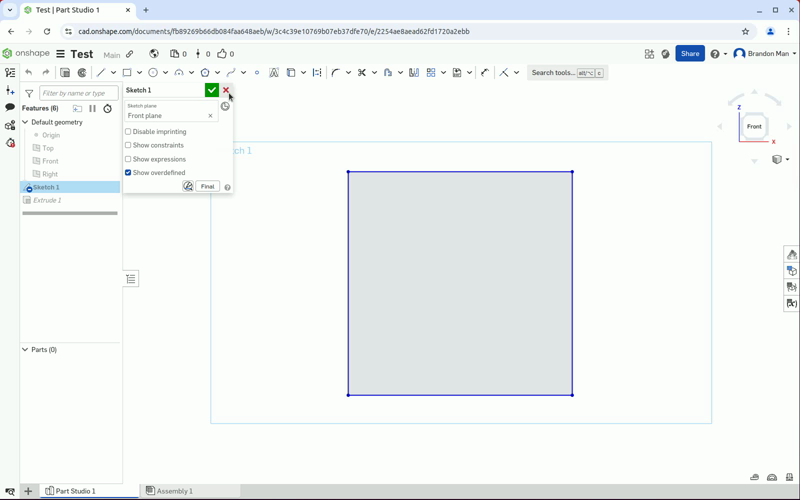
click(229, 92)
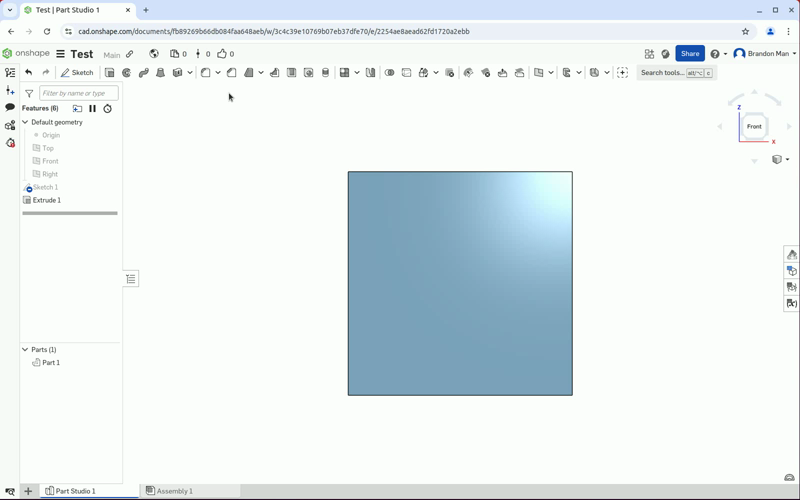
mouse_move(541, 75)
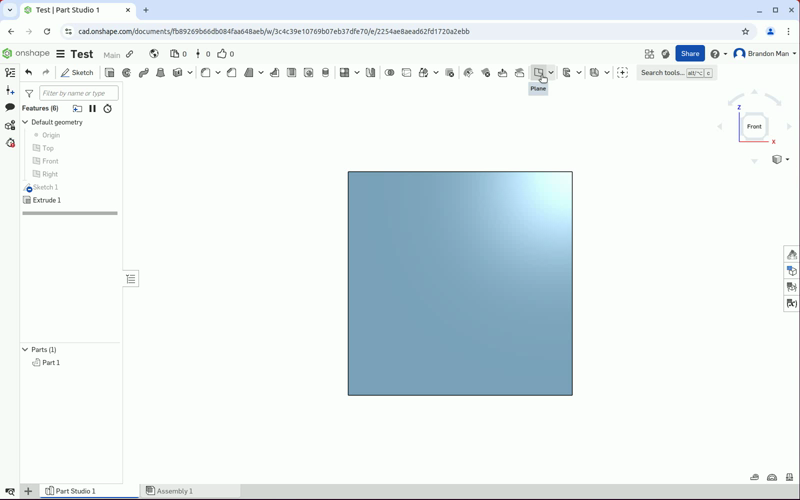
click(541, 75)
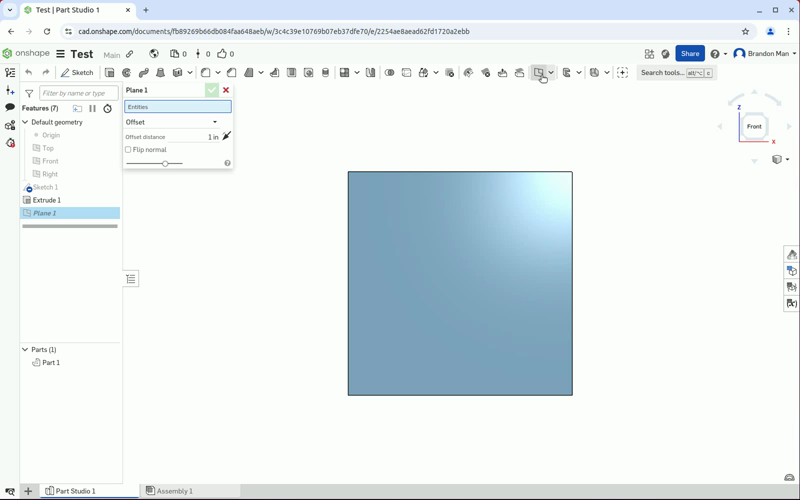
mouse_move(73, 163)
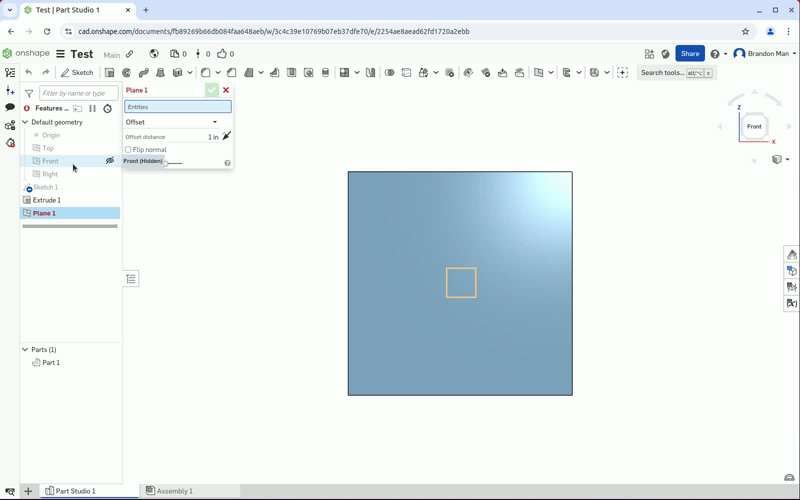
click(73, 163)
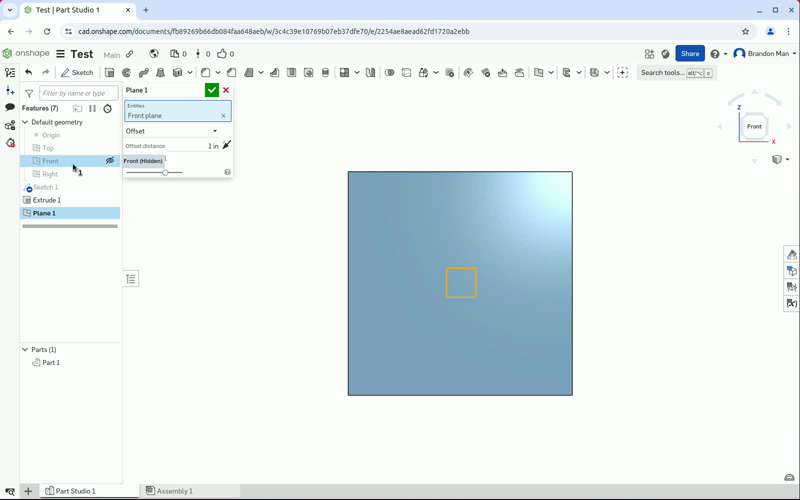
key(tab, 2)
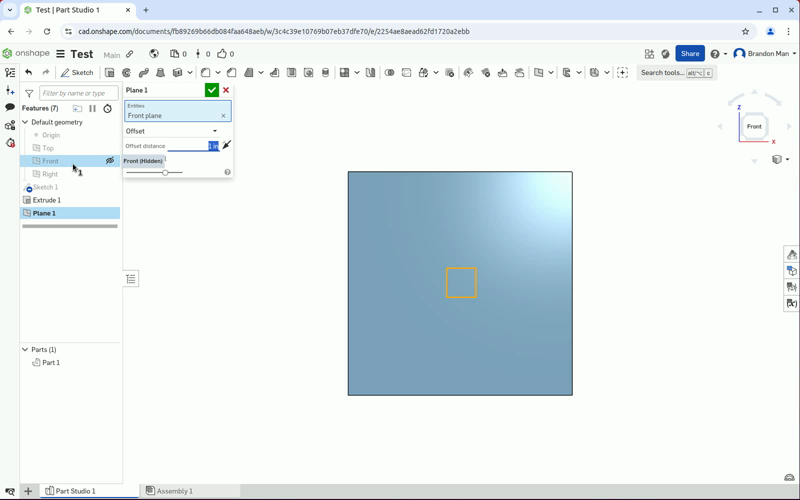
text(2.157)
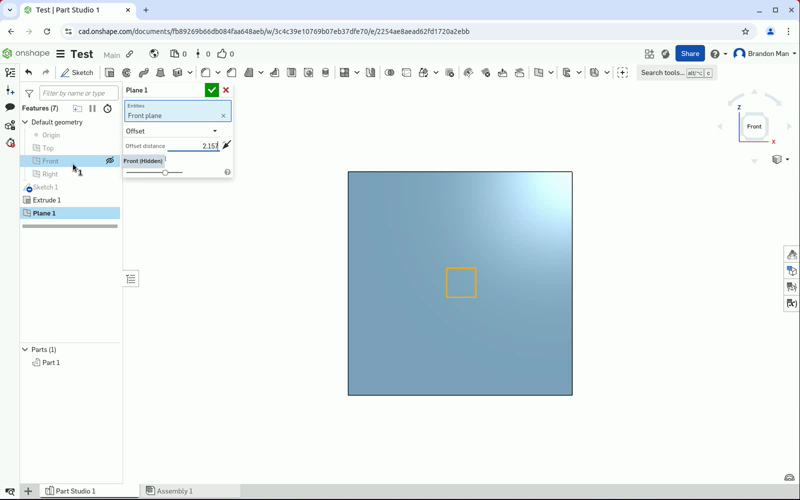
key(enter, 2)
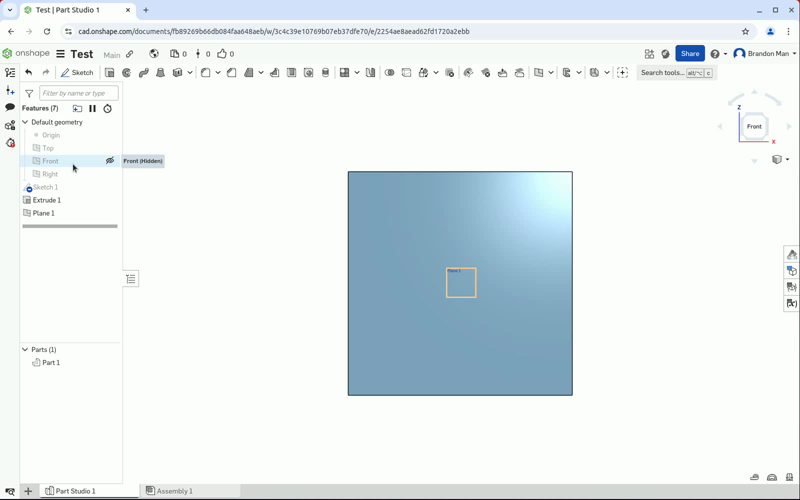
key(shift+s)
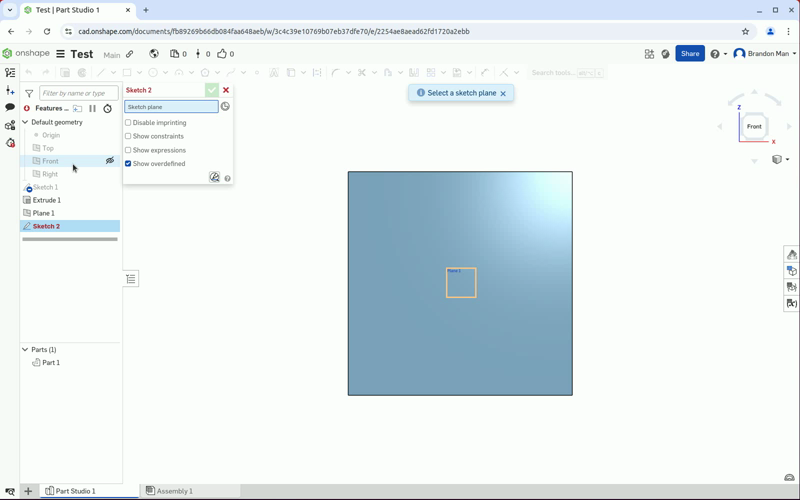
mouse_move(73, 215)
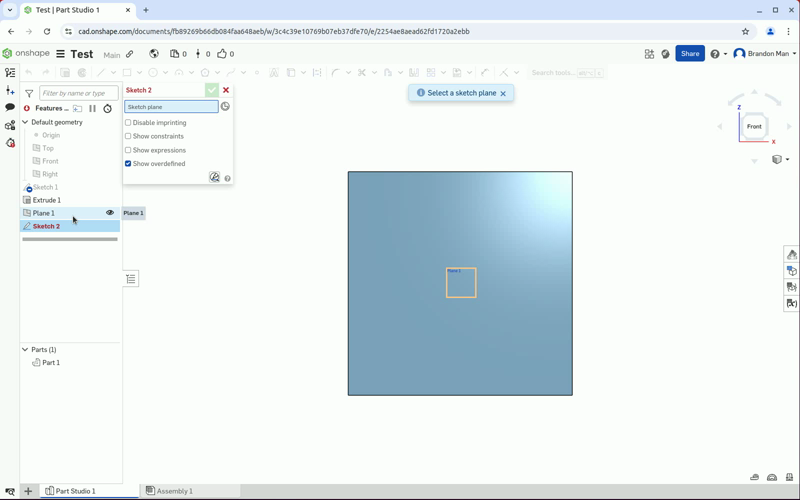
click(73, 215)
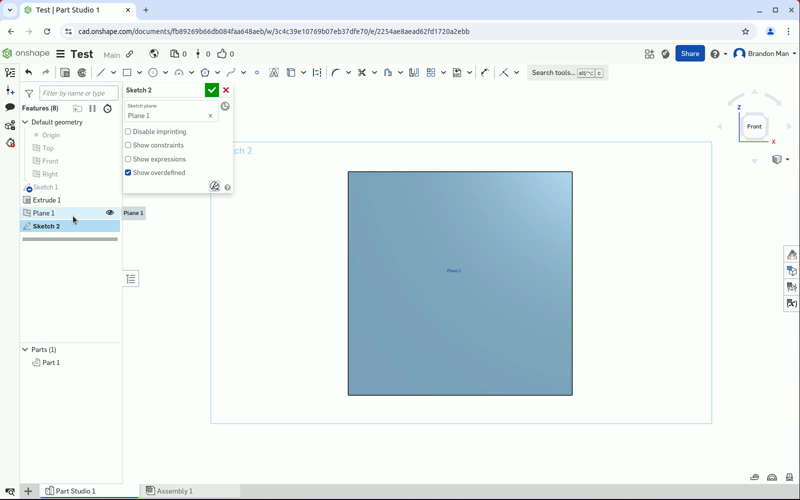
mouse_move(73, 352)
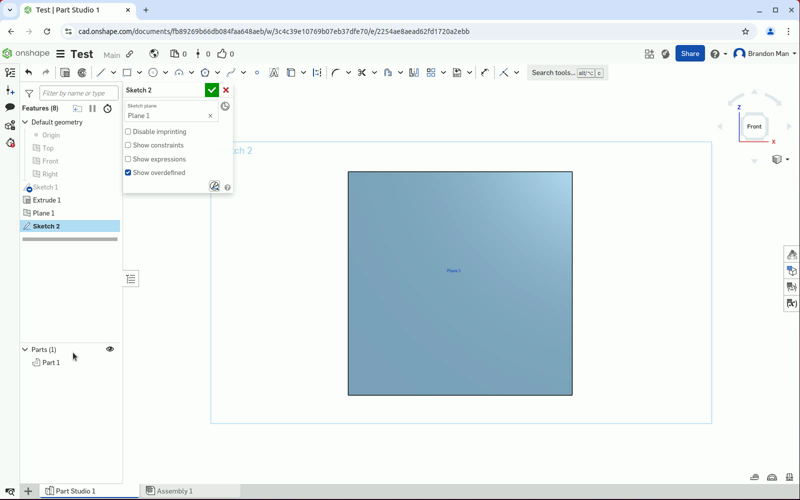
key(y)
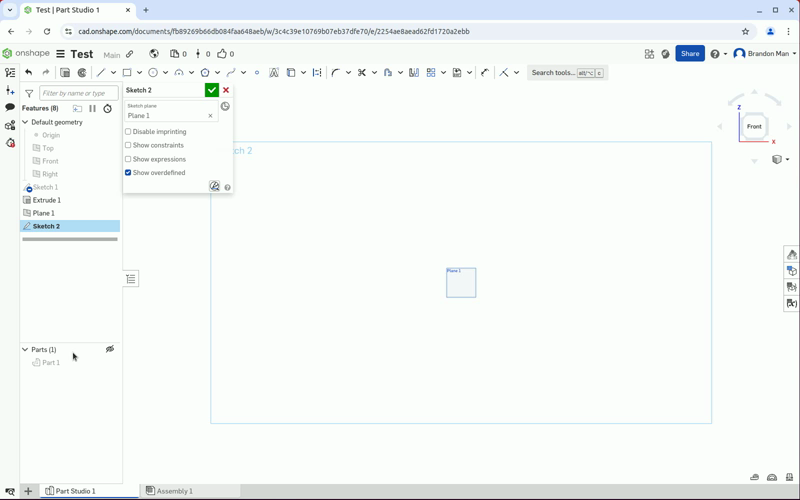
key(c)
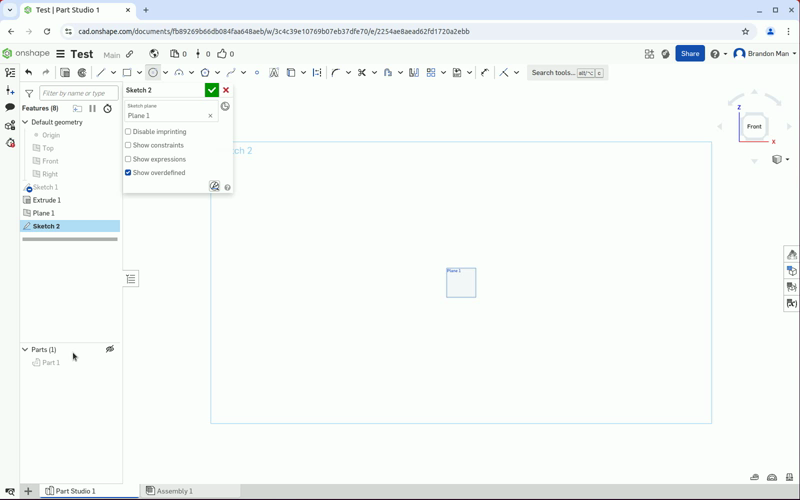
key_down(shift)
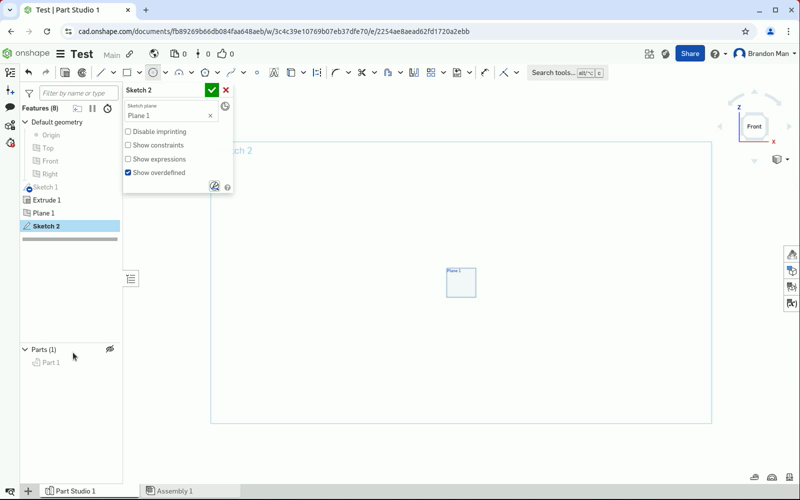
mouse_move(461, 209)
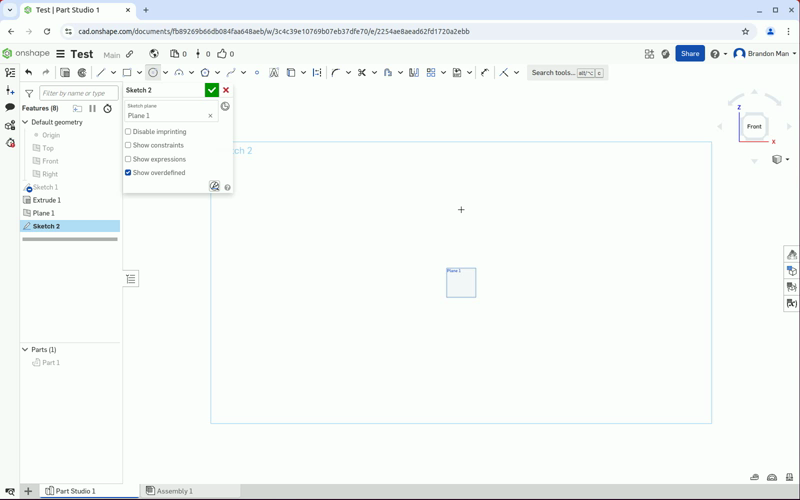
click(461, 209)
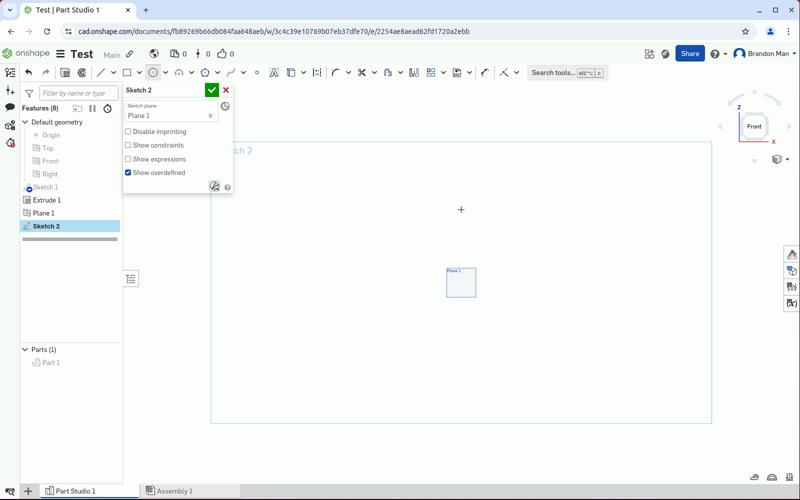
key_up(shift)
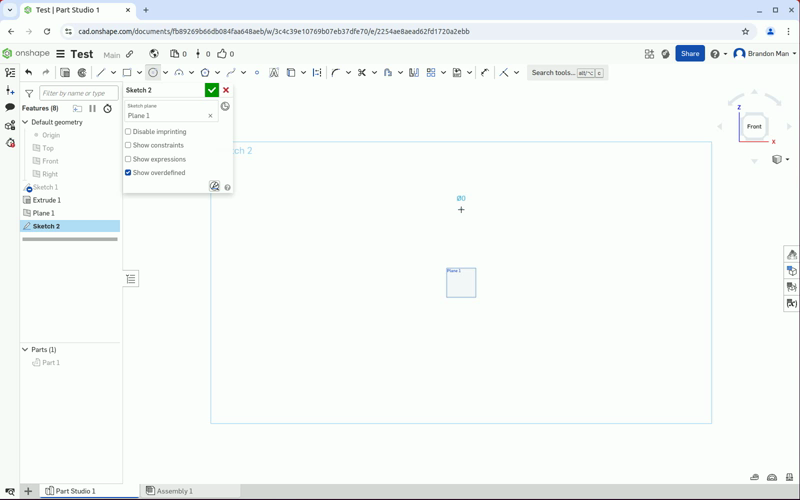
mouse_move(481, 209)
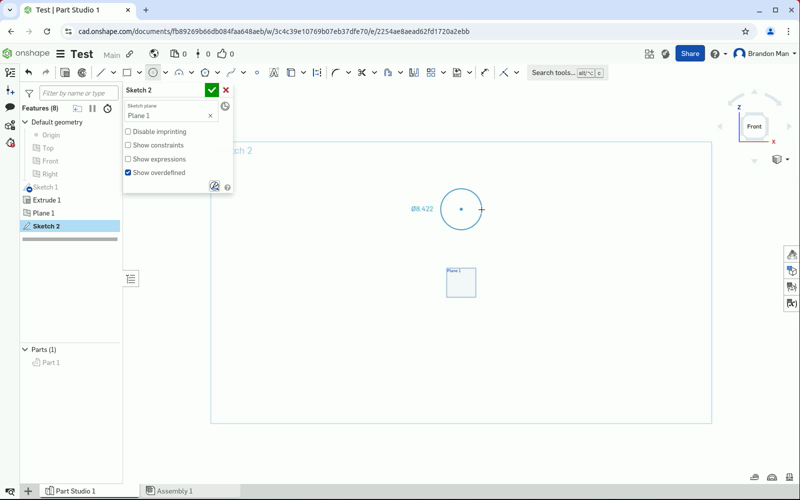
click(481, 209)
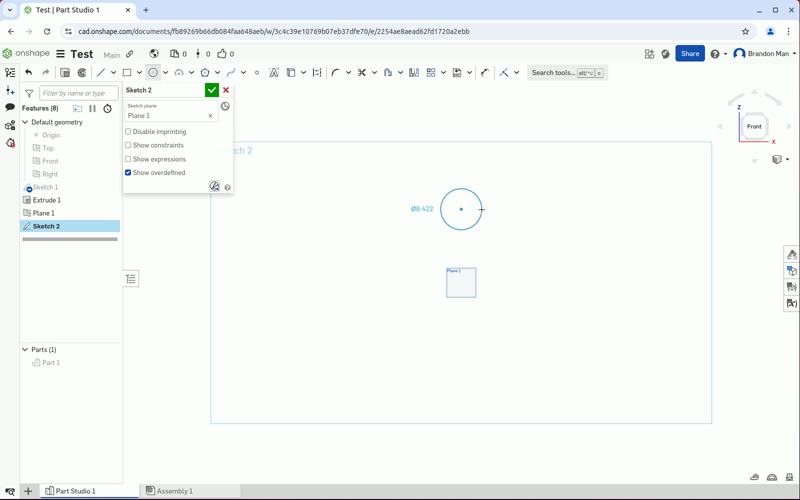
key(esc)
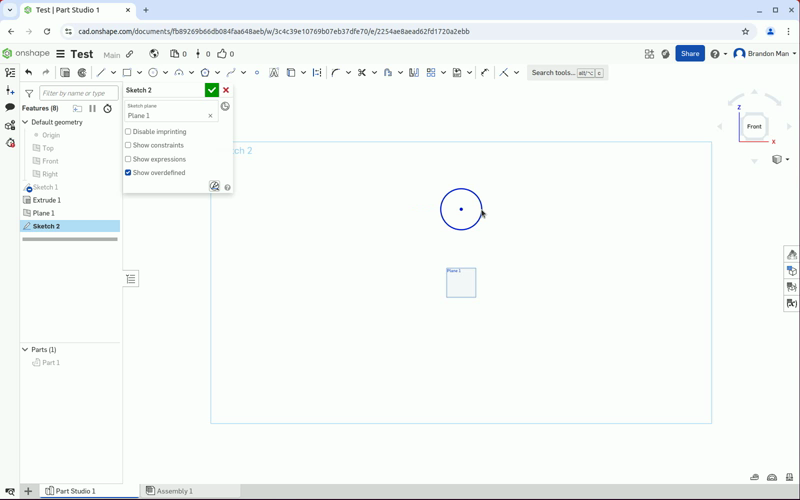
mouse_move(450, 213)
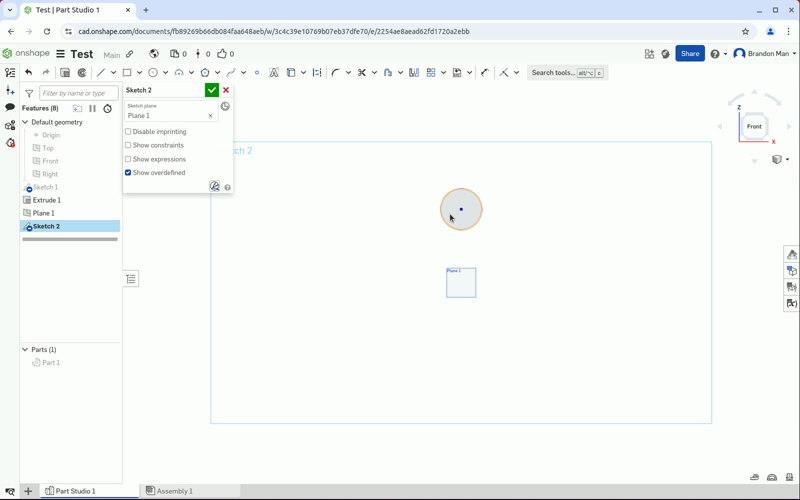
scroll(6)
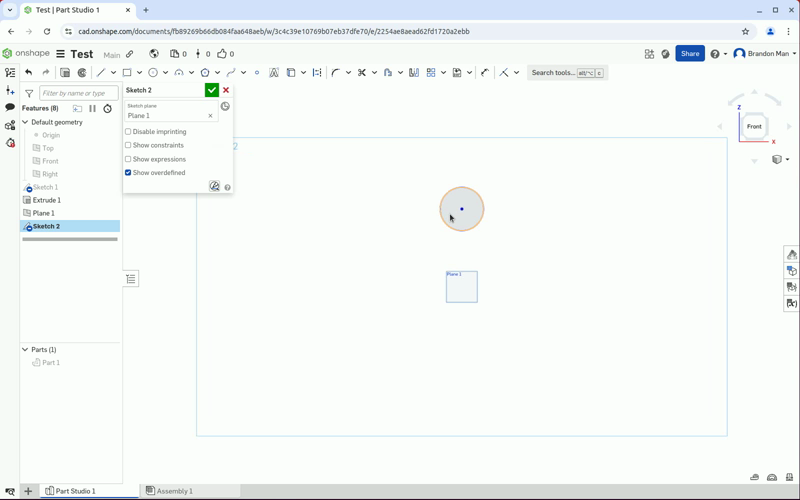
scroll(6)
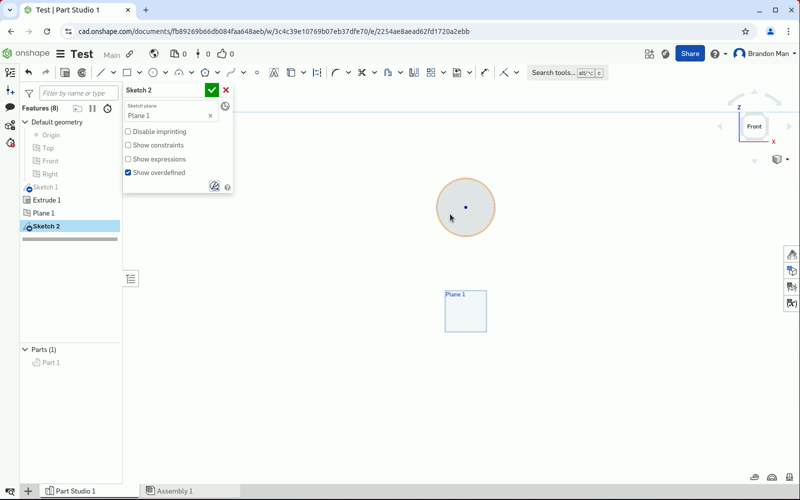
scroll(6)
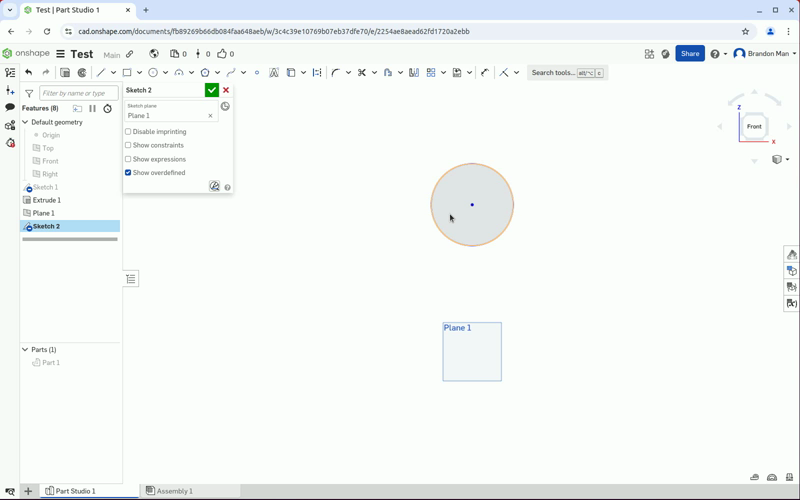
scroll(6)
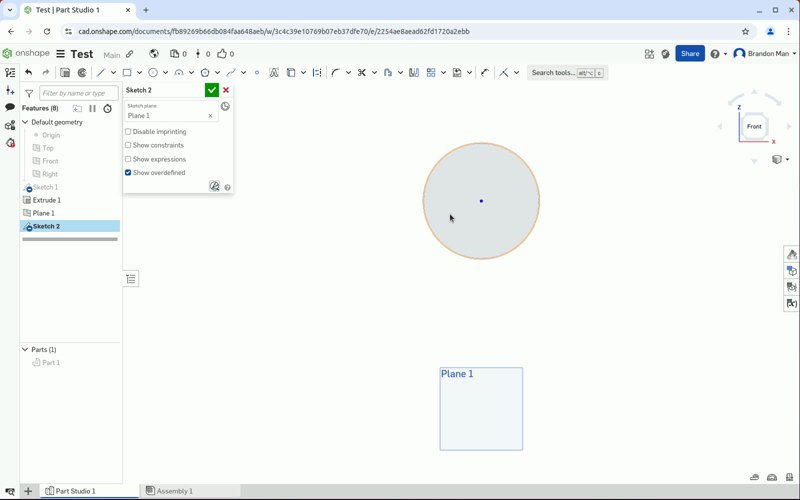
scroll(6)
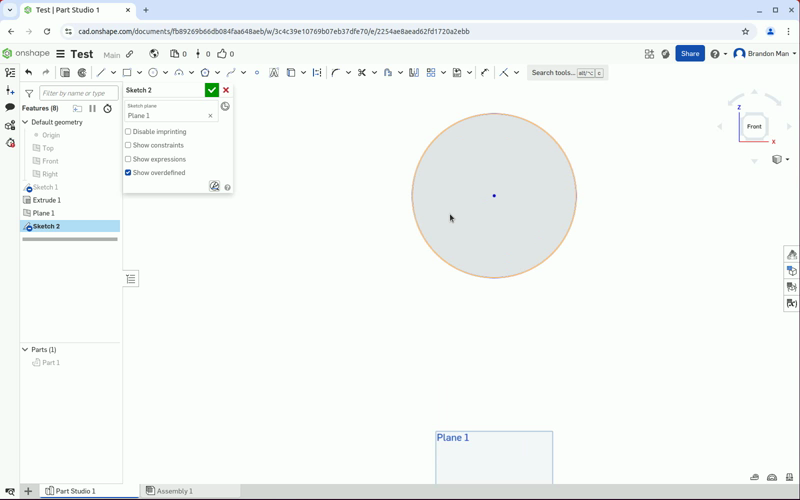
scroll(6)
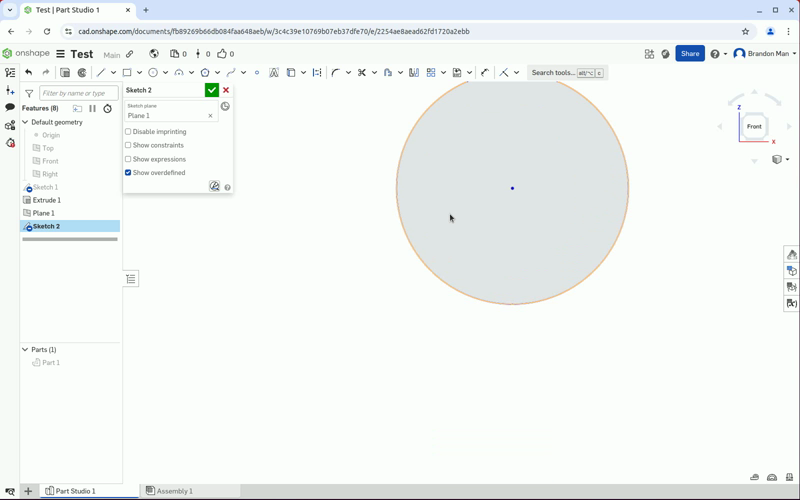
scroll(6)
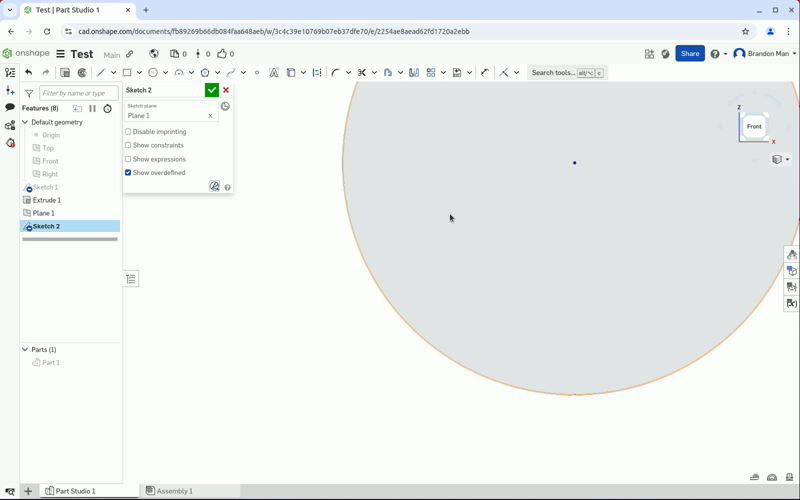
click(450, 213)
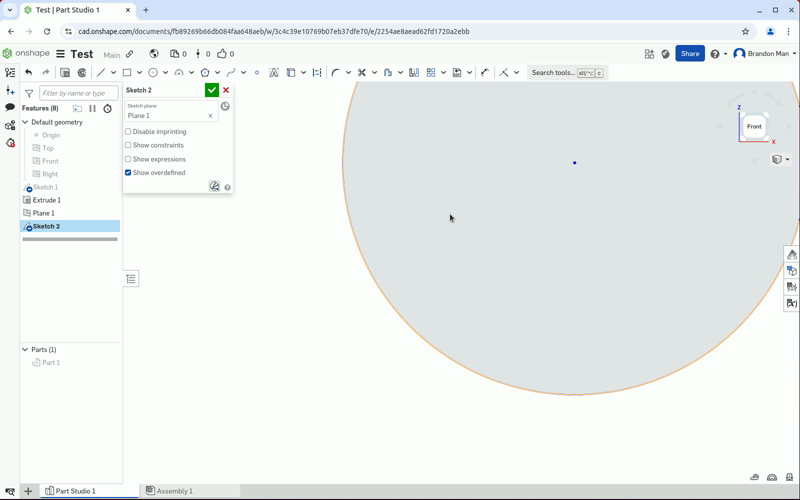
scroll(-6)
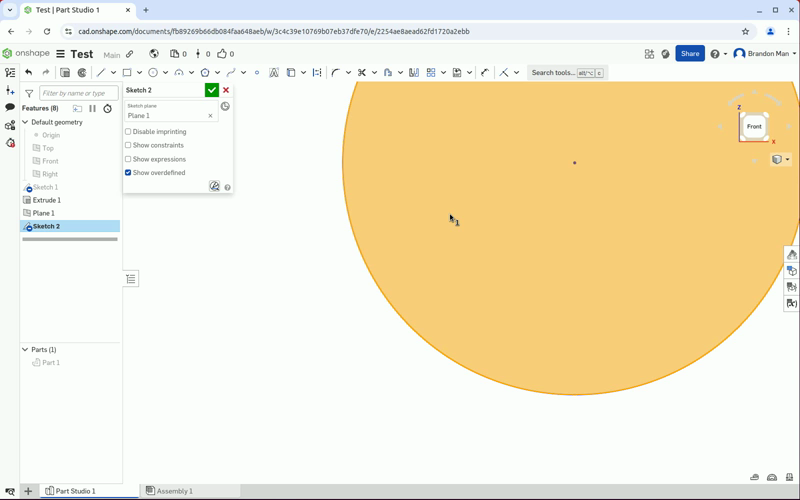
scroll(-6)
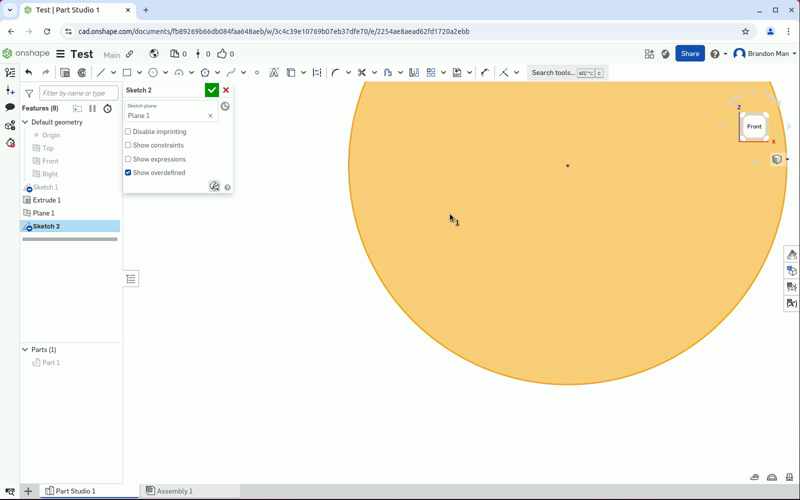
scroll(-6)
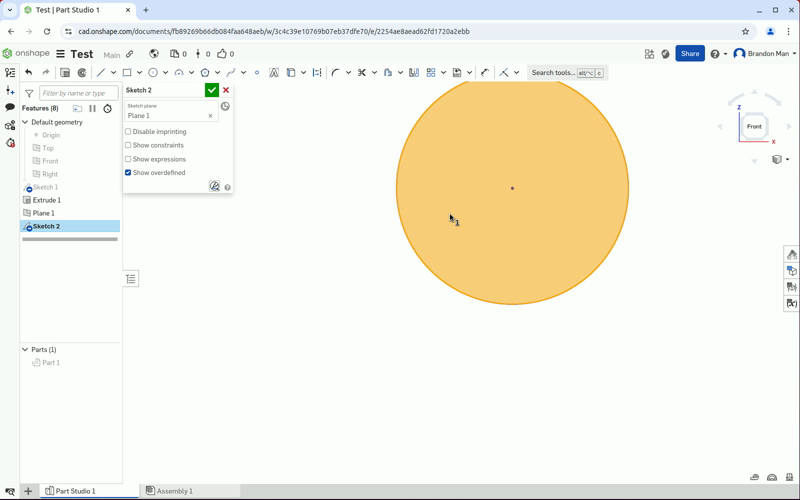
scroll(-6)
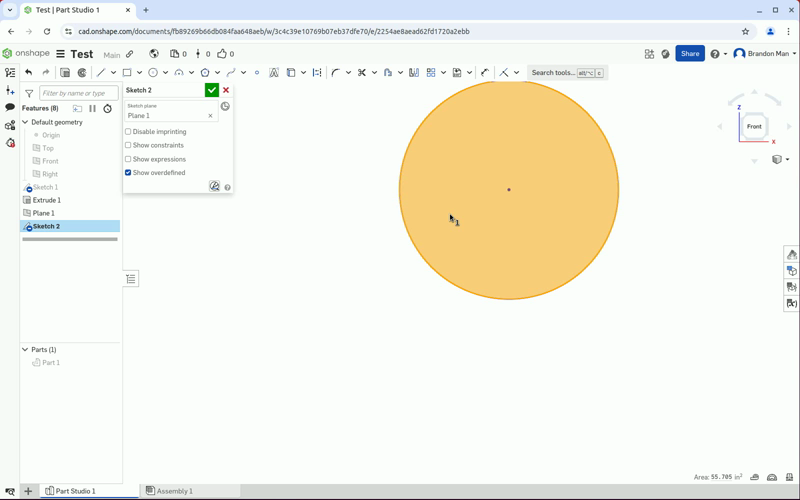
scroll(-6)
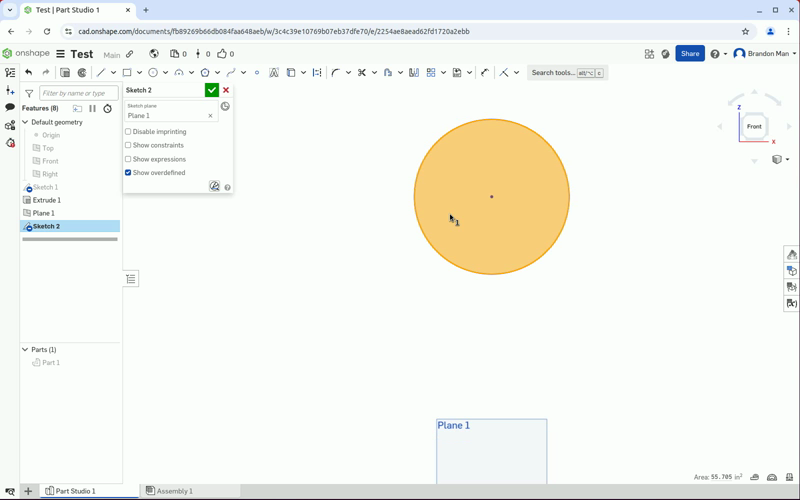
scroll(-6)
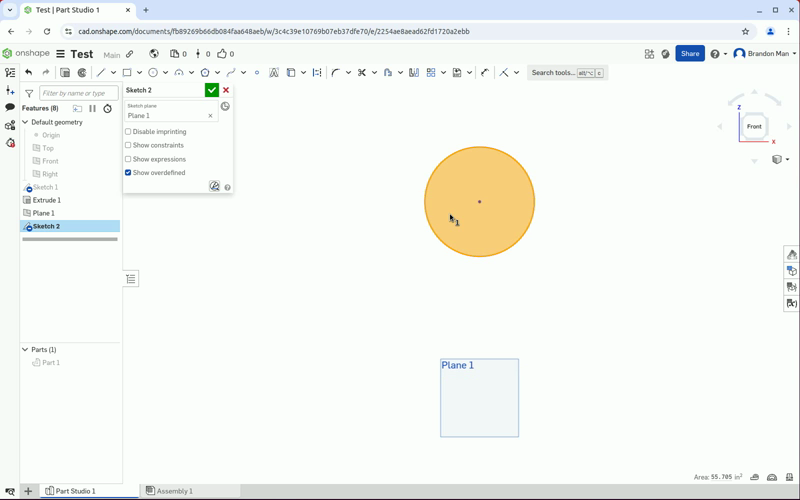
scroll(-6)
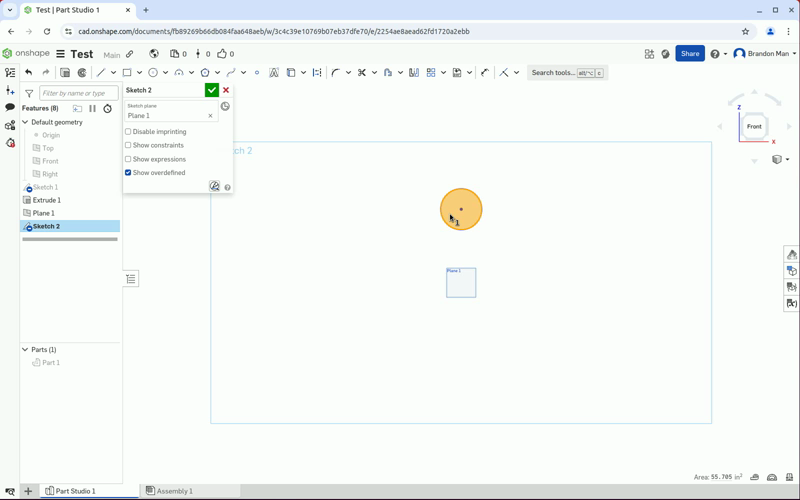
mouse_move(73, 352)
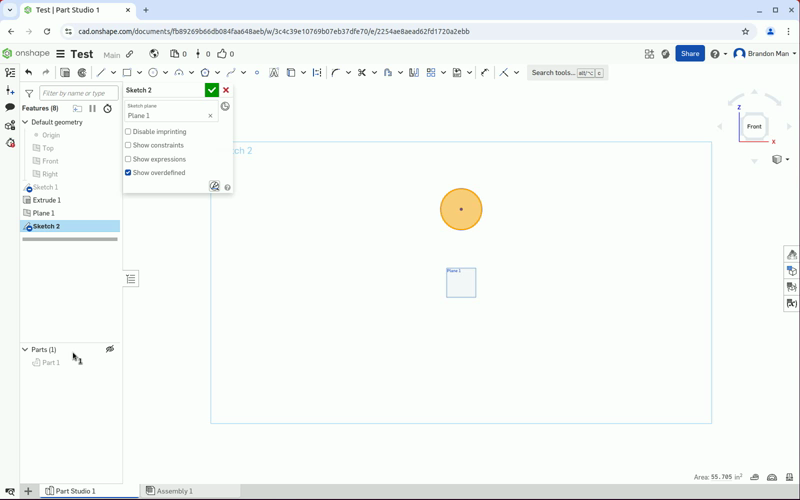
key(shift+y)
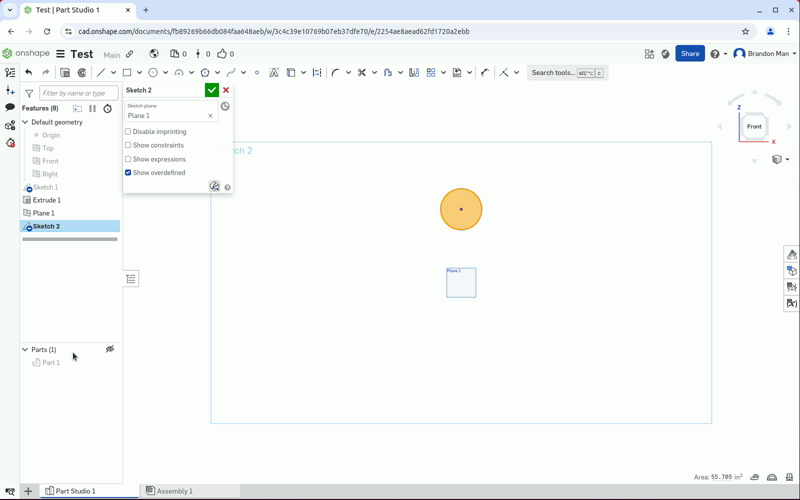
key(shift+e)
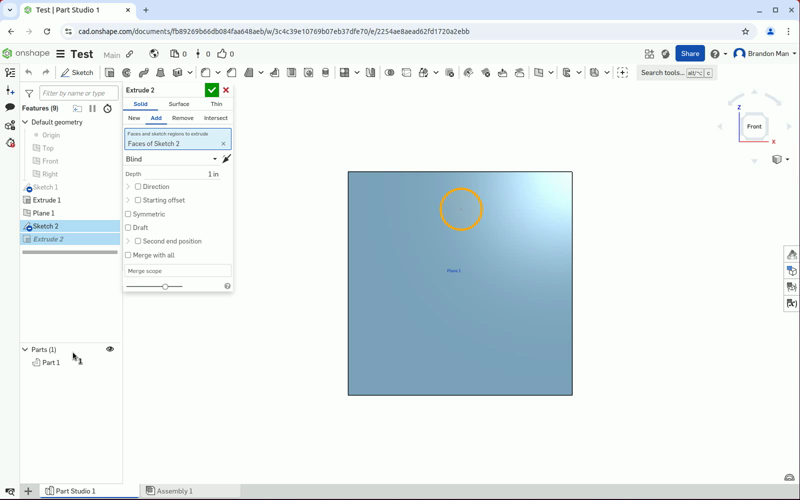
mouse_move(143, 106)
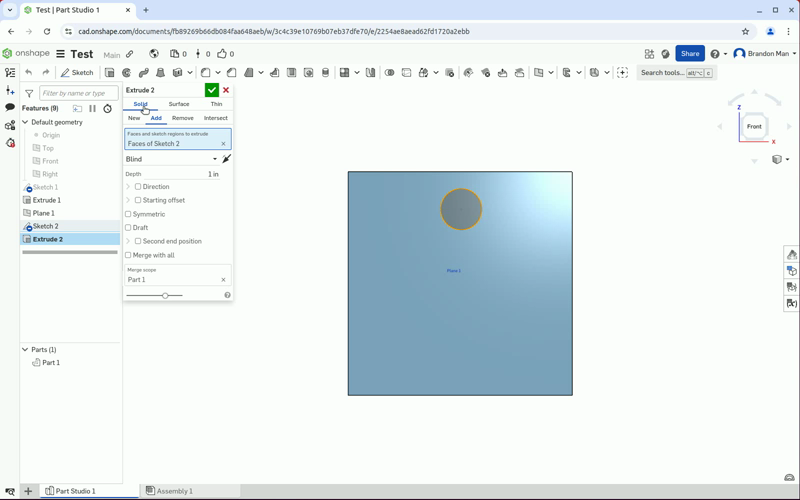
click(143, 106)
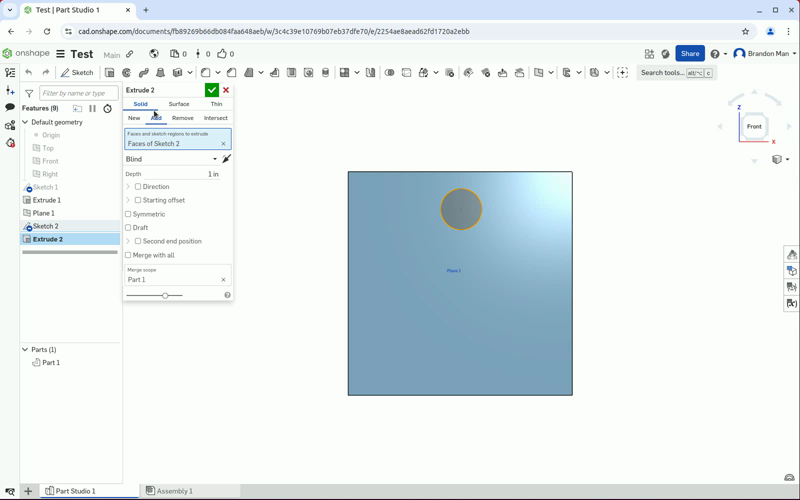
mouse_move(186, 120)
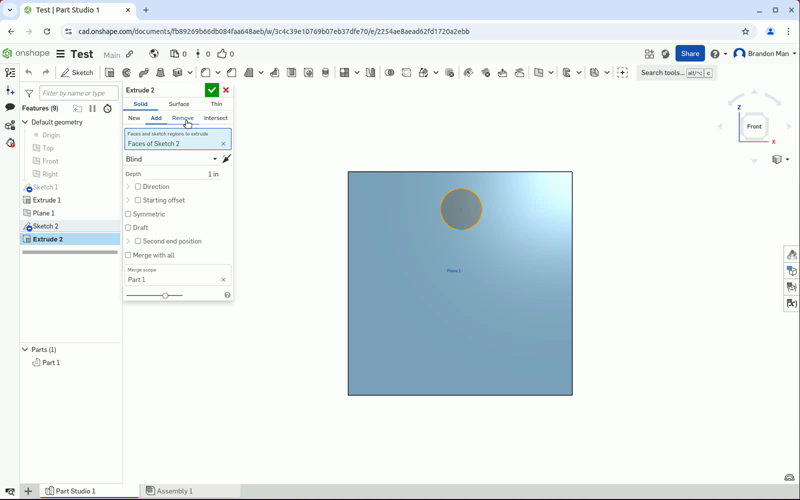
click(186, 120)
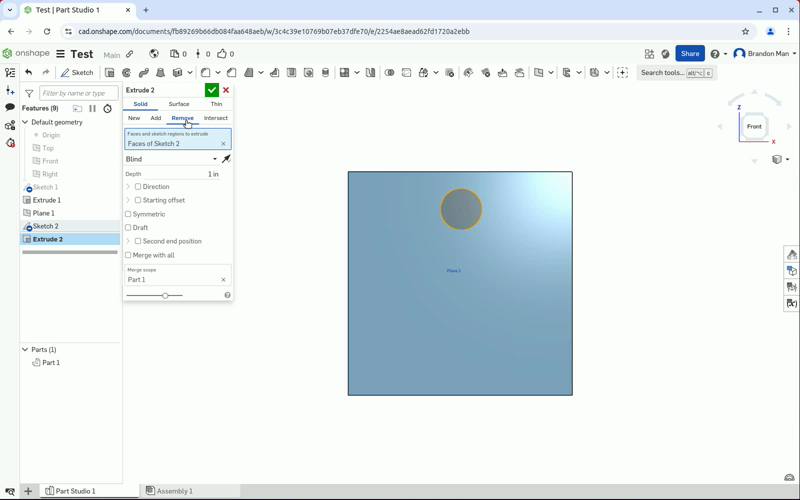
key(tab, 4)
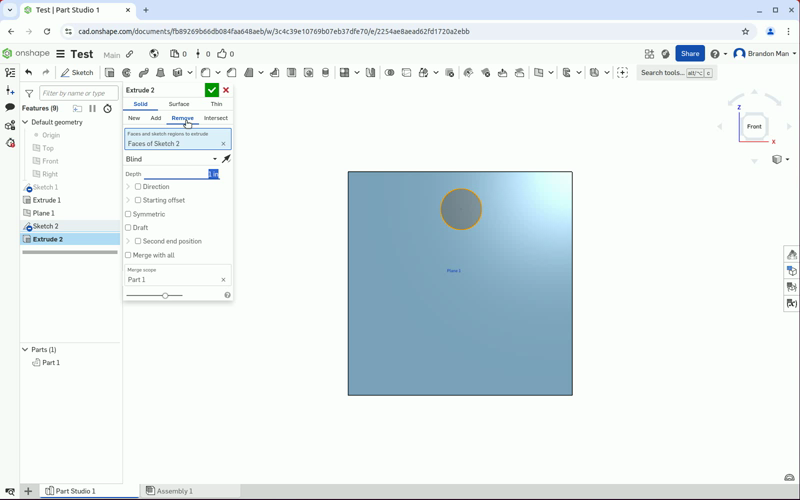
text(2.166)
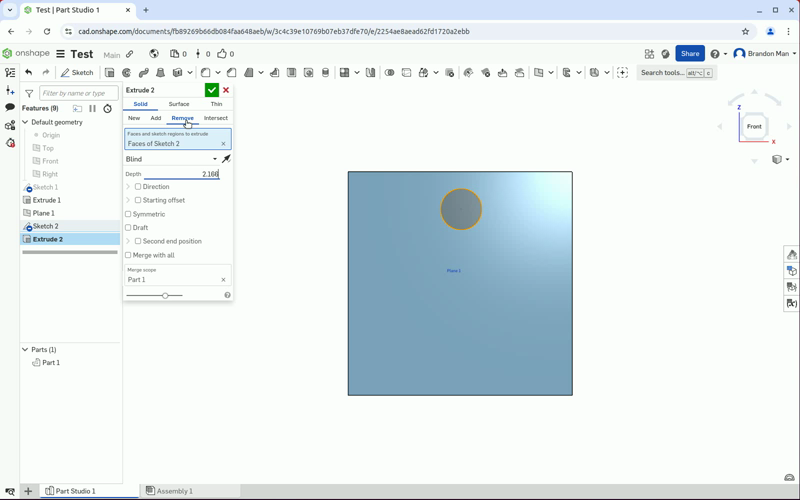
key(tab, 6)
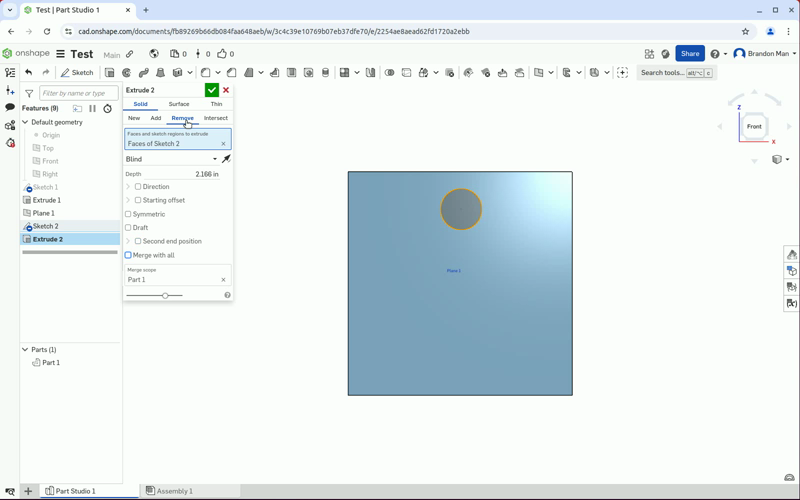
key(space)
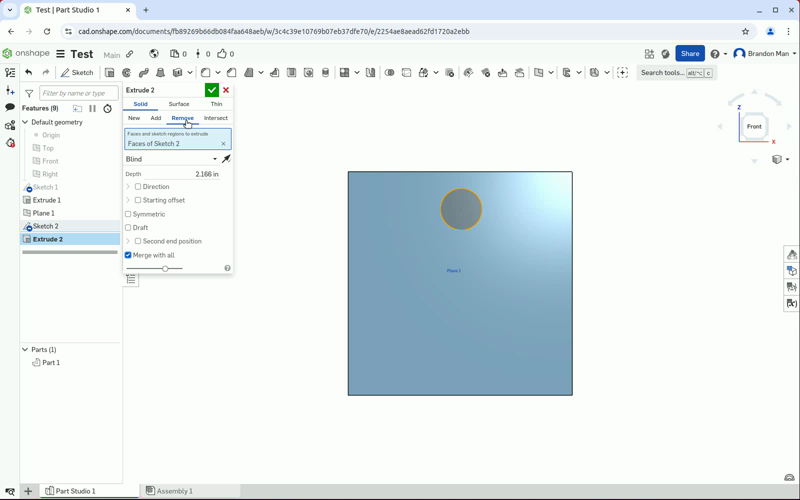
key(enter)
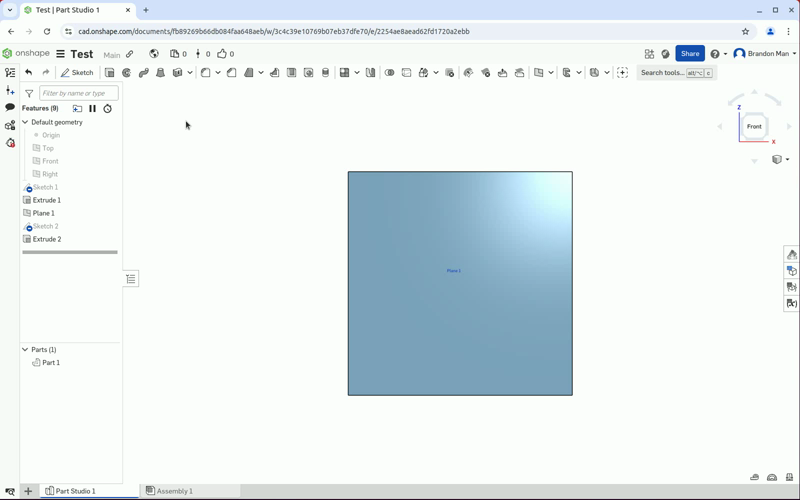
key(shift+h)
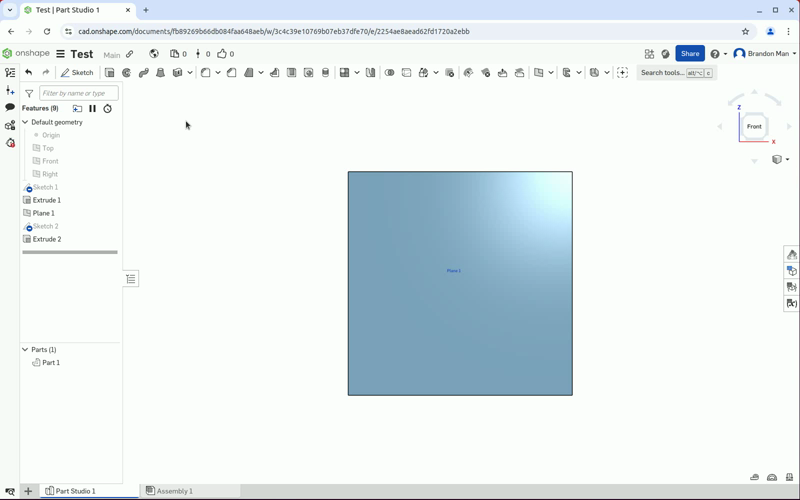
key(shift+h)
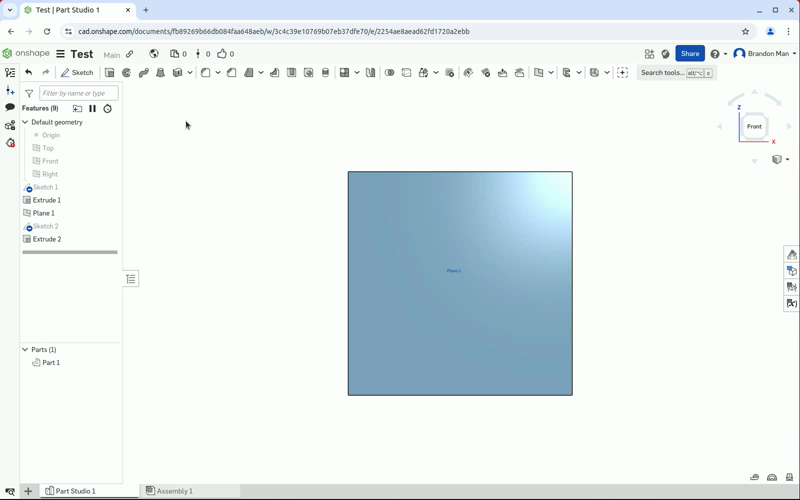
mouse_move(73, 189)
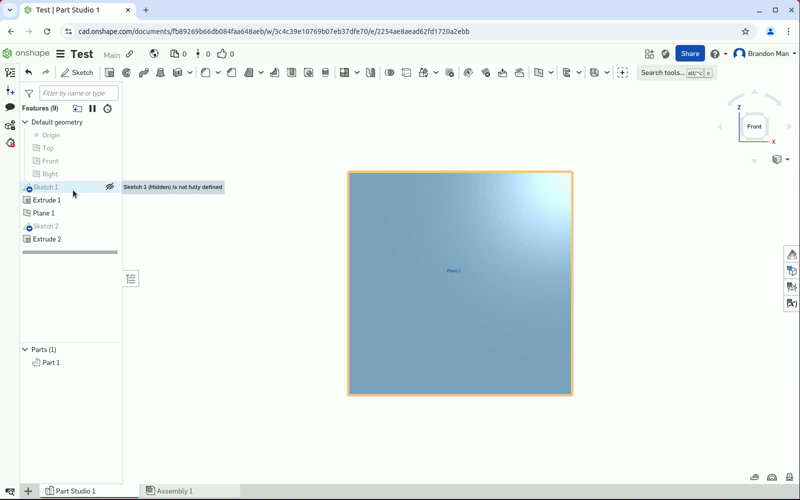
click(73, 189)
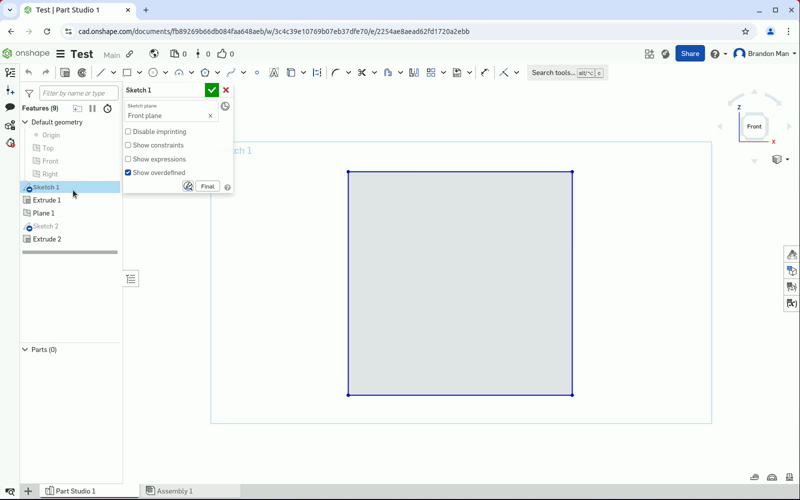
mouse_move(229, 92)
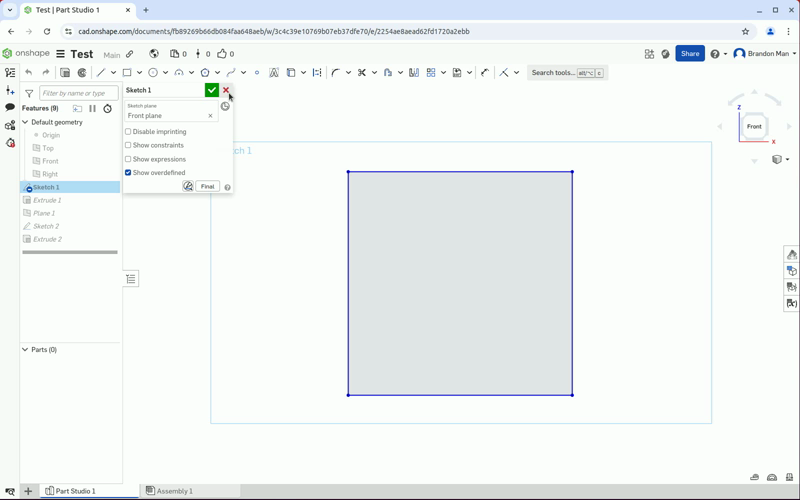
click(229, 92)
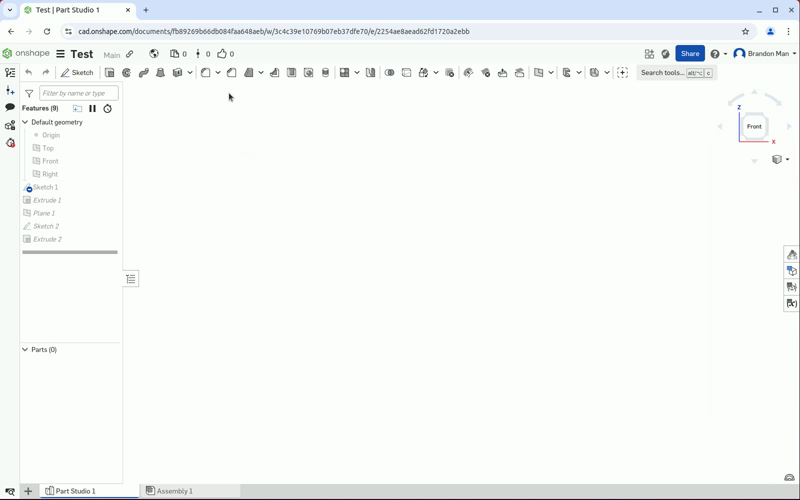
key(shift+s)
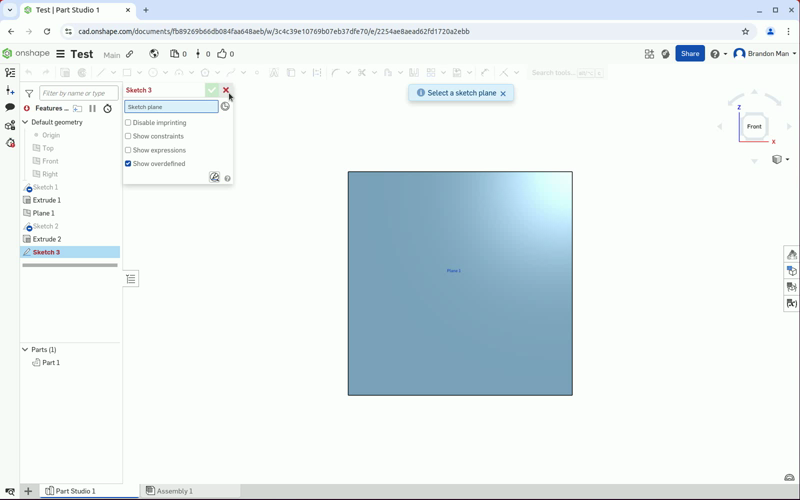
mouse_move(73, 215)
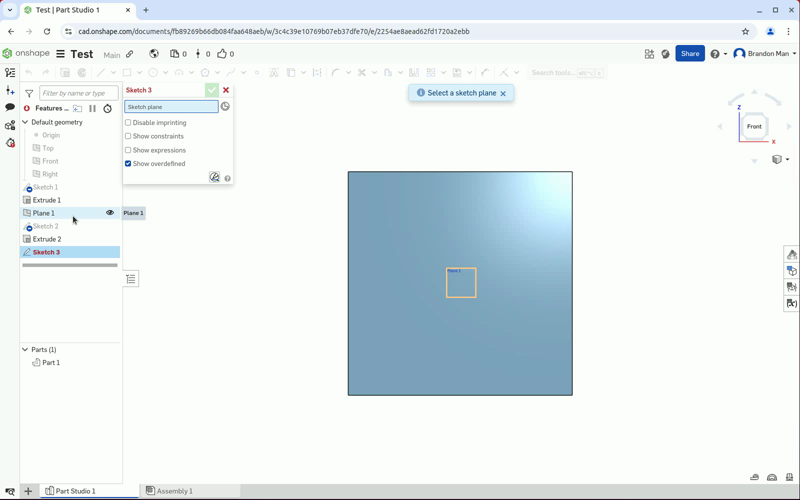
click(73, 215)
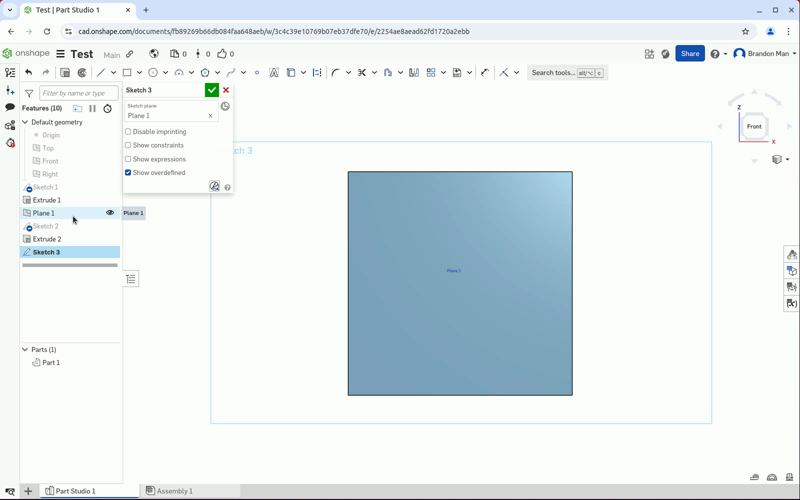
mouse_move(73, 352)
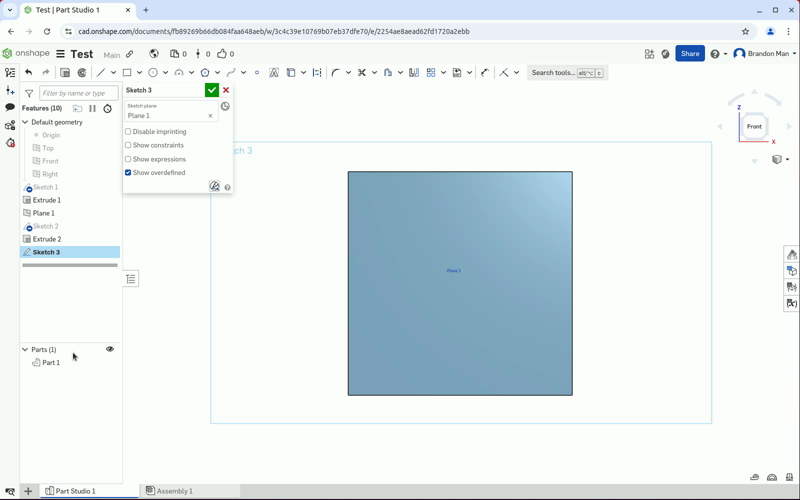
key(y)
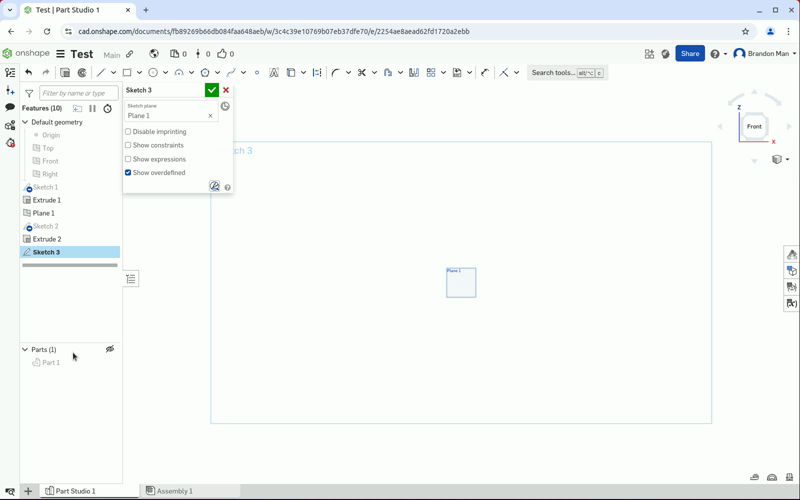
key(c)
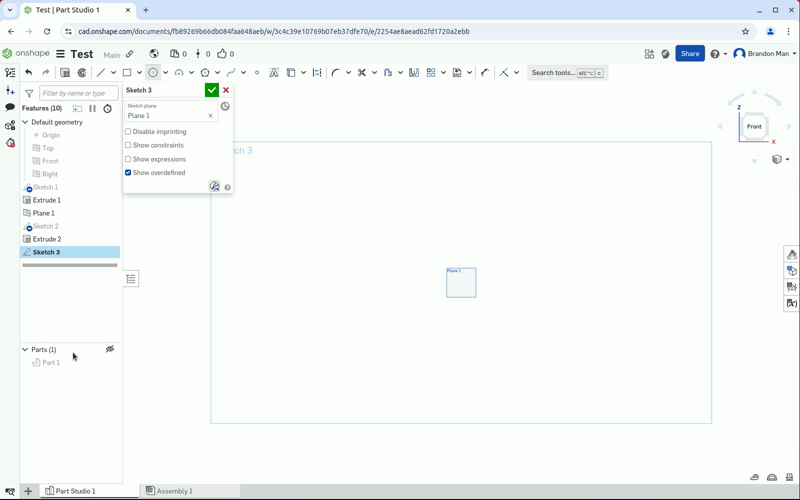
key_down(shift)
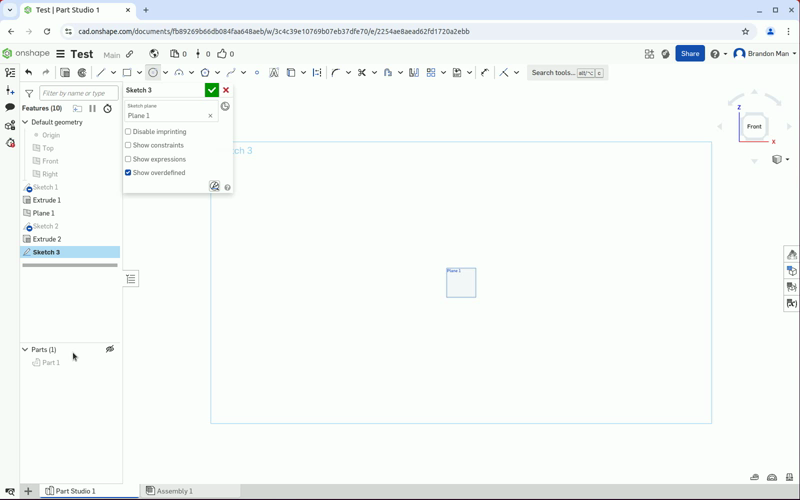
mouse_move(535, 209)
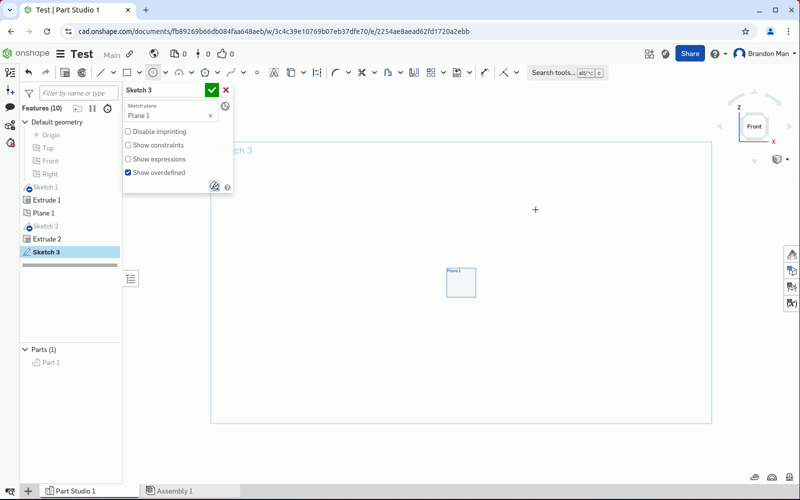
click(535, 209)
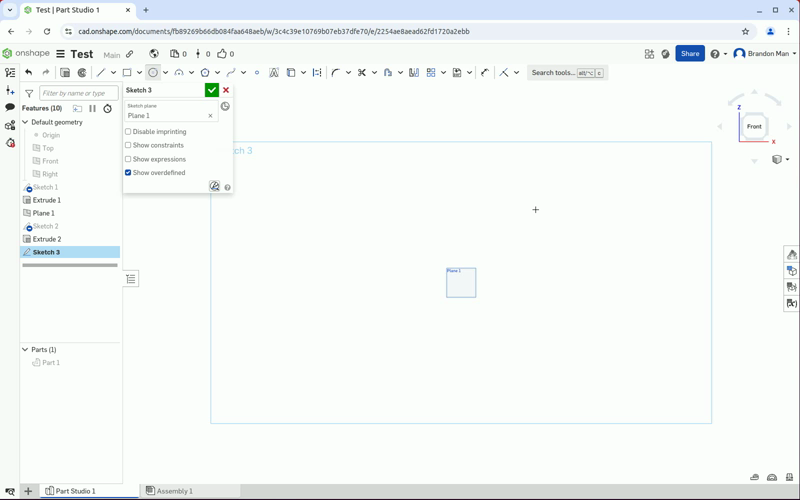
key_up(shift)
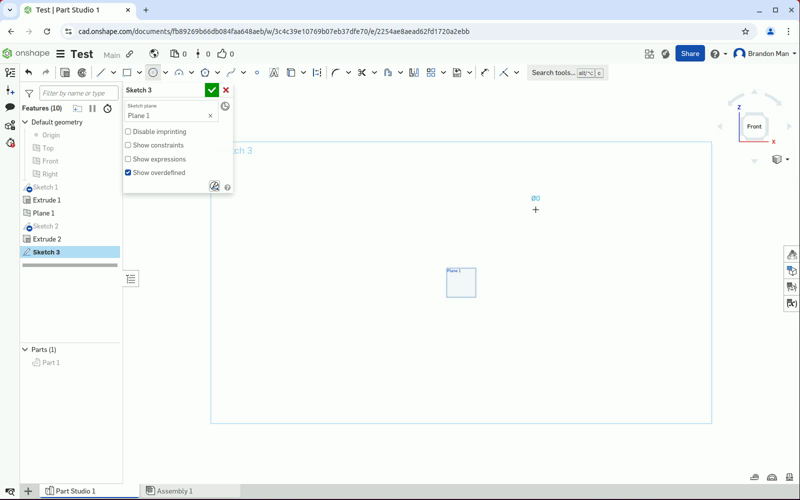
mouse_move(553, 209)
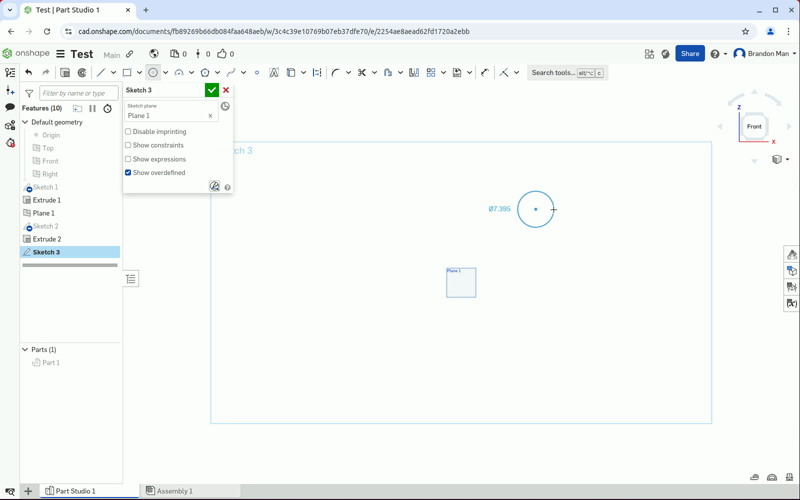
click(553, 209)
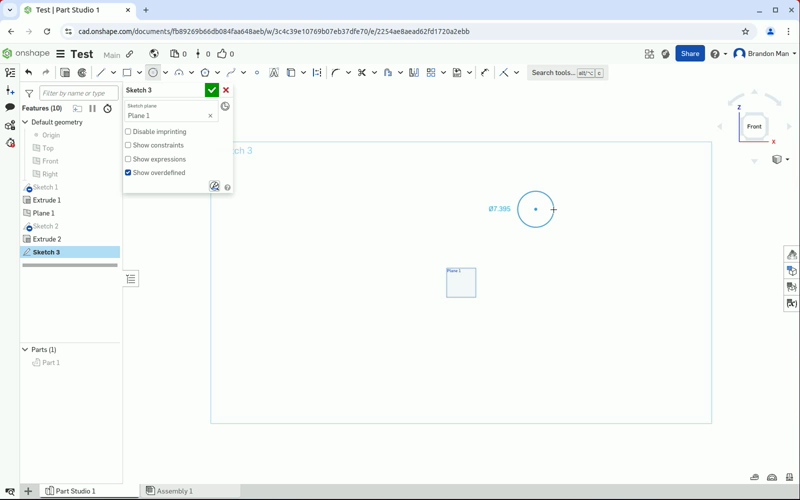
key(esc)
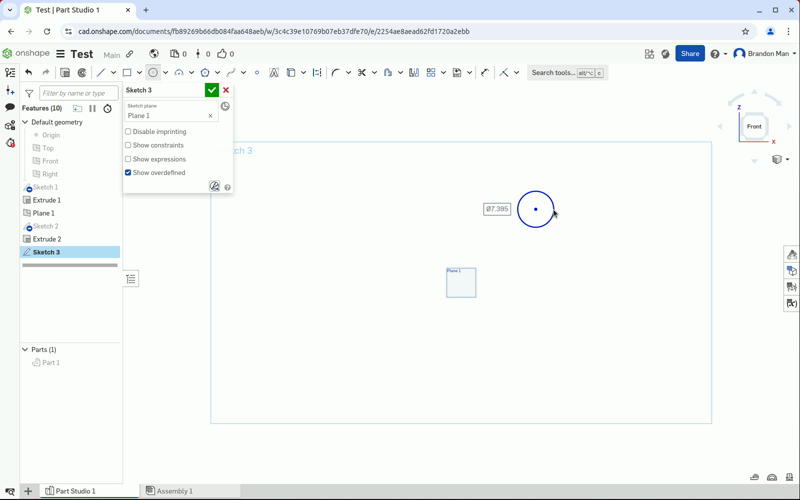
mouse_move(535, 204)
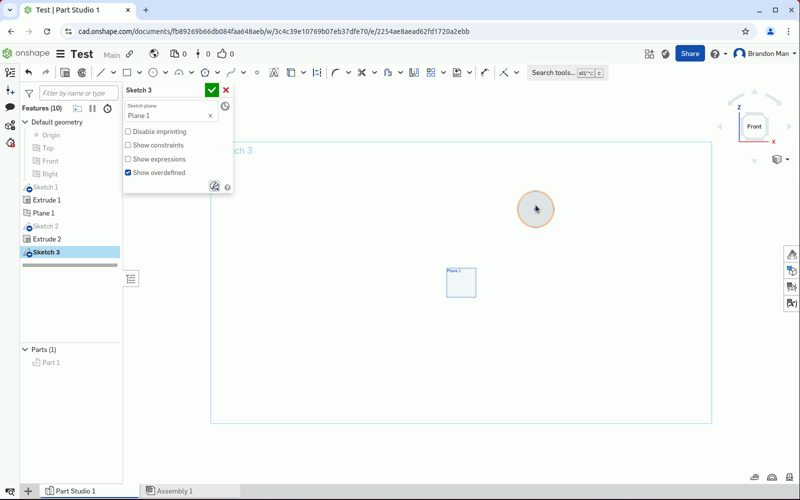
scroll(6)
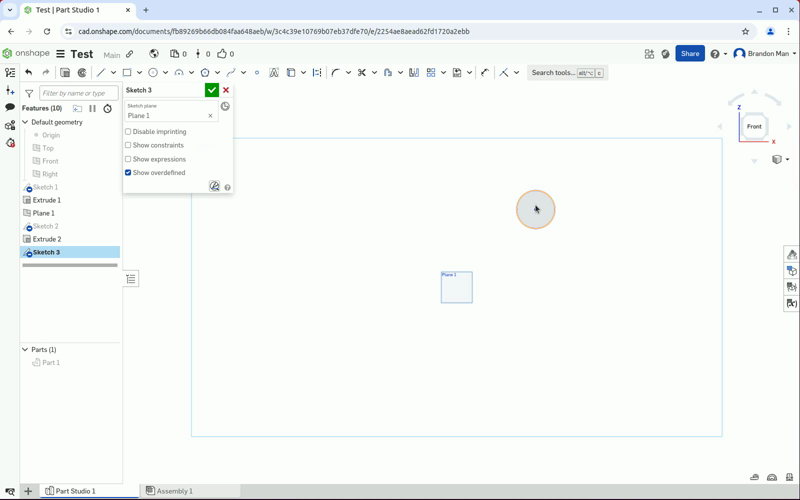
scroll(6)
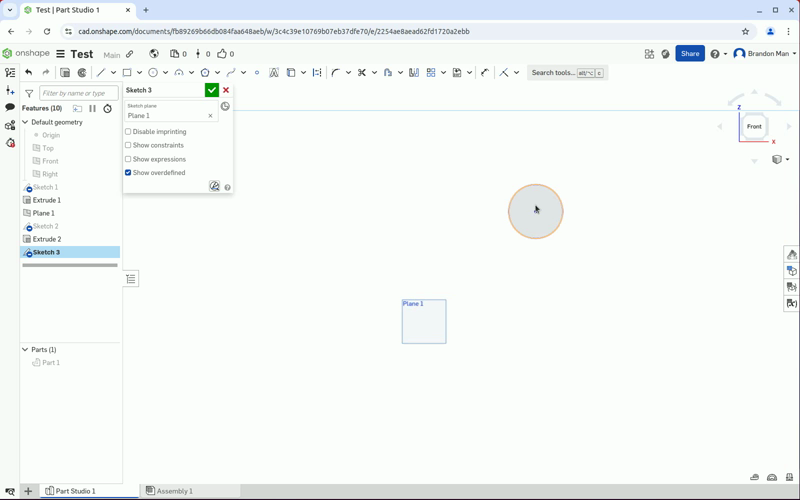
scroll(6)
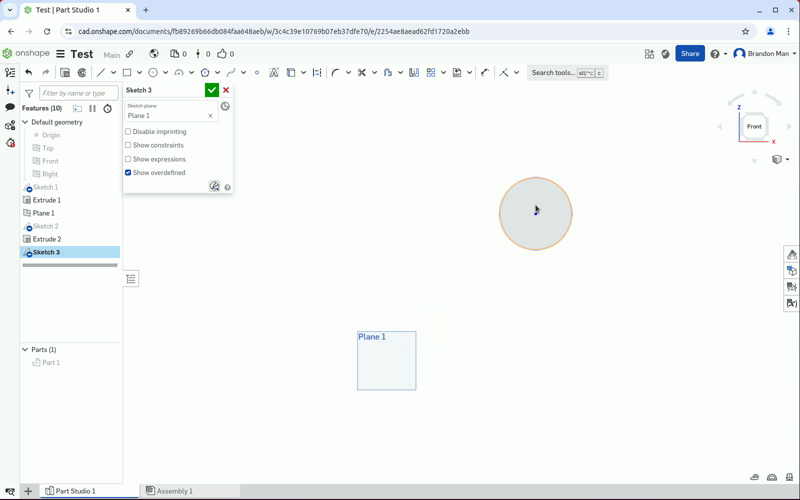
scroll(6)
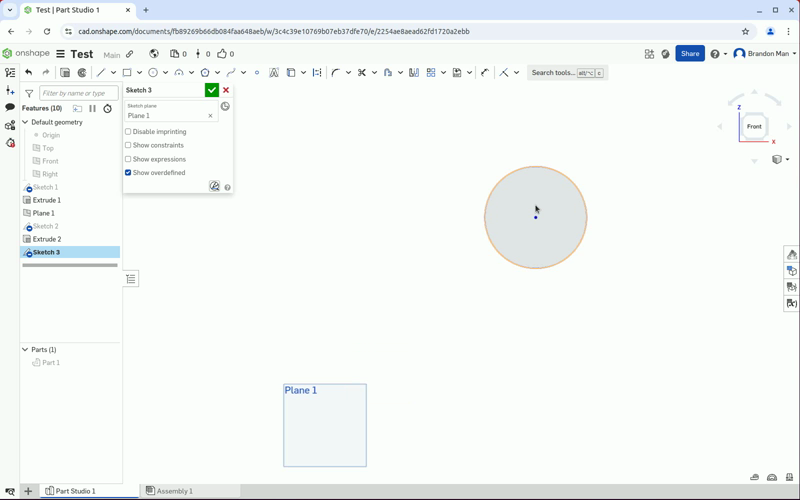
scroll(6)
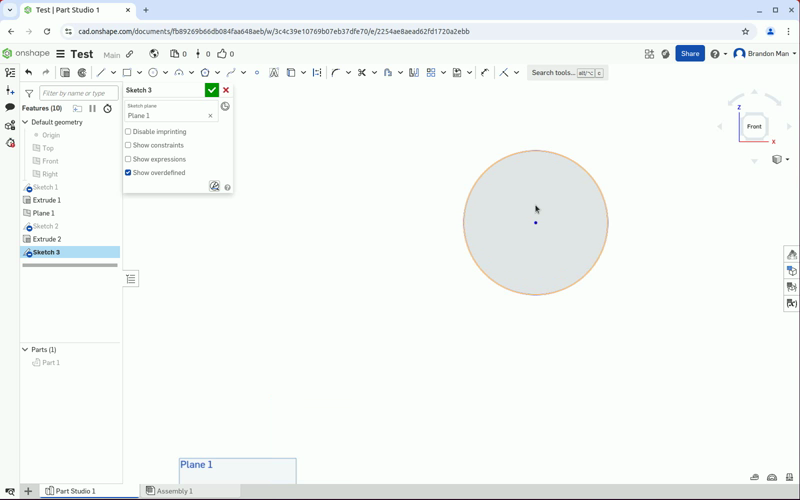
scroll(6)
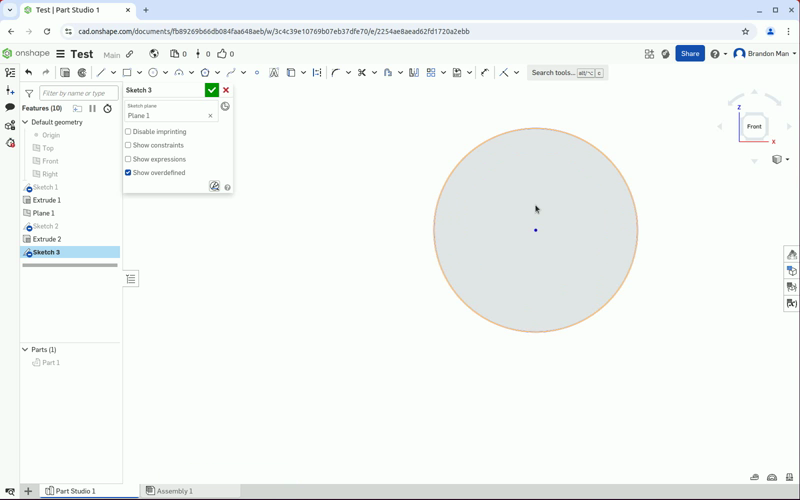
scroll(6)
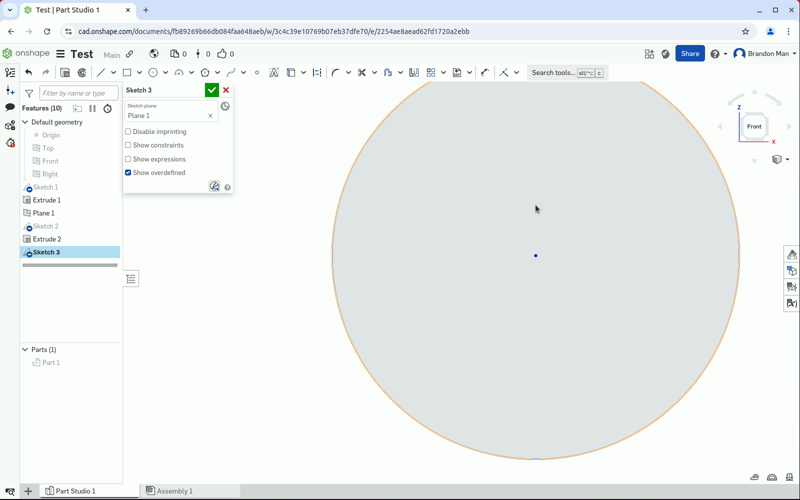
click(535, 204)
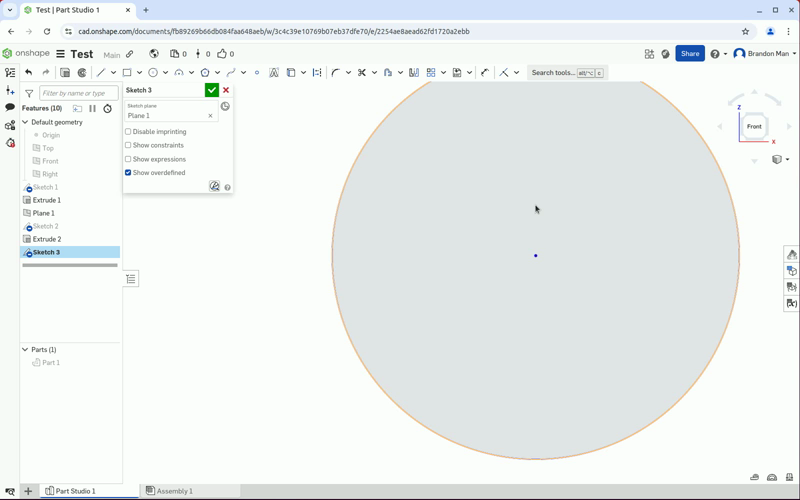
scroll(-6)
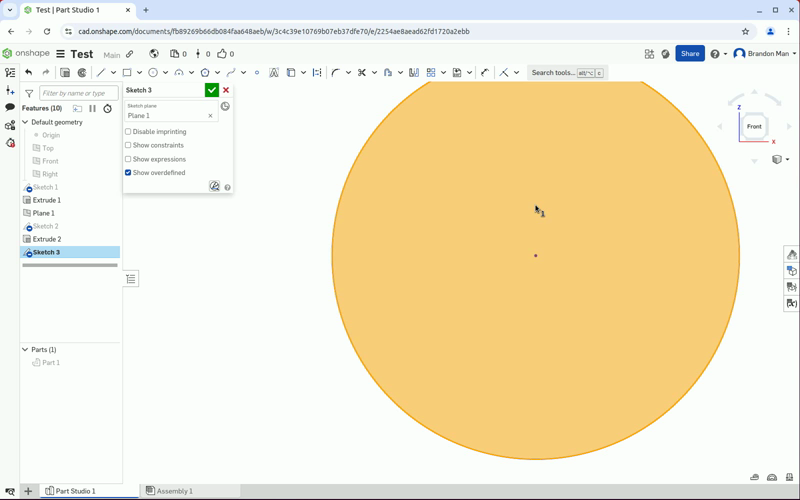
scroll(-6)
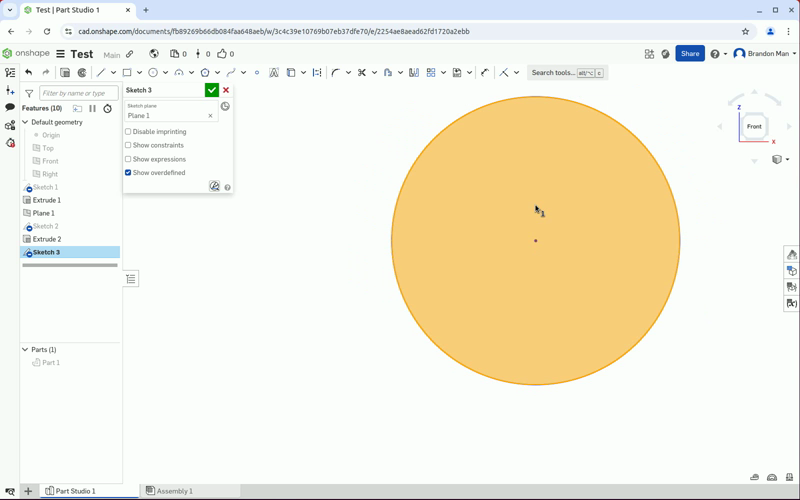
scroll(-6)
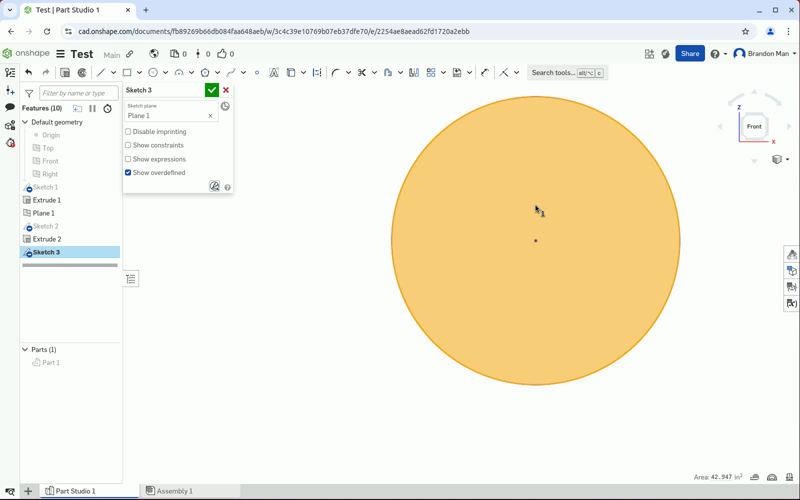
scroll(-6)
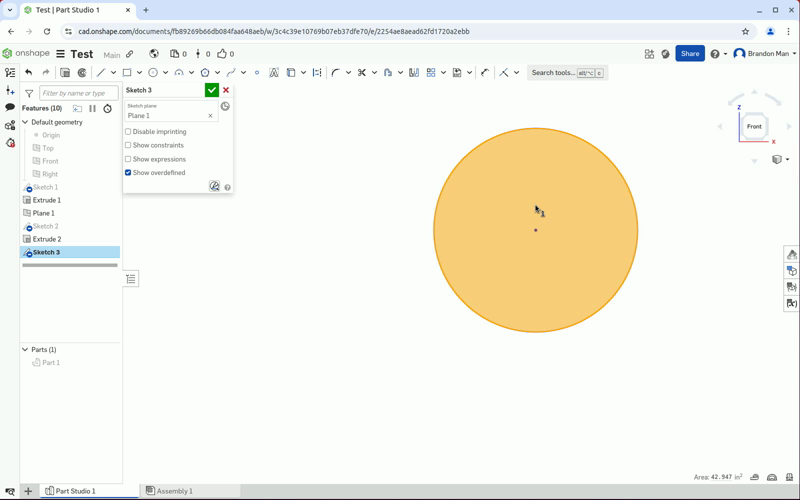
scroll(-6)
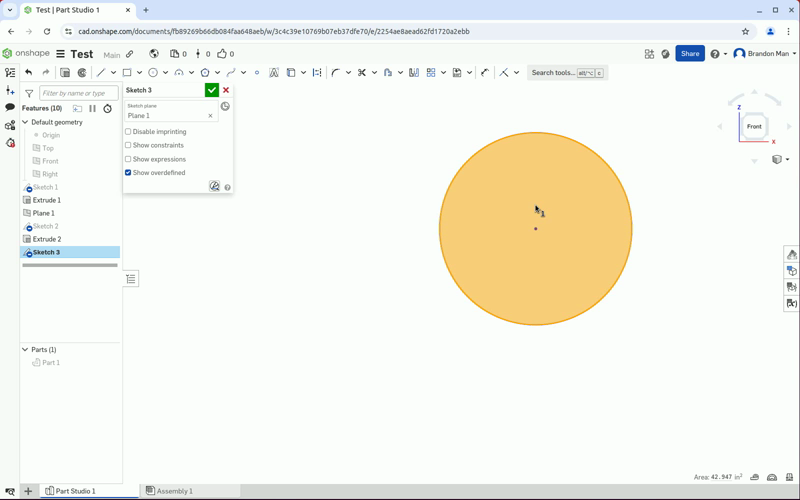
scroll(-6)
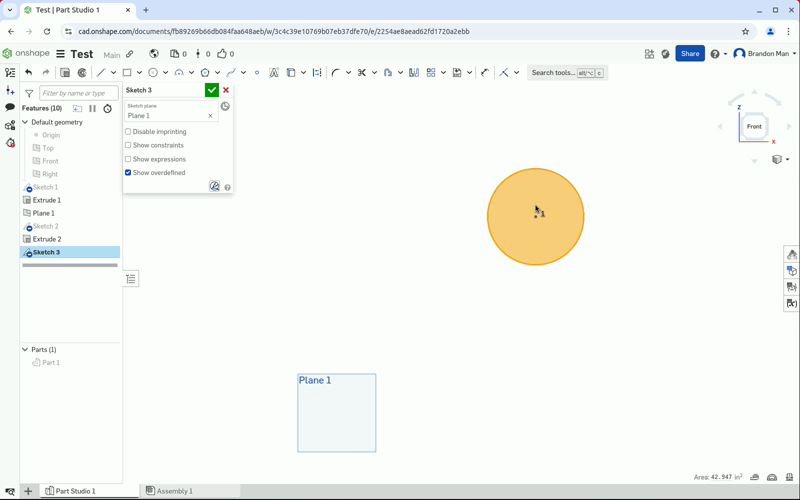
scroll(-6)
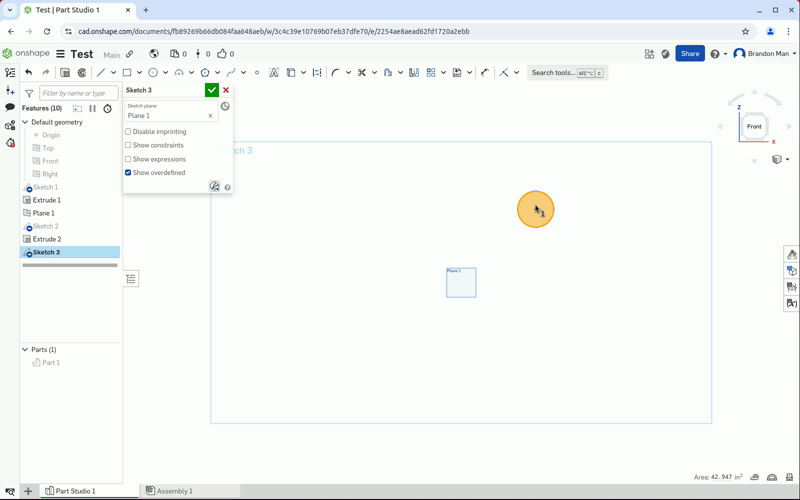
mouse_move(73, 352)
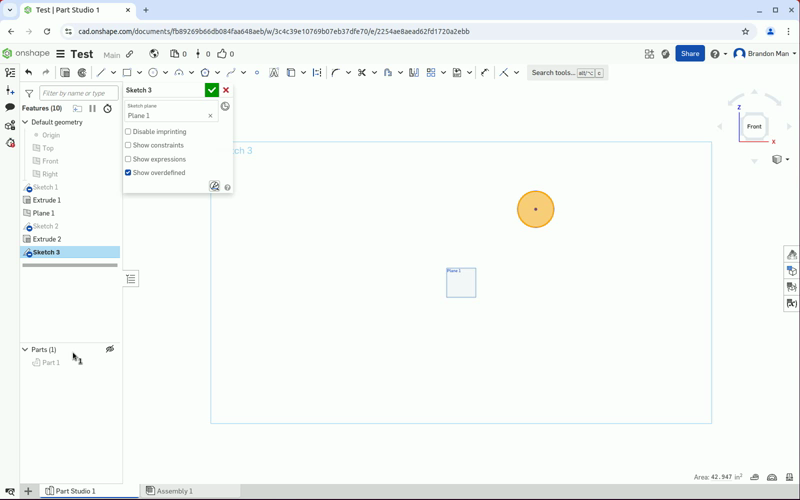
key(shift+y)
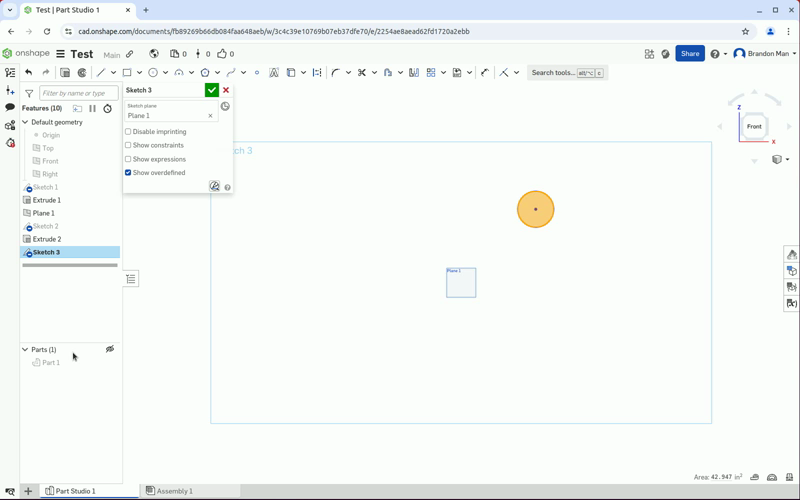
key(shift+e)
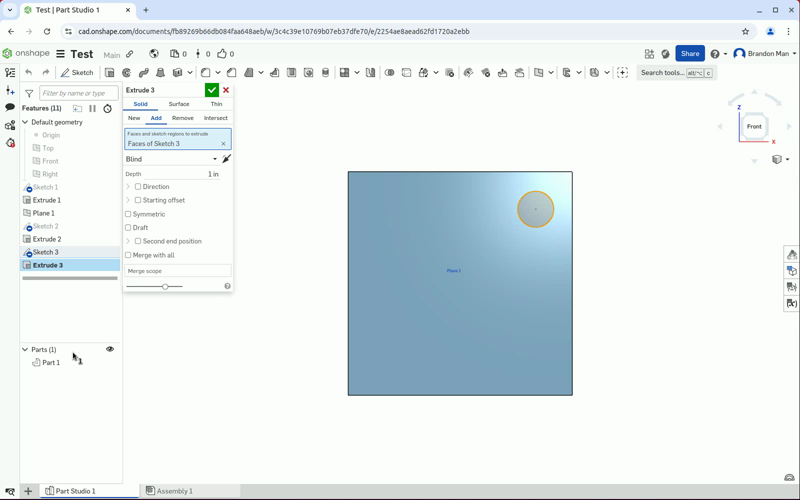
mouse_move(143, 106)
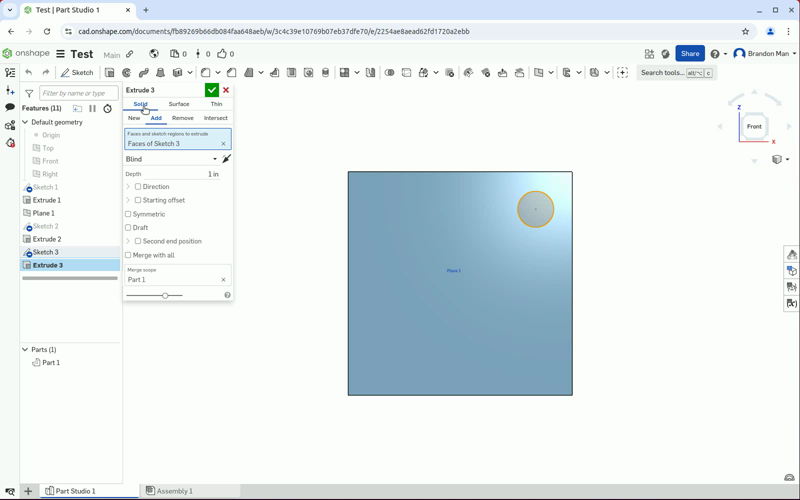
click(143, 106)
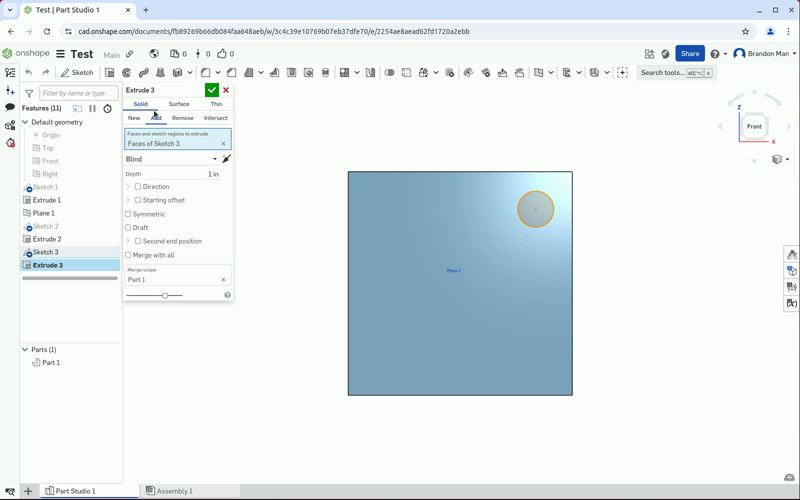
mouse_move(186, 120)
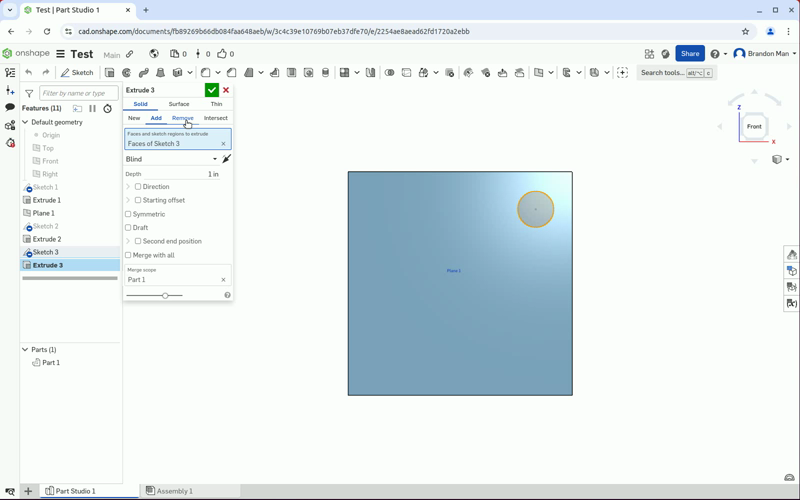
click(186, 120)
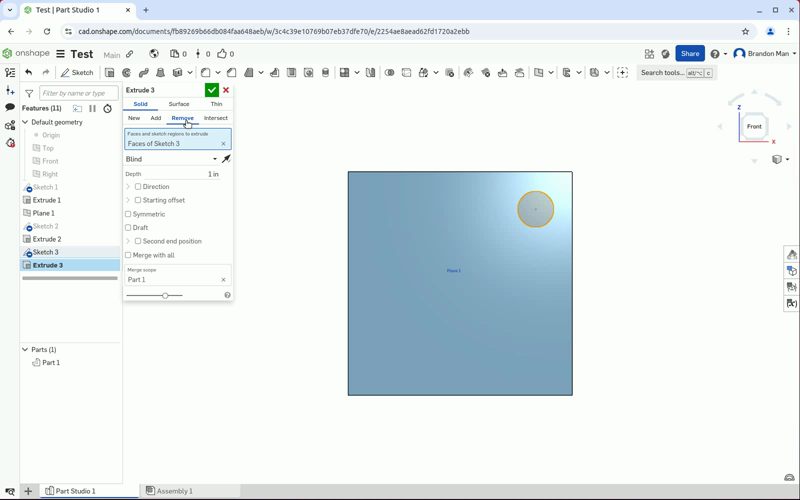
key(tab, 4)
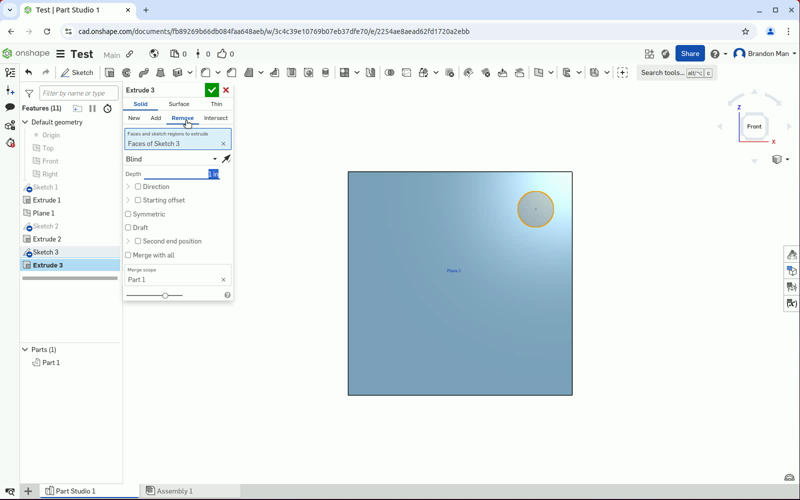
text(2.166)
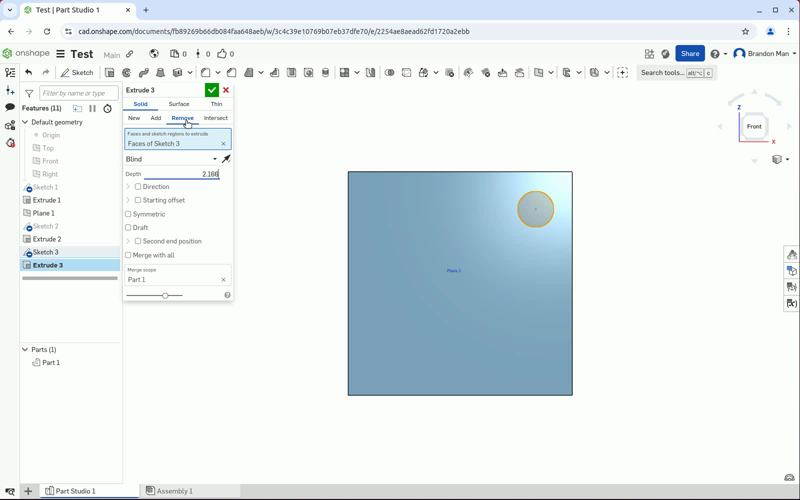
key(tab, 6)
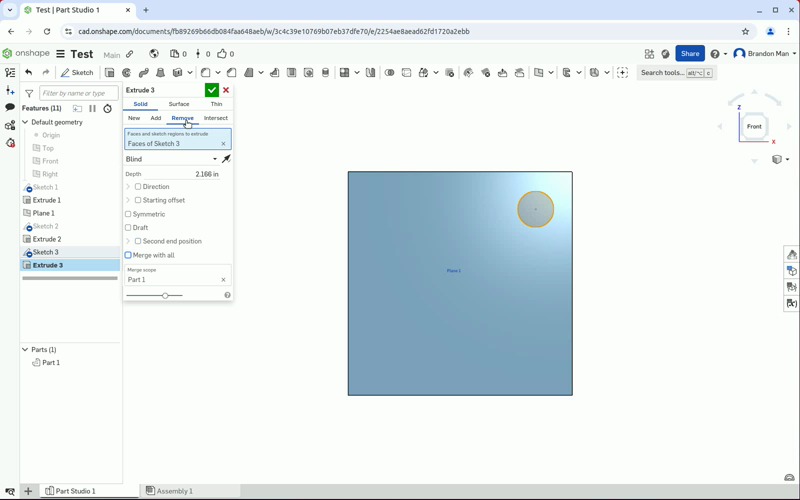
key(space)
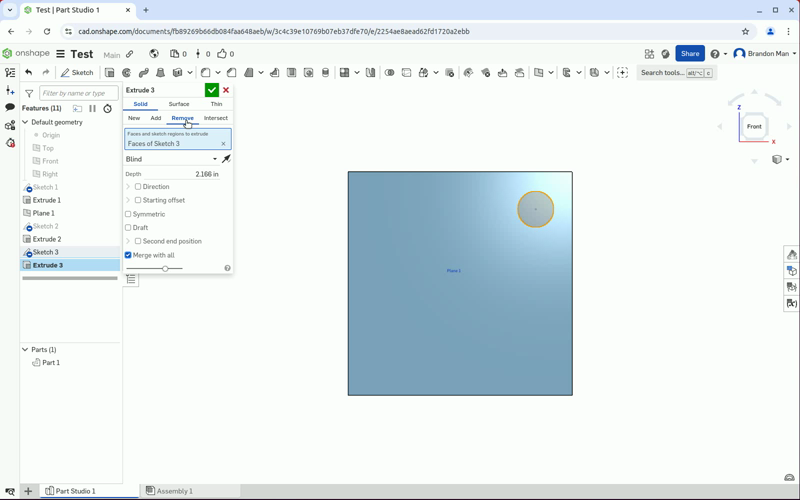
key(enter)
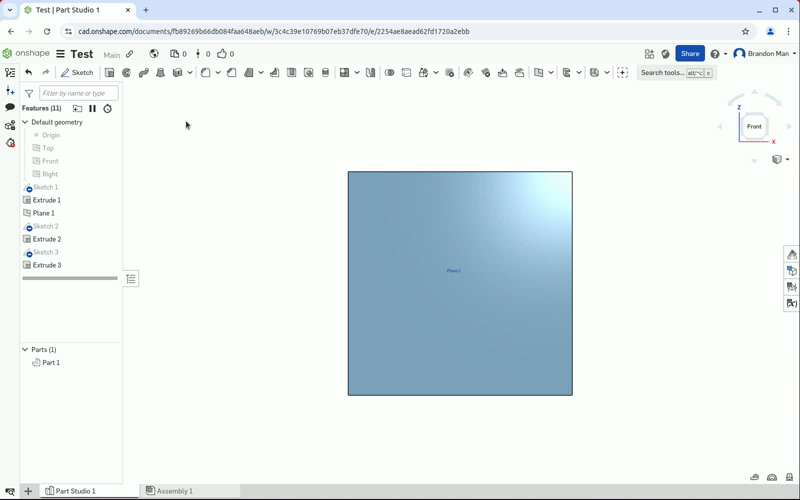
key(shift+h)
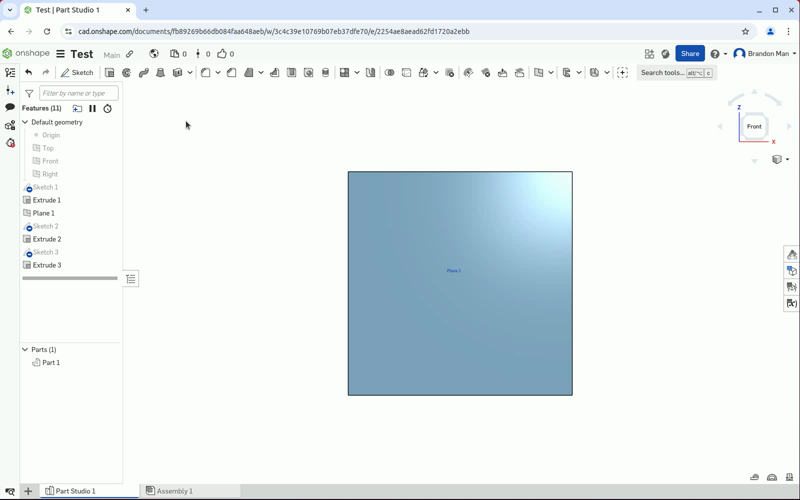
key(shift+h)
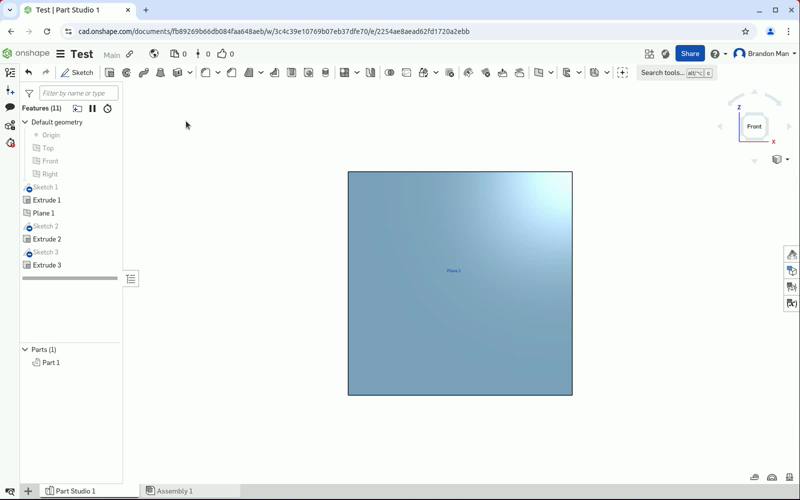
mouse_move(73, 189)
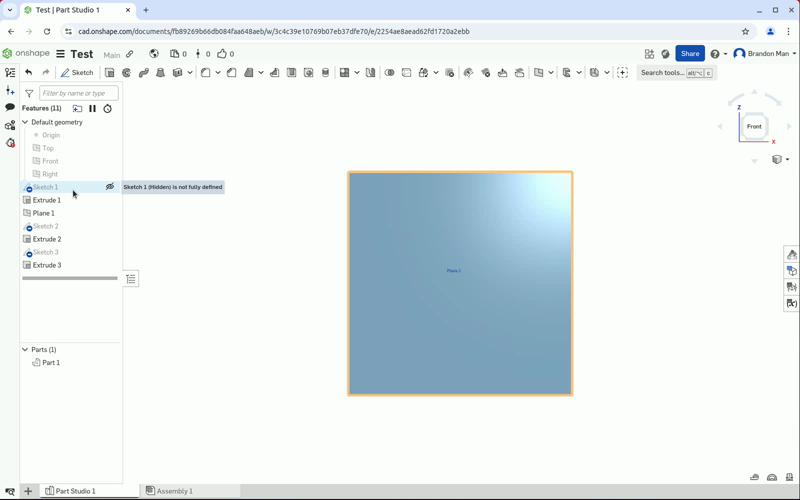
click(73, 189)
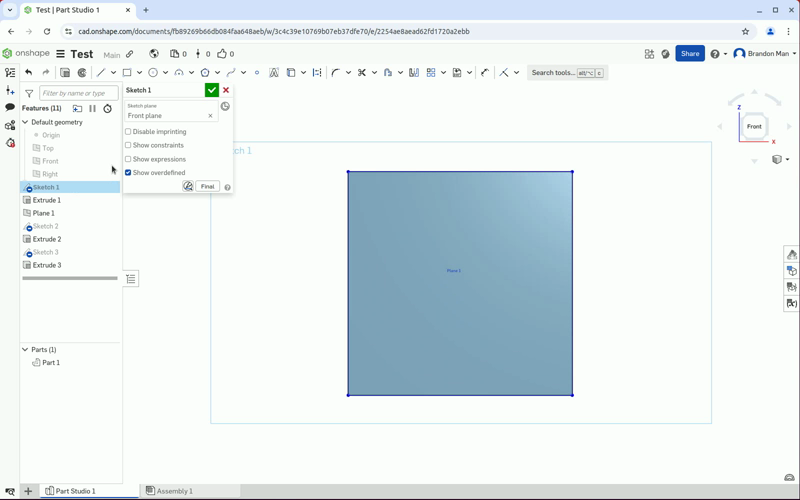
mouse_move(229, 92)
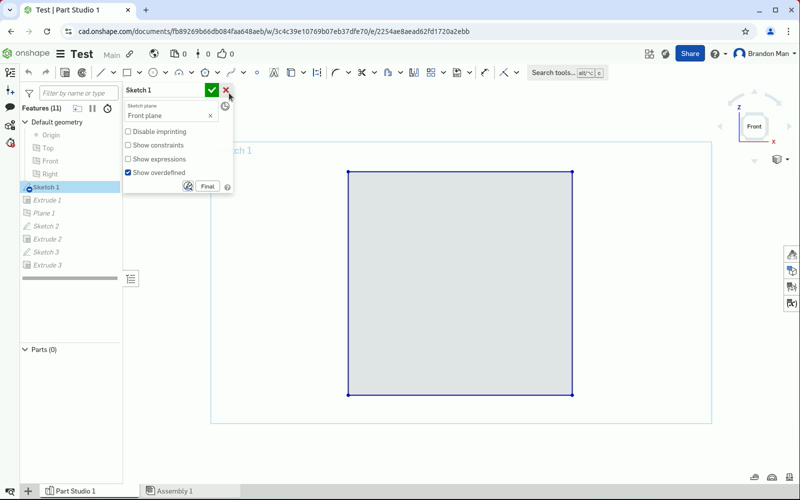
click(229, 92)
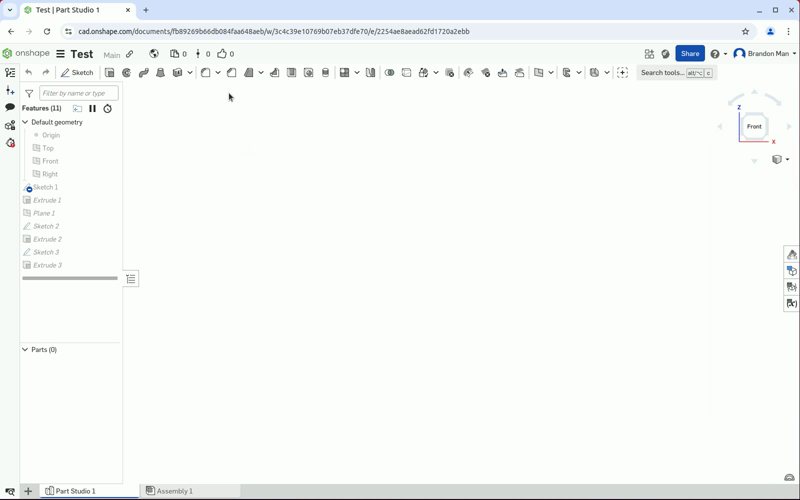
key(shift+s)
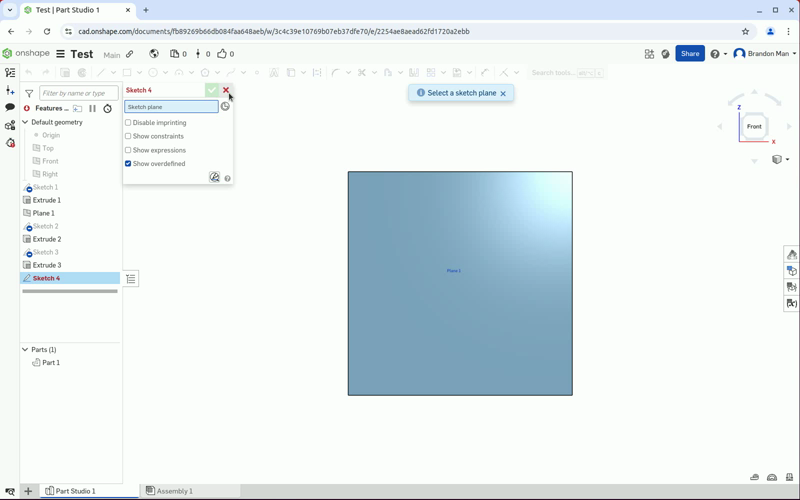
mouse_move(73, 215)
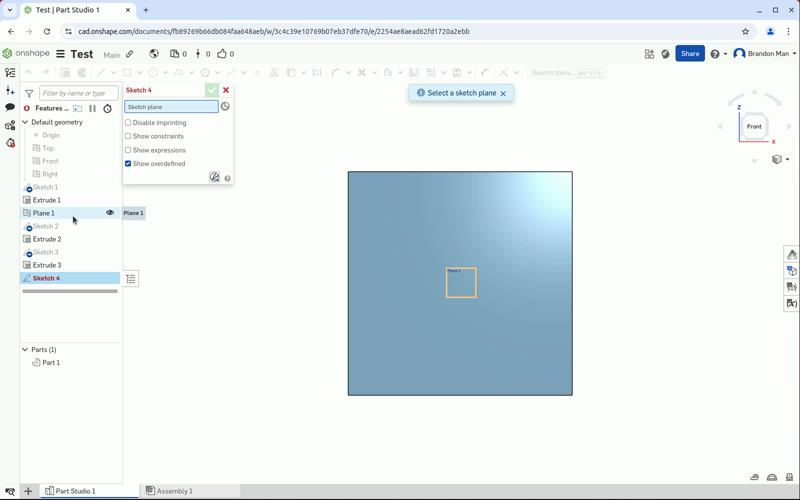
click(73, 215)
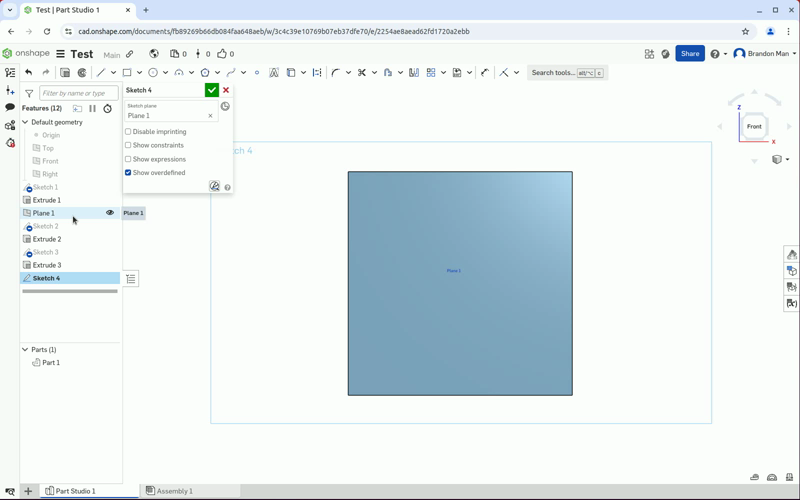
mouse_move(73, 352)
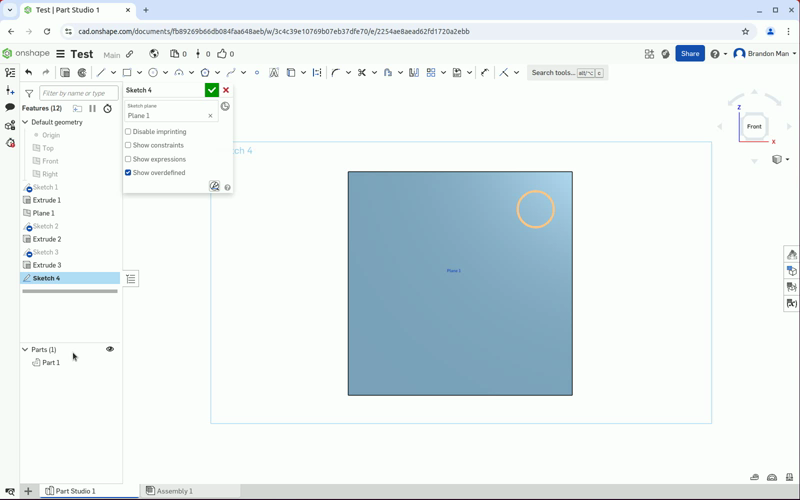
key(y)
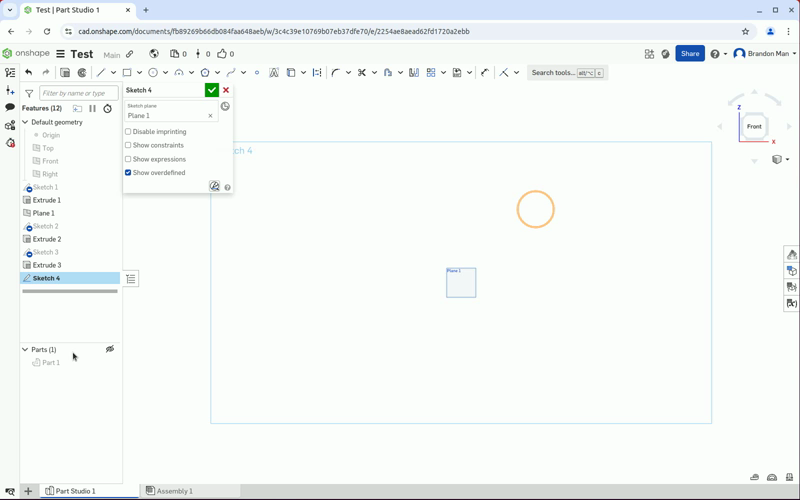
key(a)
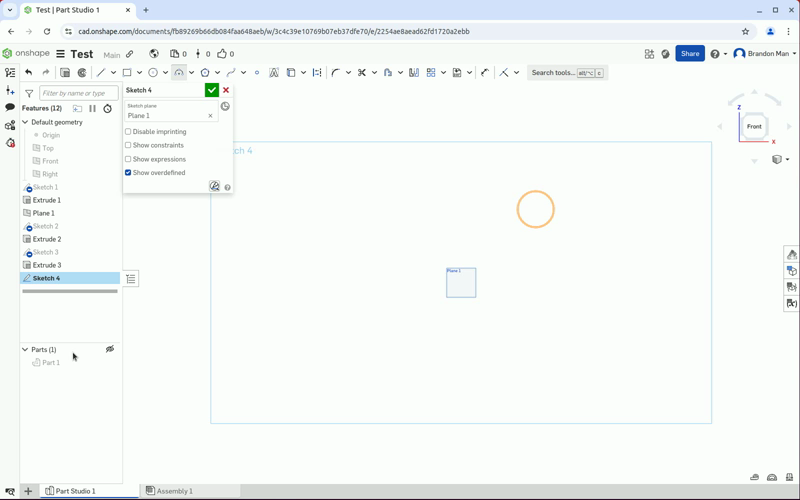
key_down(shift)
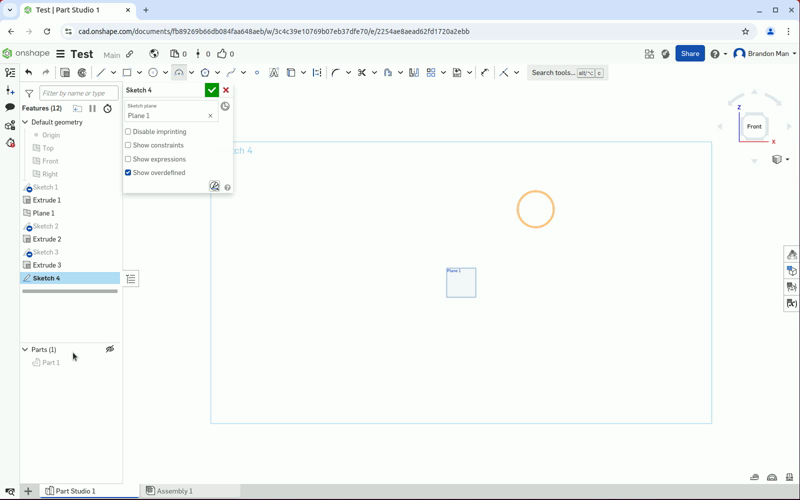
mouse_move(368, 287)
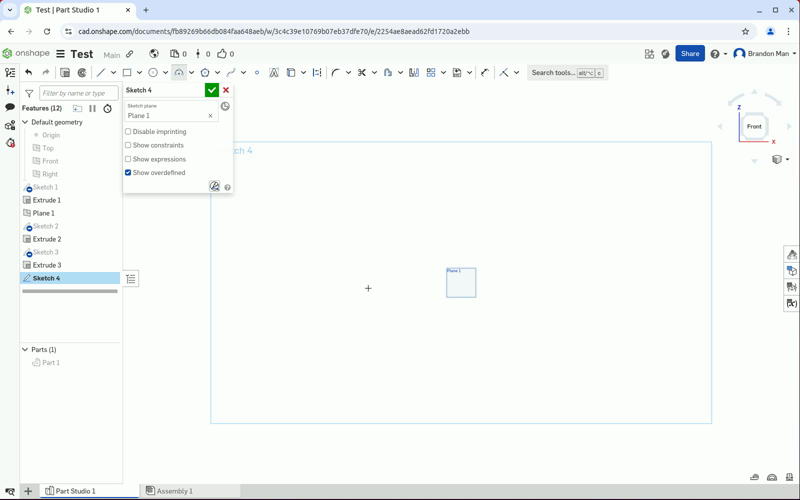
click(368, 287)
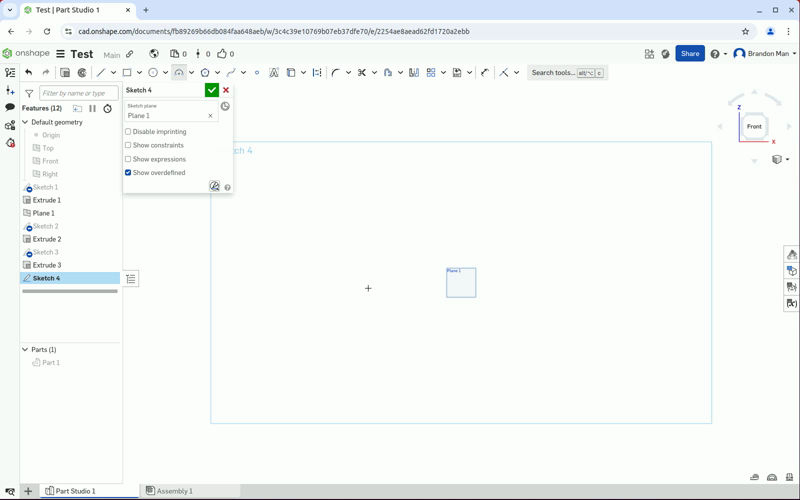
key_up(shift)
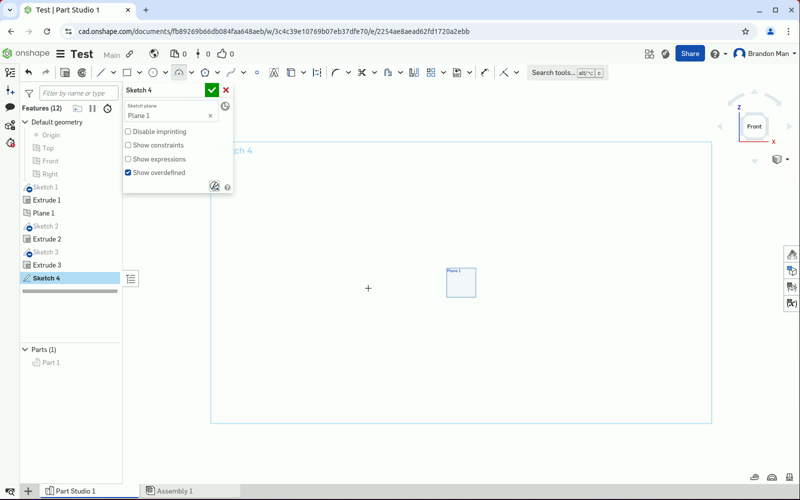
key_down(shift)
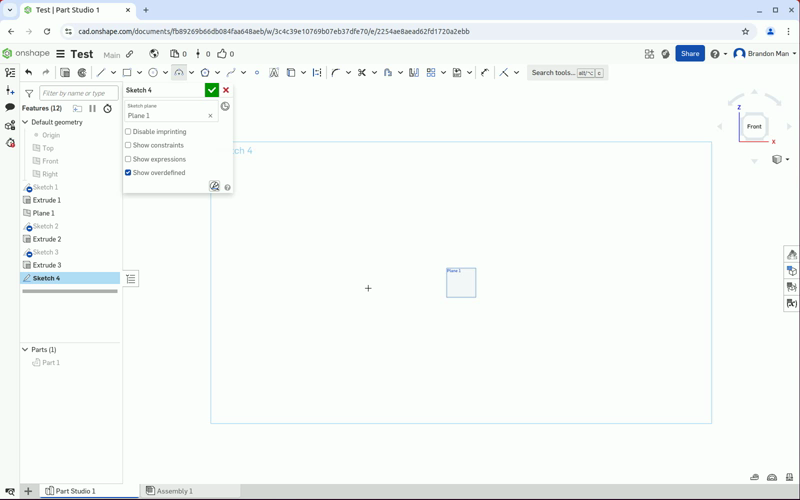
mouse_move(374, 293)
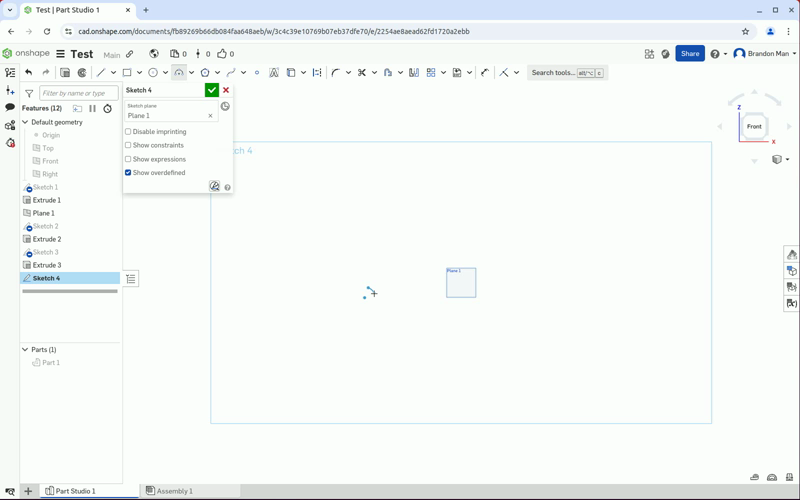
click(374, 293)
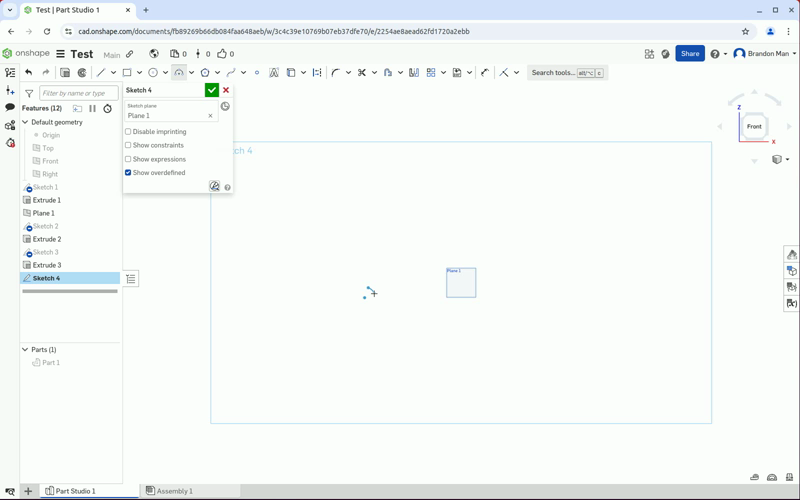
mouse_move(369, 291)
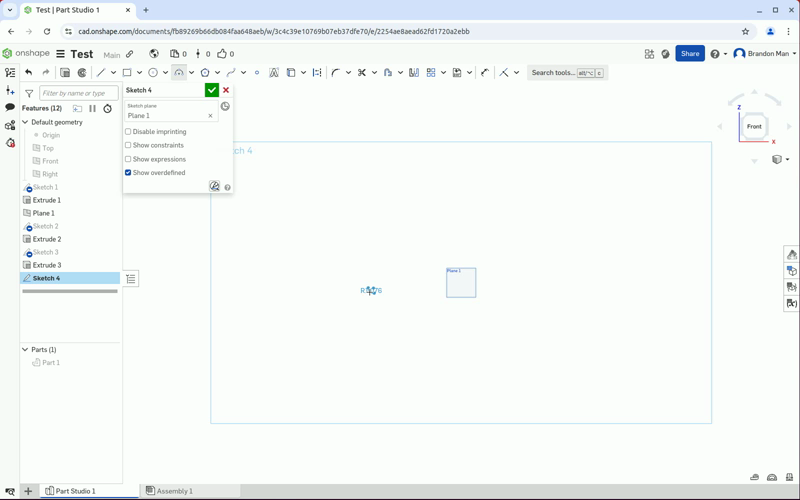
click(369, 291)
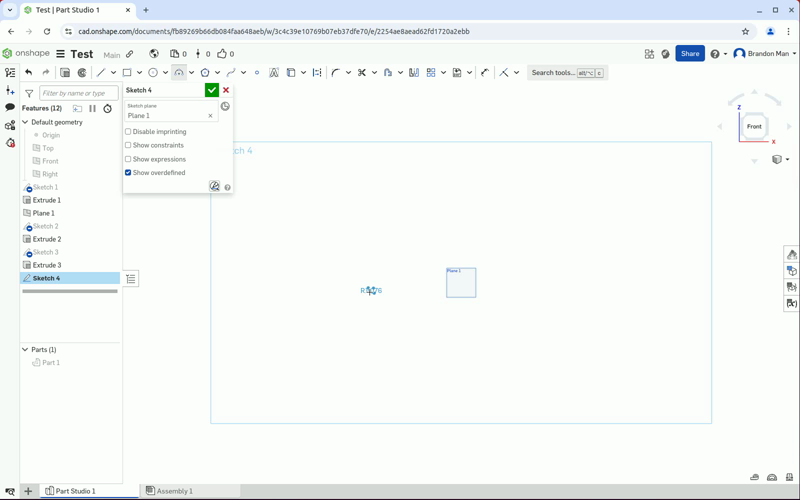
key_up(shift)
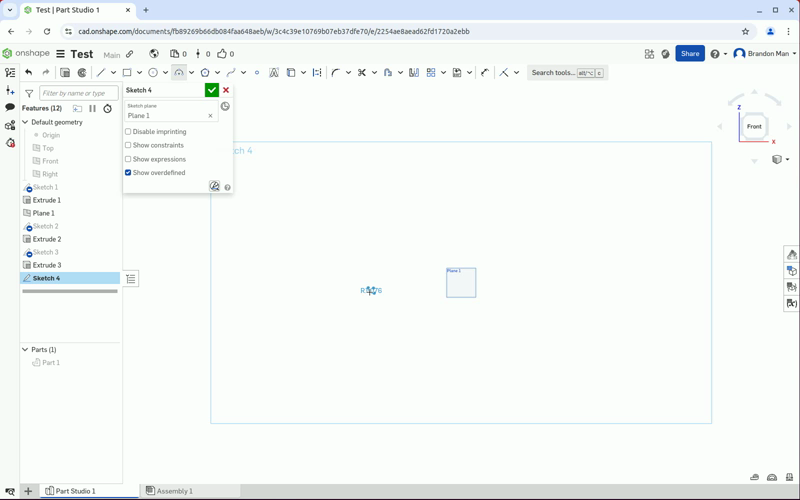
key(esc)
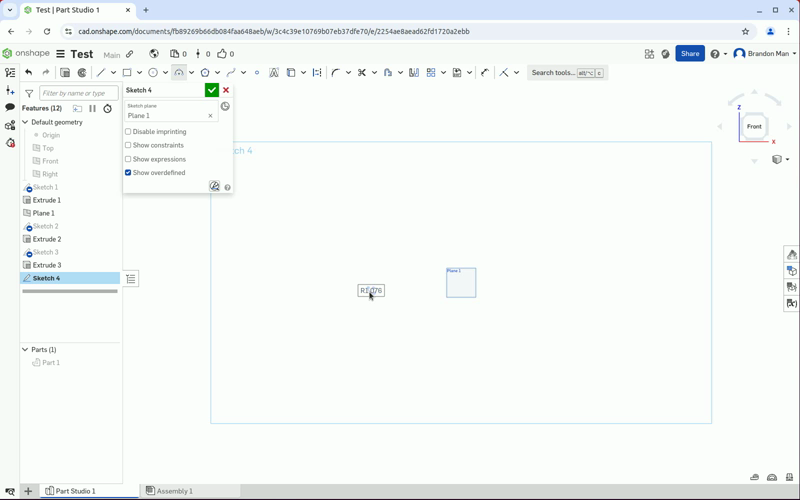
key(l)
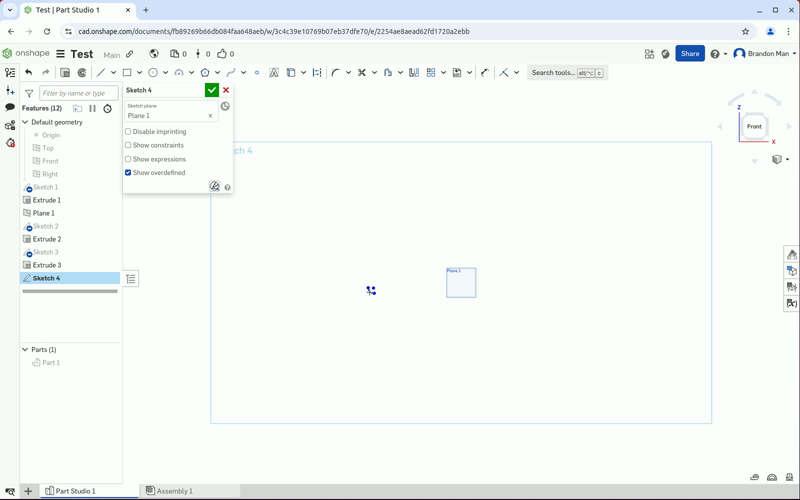
mouse_move(374, 293)
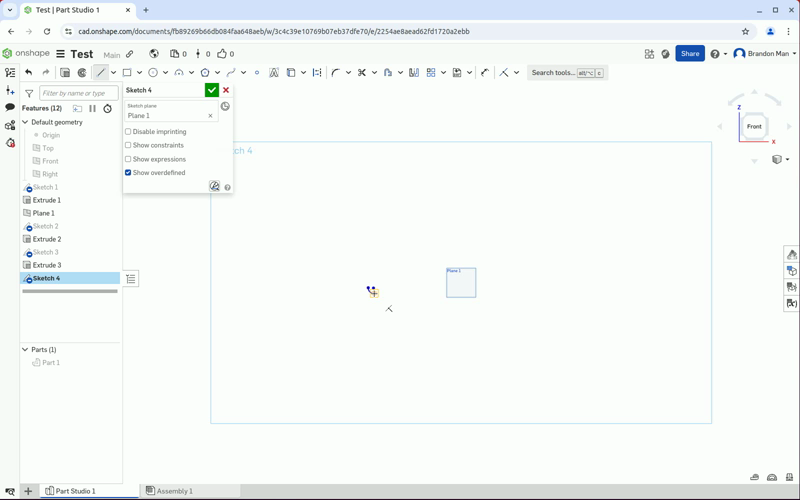
click(374, 293)
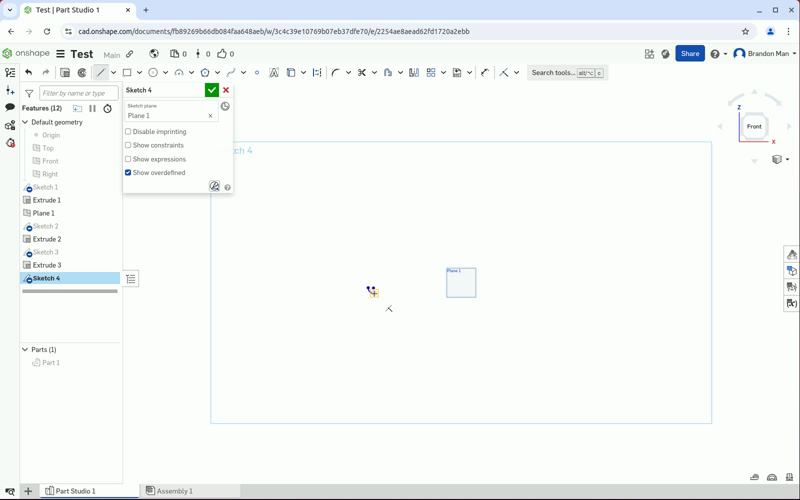
key_down(shift)
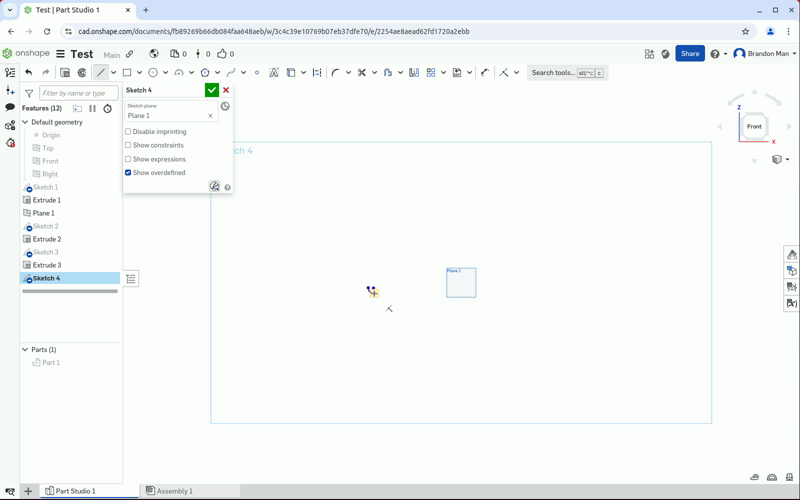
mouse_move(545, 293)
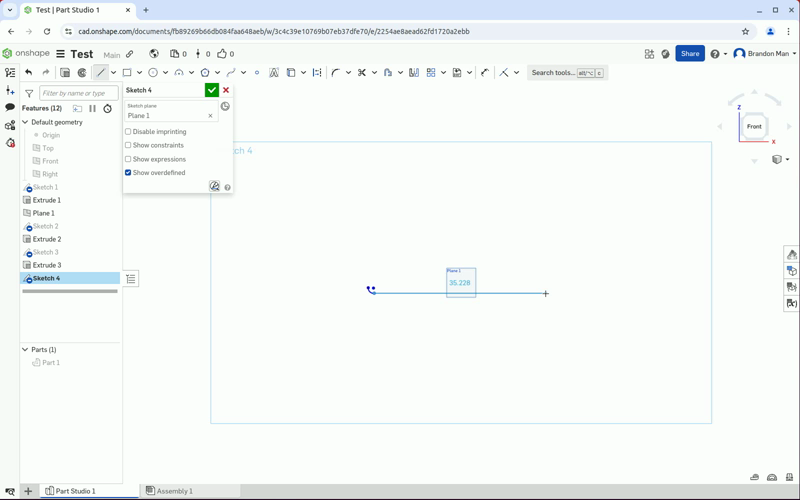
click(545, 293)
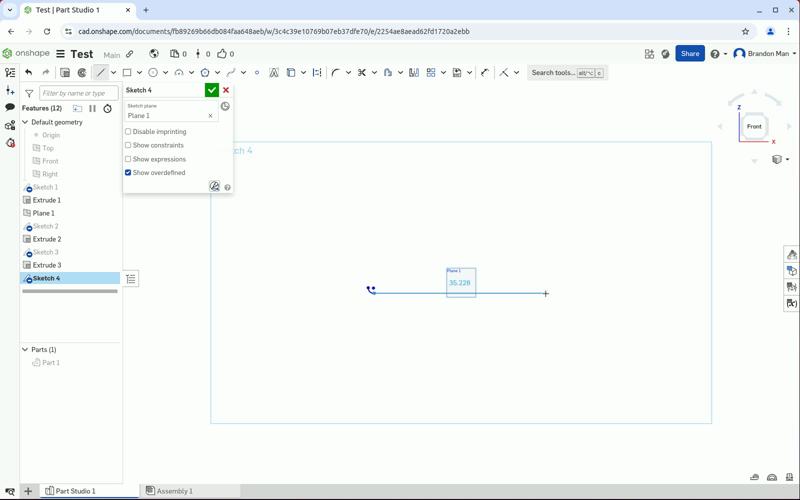
key_up(shift)
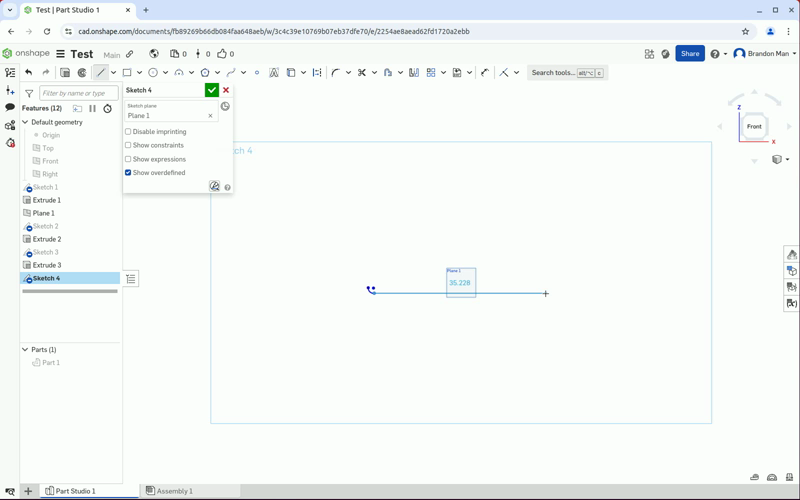
key(esc)
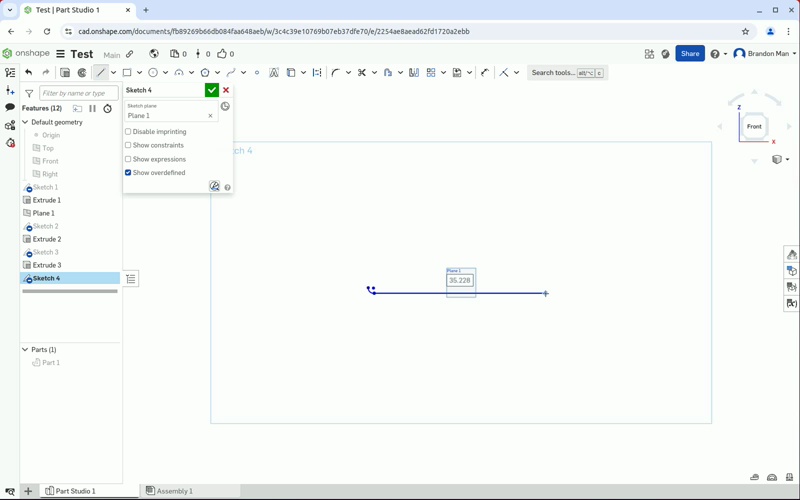
key(a)
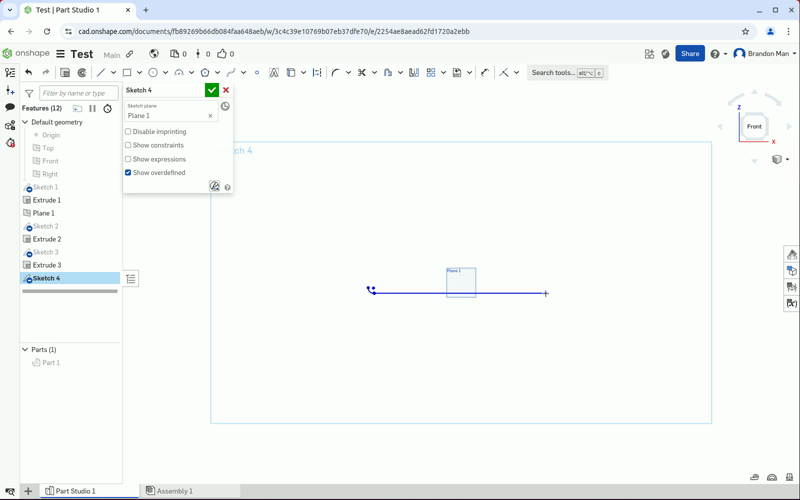
mouse_move(545, 293)
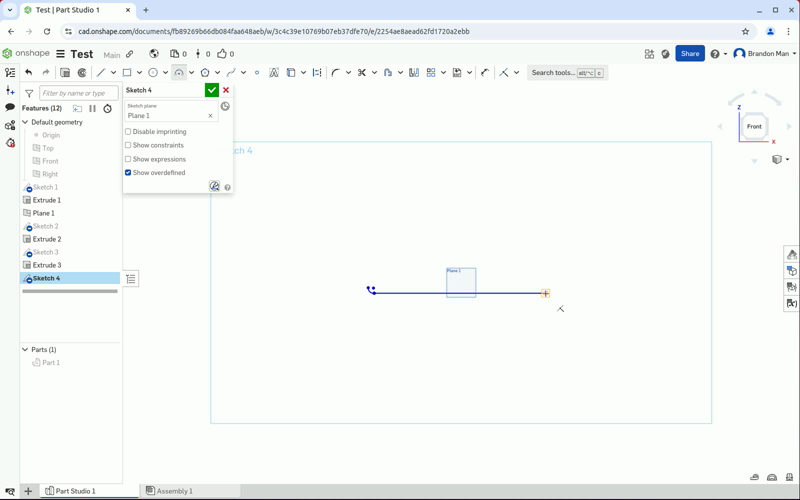
click(545, 293)
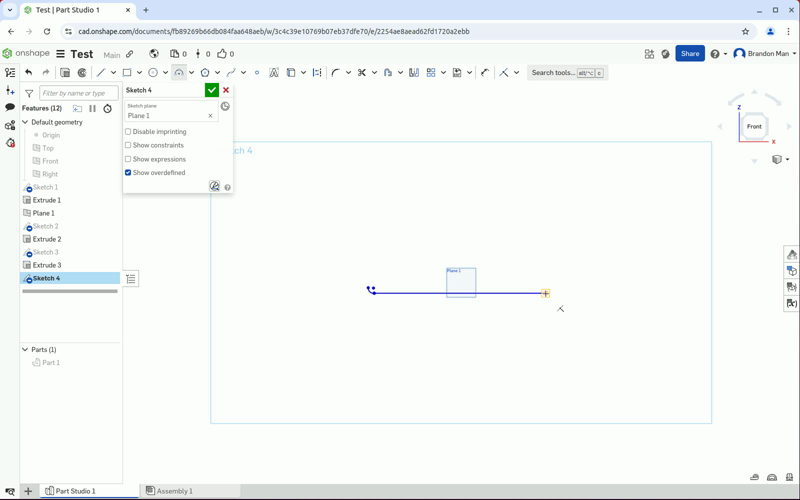
key_down(shift)
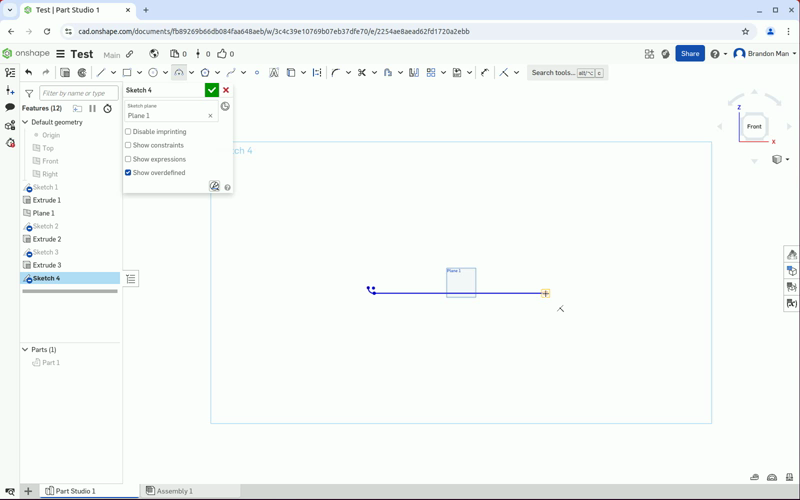
mouse_move(551, 287)
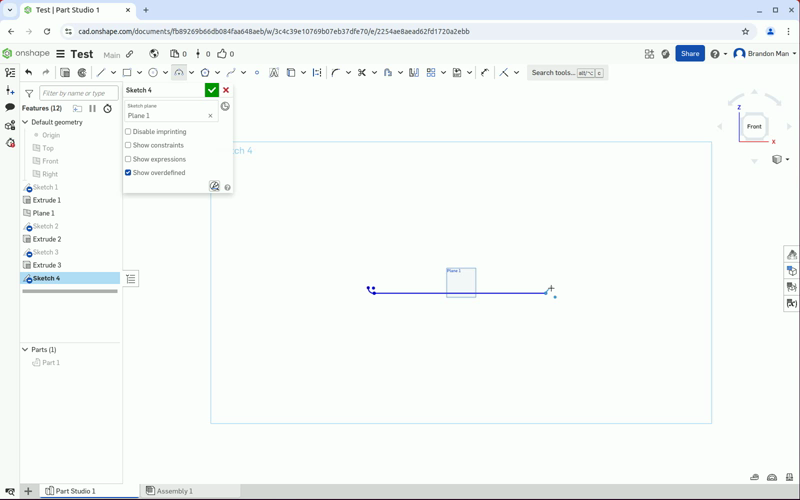
click(551, 287)
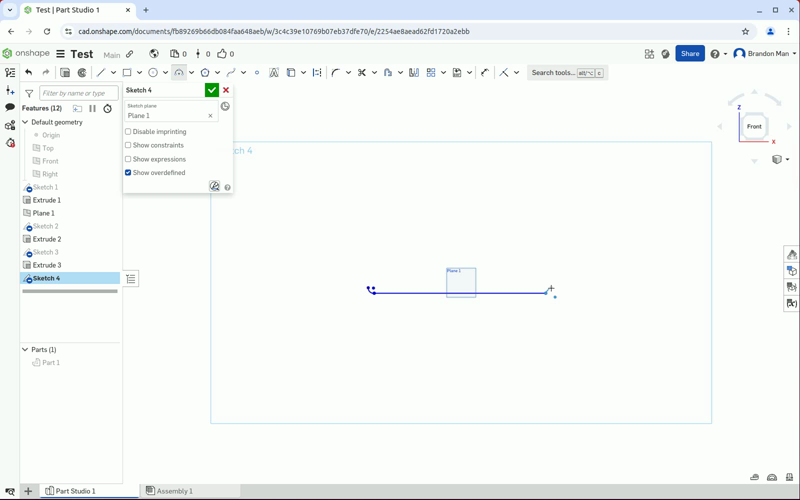
mouse_move(549, 291)
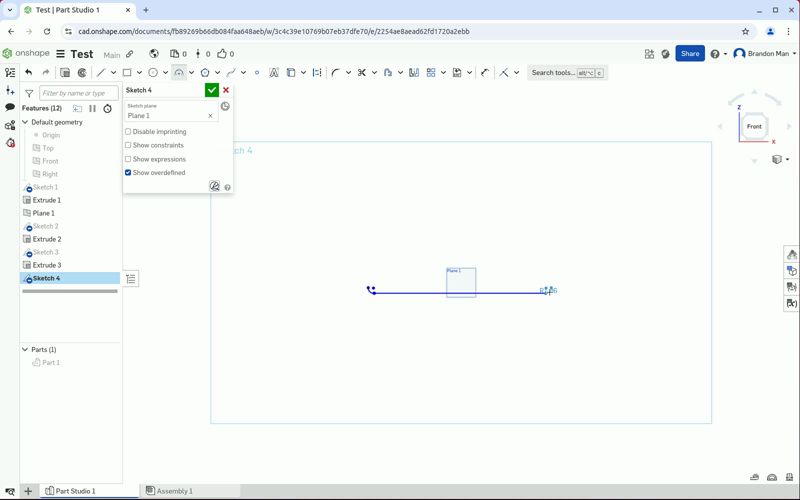
click(549, 291)
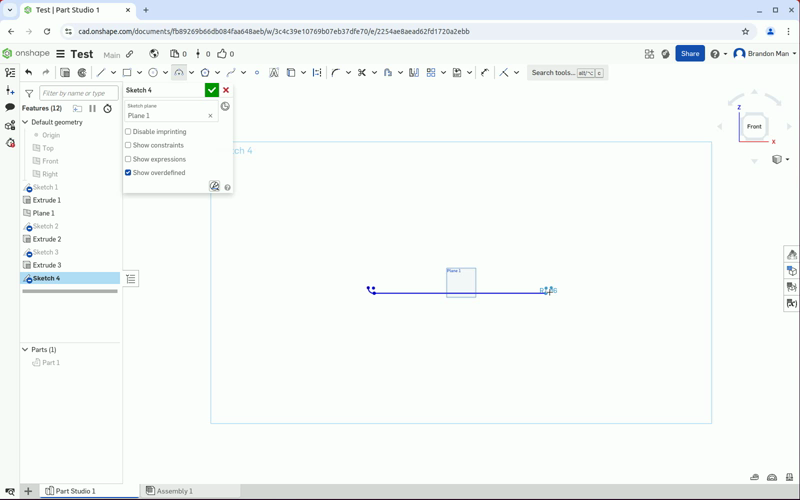
key_up(shift)
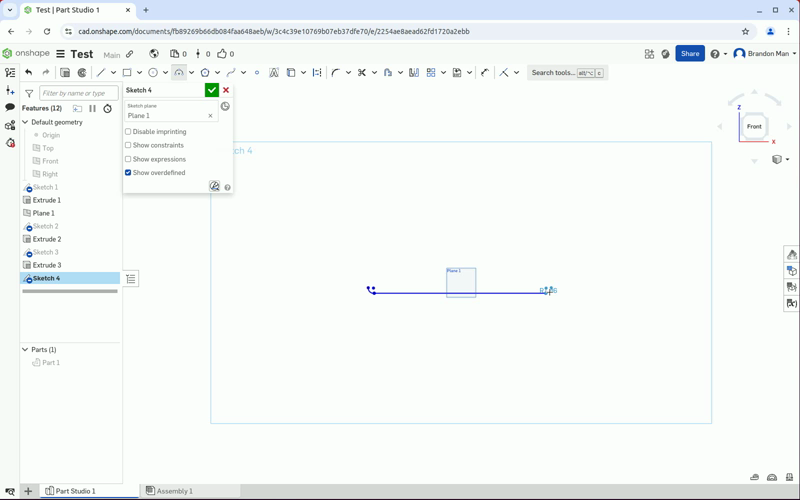
key(esc)
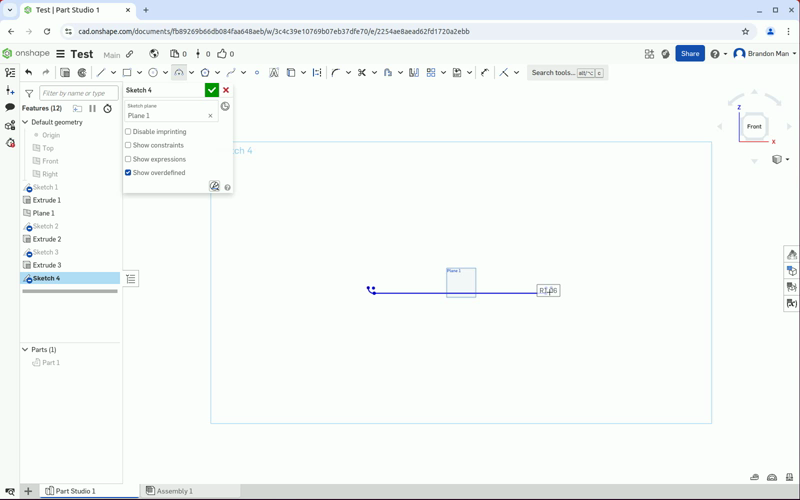
key(l)
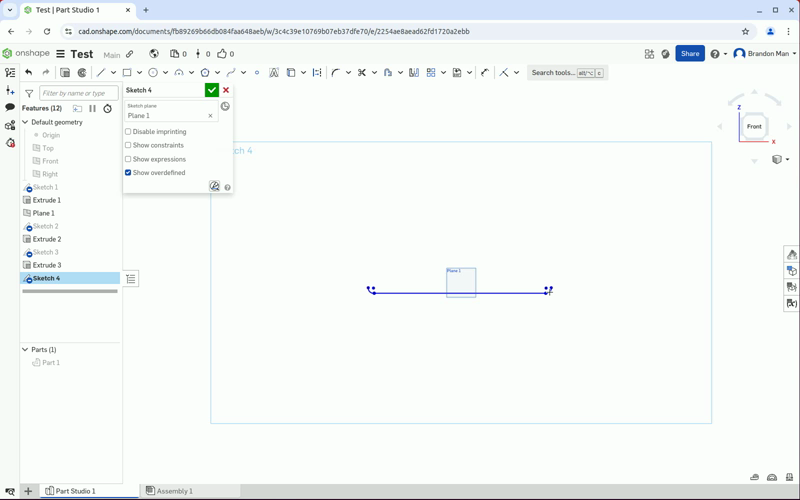
mouse_move(551, 287)
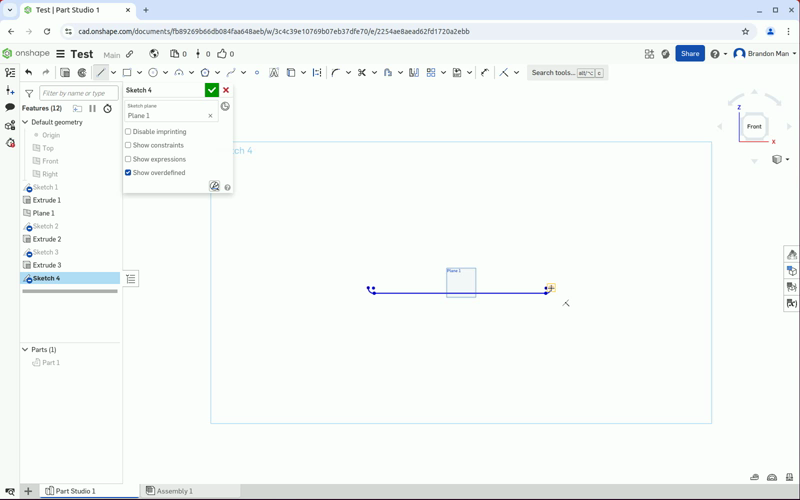
scroll(6)
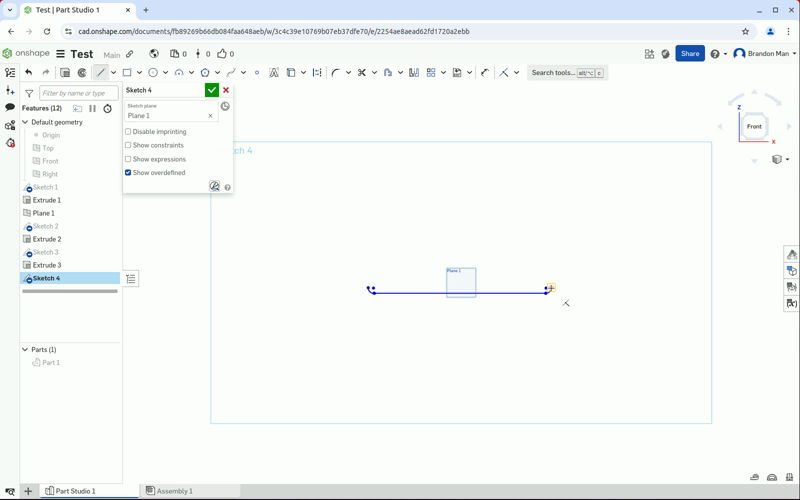
scroll(6)
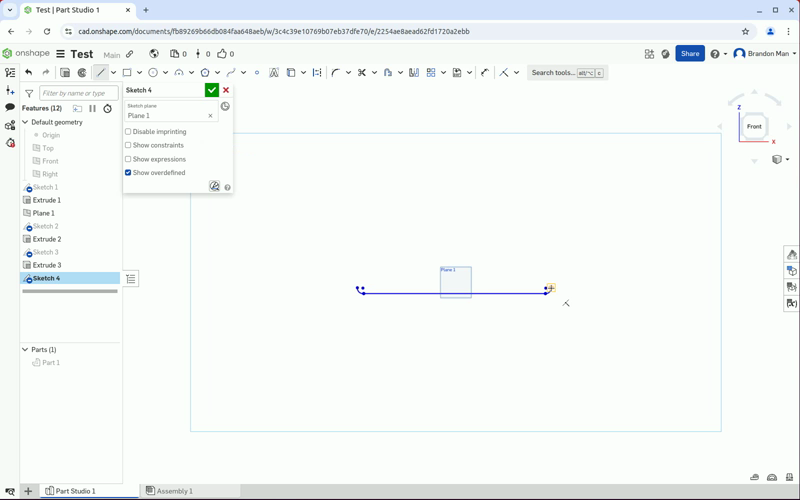
scroll(6)
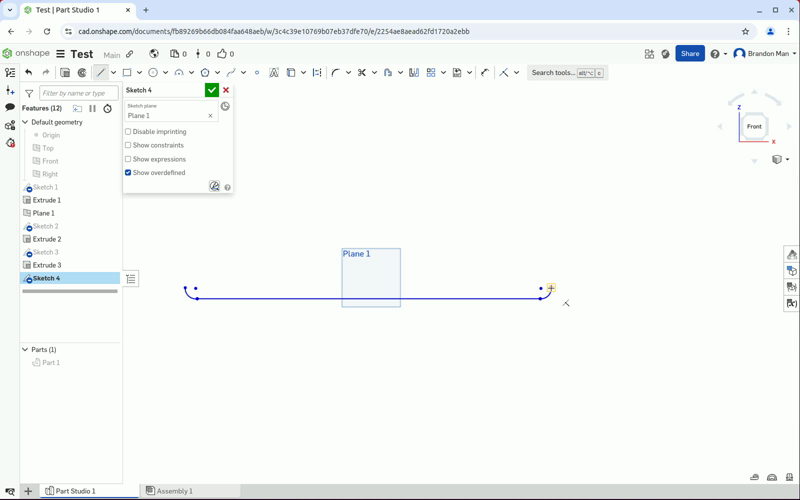
scroll(6)
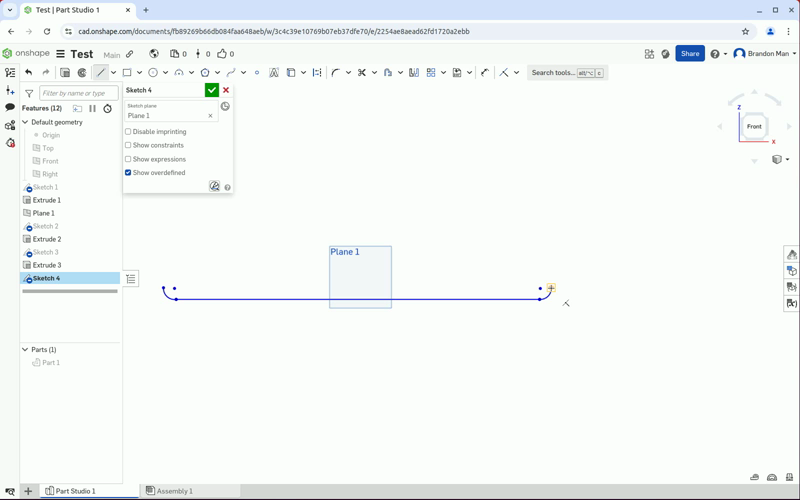
scroll(6)
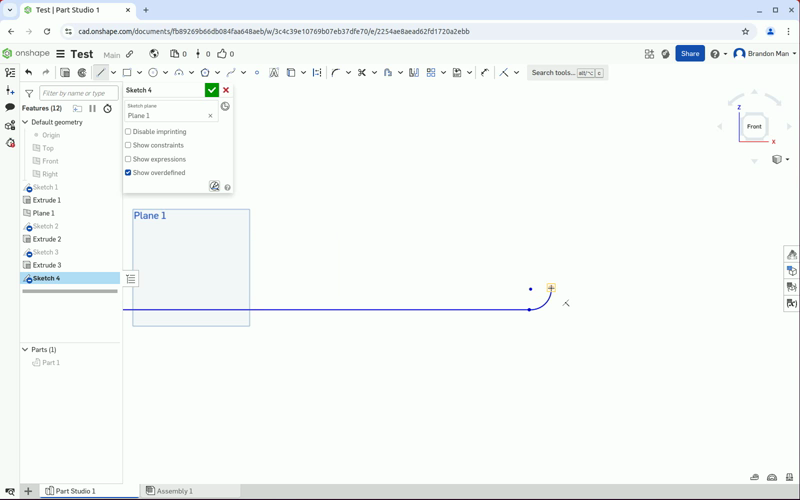
scroll(6)
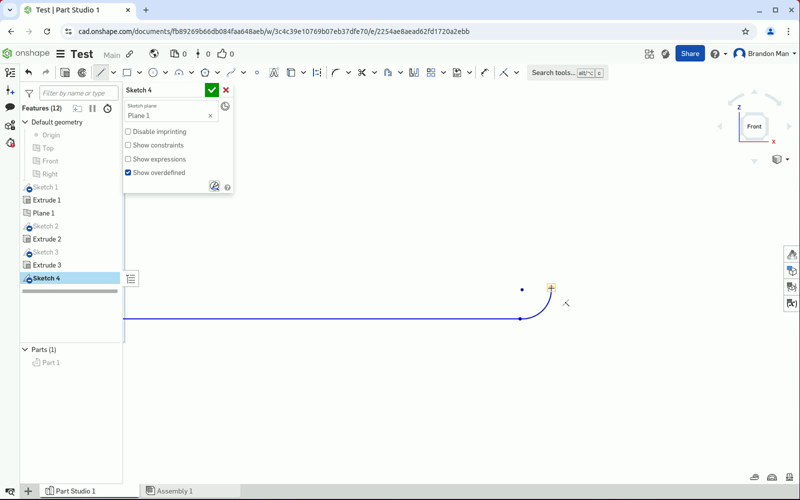
scroll(6)
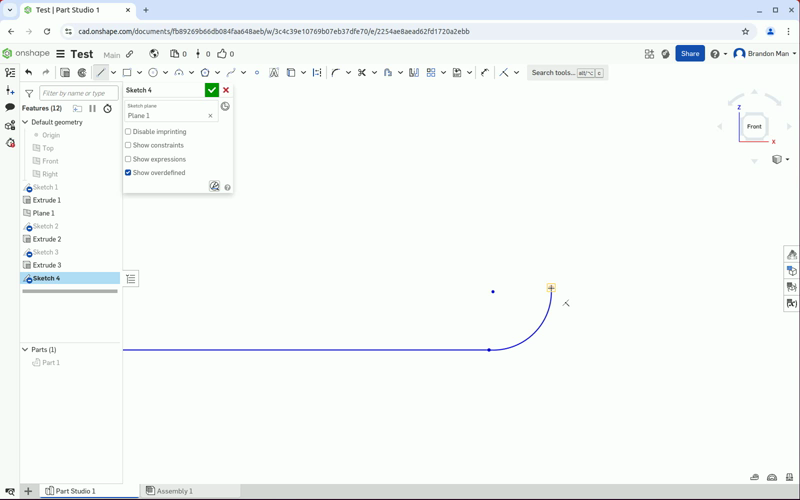
click(551, 287)
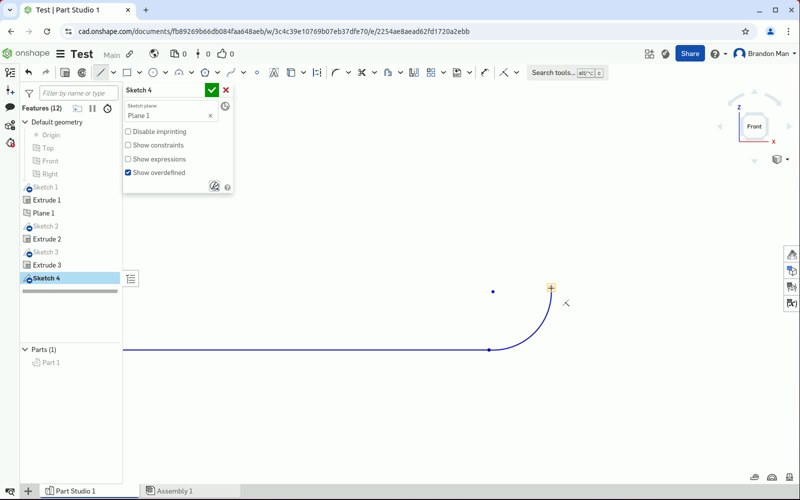
scroll(-6)
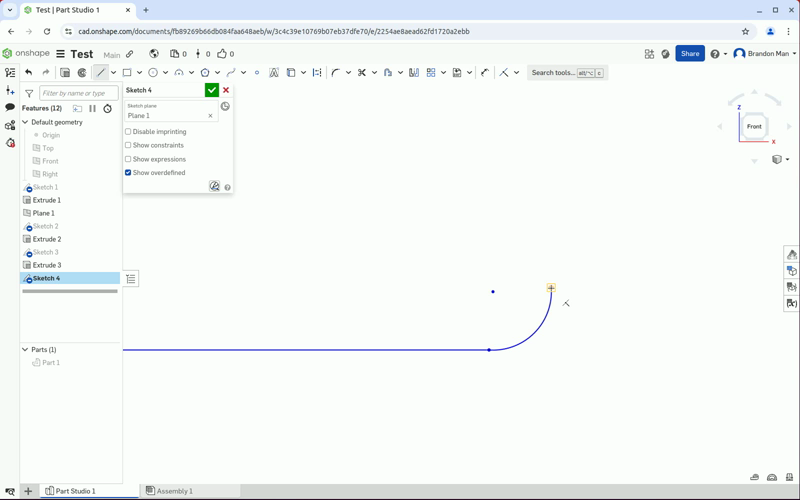
scroll(-6)
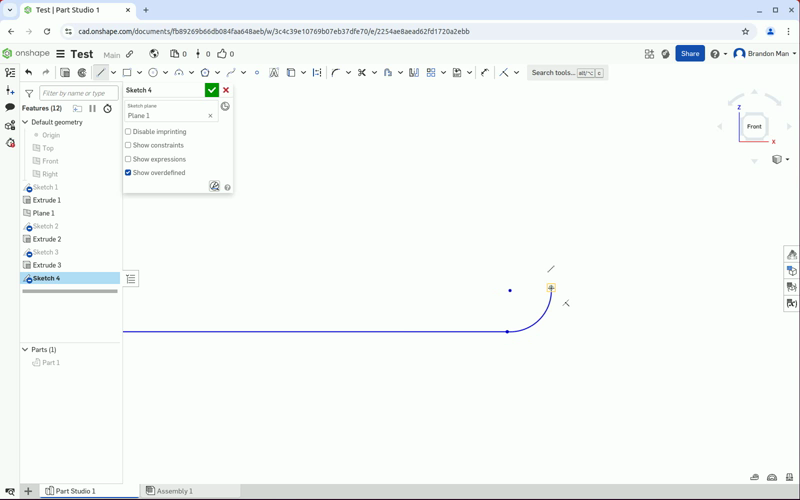
scroll(-6)
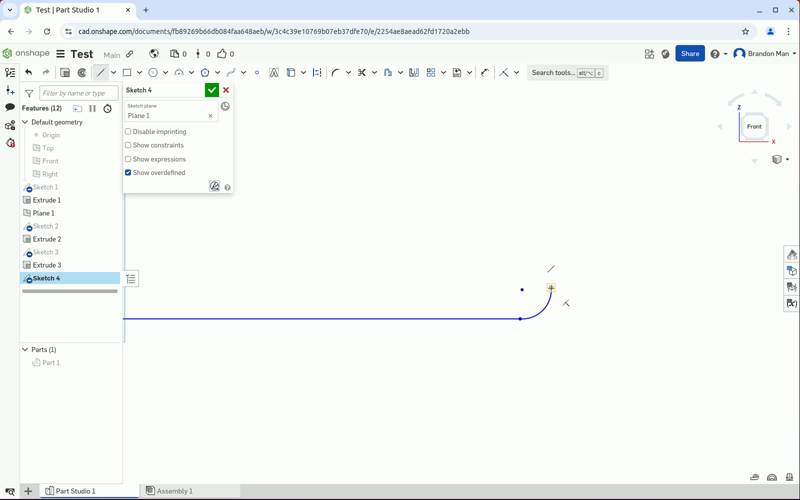
scroll(-6)
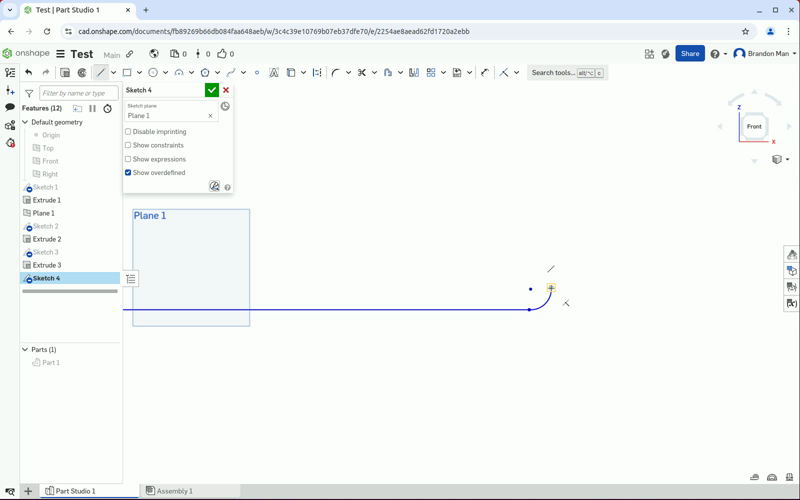
scroll(-6)
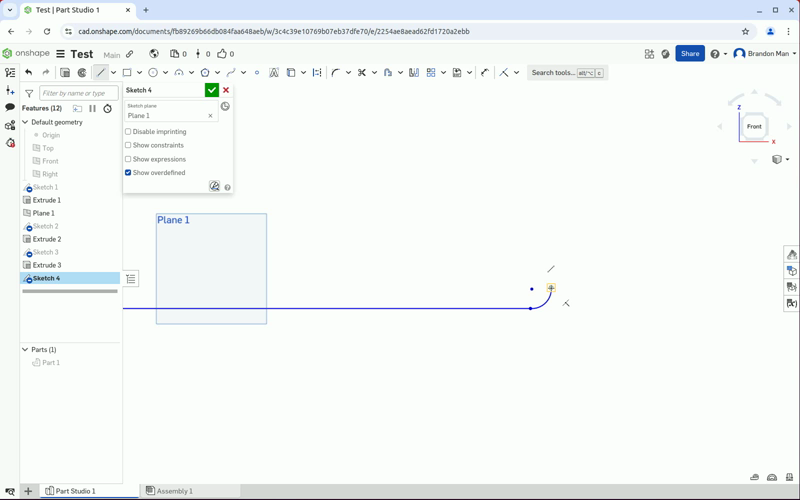
scroll(-6)
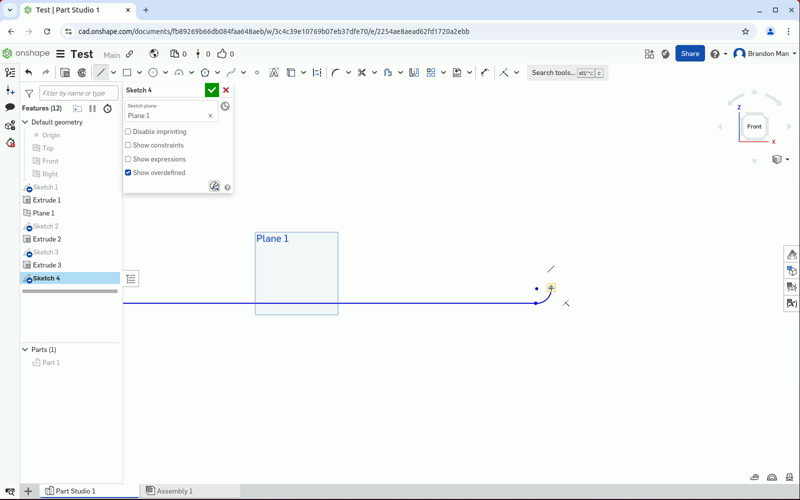
scroll(-6)
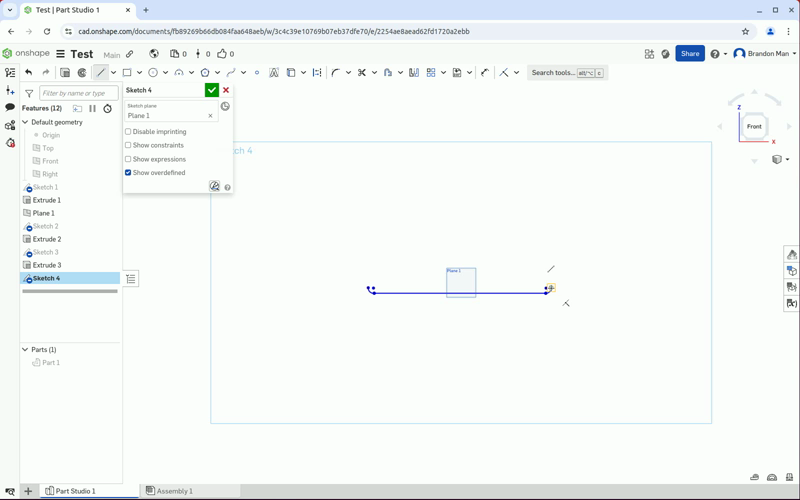
key_down(shift)
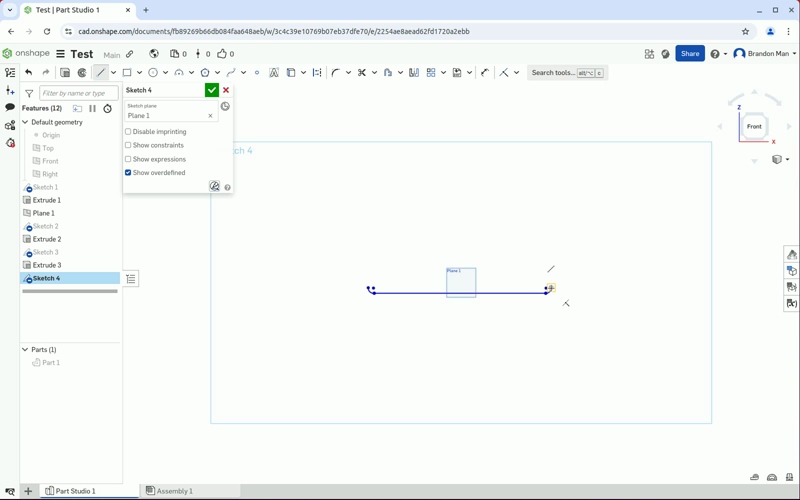
mouse_move(581, 287)
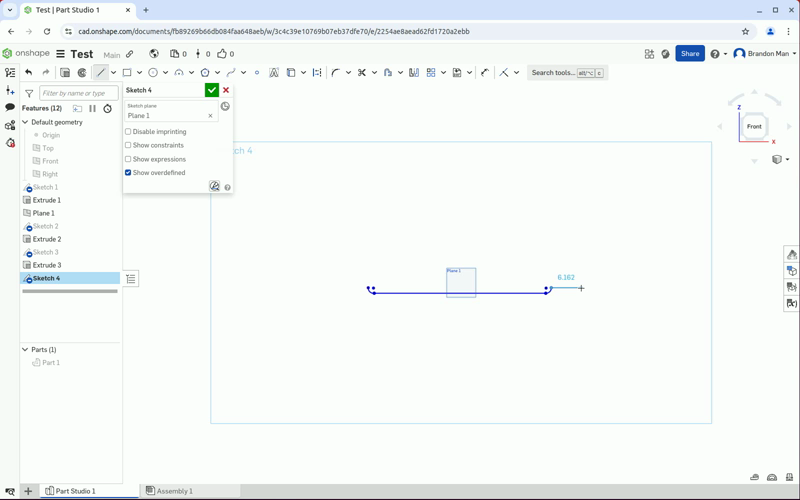
mouse_move(551, 277)
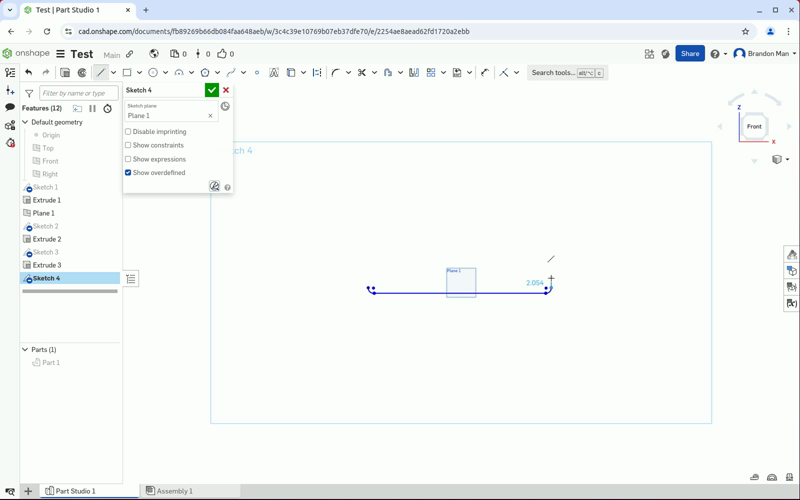
click(551, 277)
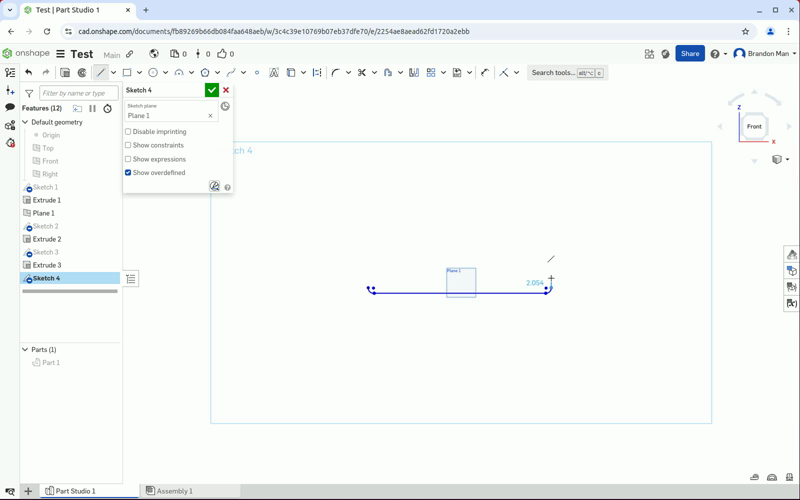
key_up(shift)
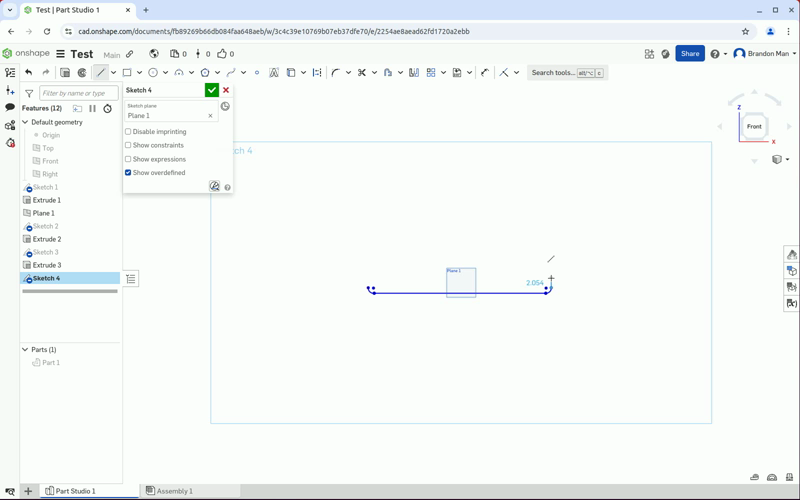
key(esc)
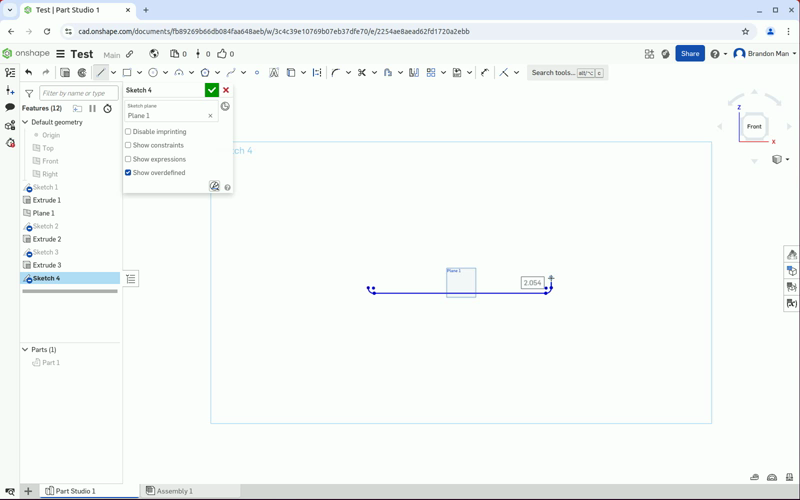
key(a)
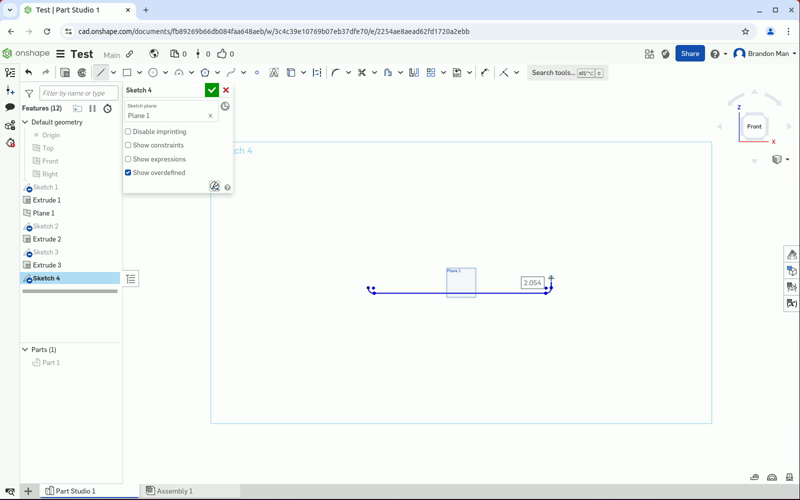
mouse_move(551, 277)
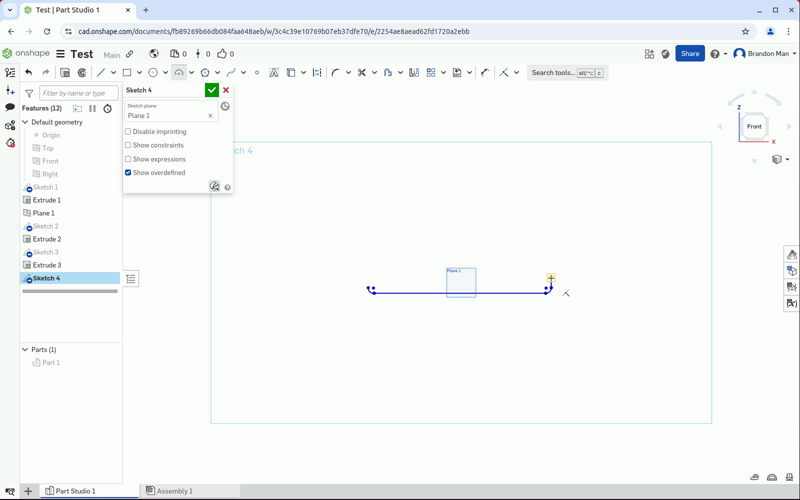
click(551, 277)
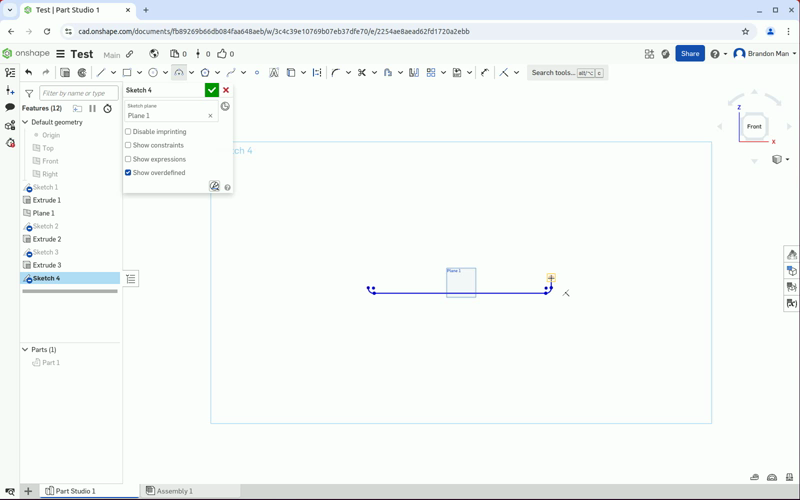
key_down(shift)
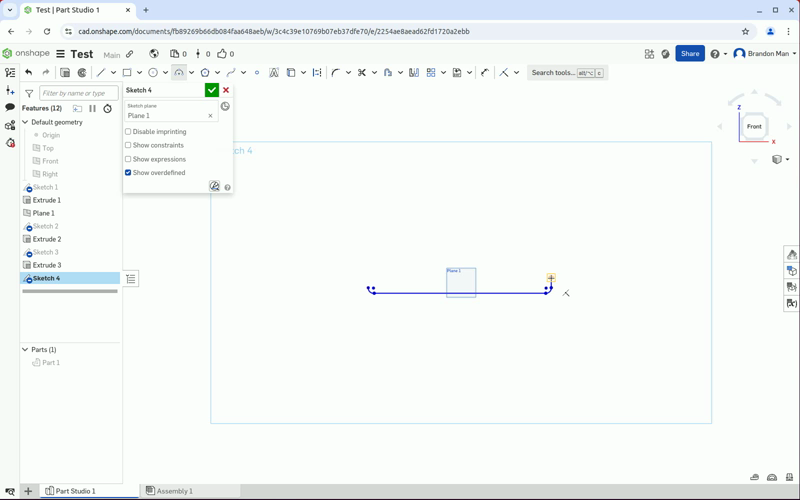
mouse_move(545, 272)
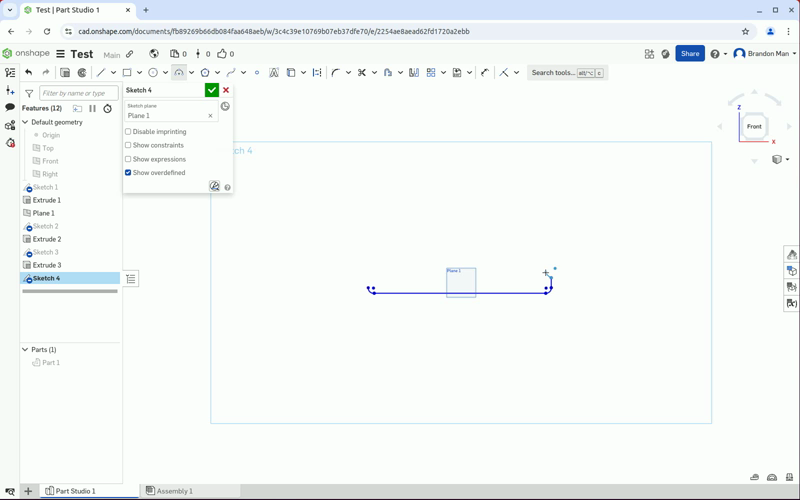
click(545, 272)
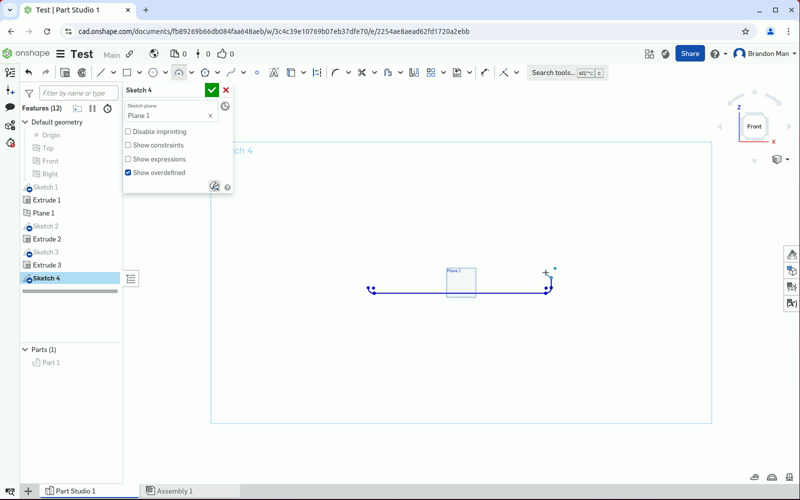
mouse_move(549, 273)
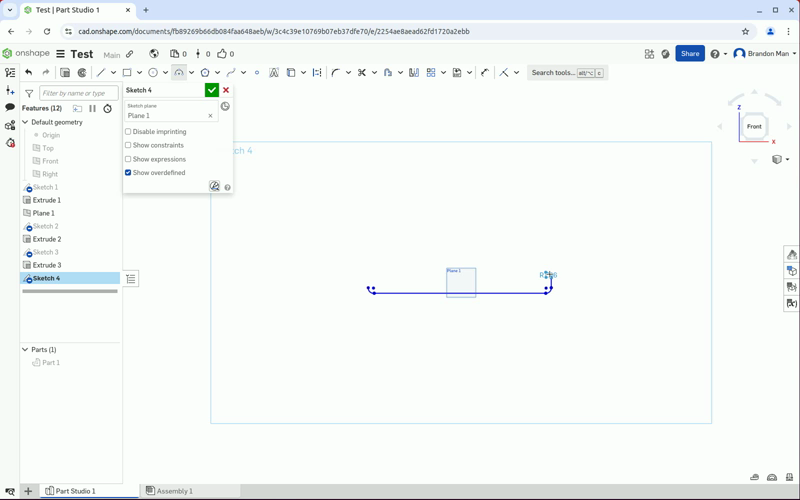
scroll(6)
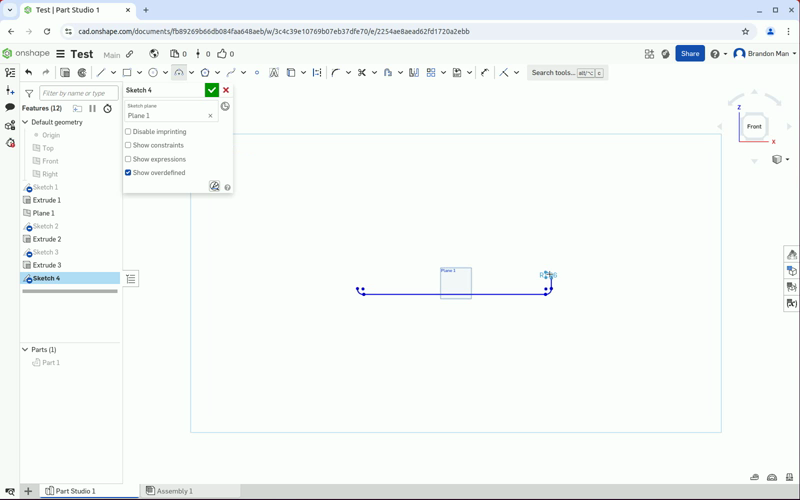
scroll(6)
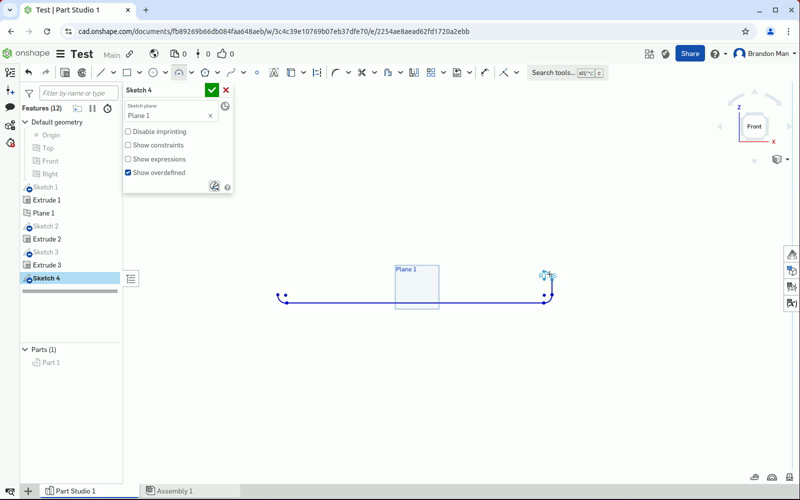
scroll(6)
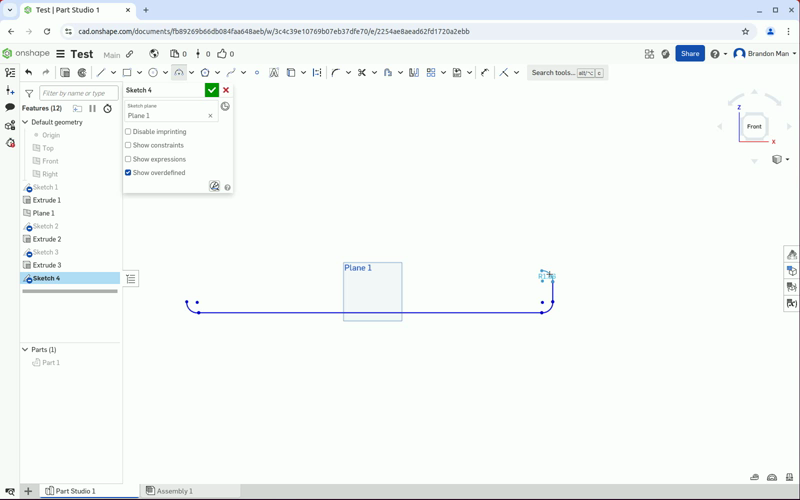
scroll(6)
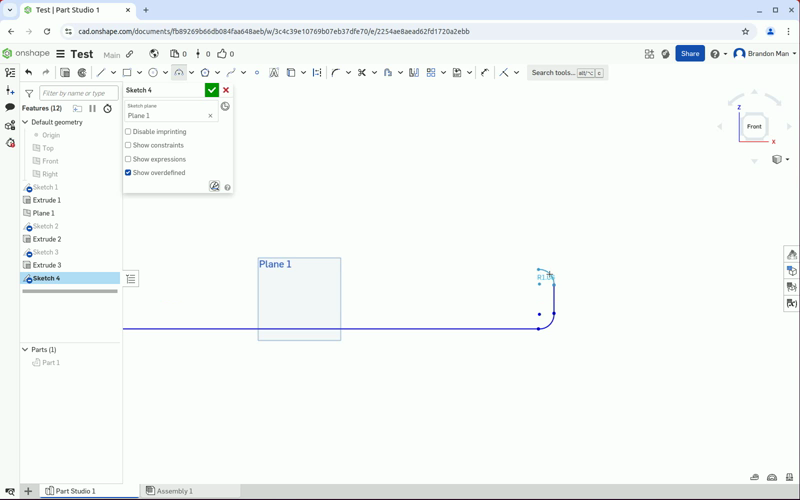
scroll(6)
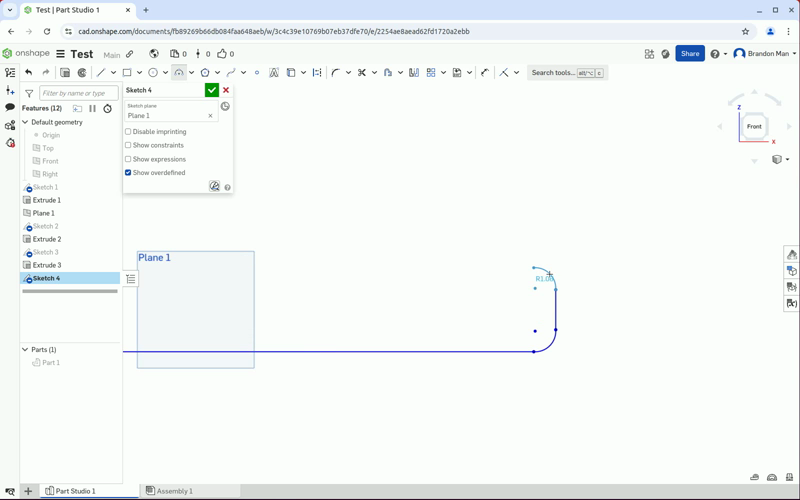
scroll(6)
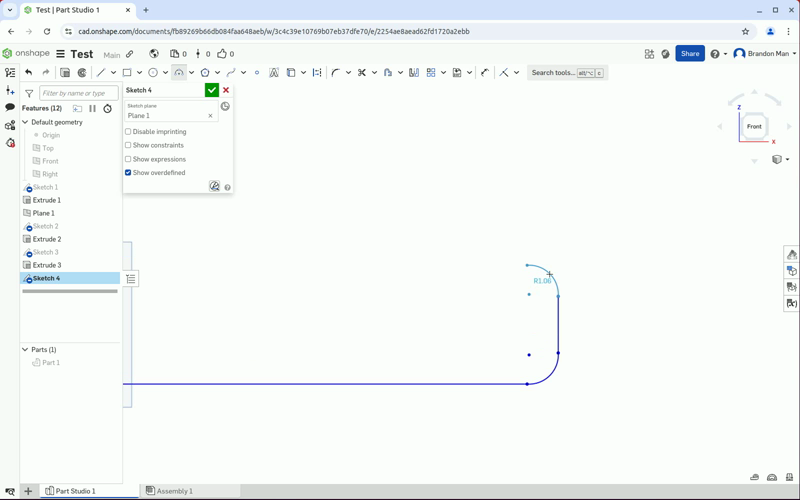
scroll(6)
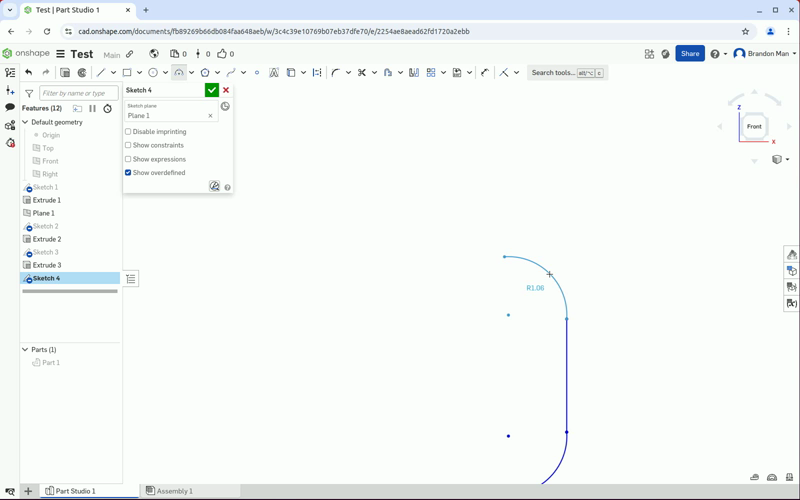
click(549, 273)
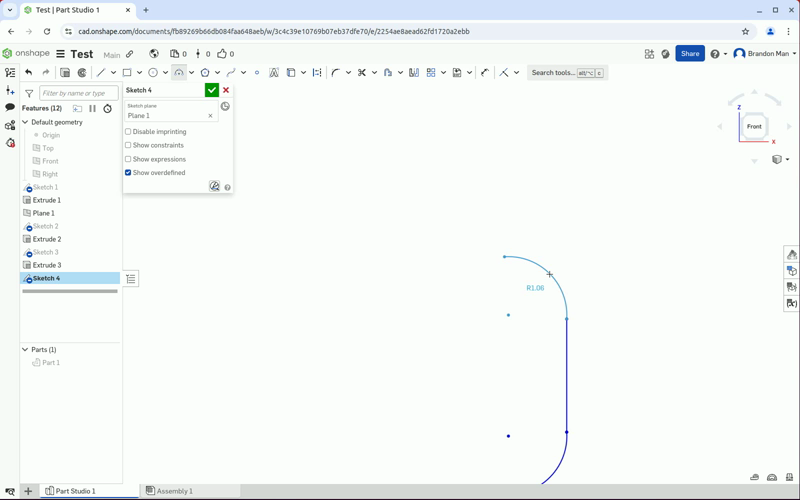
scroll(-6)
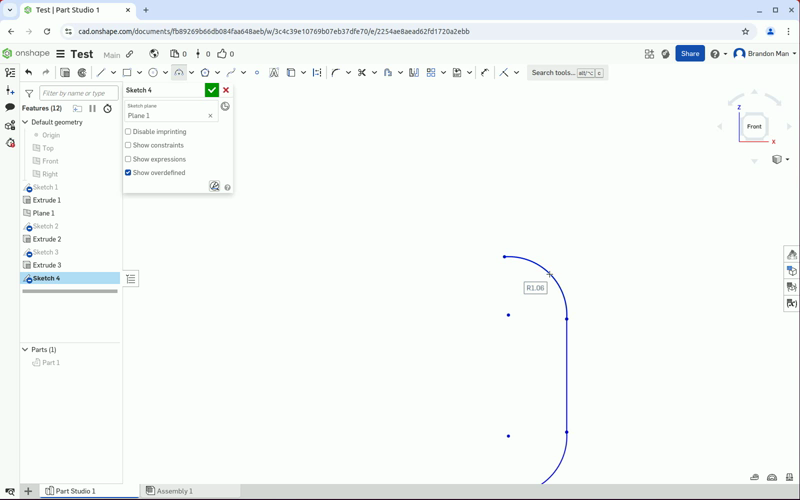
scroll(-6)
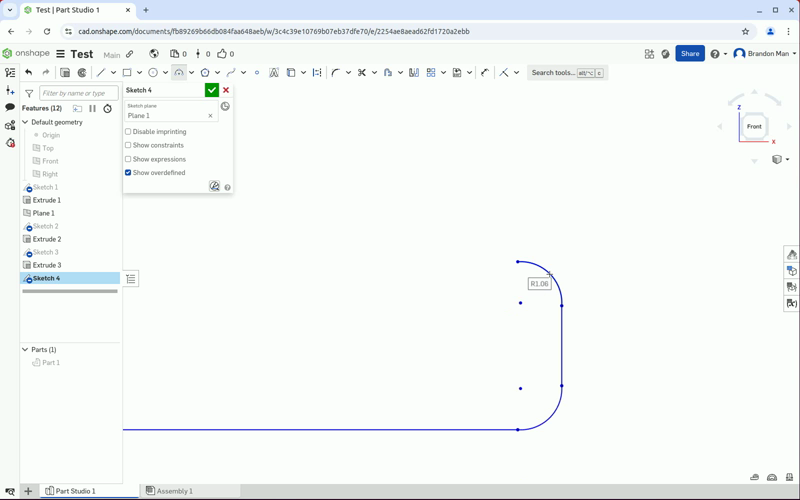
scroll(-6)
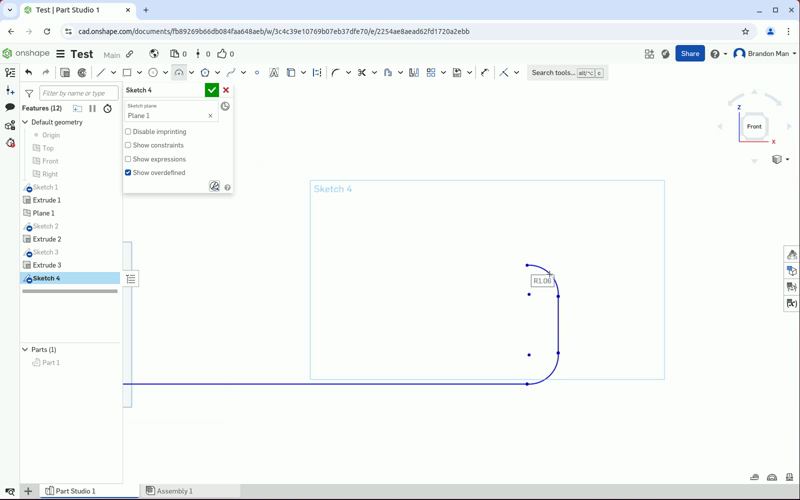
scroll(-6)
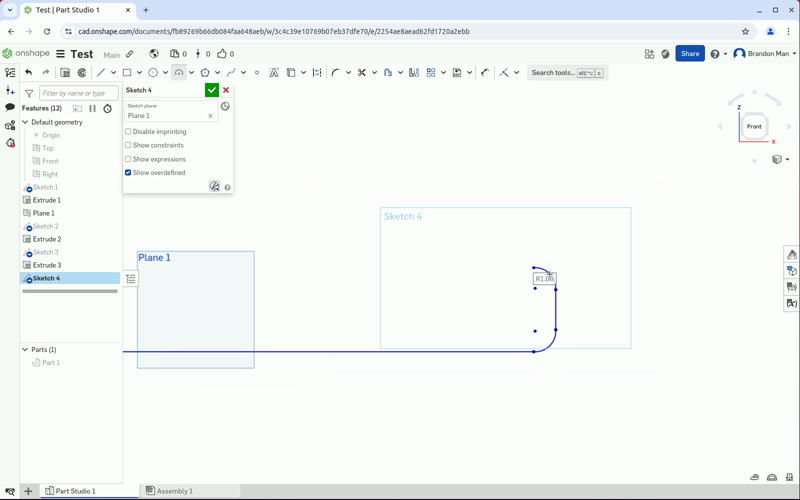
scroll(-6)
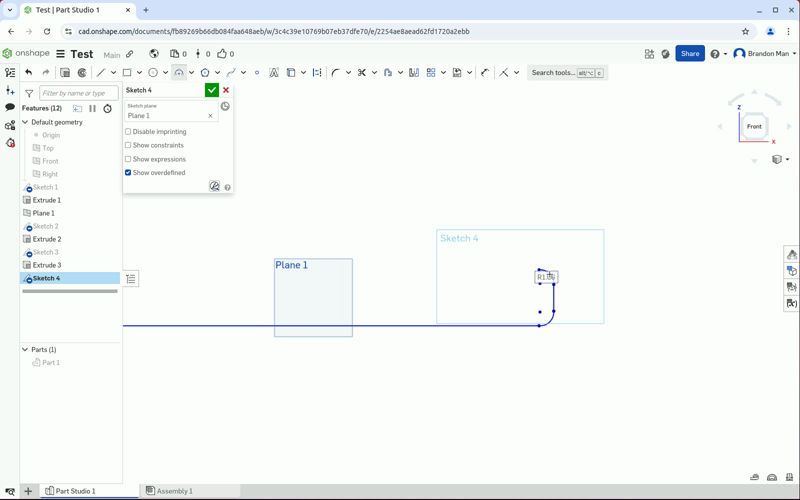
scroll(-6)
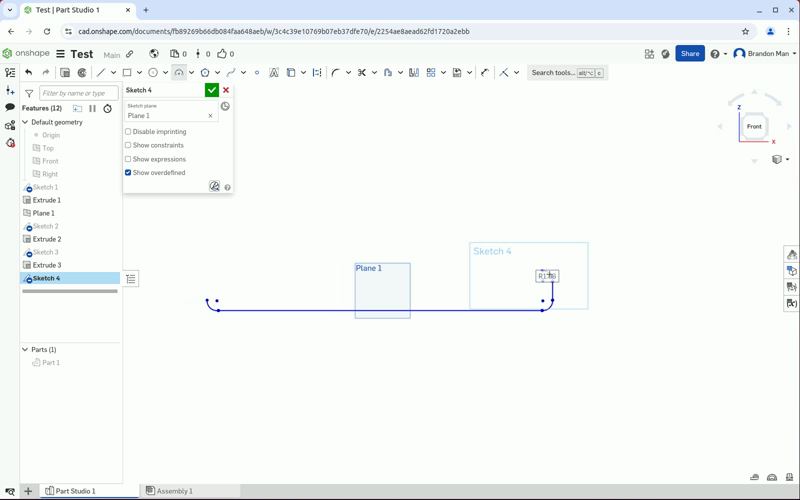
scroll(-6)
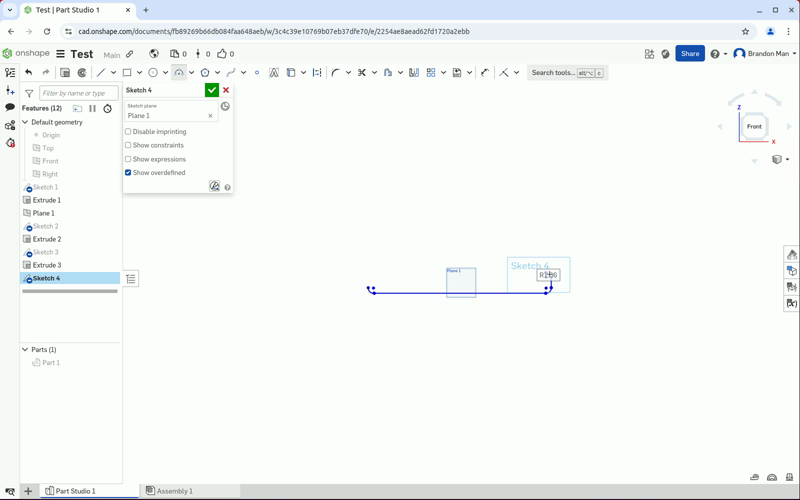
key_up(shift)
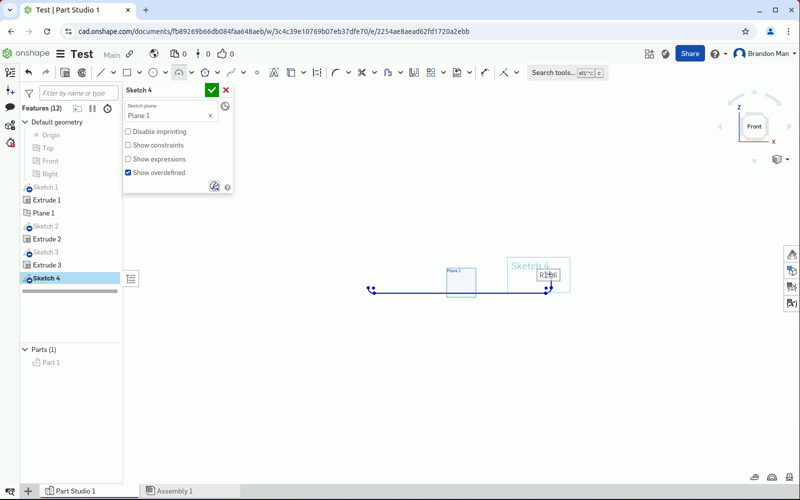
key(esc)
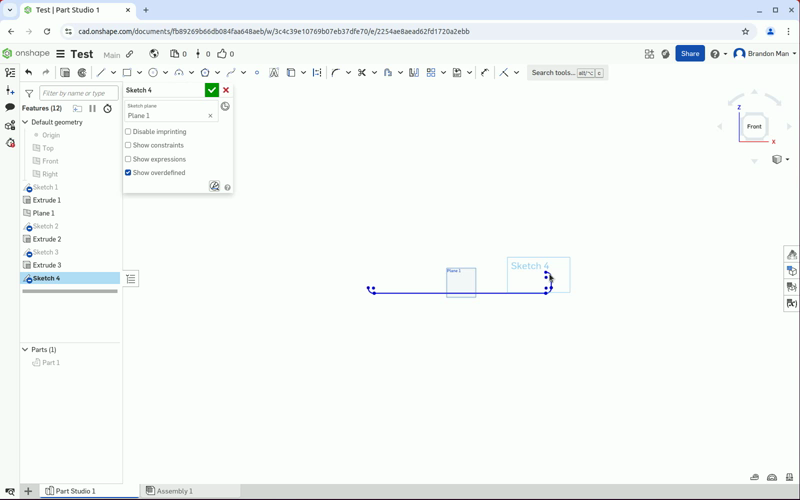
key(l)
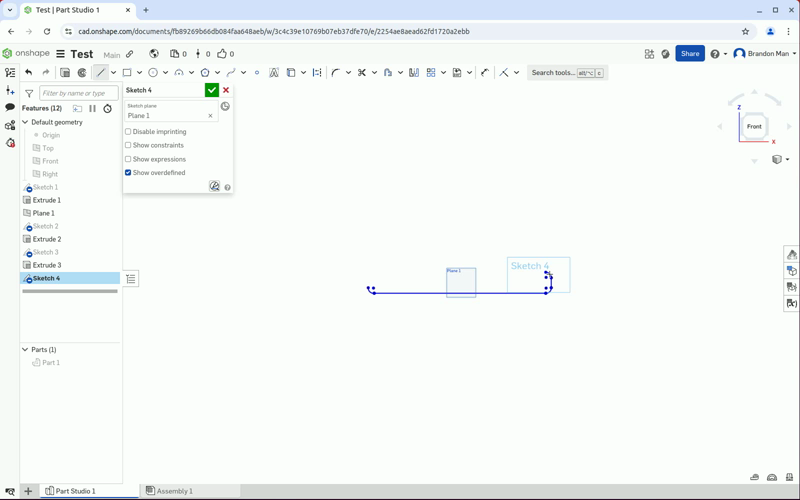
mouse_move(545, 272)
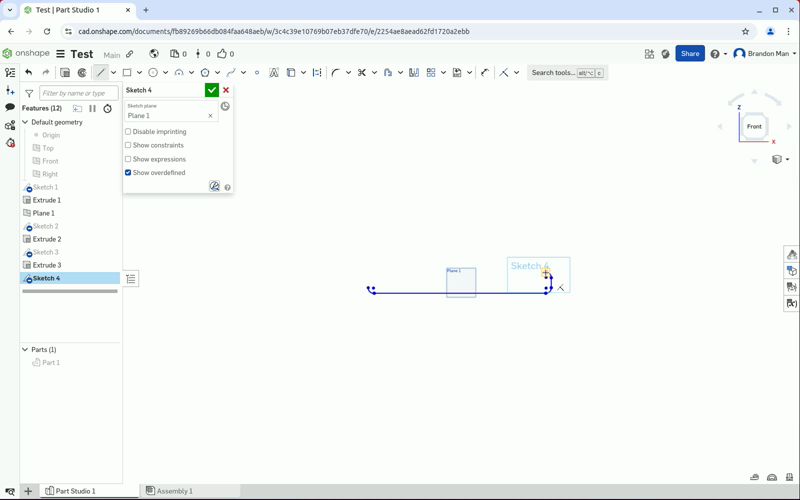
click(545, 272)
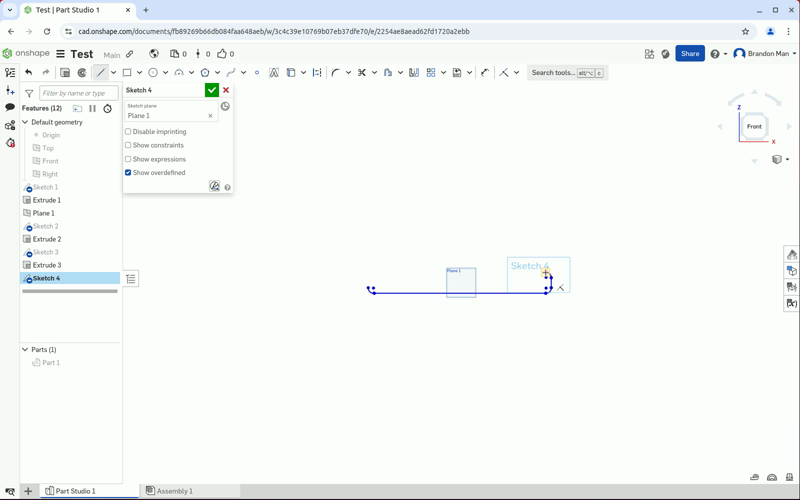
key_down(shift)
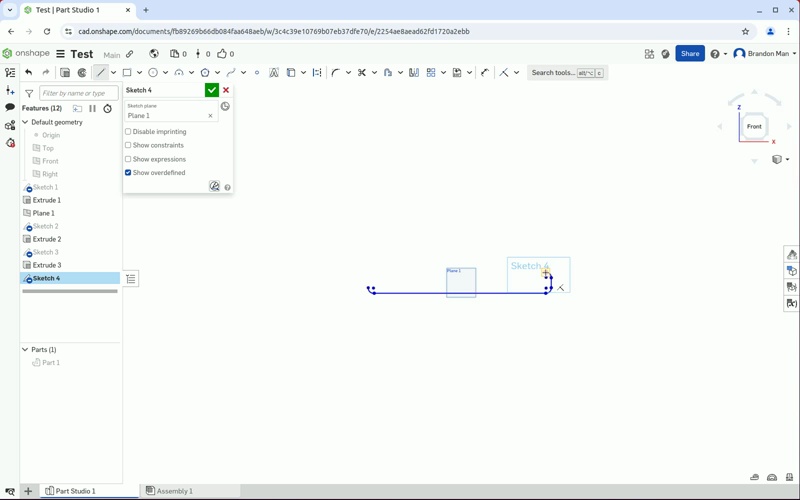
mouse_move(374, 272)
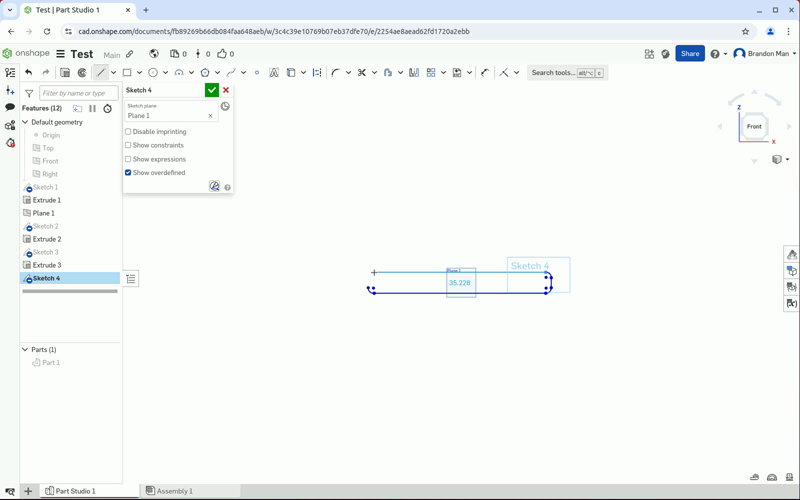
click(374, 272)
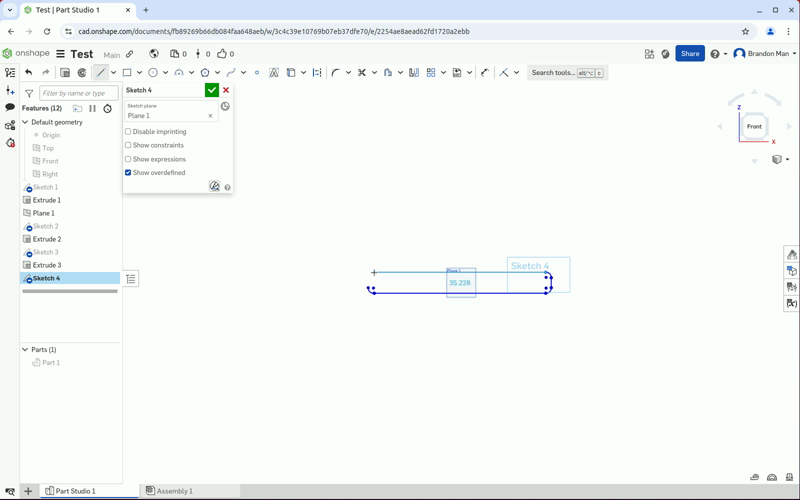
key_up(shift)
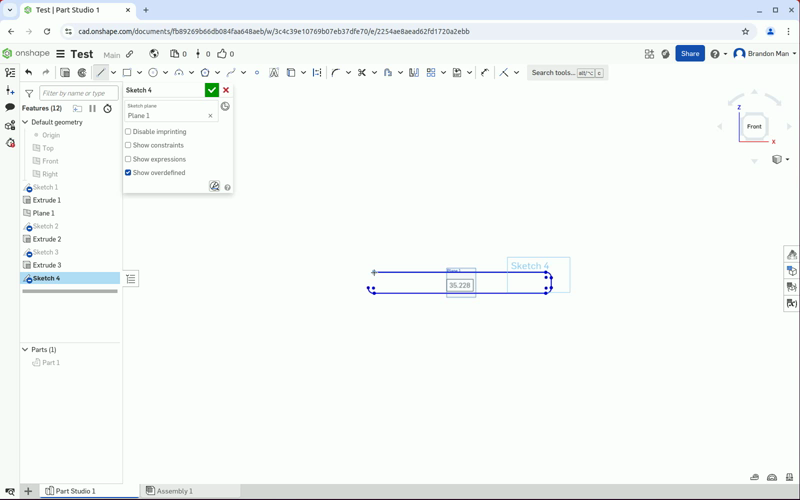
key(esc)
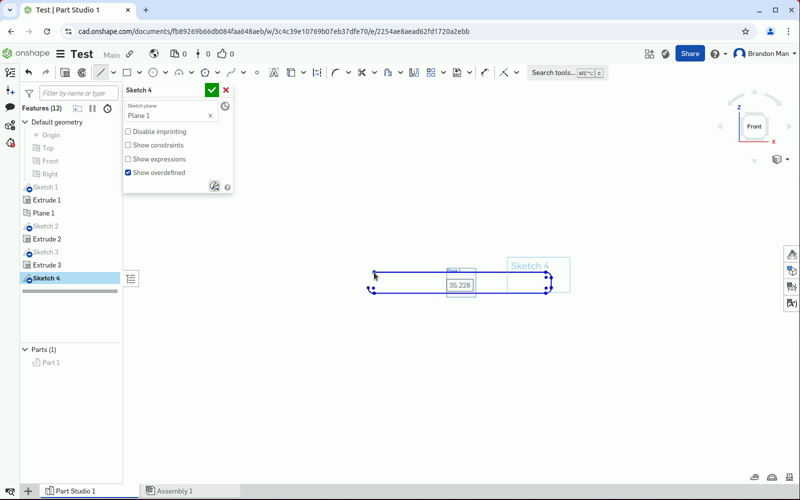
key(a)
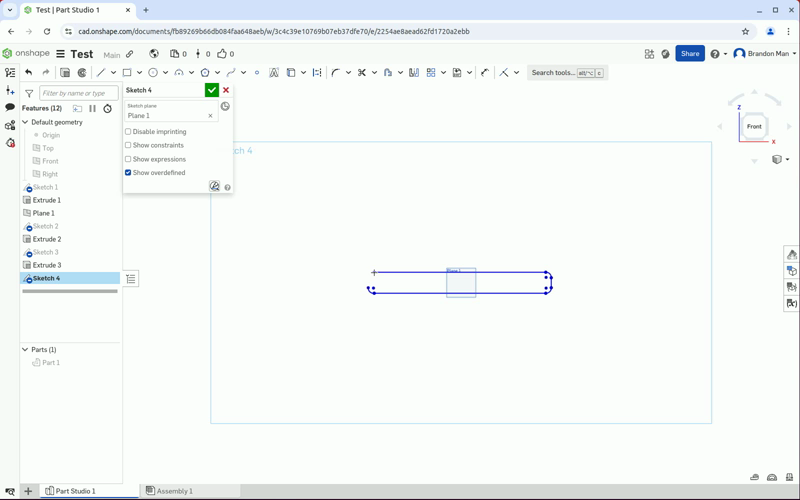
mouse_move(374, 272)
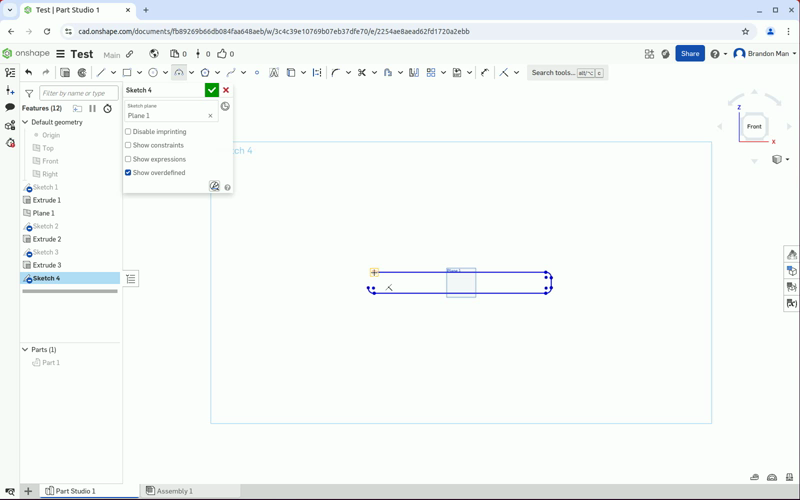
click(374, 272)
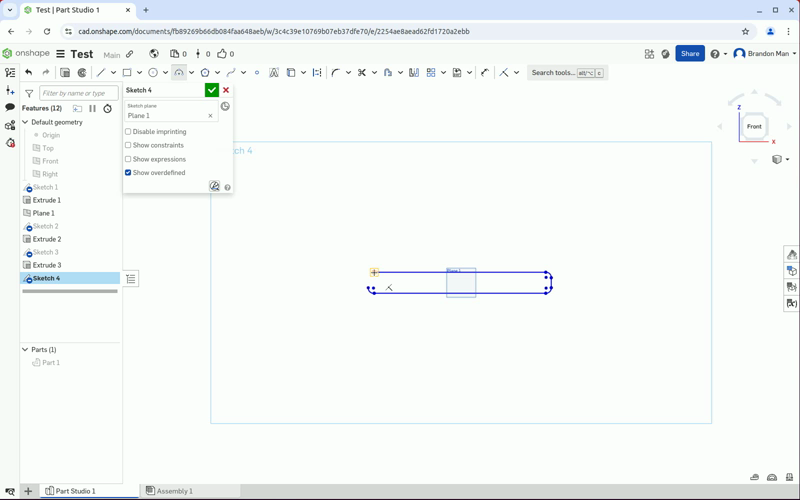
key_down(shift)
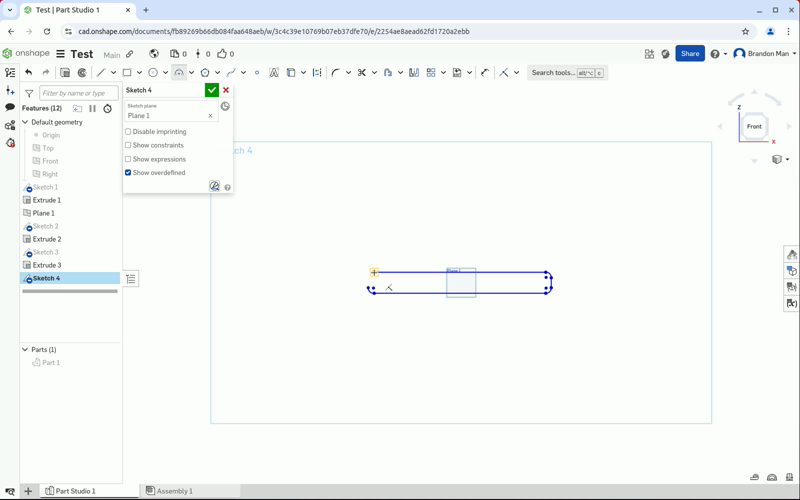
mouse_move(368, 277)
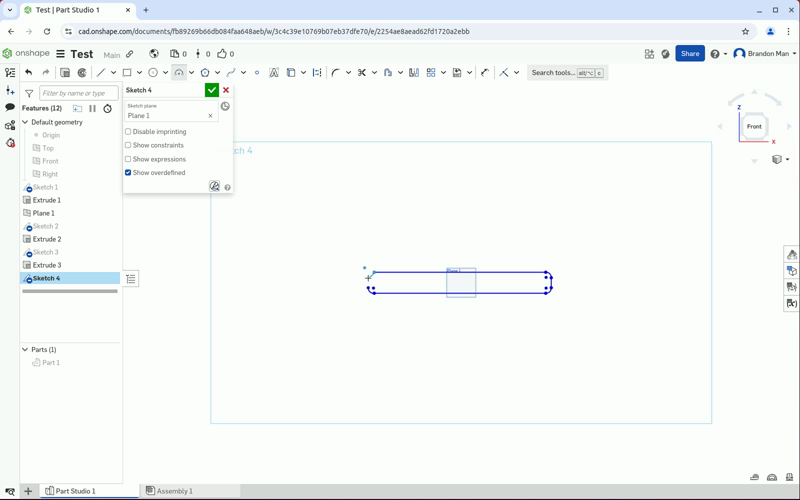
click(368, 277)
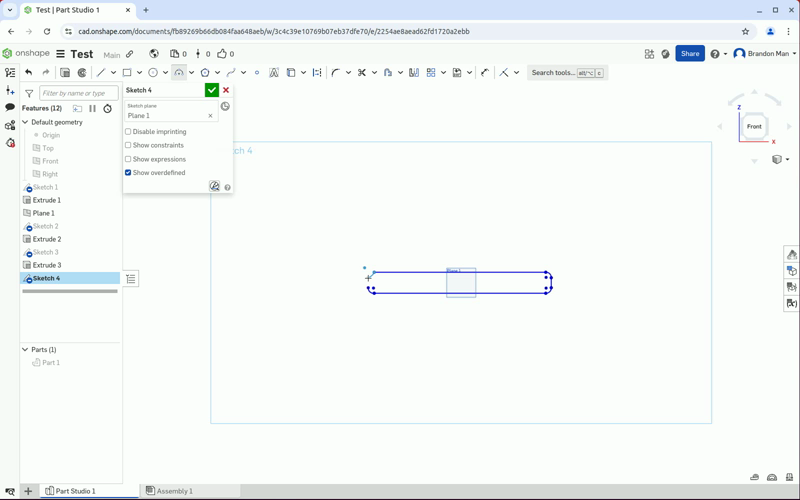
mouse_move(369, 273)
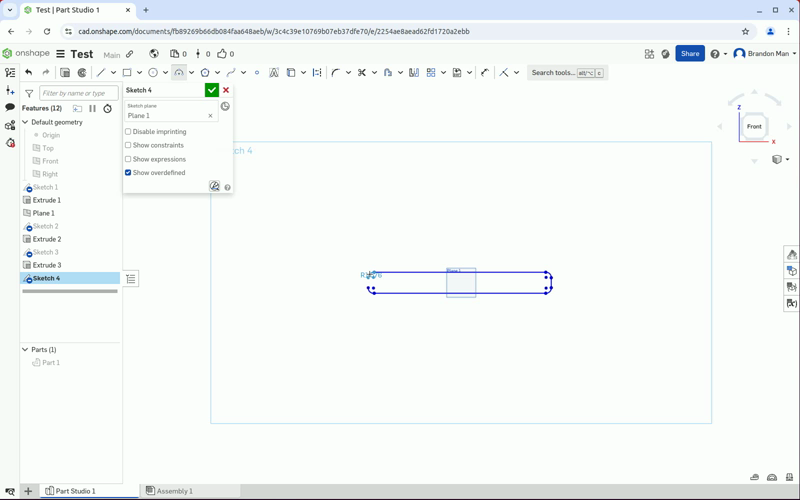
click(369, 273)
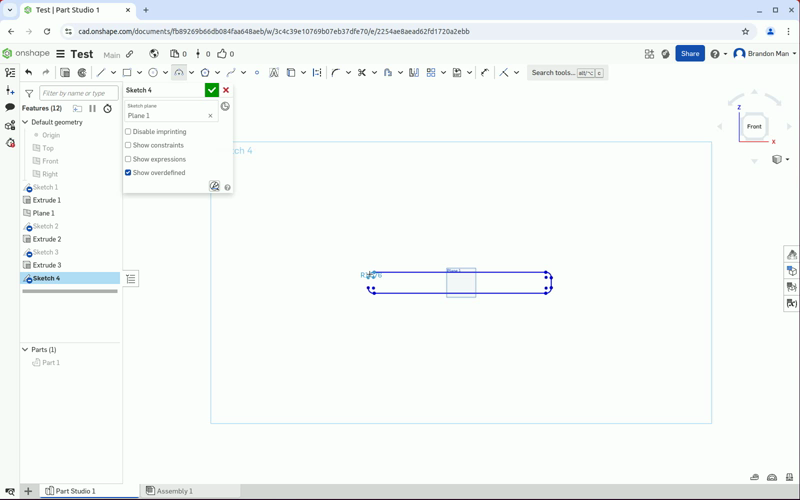
key_up(shift)
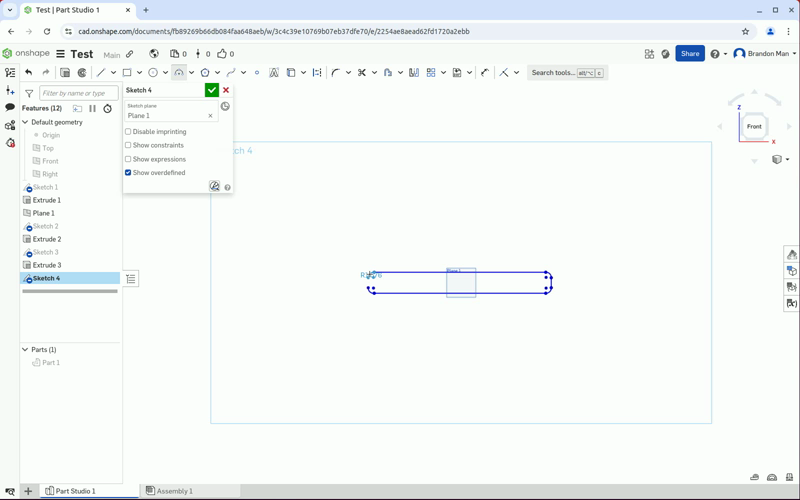
key(esc)
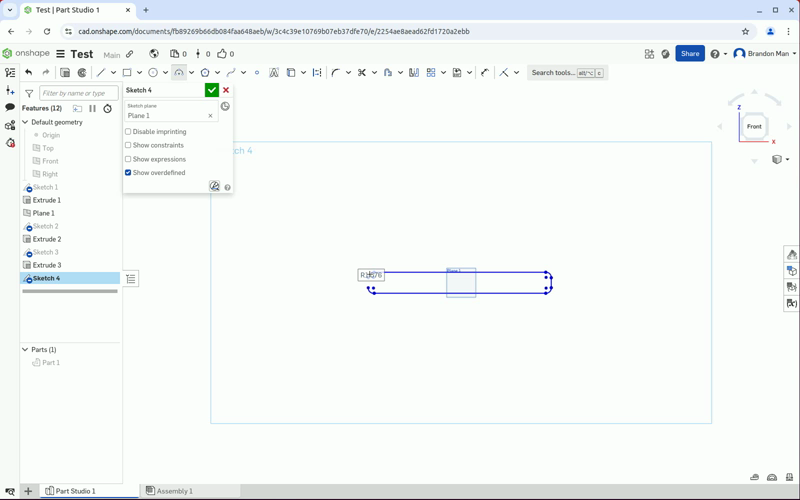
key(l)
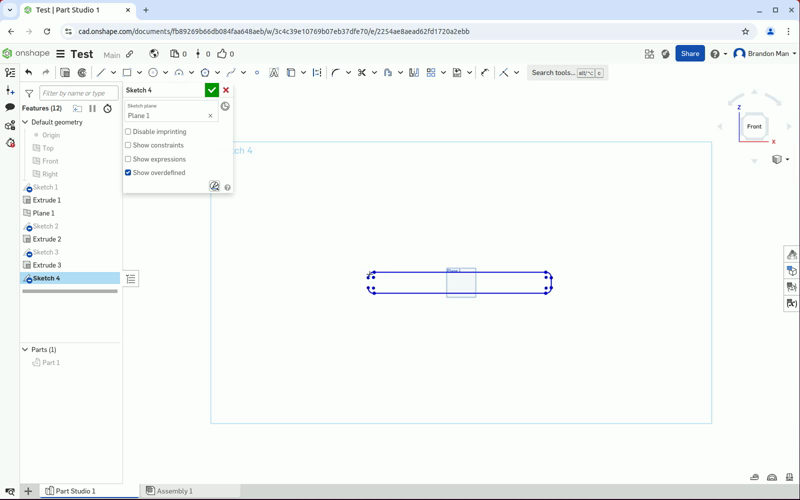
mouse_move(368, 277)
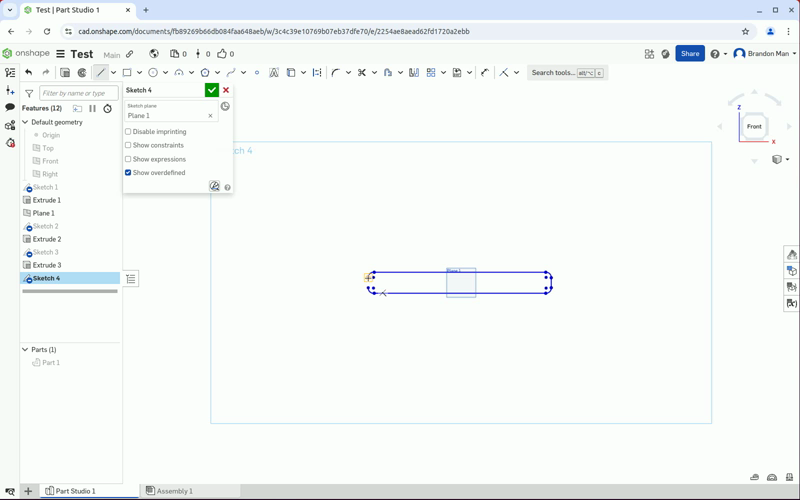
scroll(6)
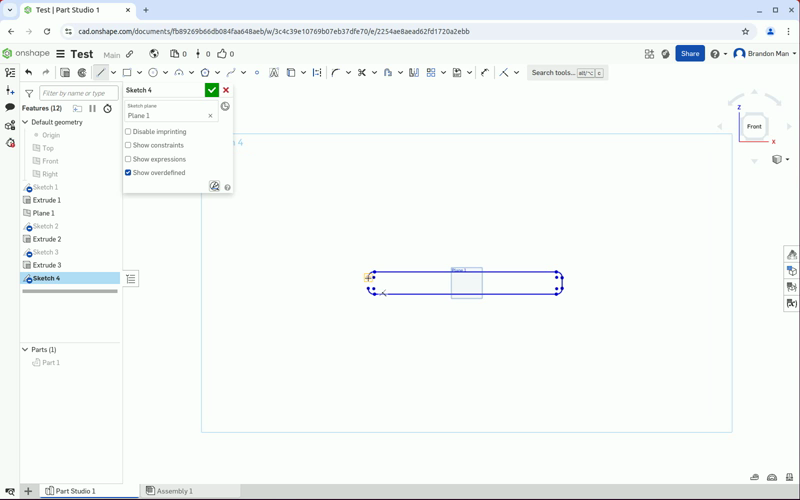
scroll(6)
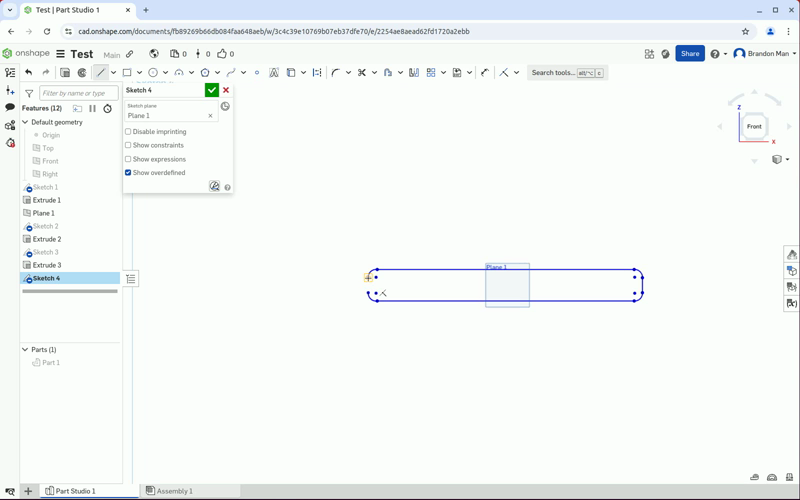
scroll(6)
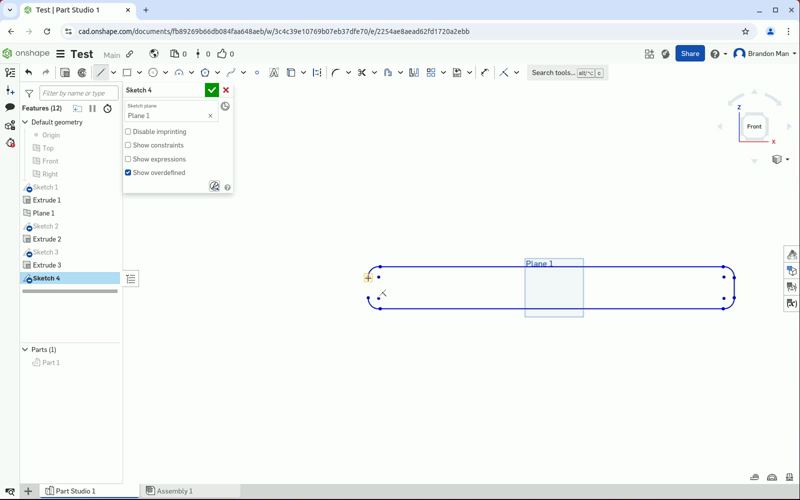
scroll(6)
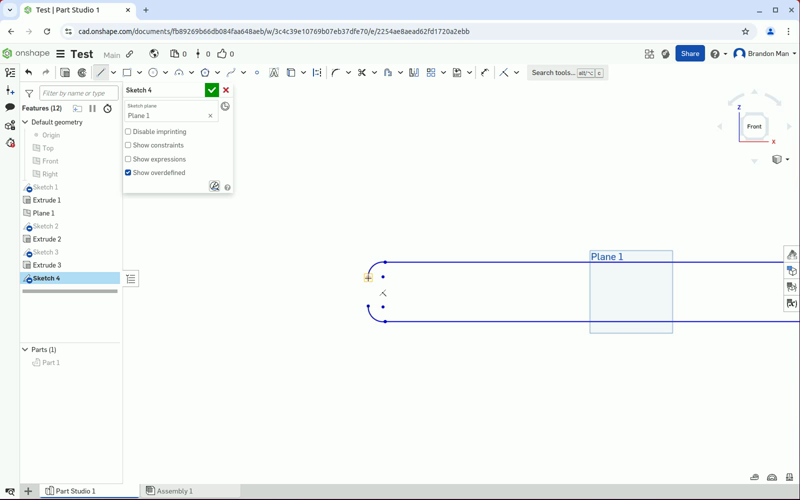
scroll(6)
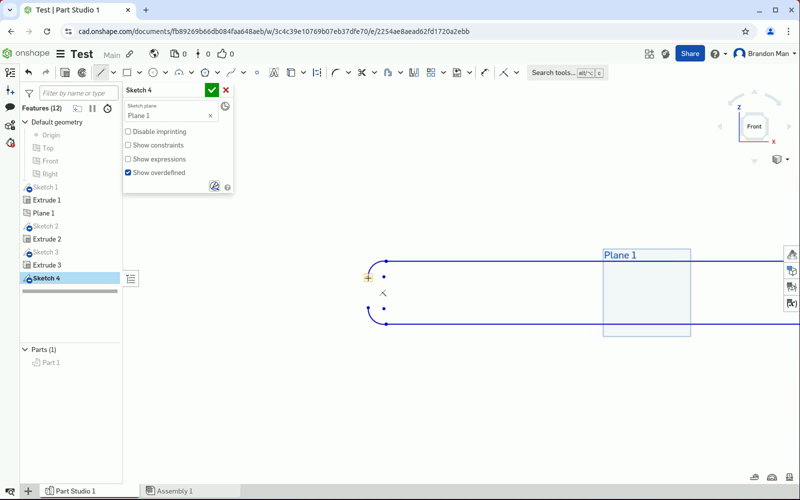
scroll(6)
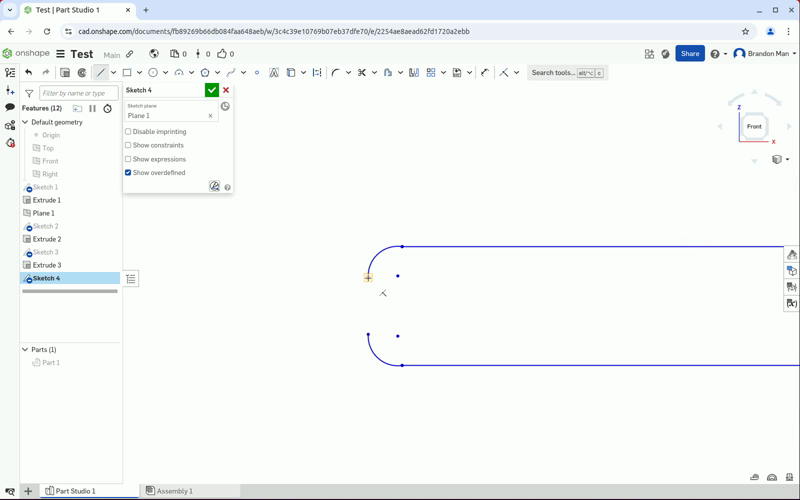
scroll(6)
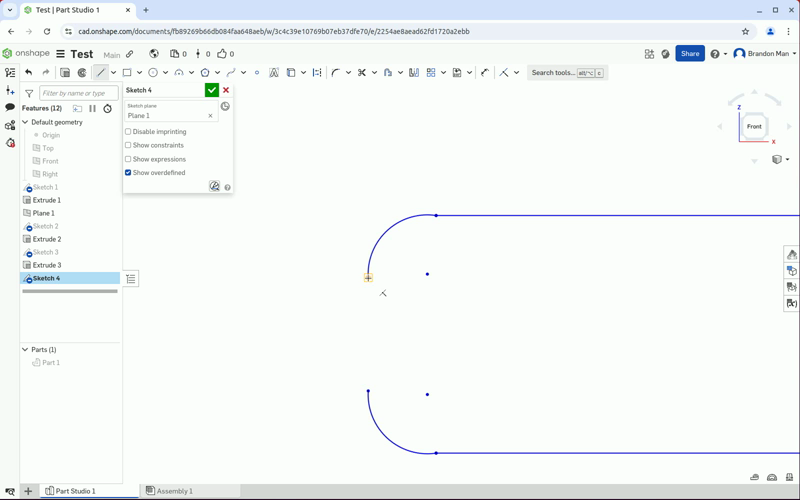
click(368, 277)
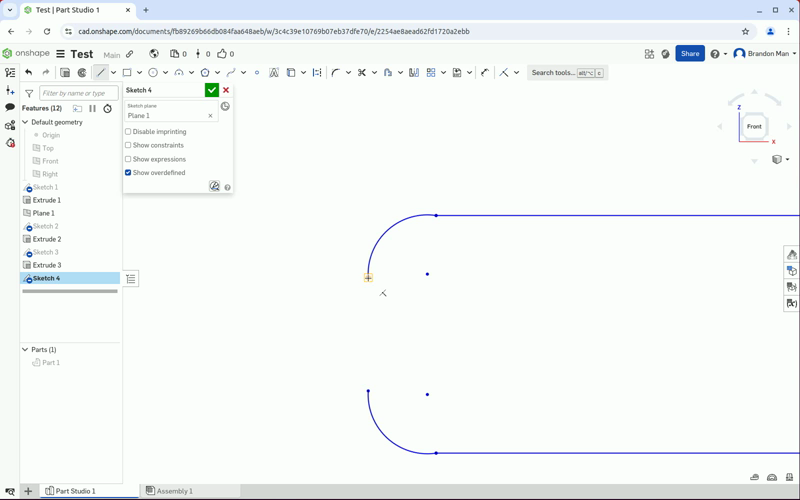
scroll(-6)
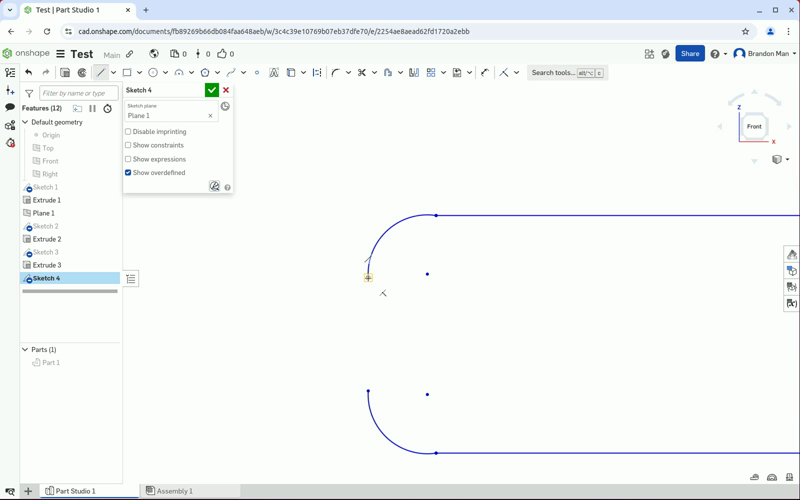
scroll(-6)
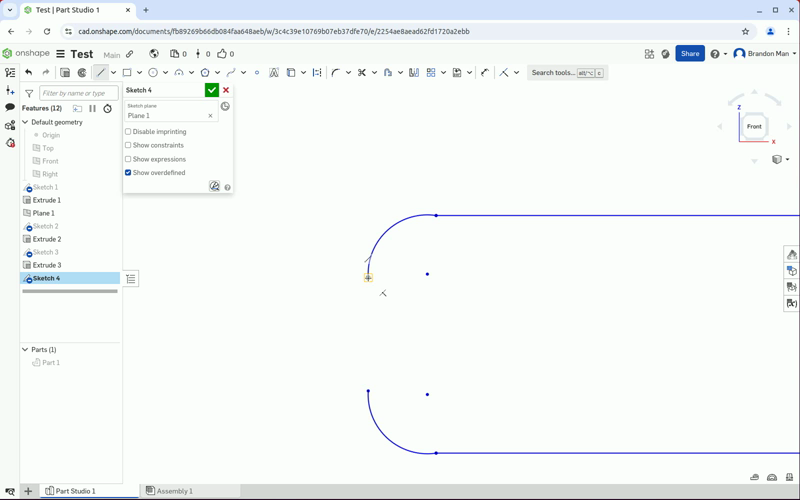
scroll(-6)
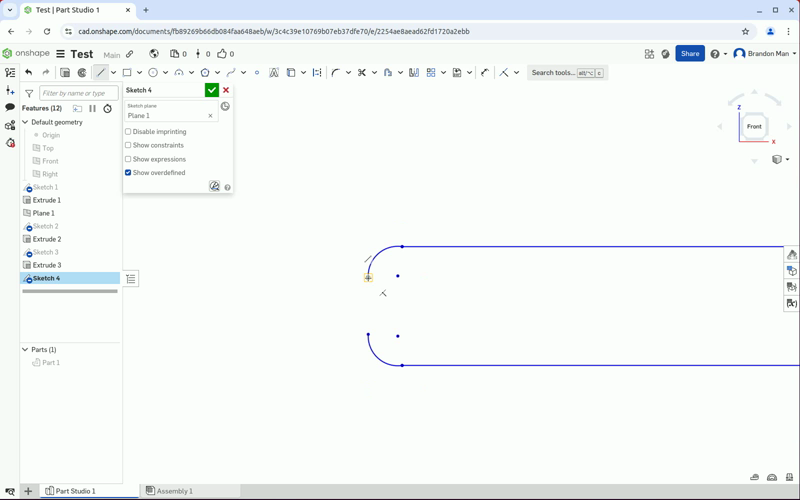
scroll(-6)
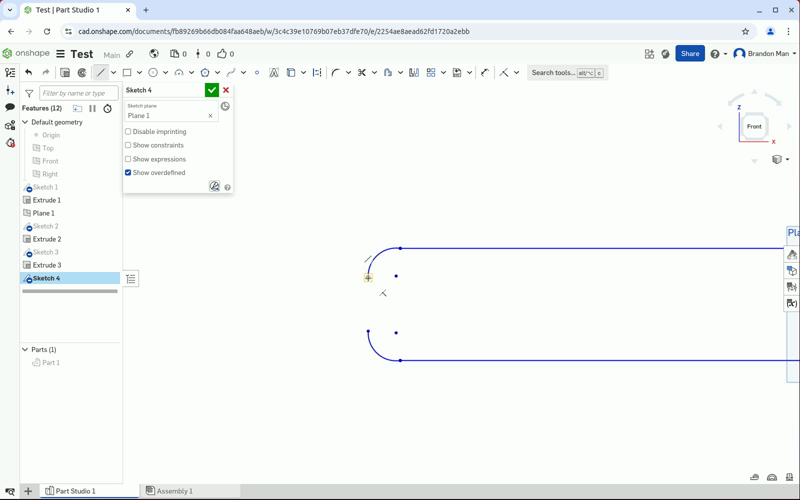
scroll(-6)
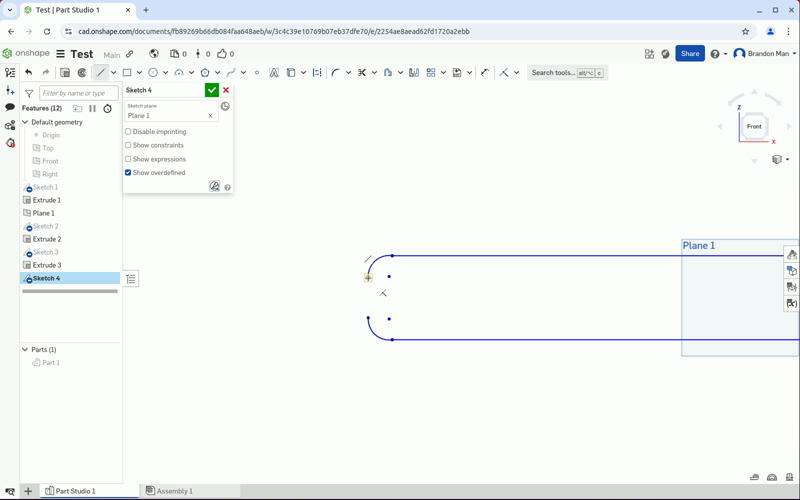
scroll(-6)
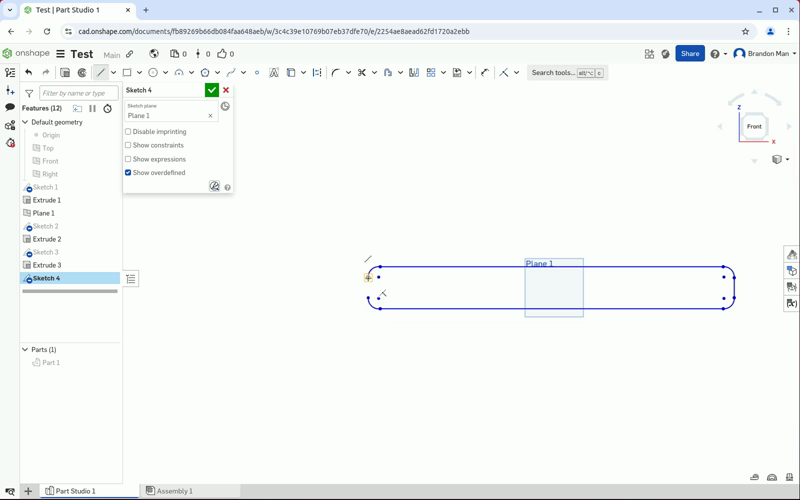
scroll(-6)
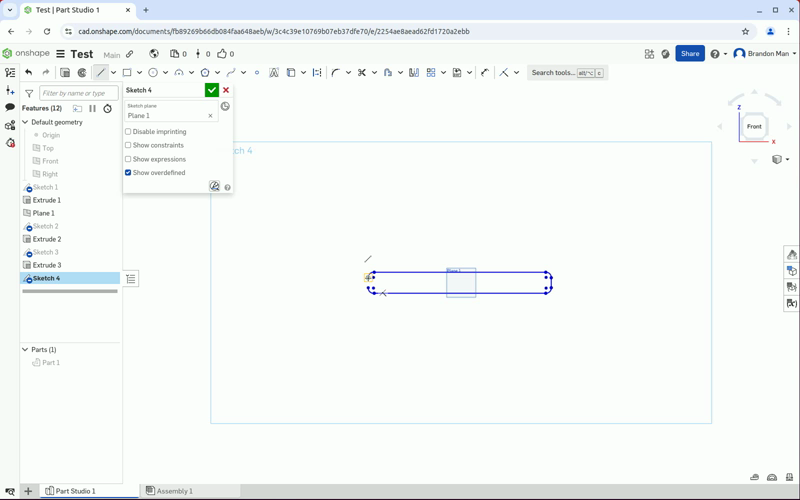
mouse_move(398, 277)
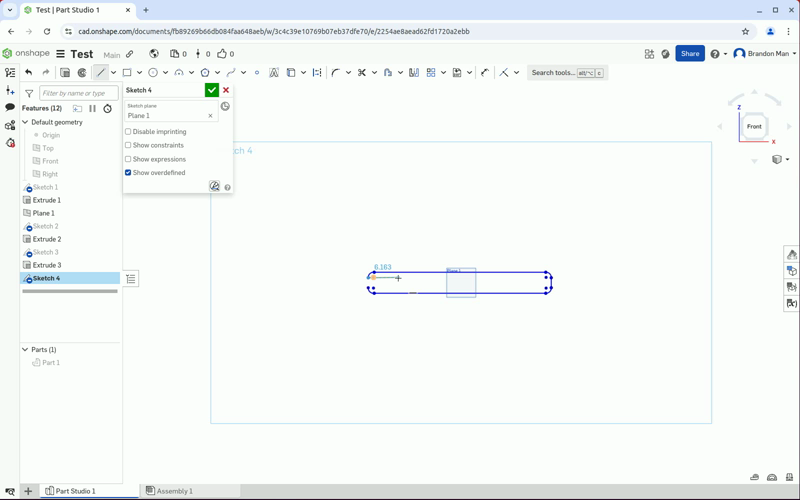
key_down(shift)
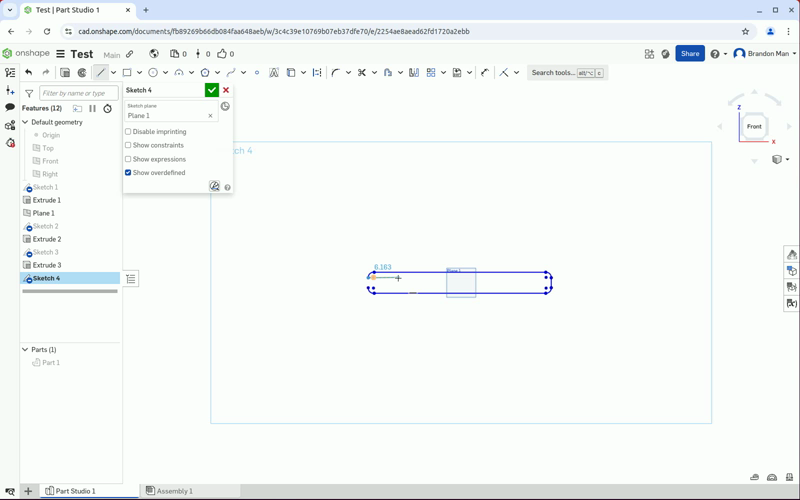
mouse_move(368, 287)
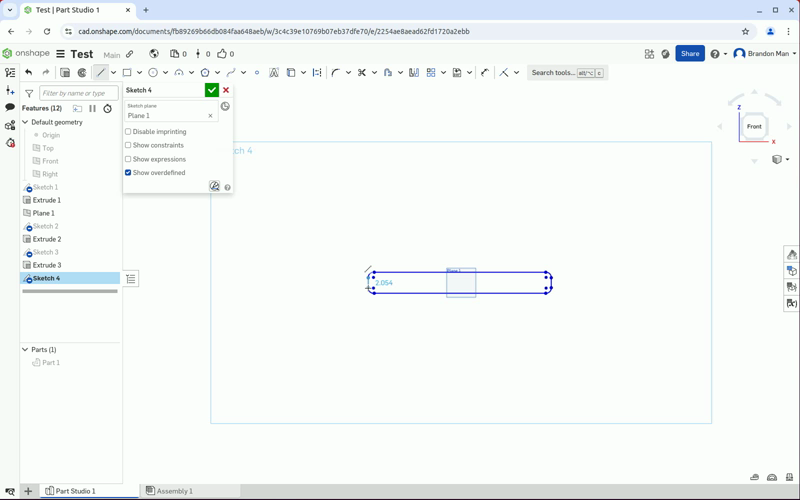
scroll(6)
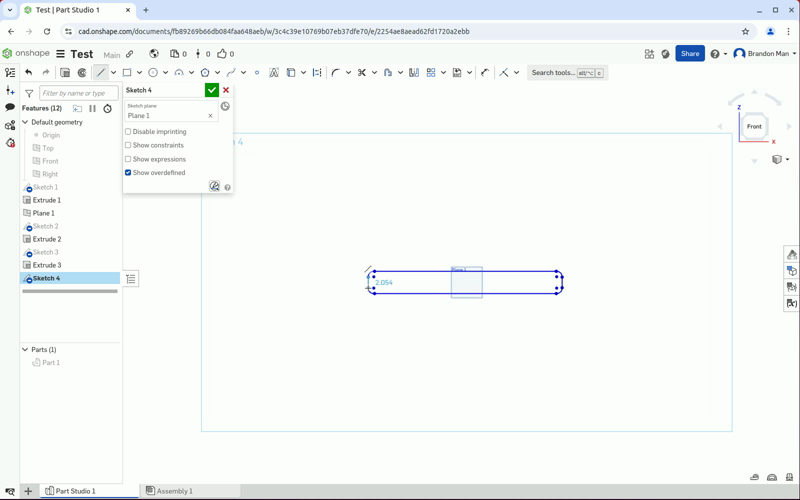
scroll(6)
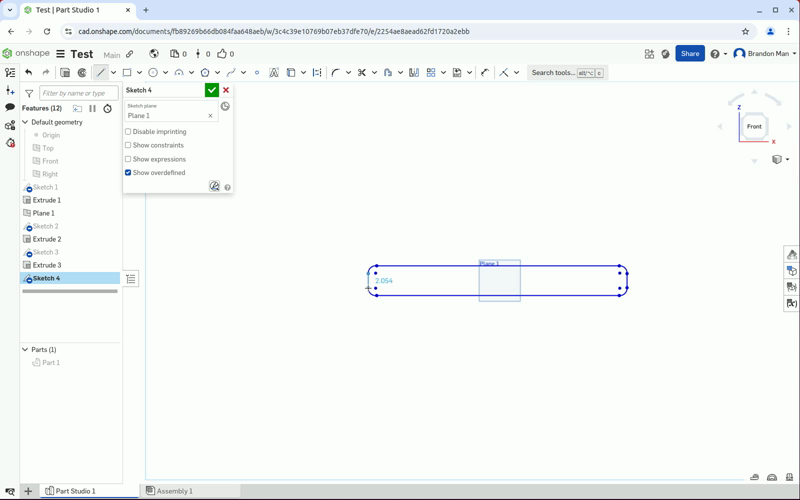
scroll(6)
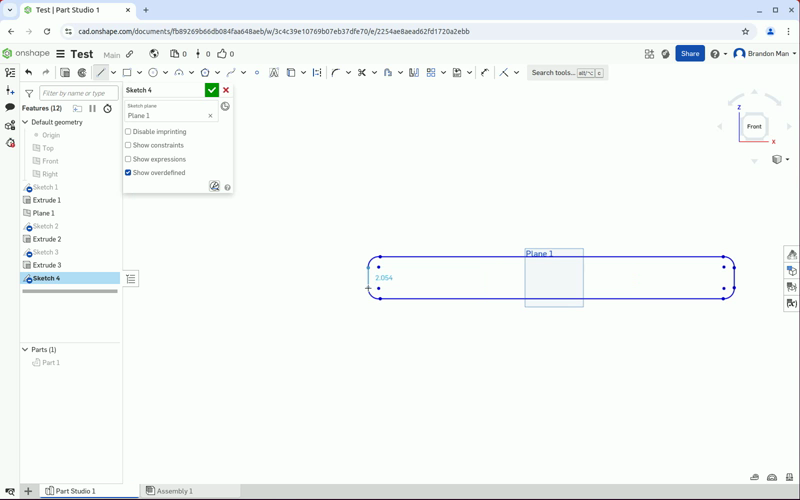
scroll(6)
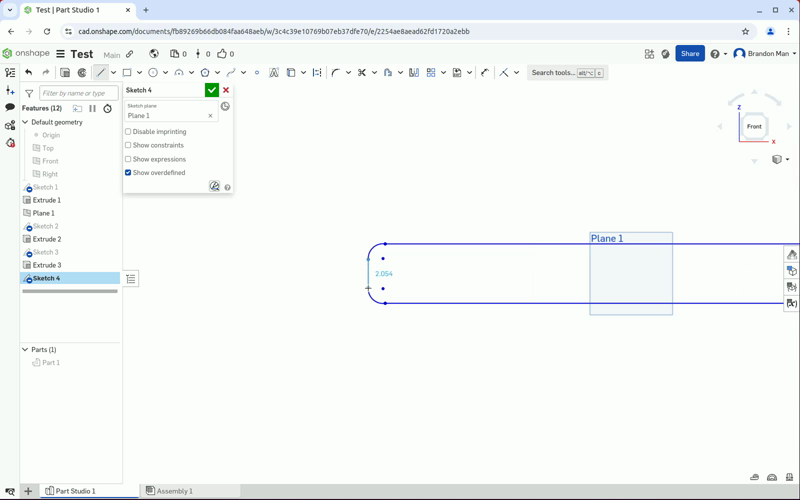
scroll(6)
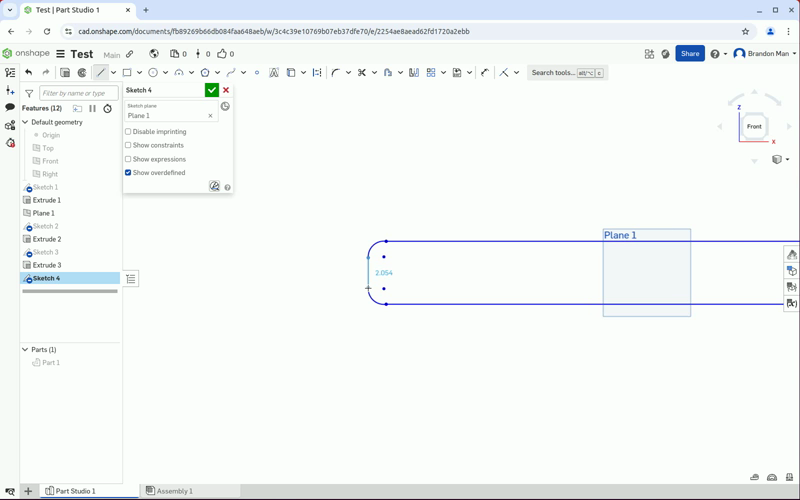
scroll(6)
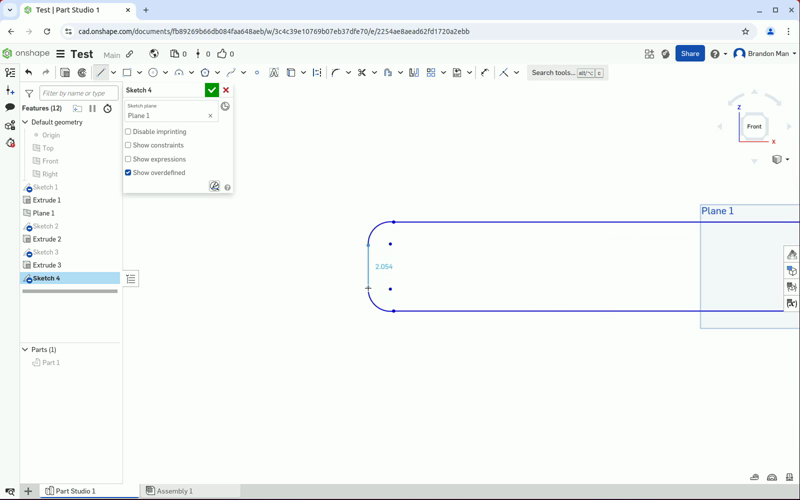
scroll(6)
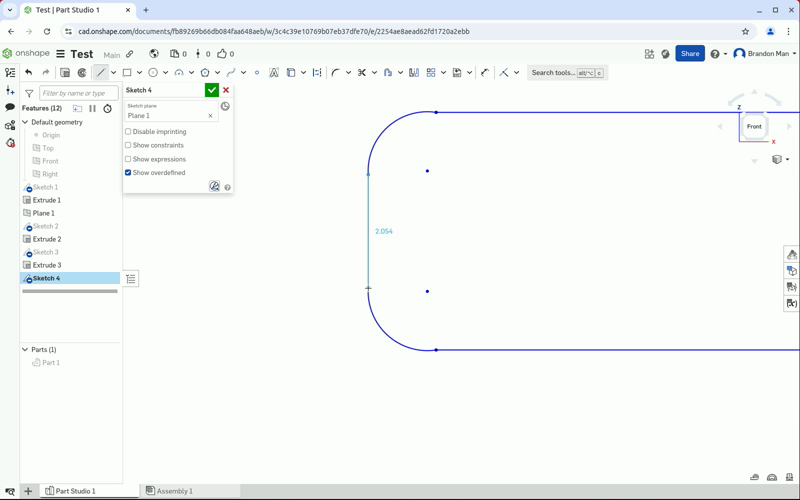
key_up(shift)
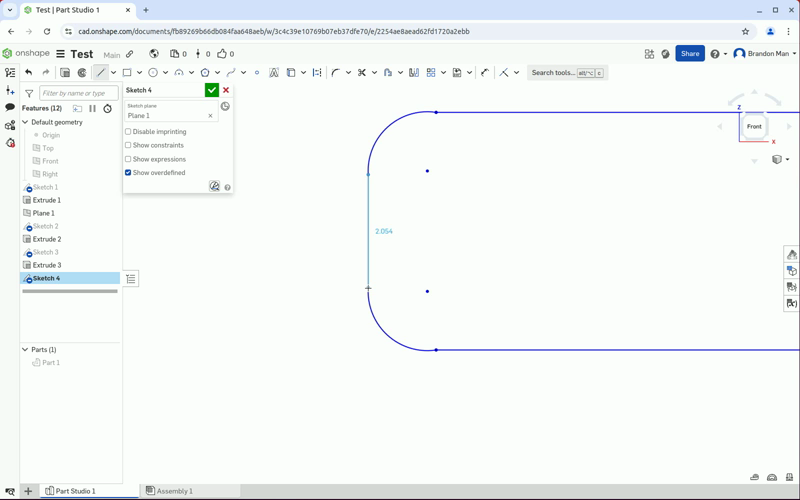
click(368, 287)
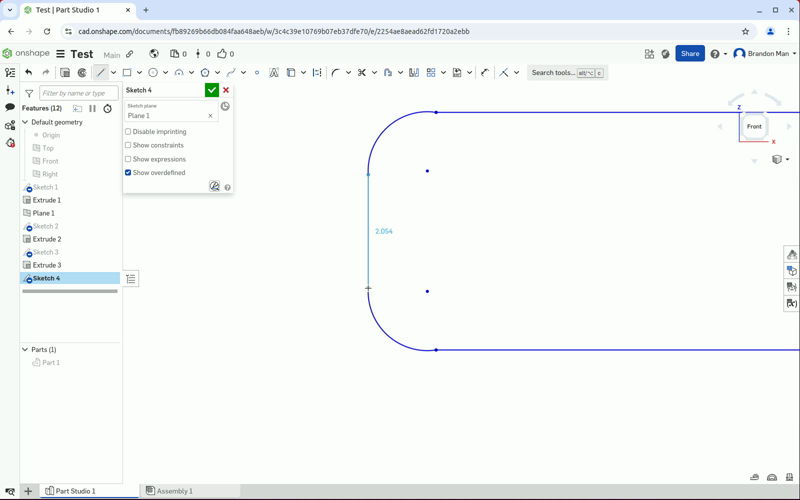
scroll(-6)
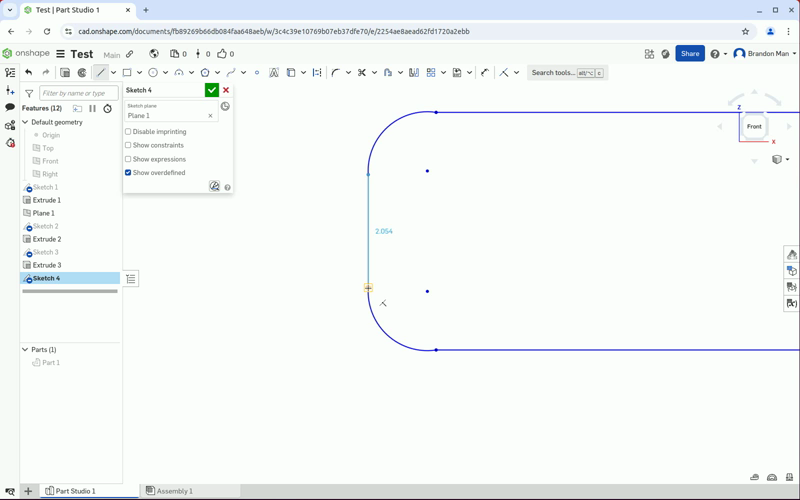
scroll(-6)
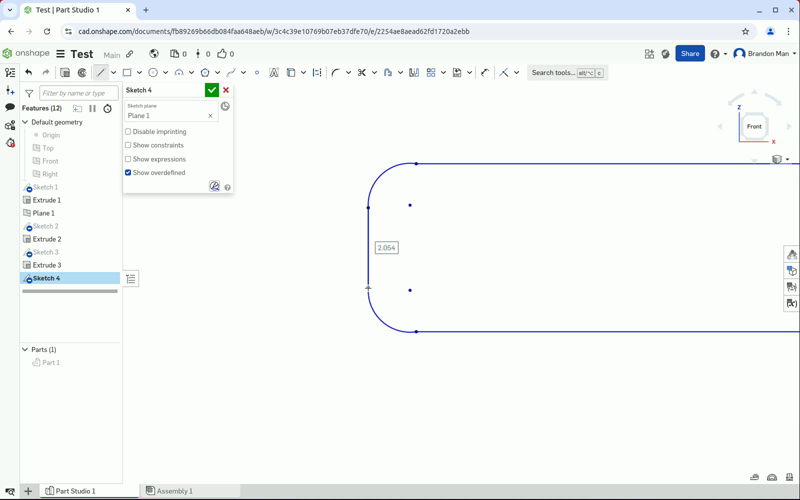
scroll(-6)
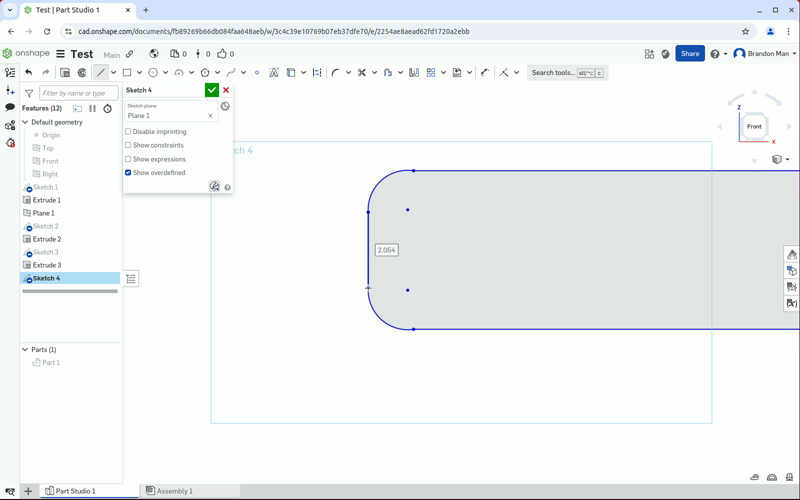
scroll(-6)
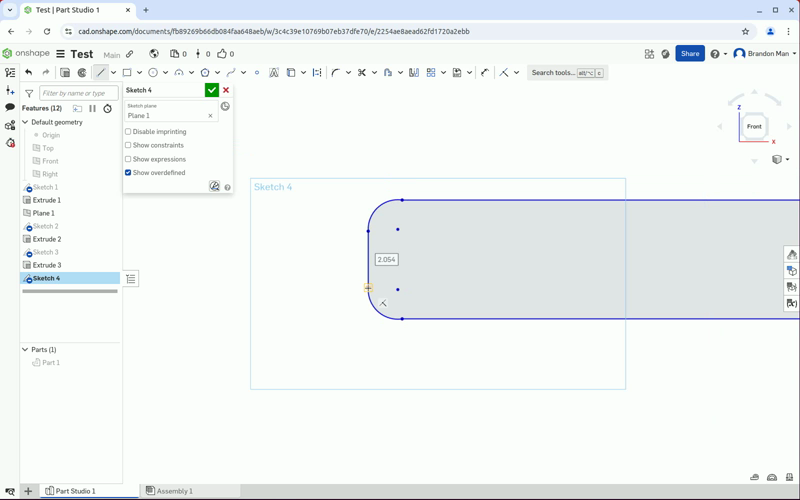
scroll(-6)
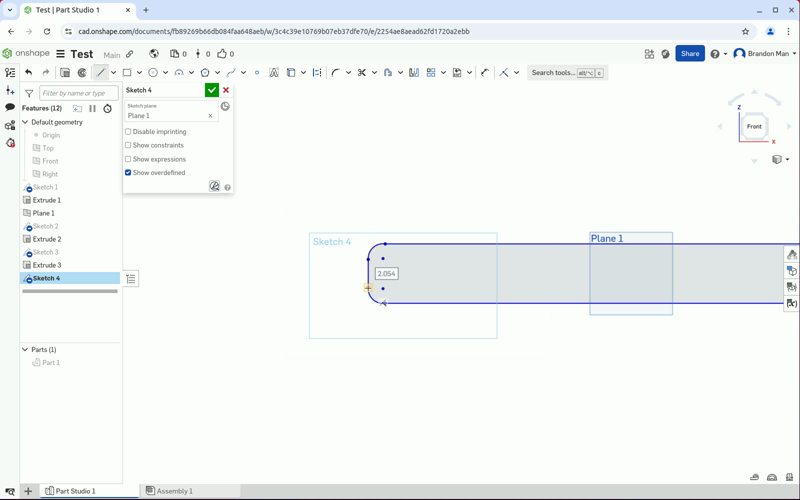
scroll(-6)
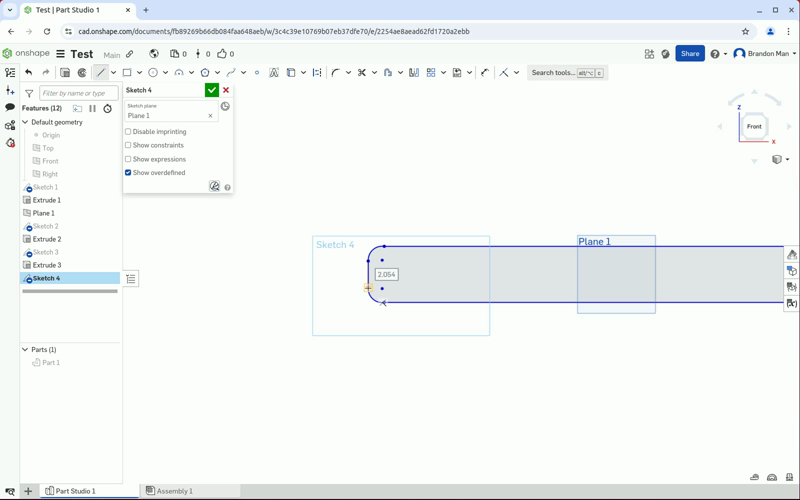
scroll(-6)
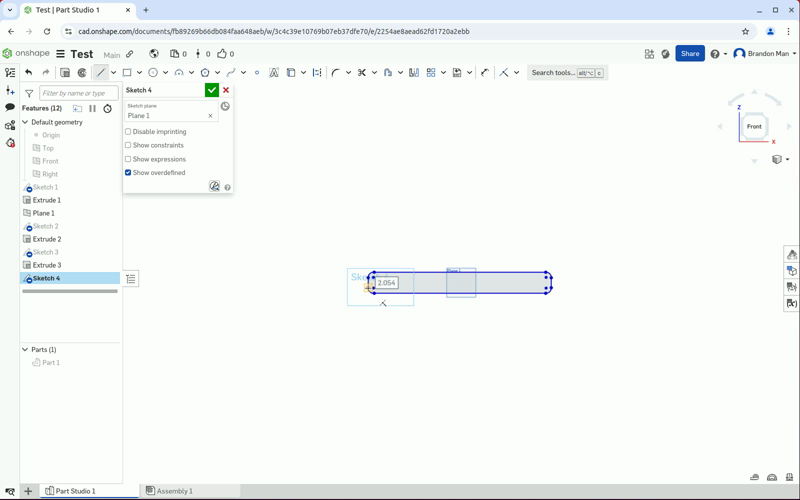
key(esc)
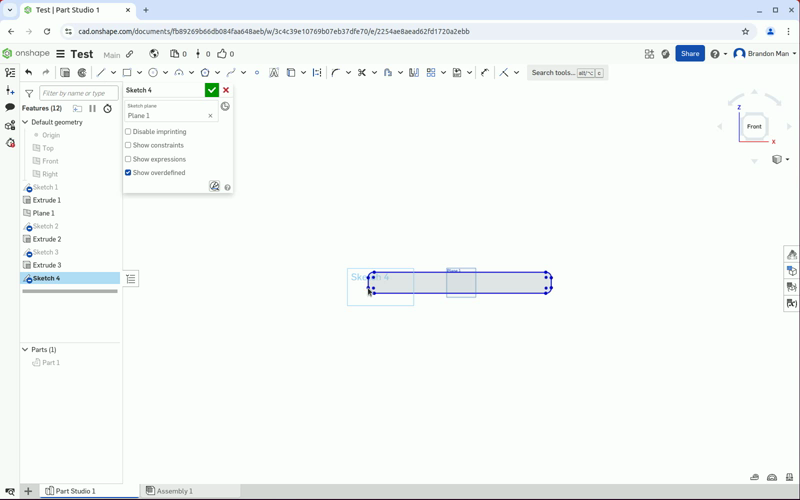
mouse_move(459, 289)
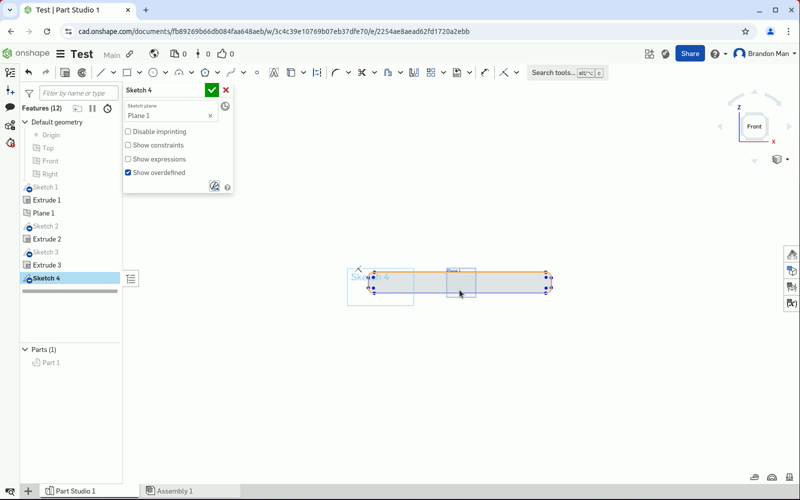
click(459, 289)
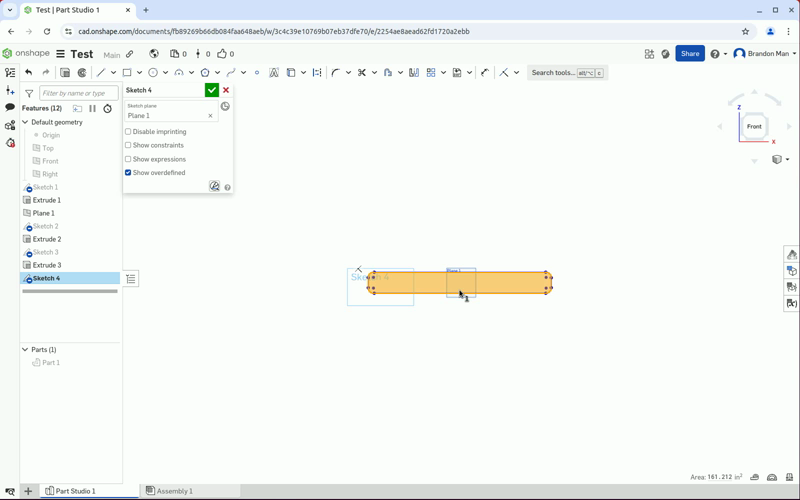
mouse_move(73, 352)
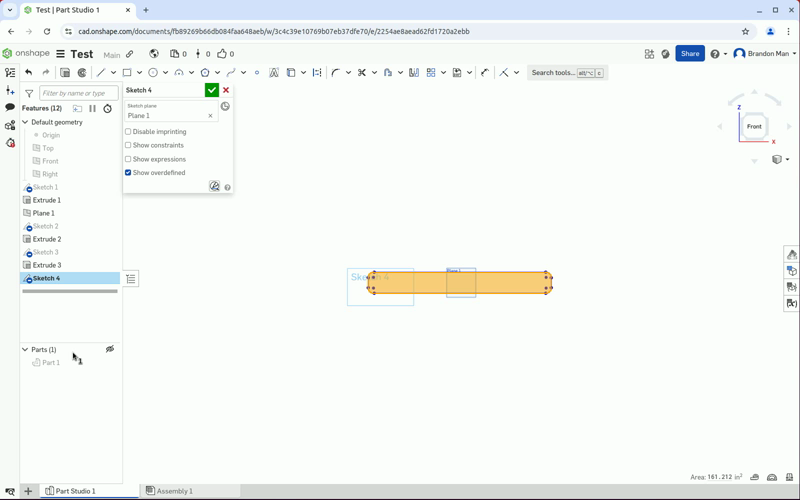
key(shift+y)
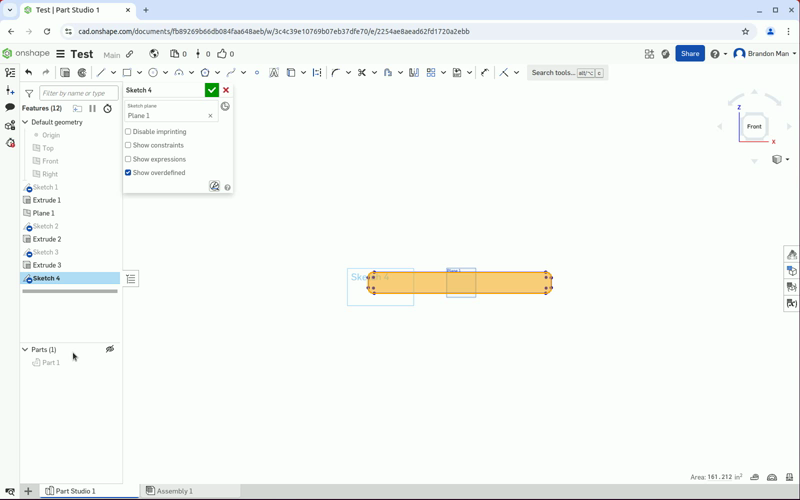
key(shift+e)
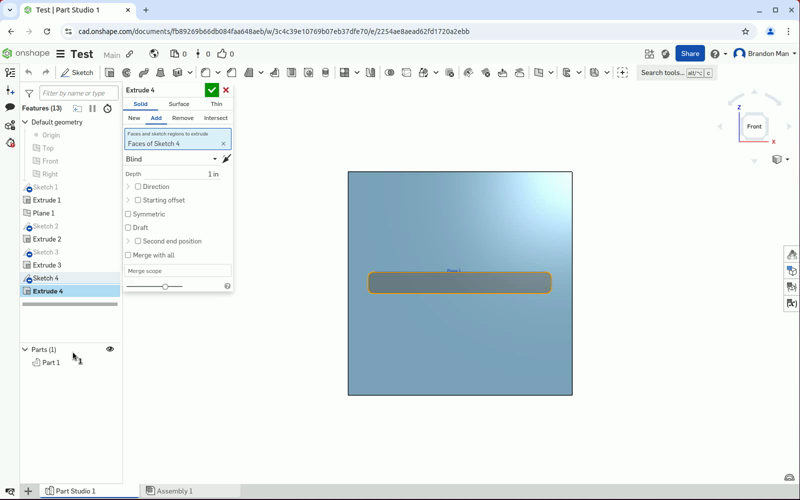
mouse_move(143, 106)
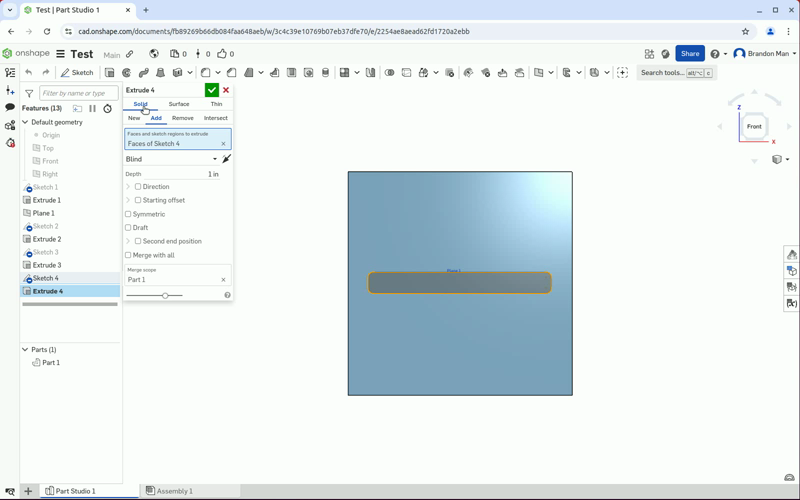
click(143, 106)
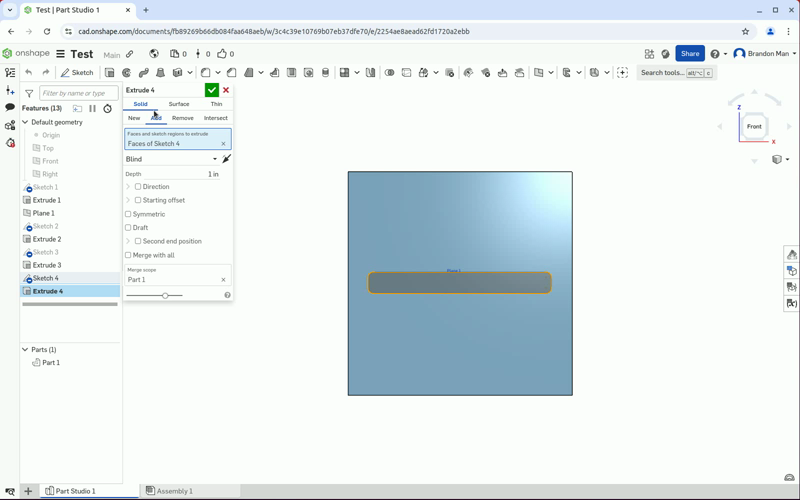
mouse_move(186, 120)
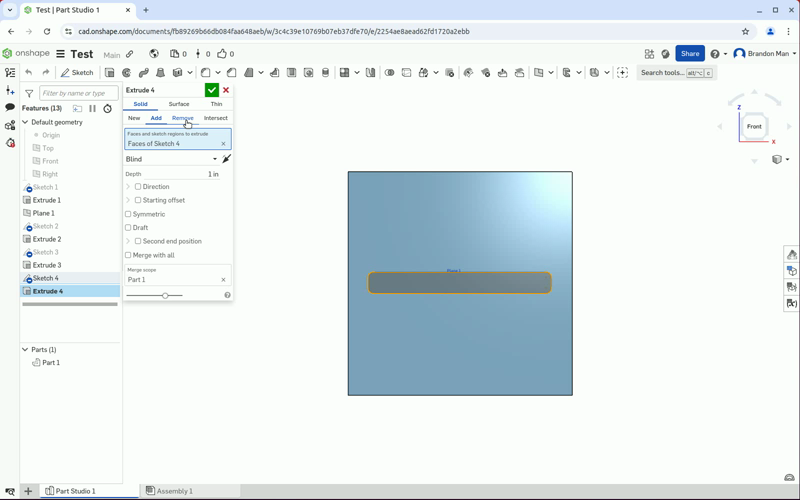
click(186, 120)
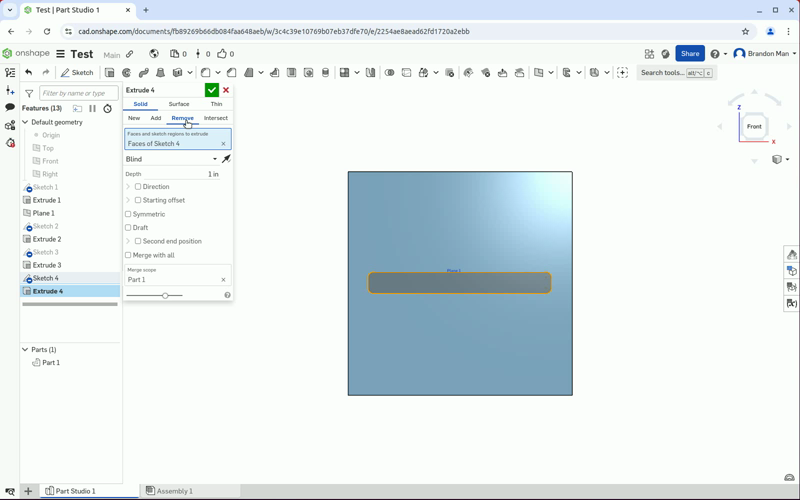
key(tab, 4)
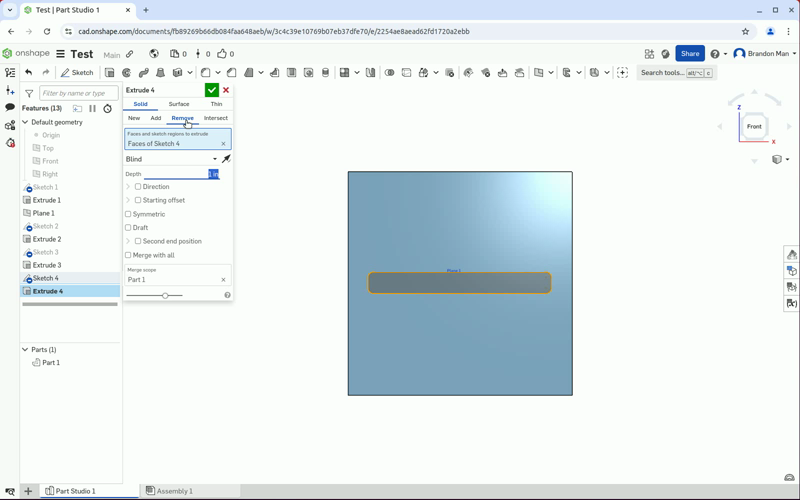
text(2.166)
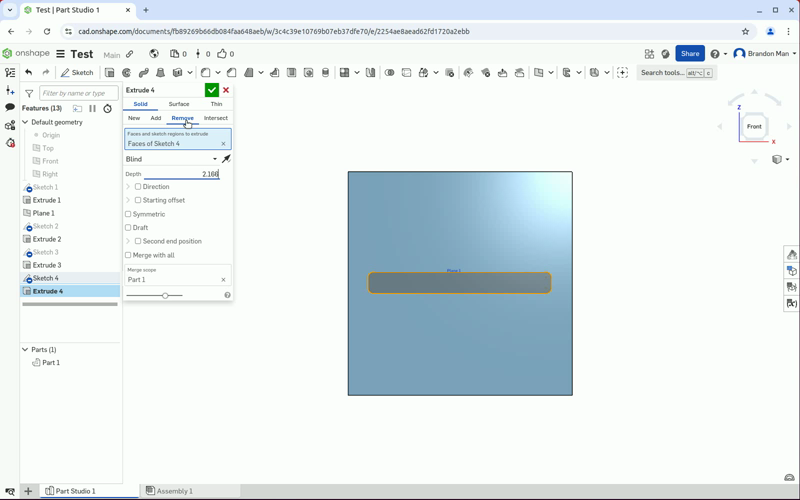
key(tab, 6)
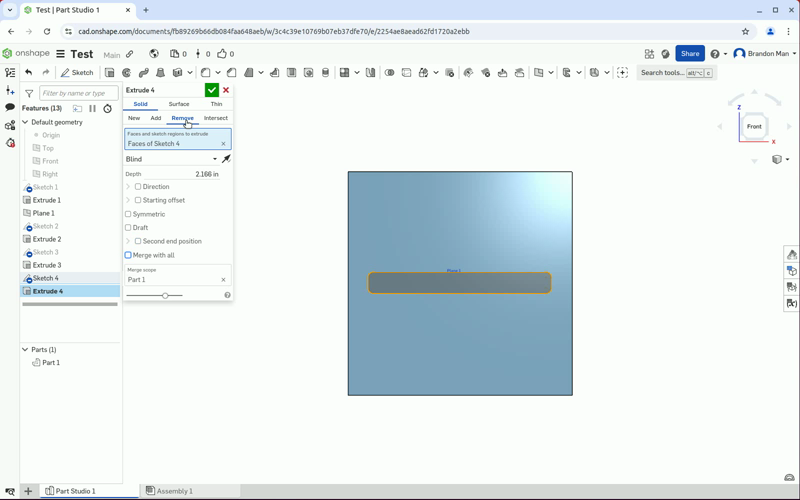
key(space)
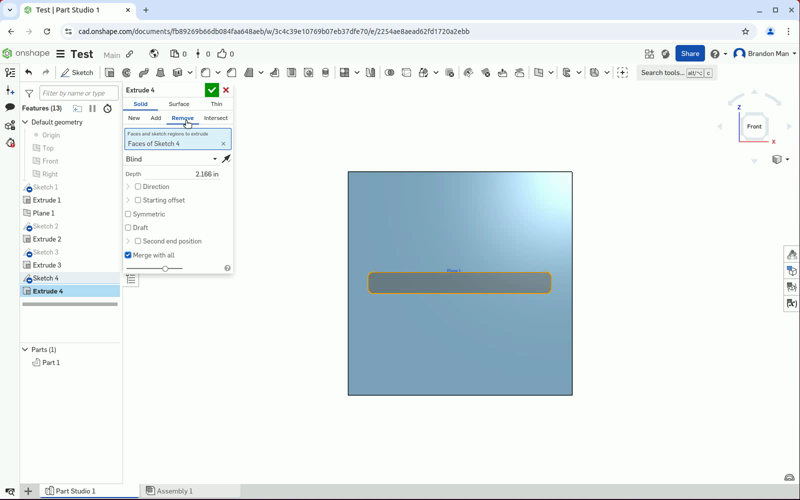
key(enter)
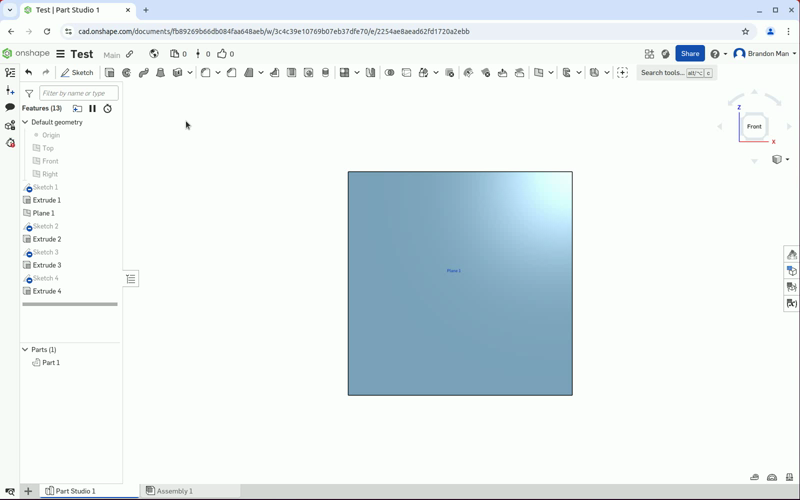
key(shift+h)
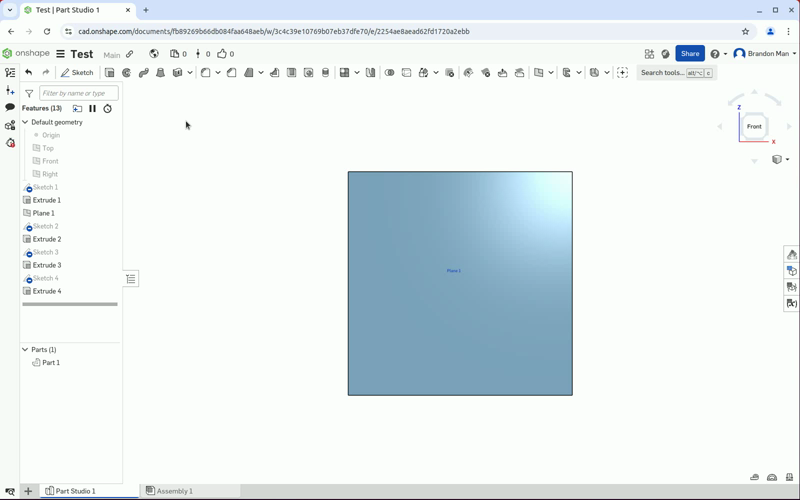
key(shift+h)
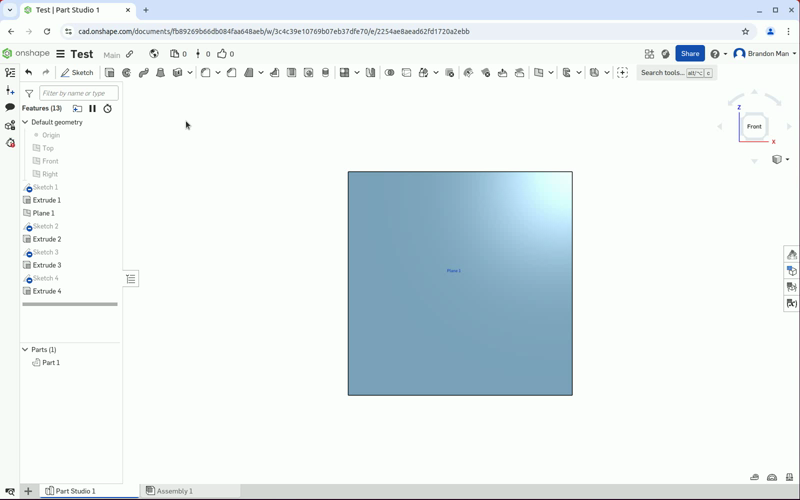
mouse_move(73, 189)
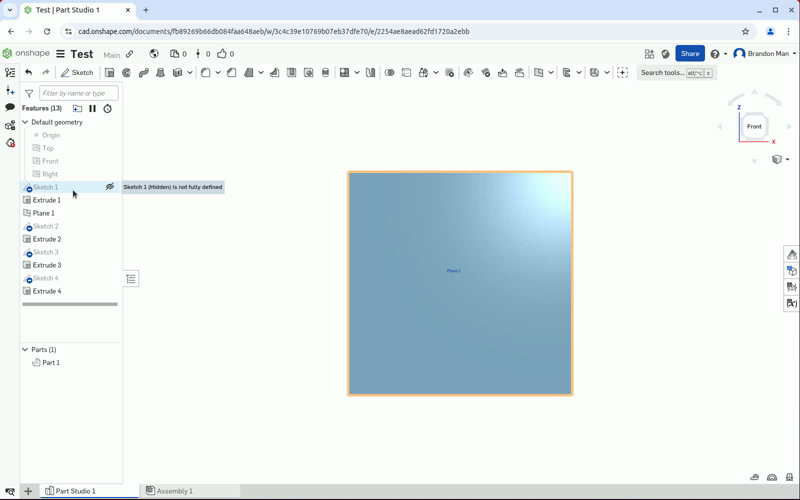
click(73, 189)
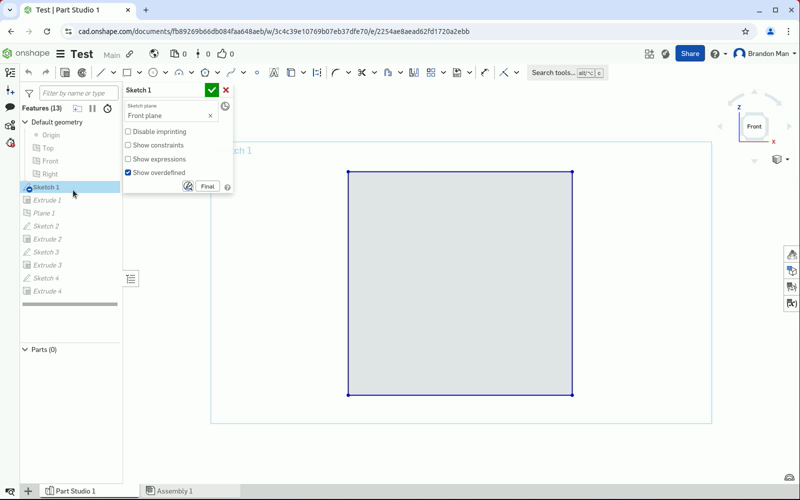
mouse_move(229, 92)
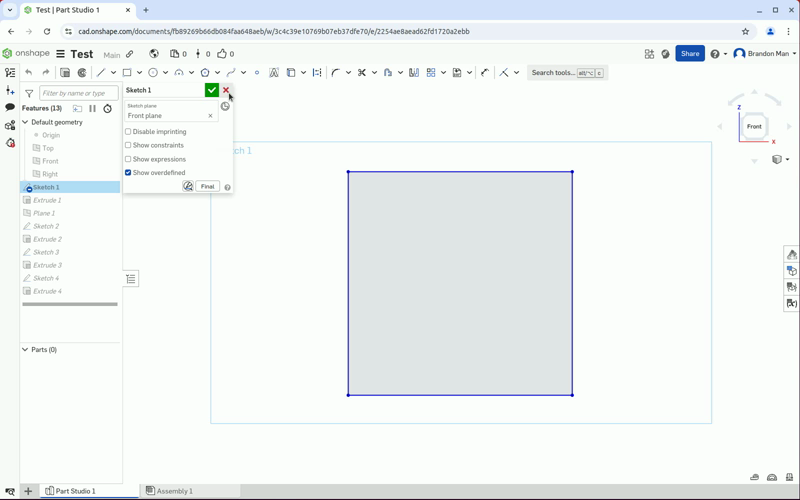
click(229, 92)
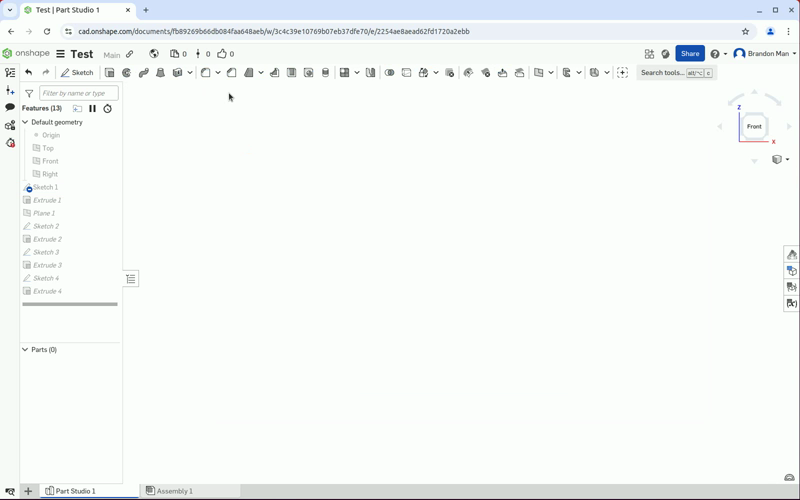
key(shift+s)
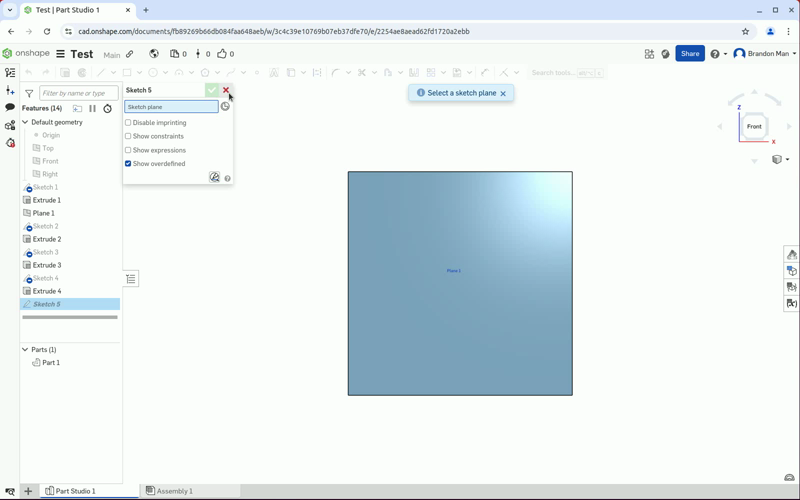
mouse_move(73, 215)
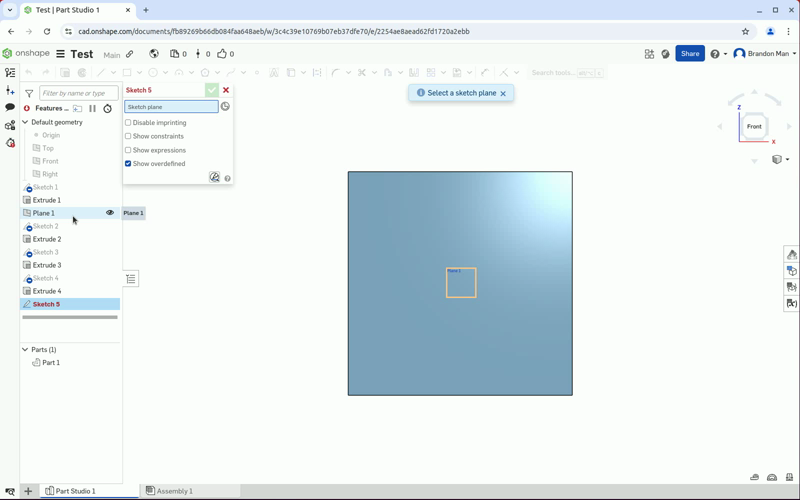
click(73, 215)
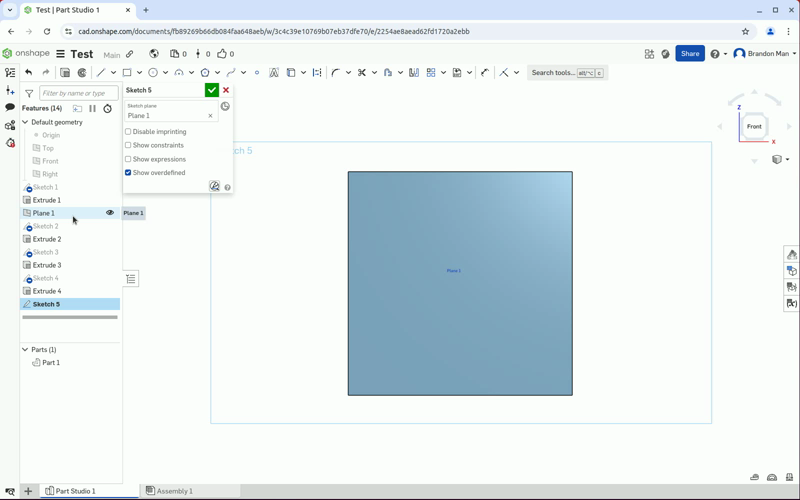
mouse_move(73, 352)
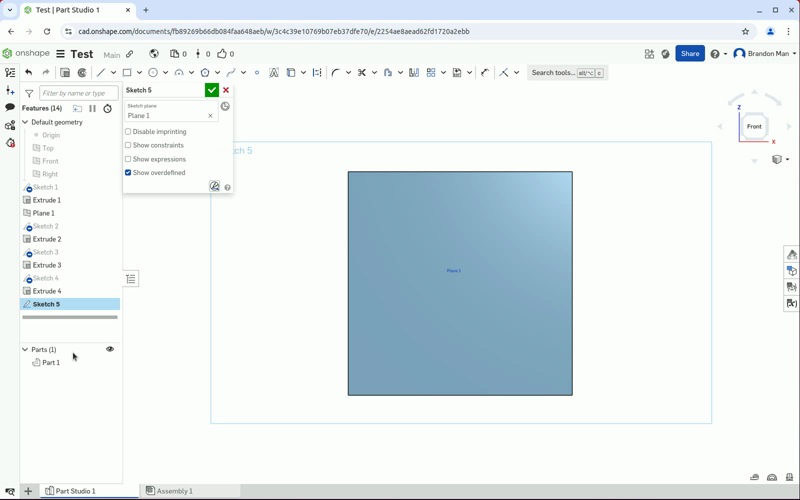
key(y)
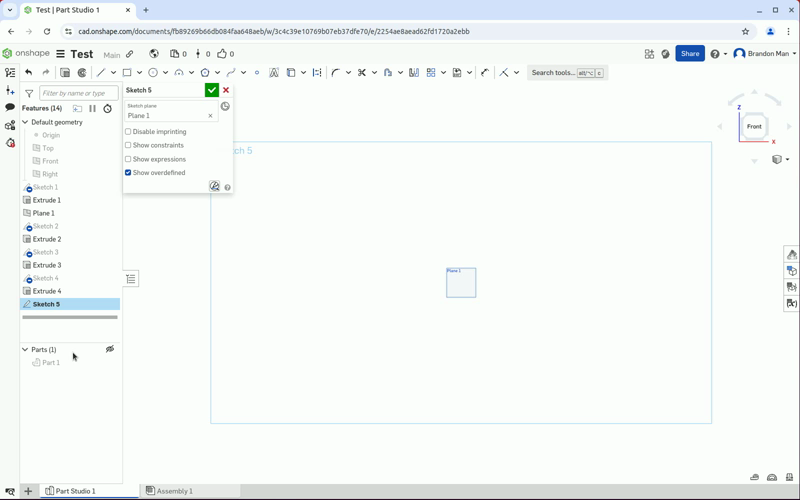
key(a)
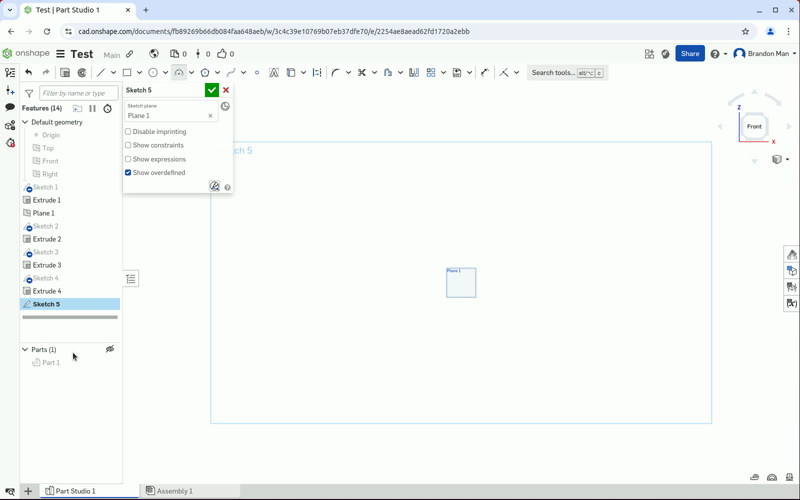
key_down(shift)
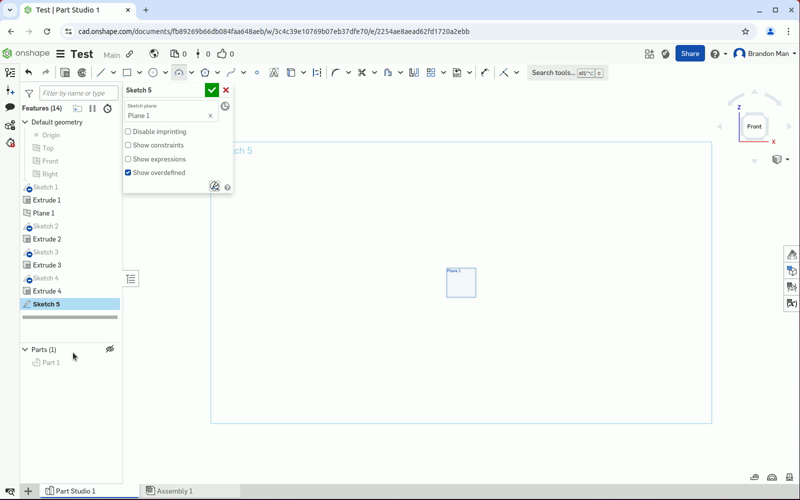
mouse_move(368, 320)
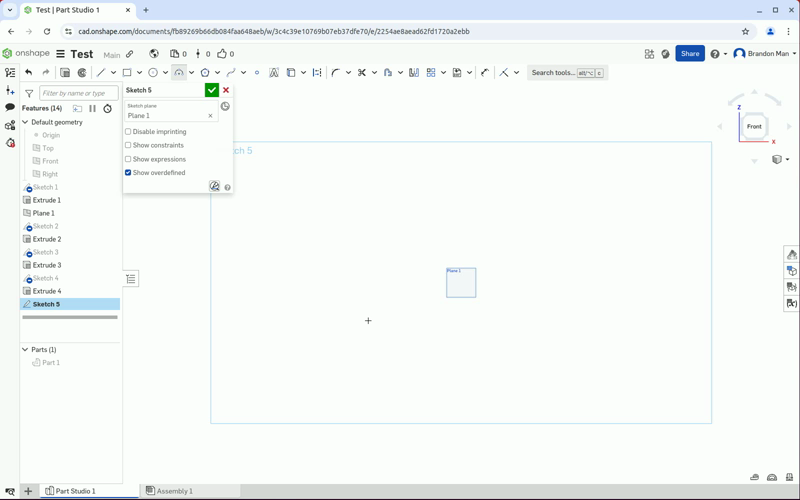
click(368, 320)
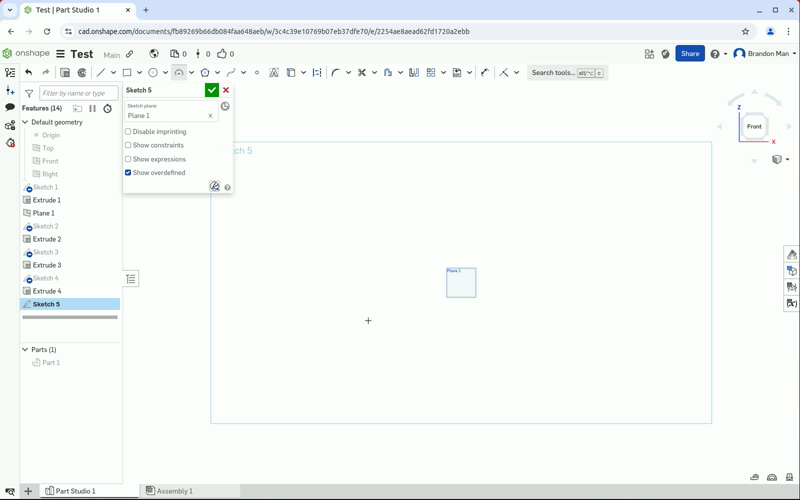
key_up(shift)
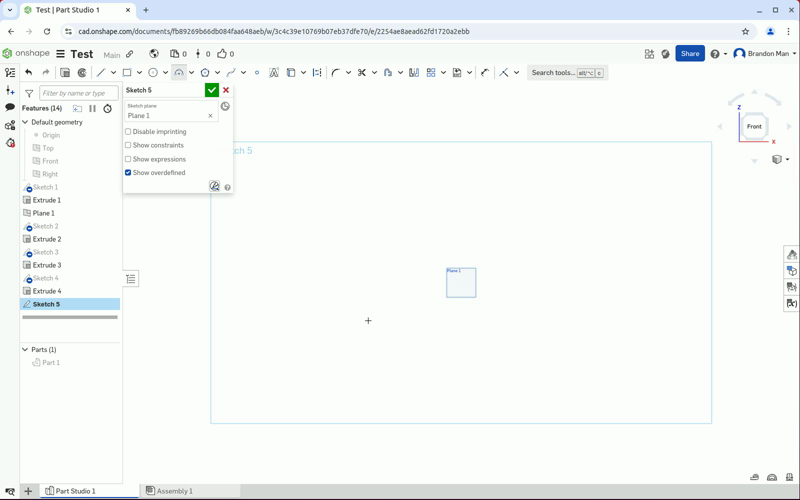
key_down(shift)
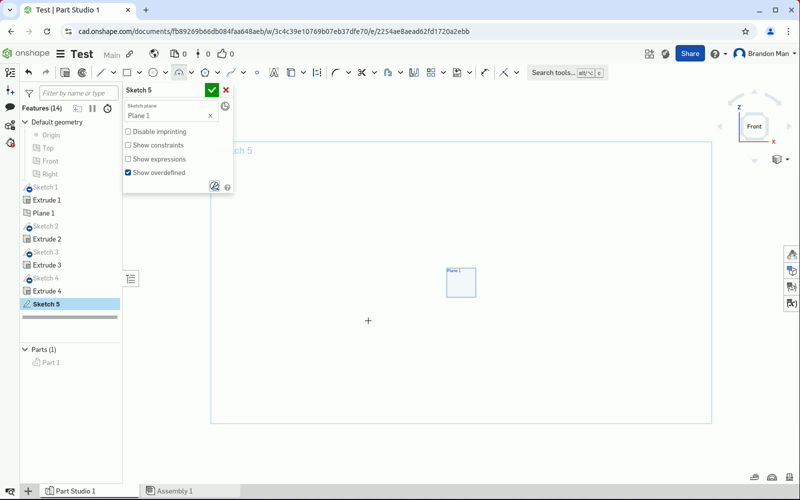
mouse_move(374, 326)
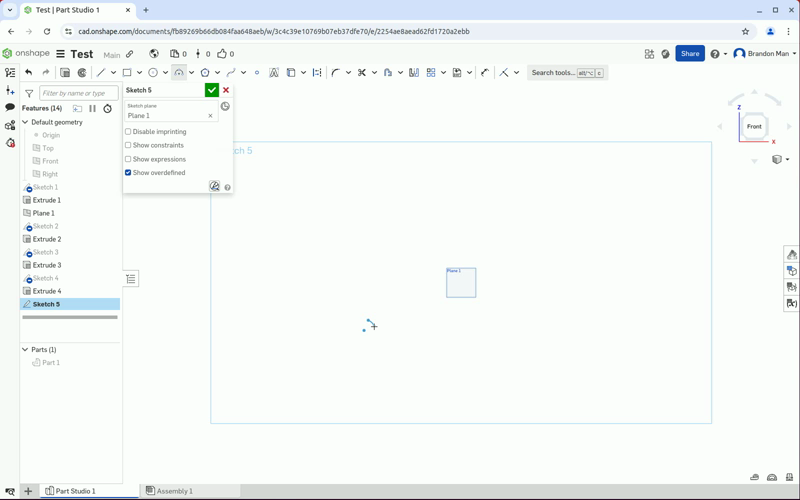
click(374, 326)
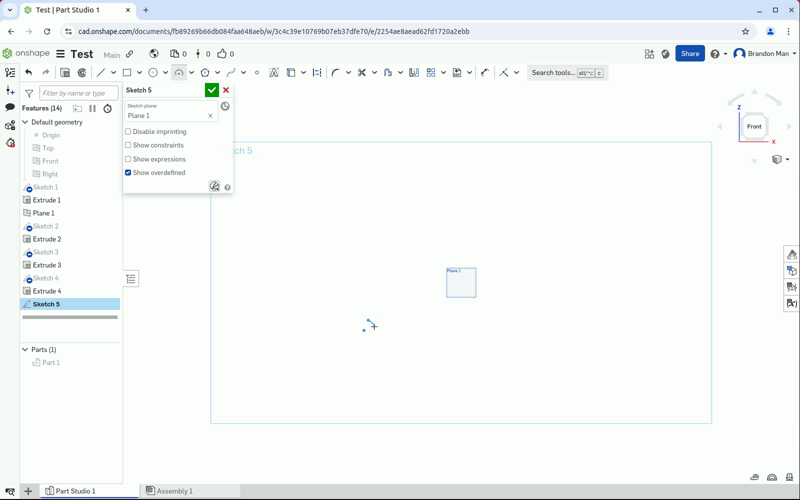
mouse_move(369, 324)
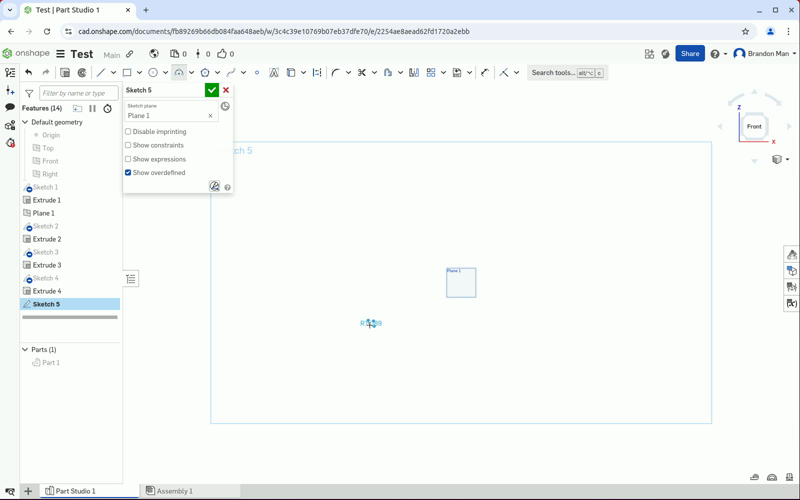
click(369, 324)
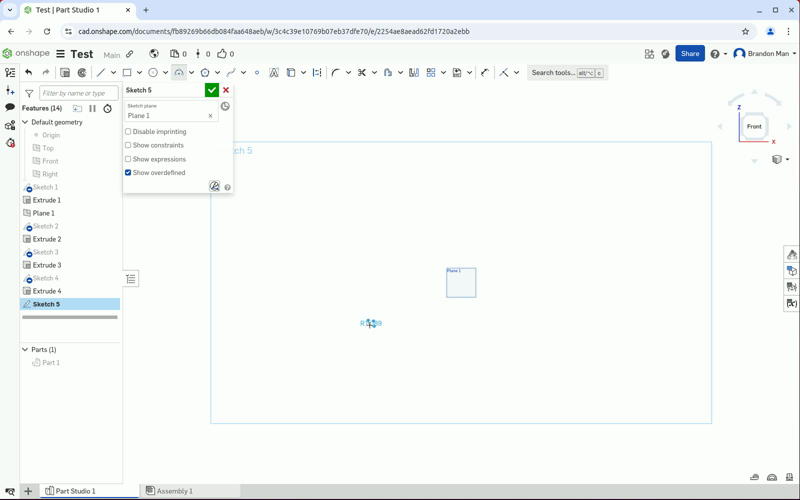
key_up(shift)
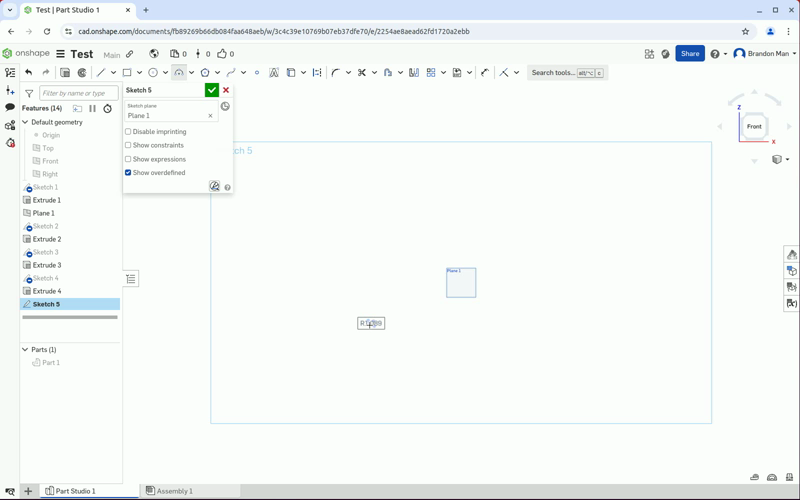
key(esc)
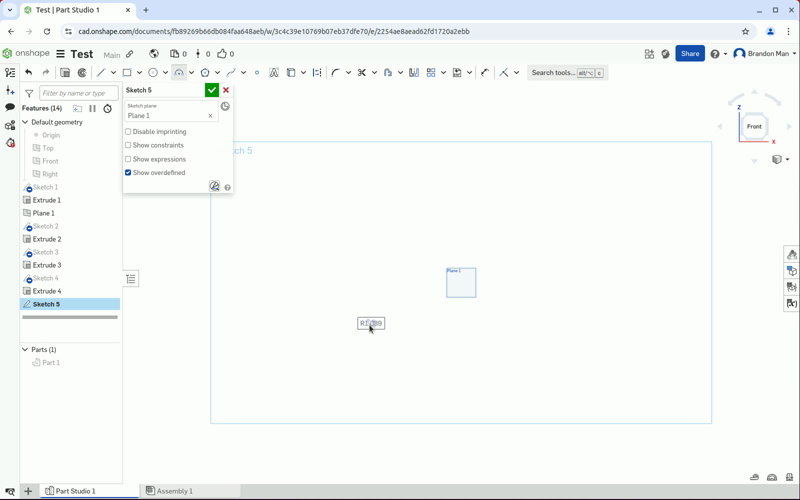
key(l)
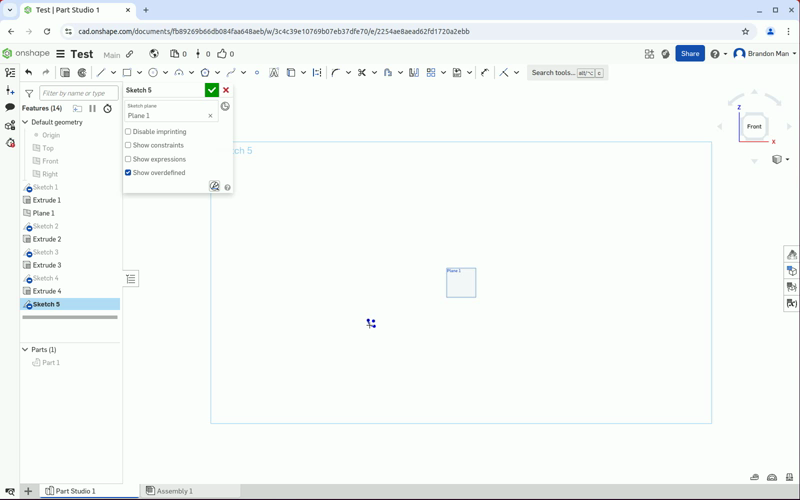
mouse_move(374, 326)
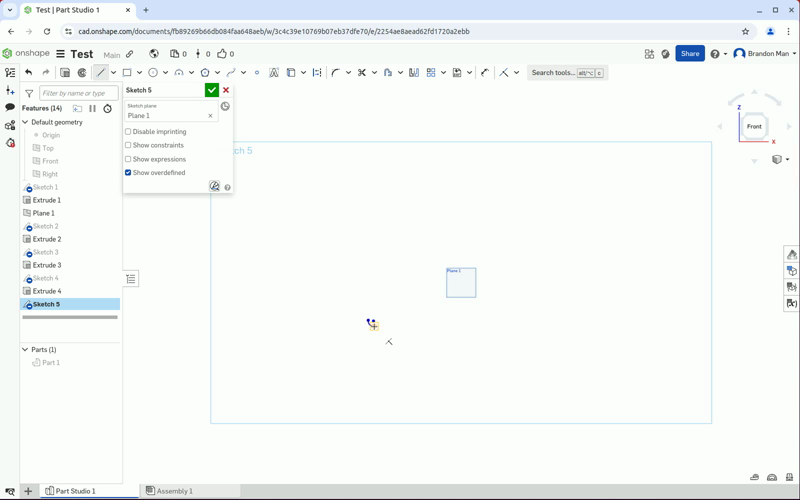
scroll(6)
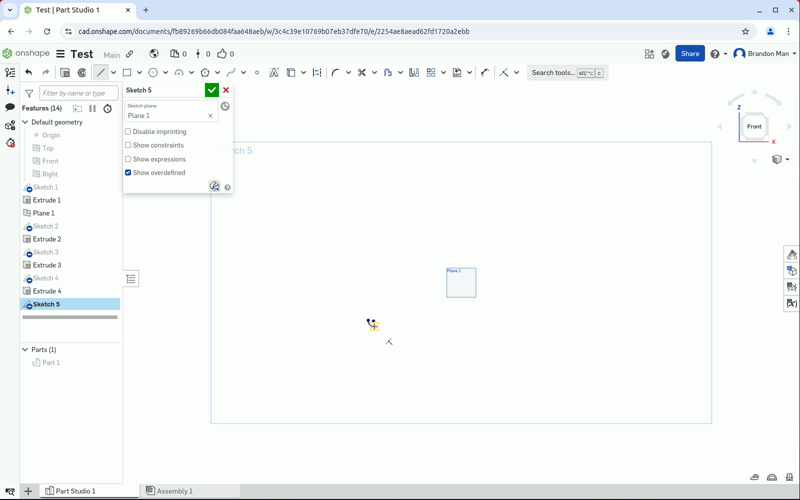
scroll(6)
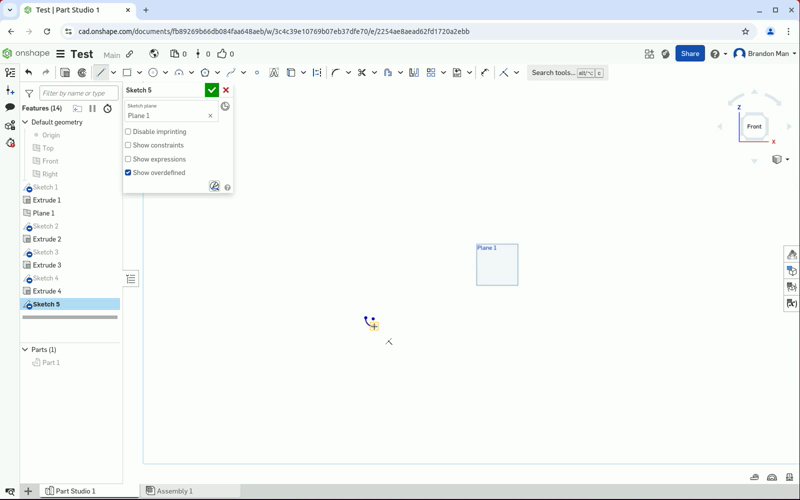
scroll(6)
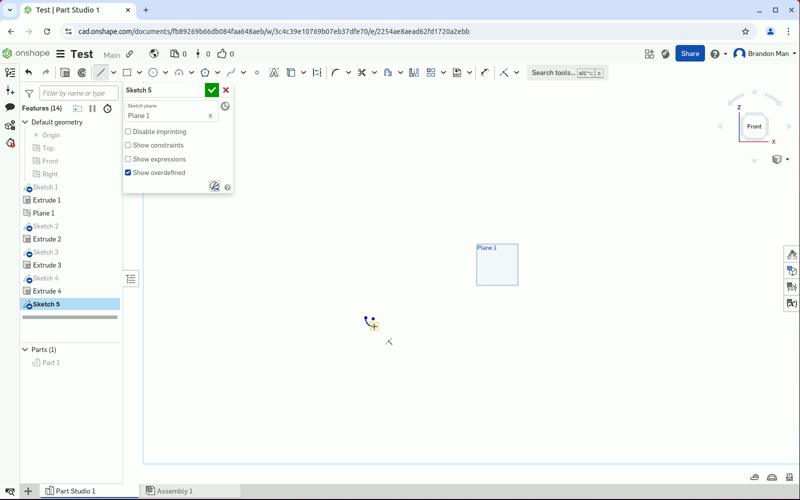
scroll(6)
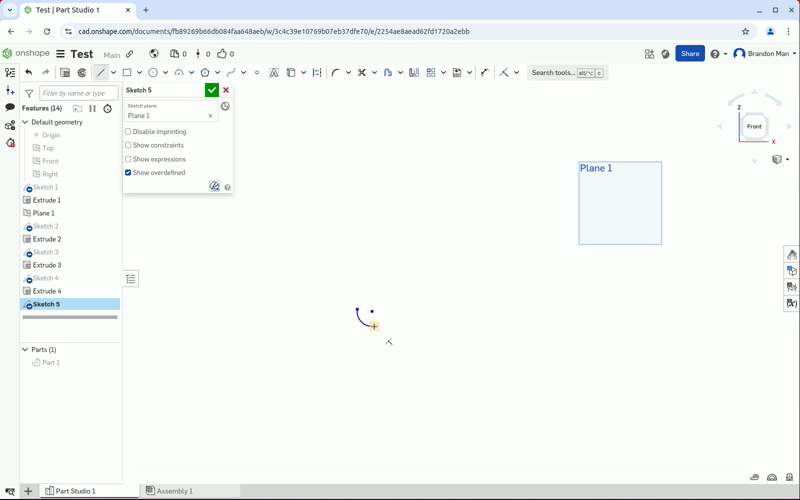
scroll(6)
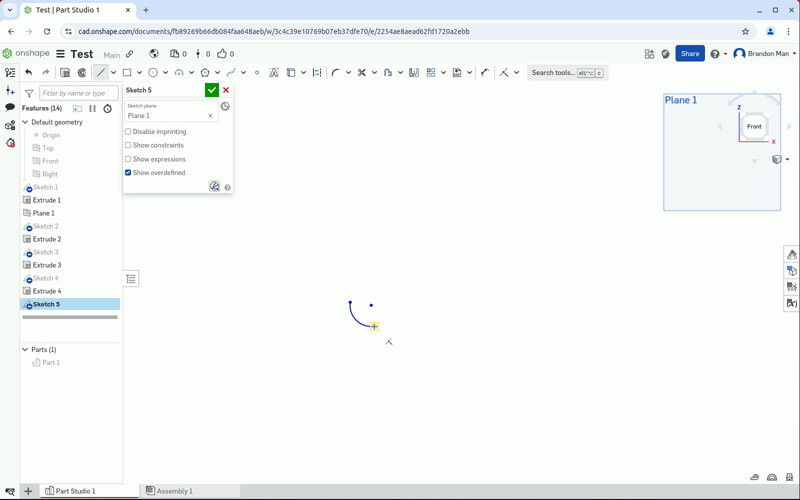
scroll(6)
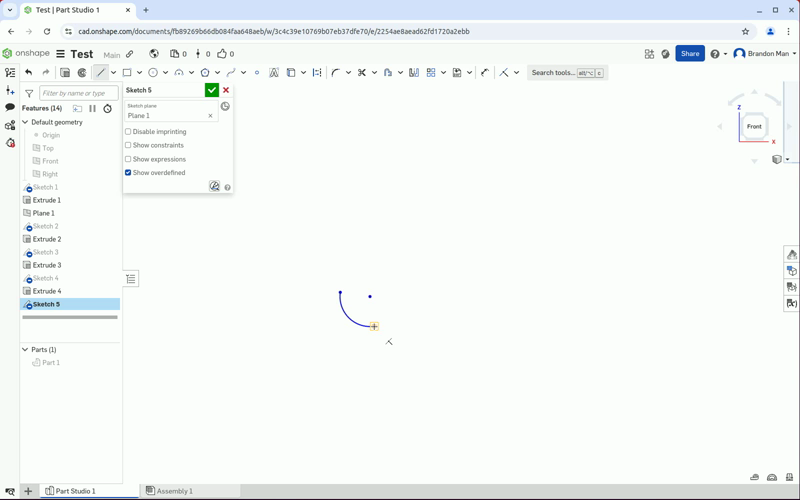
scroll(6)
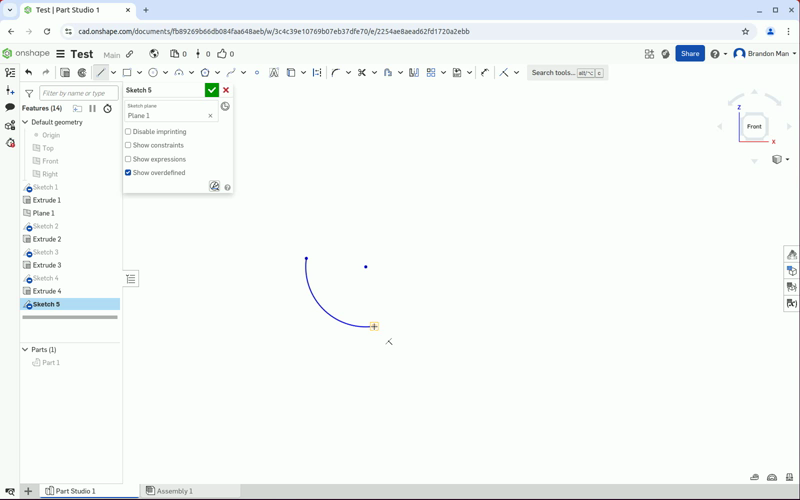
click(374, 326)
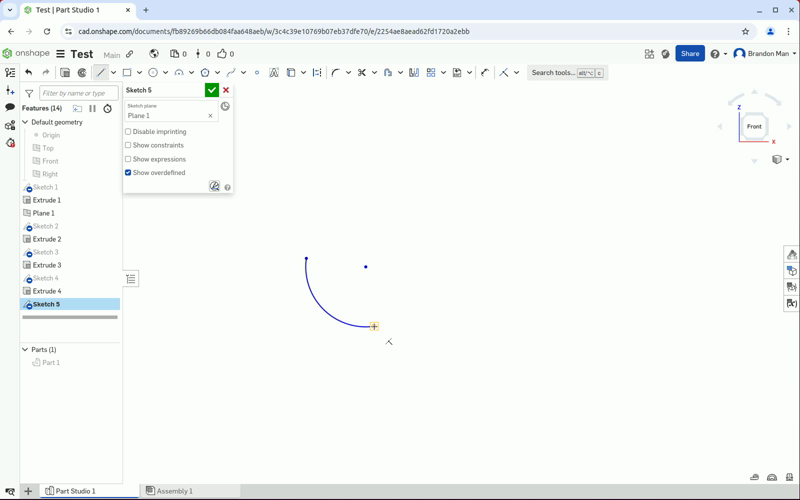
scroll(-6)
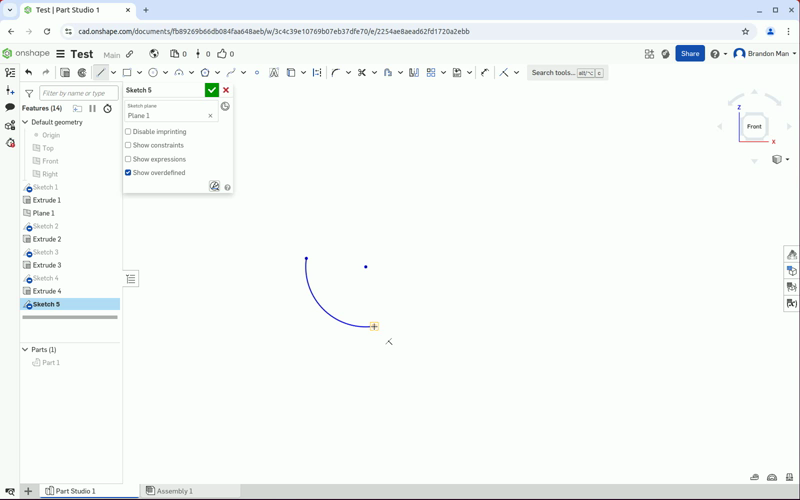
scroll(-6)
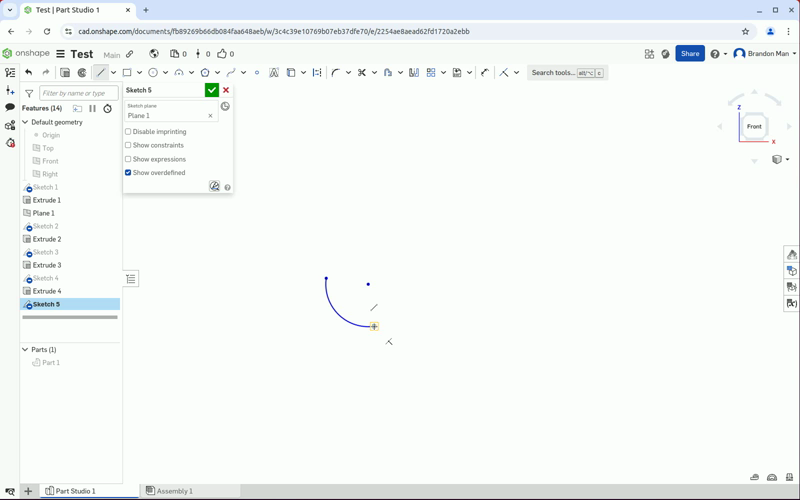
scroll(-6)
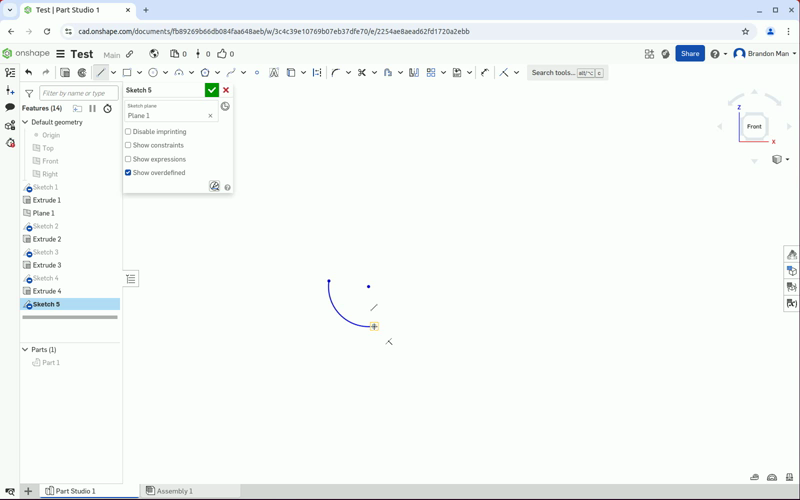
scroll(-6)
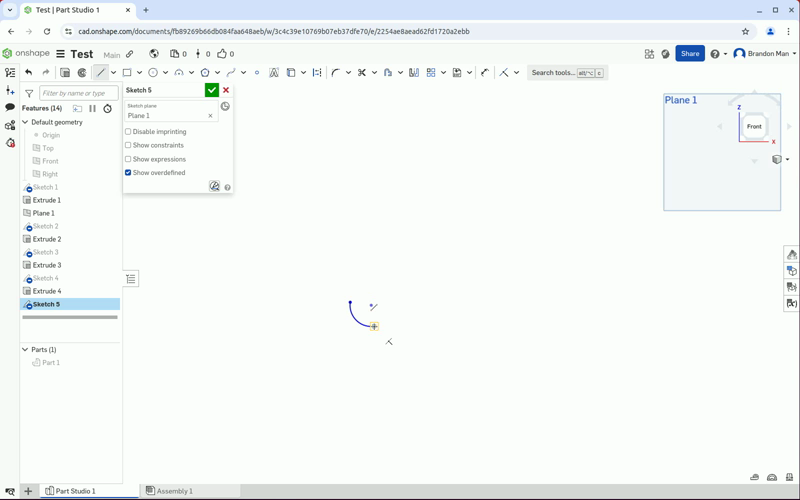
scroll(-6)
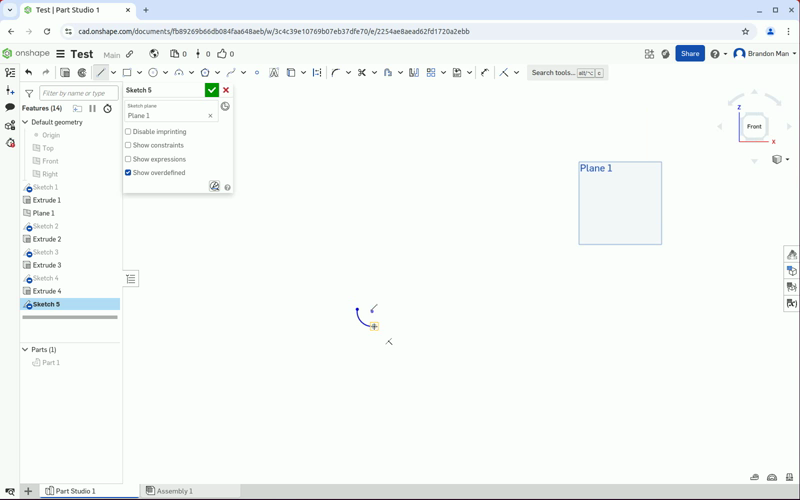
scroll(-6)
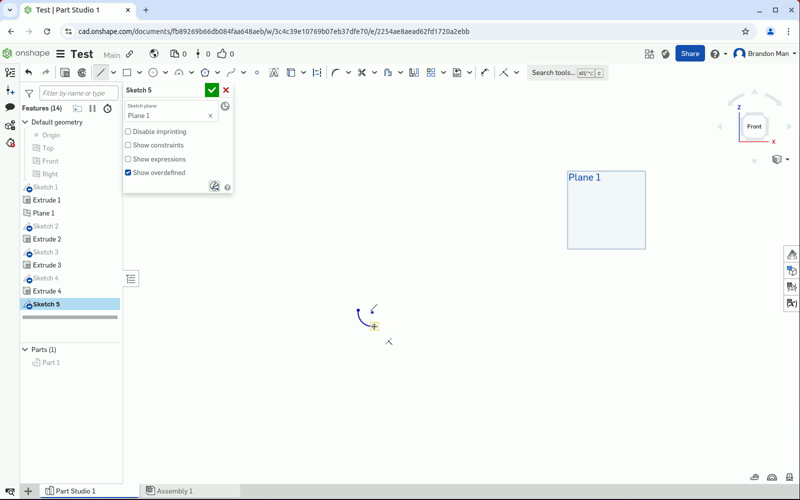
scroll(-6)
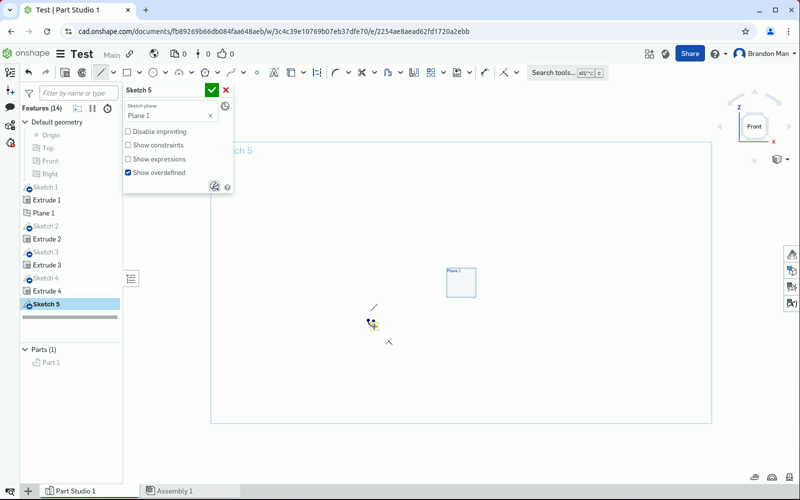
key_down(shift)
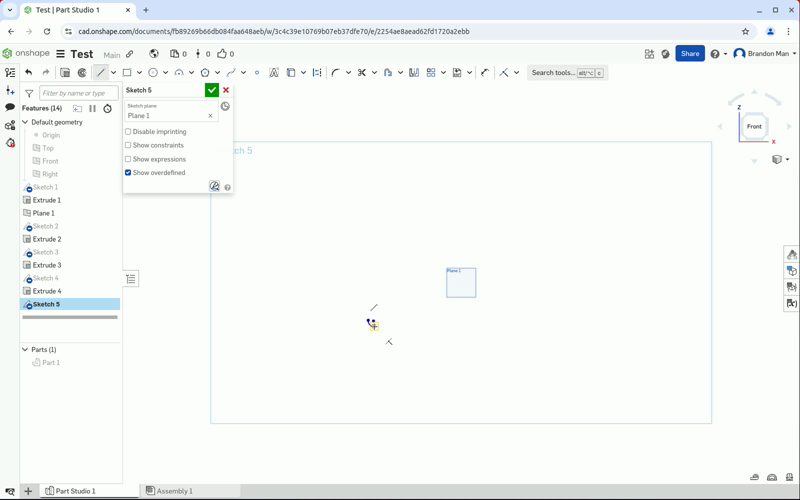
mouse_move(545, 326)
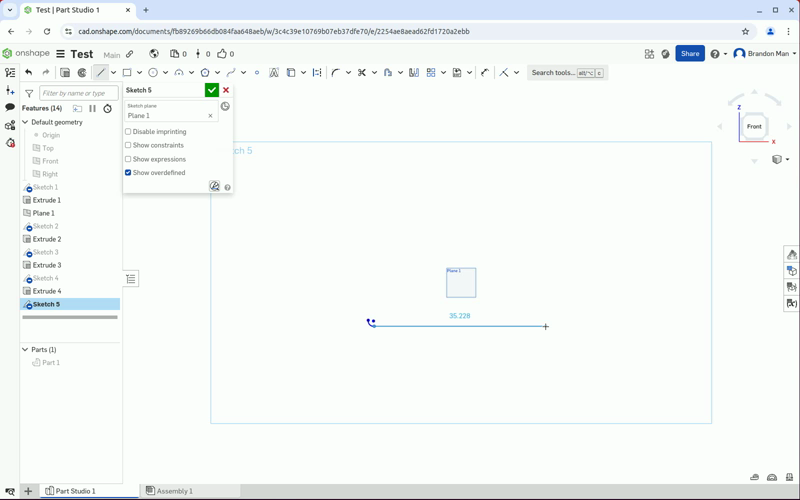
click(545, 326)
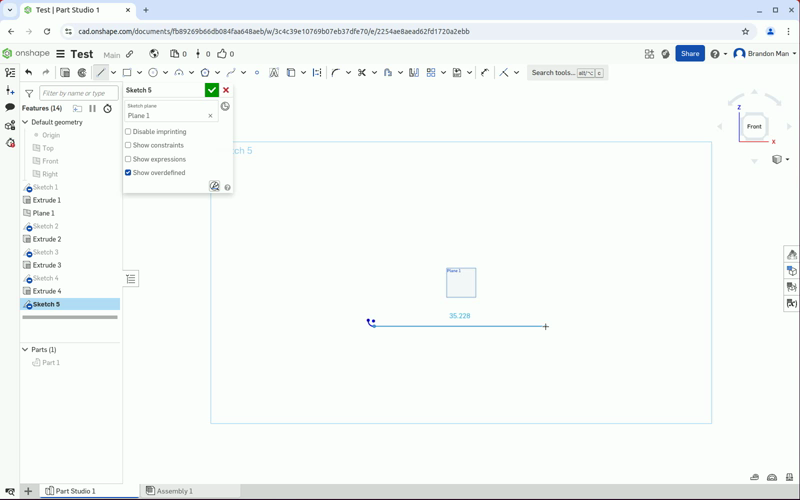
key_up(shift)
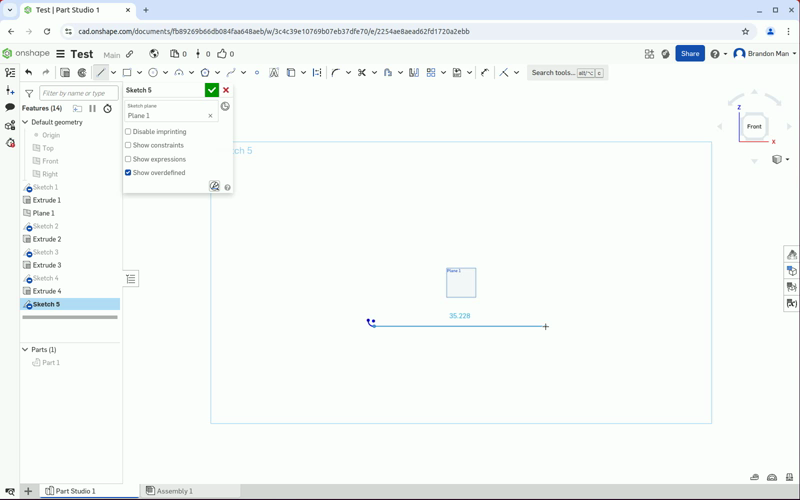
key(esc)
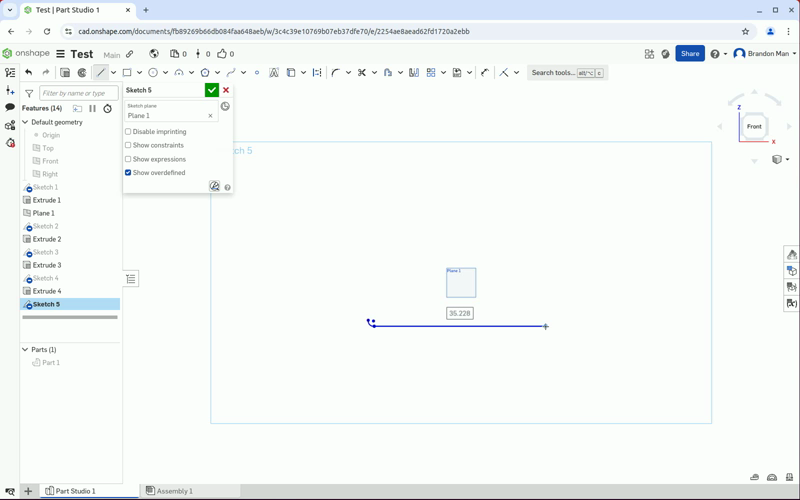
key(a)
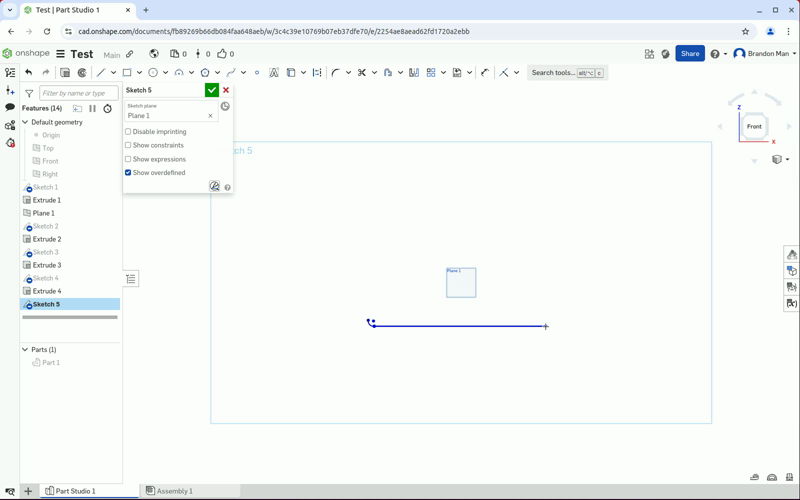
mouse_move(545, 326)
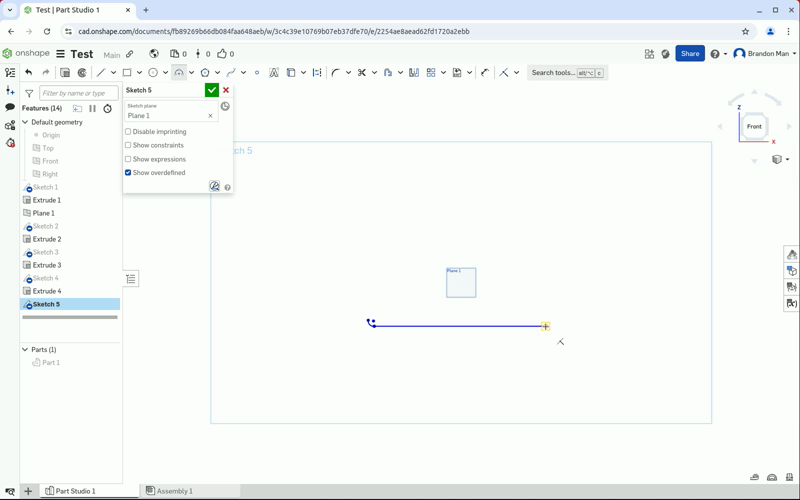
click(545, 326)
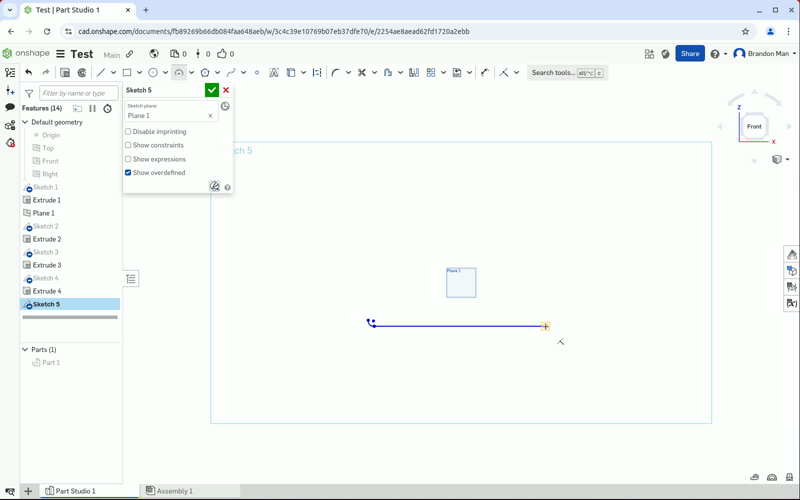
key_down(shift)
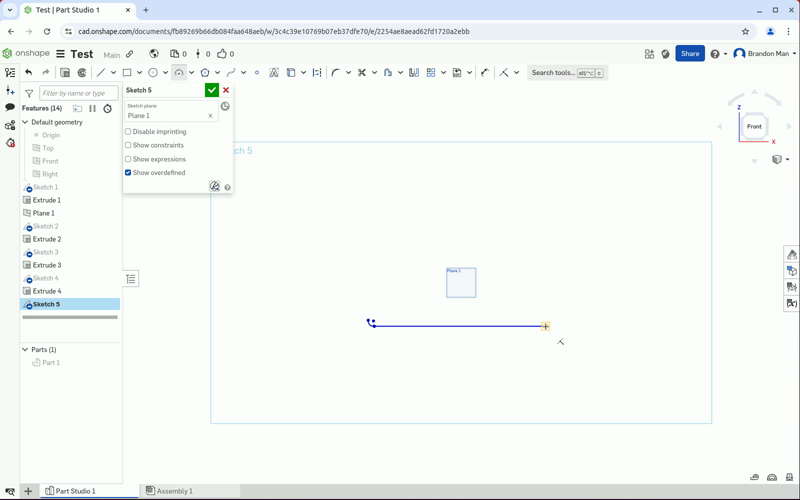
mouse_move(551, 320)
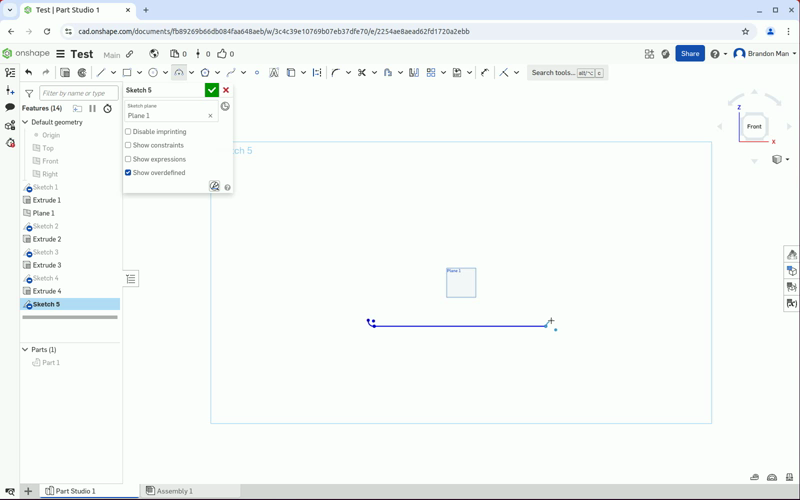
click(551, 320)
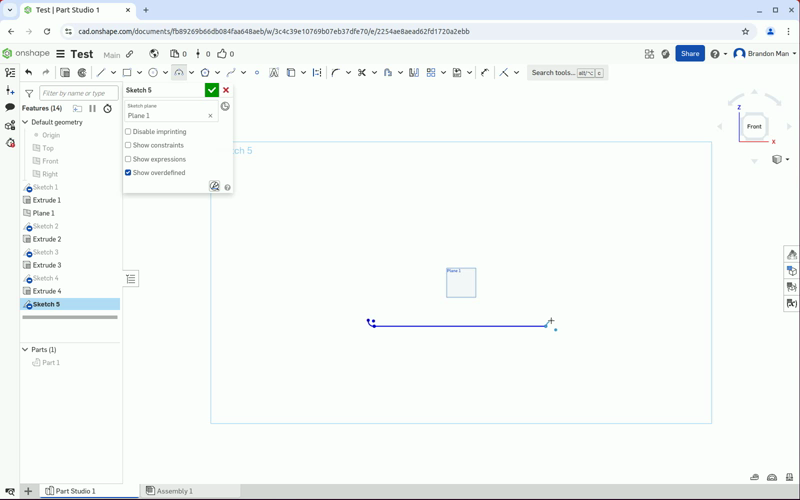
mouse_move(549, 324)
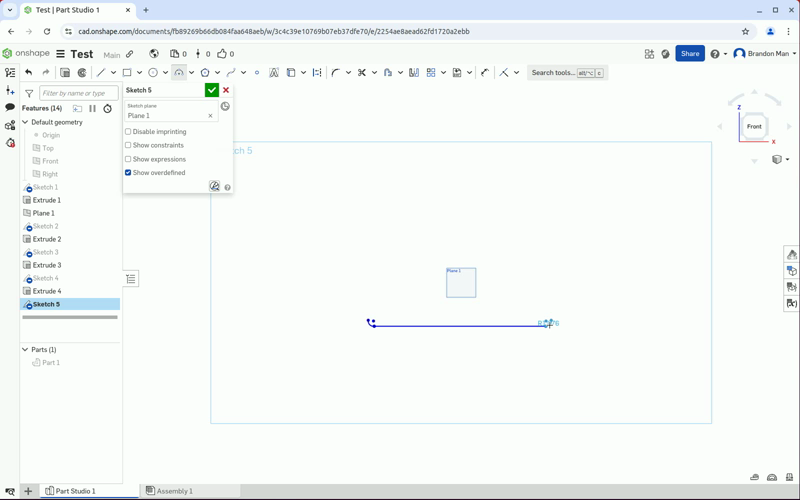
scroll(6)
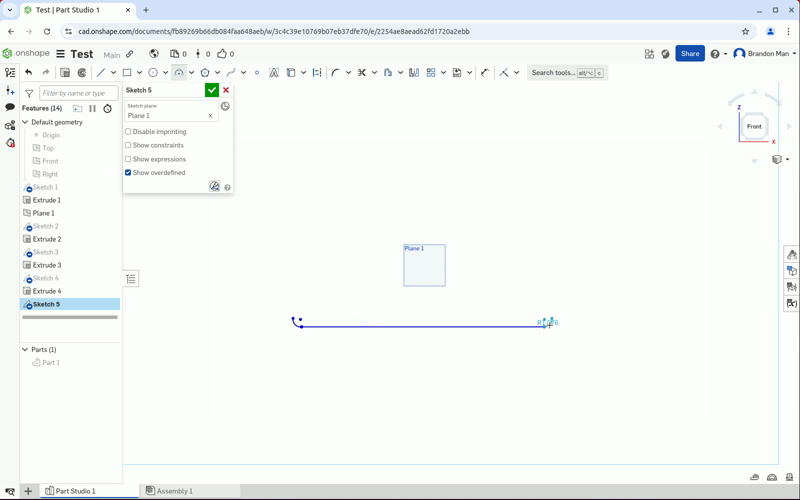
scroll(6)
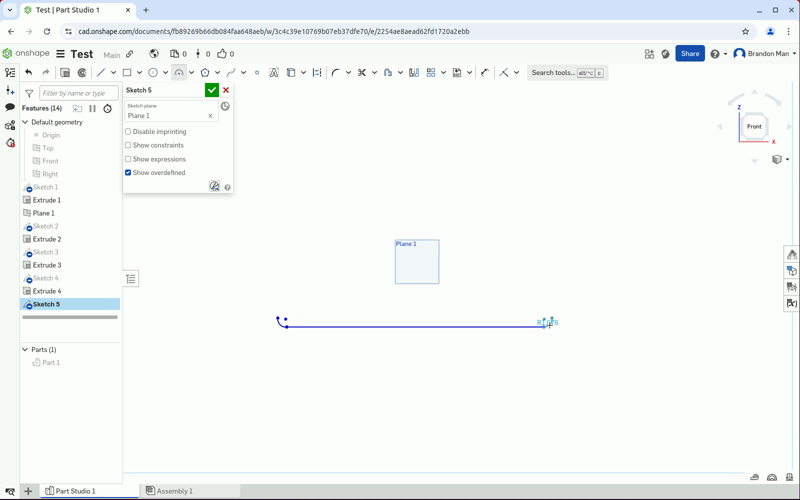
scroll(6)
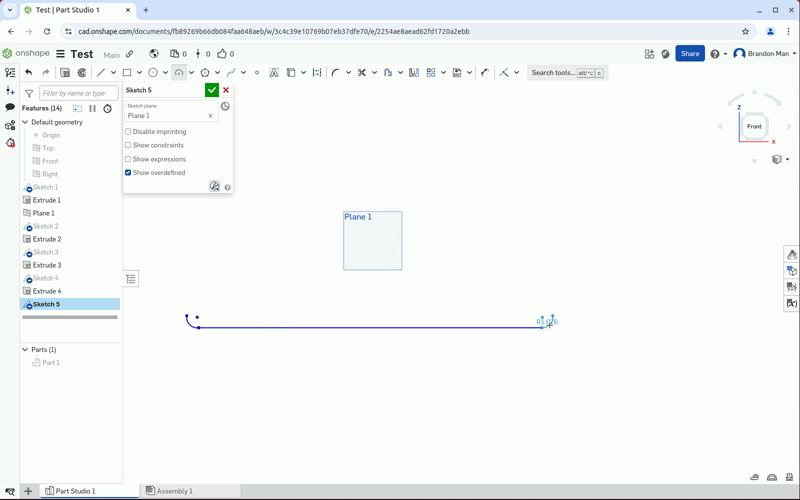
scroll(6)
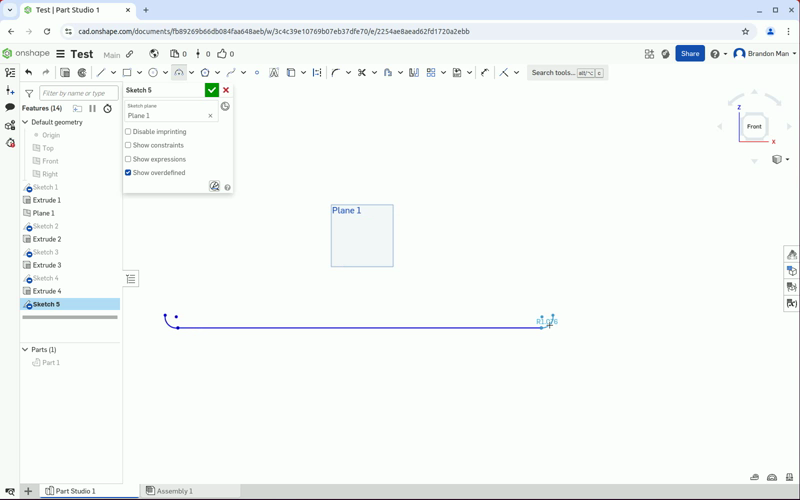
scroll(6)
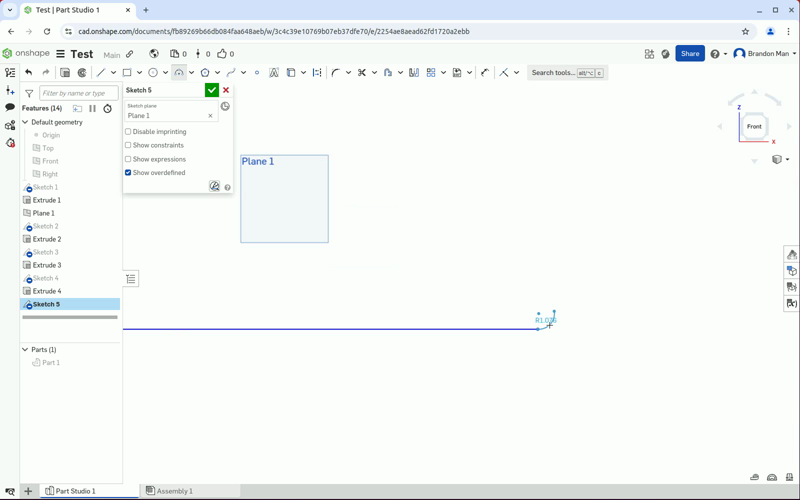
scroll(6)
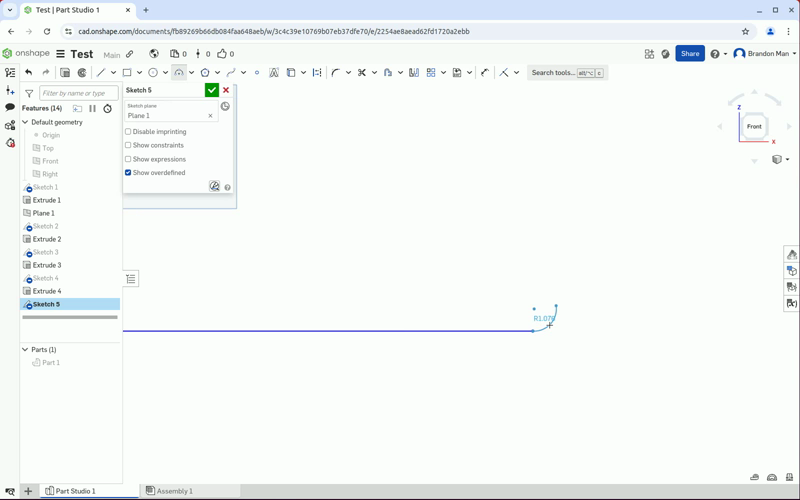
scroll(6)
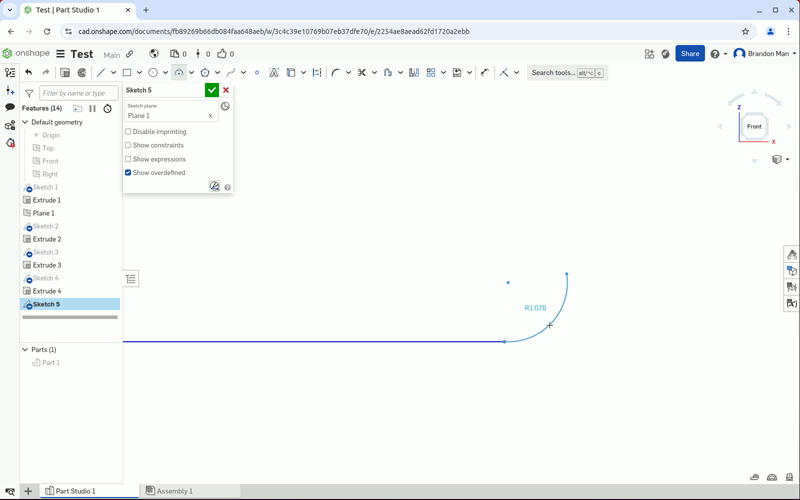
click(549, 324)
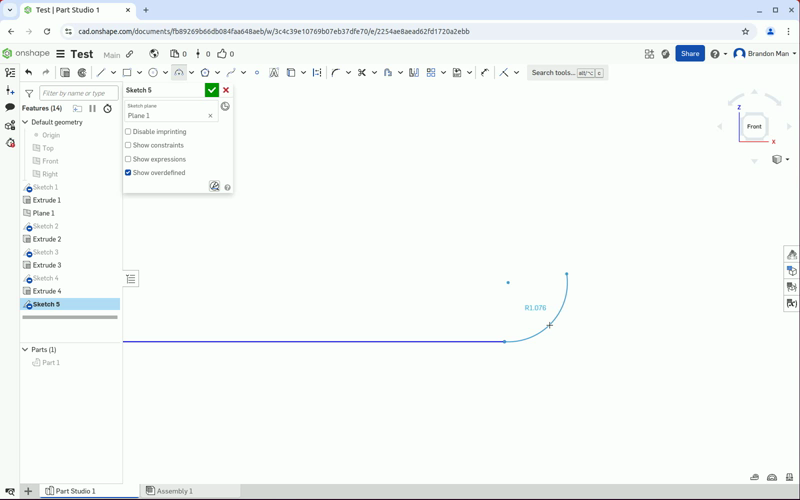
scroll(-6)
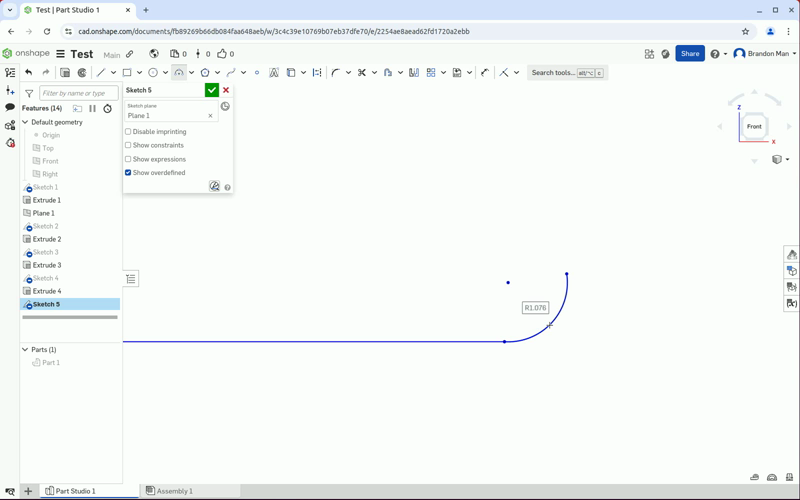
scroll(-6)
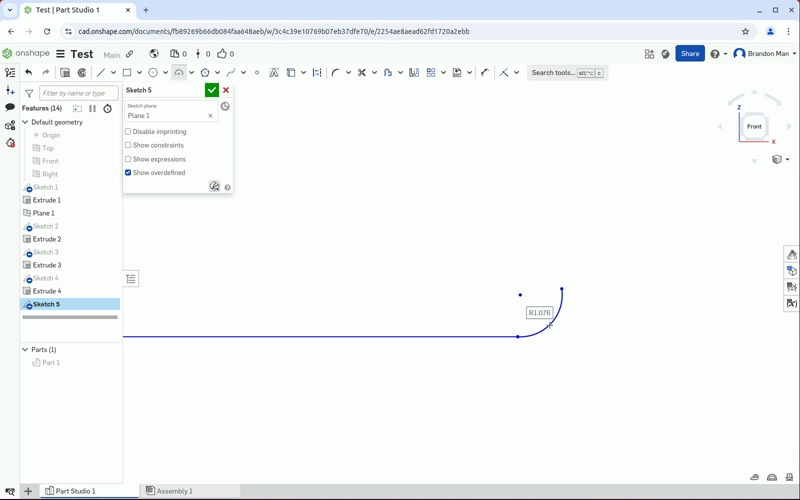
scroll(-6)
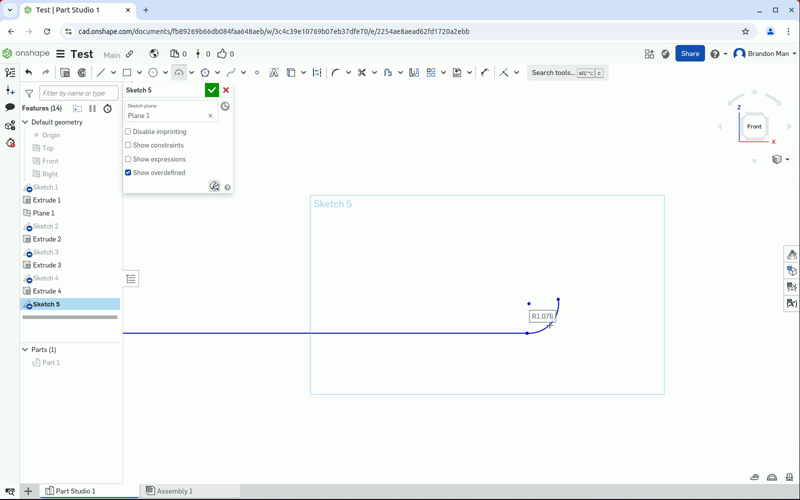
scroll(-6)
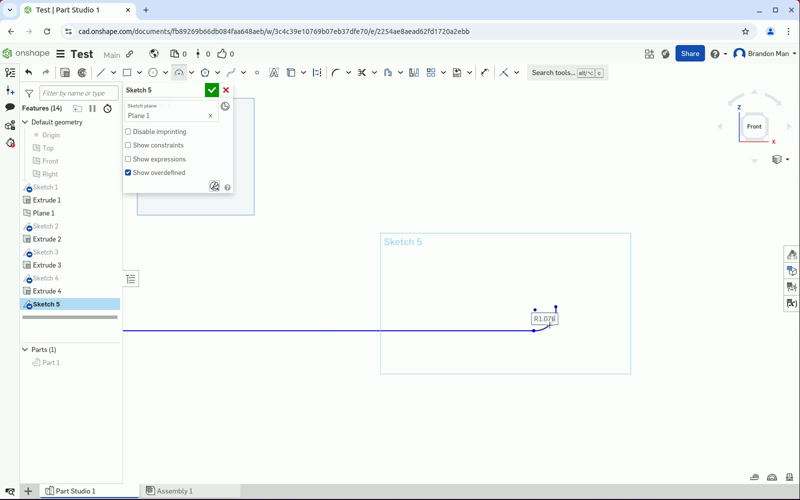
scroll(-6)
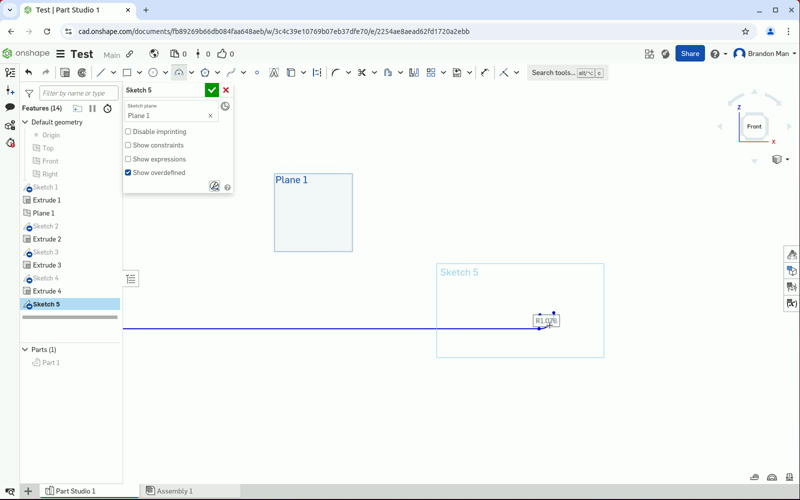
scroll(-6)
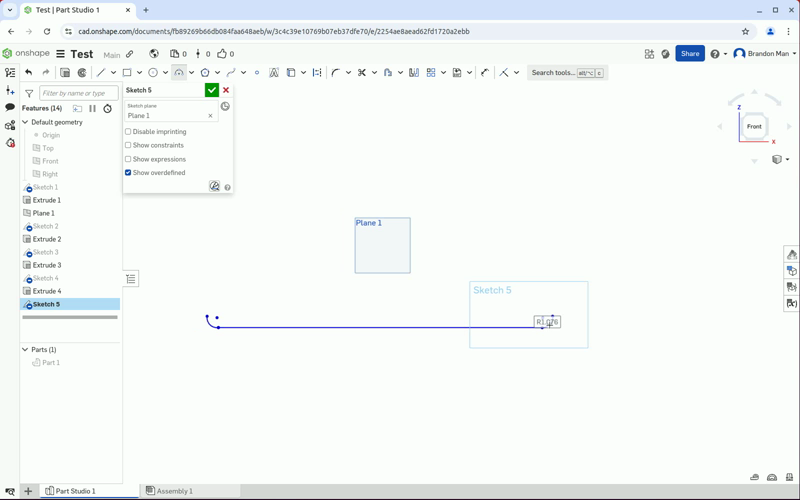
scroll(-6)
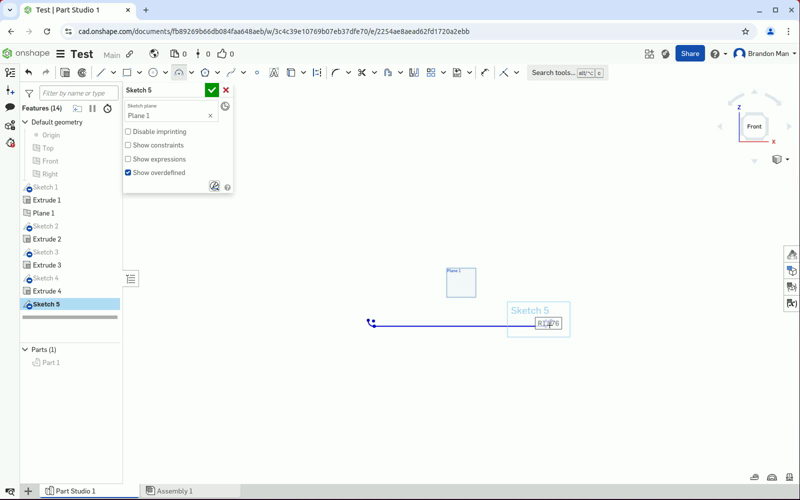
key_up(shift)
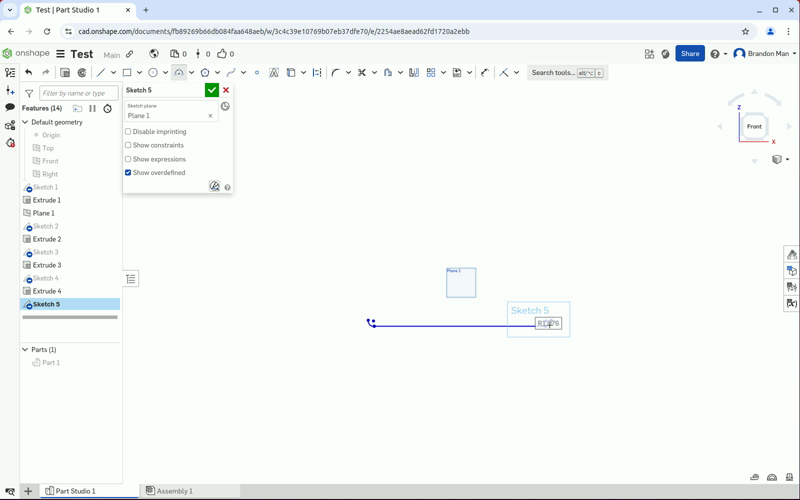
key(esc)
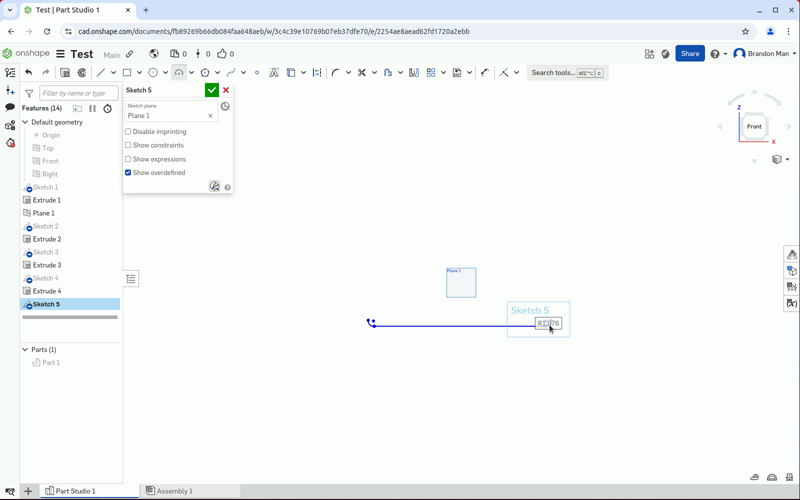
key(l)
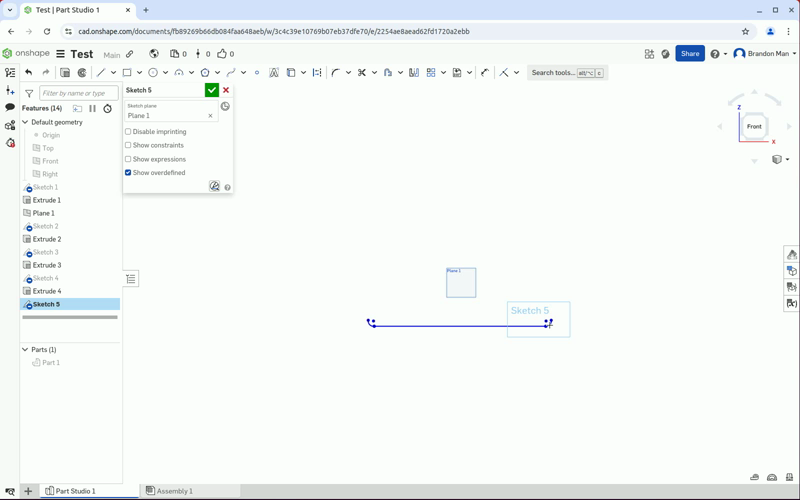
mouse_move(551, 320)
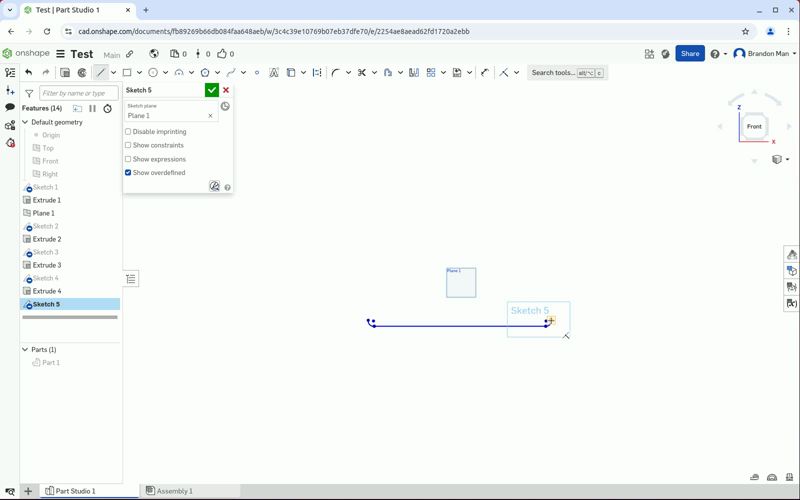
scroll(6)
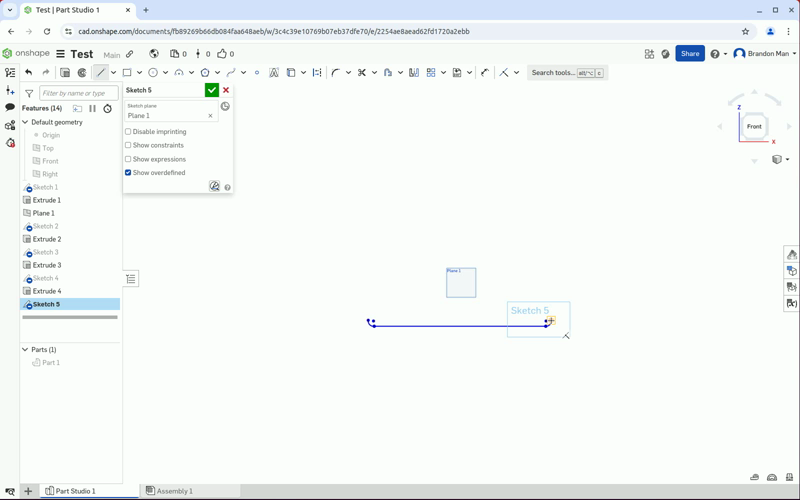
scroll(6)
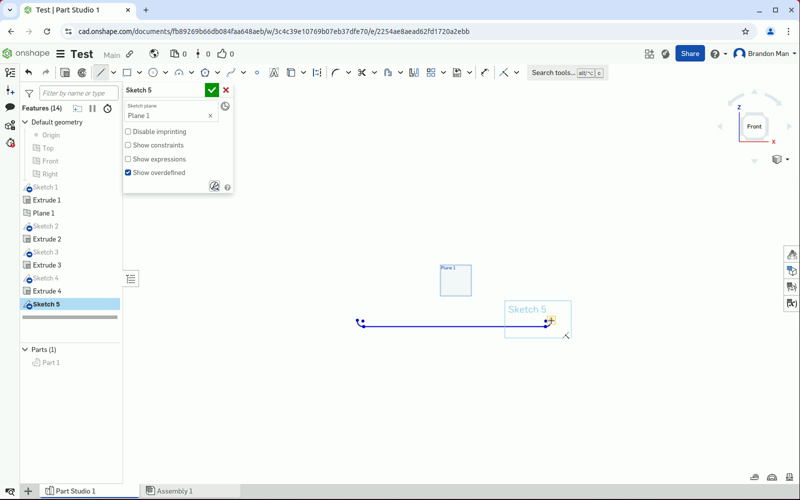
scroll(6)
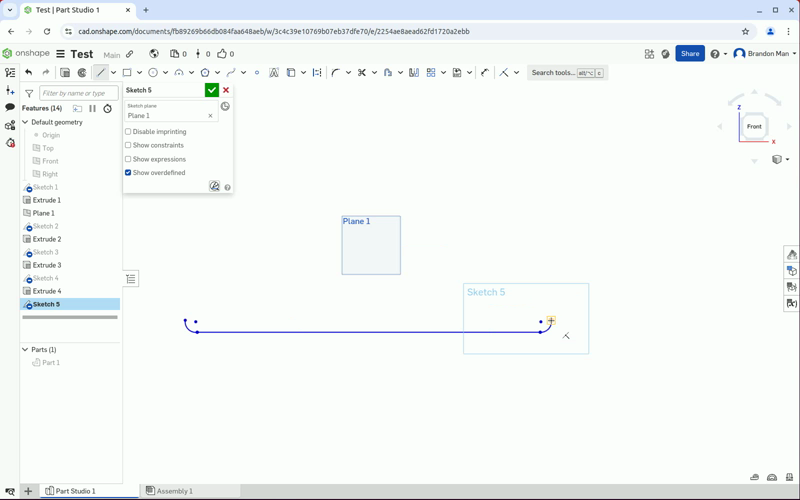
scroll(6)
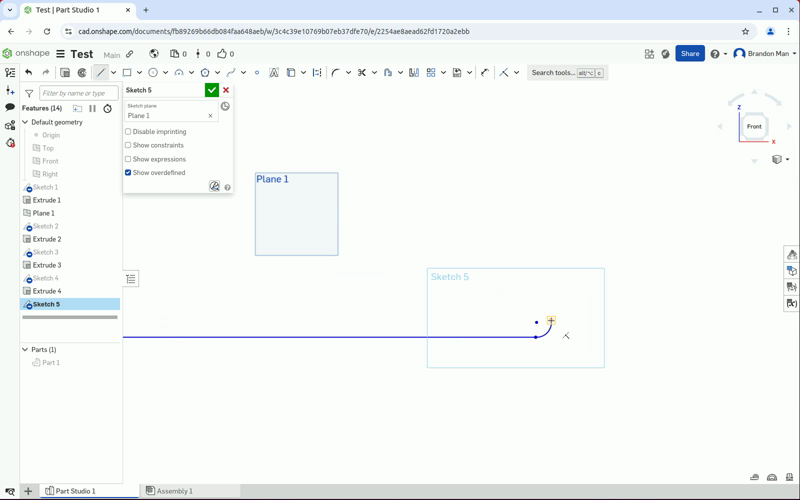
scroll(6)
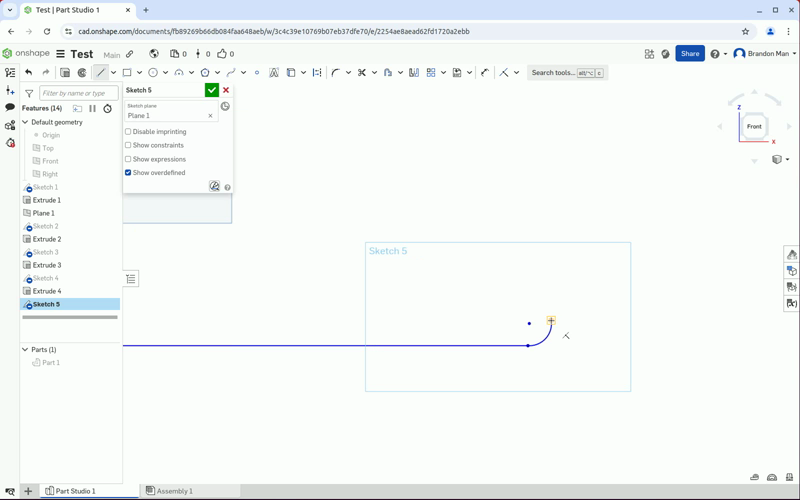
scroll(6)
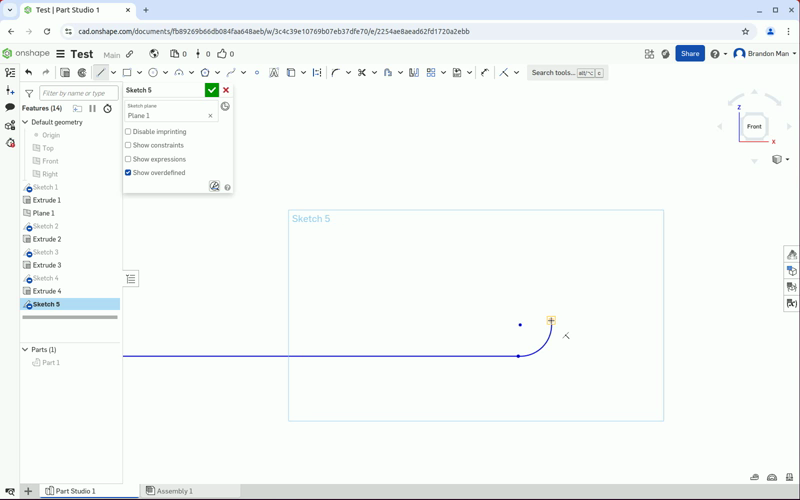
scroll(6)
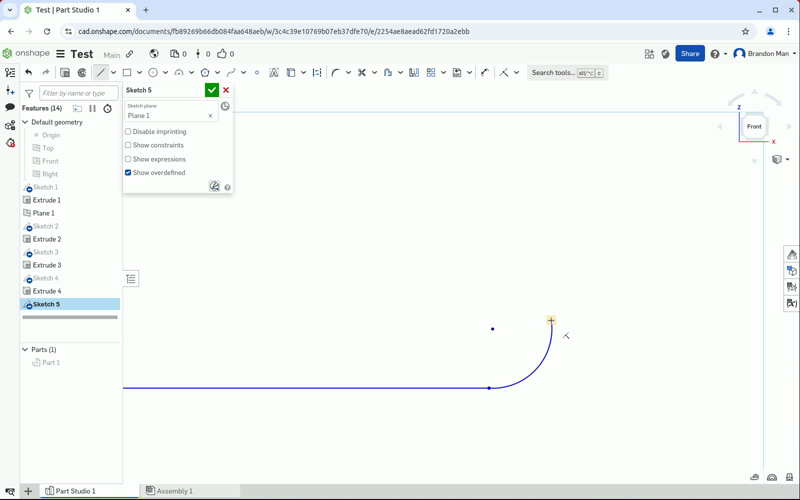
click(551, 320)
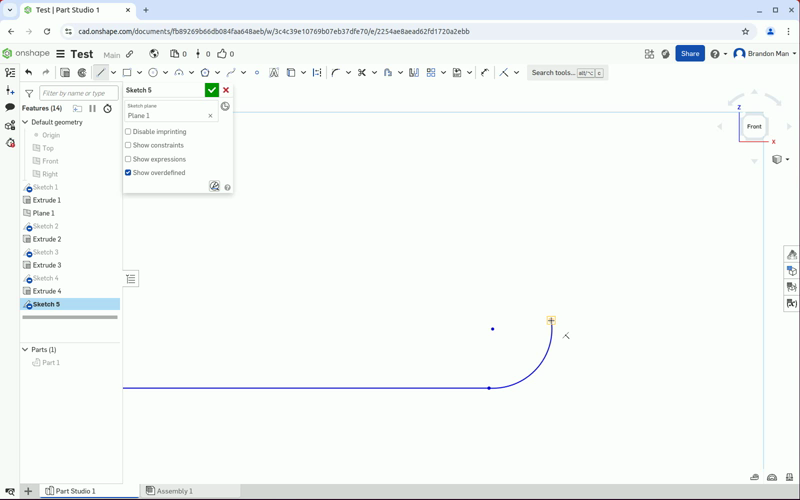
scroll(-6)
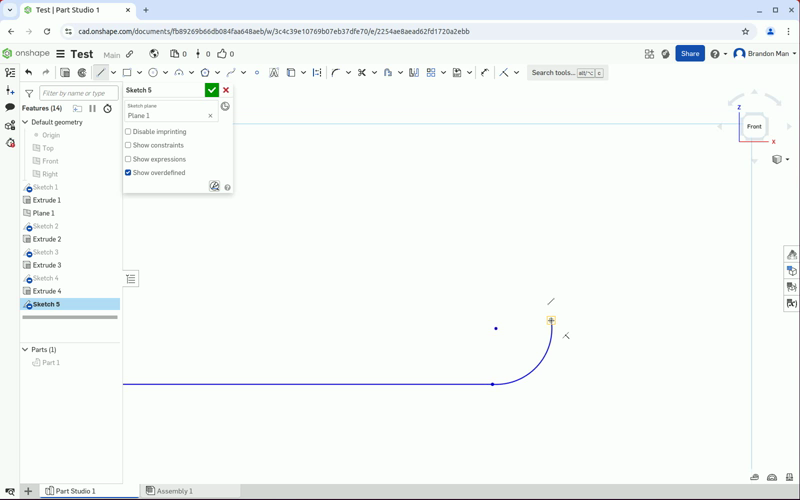
scroll(-6)
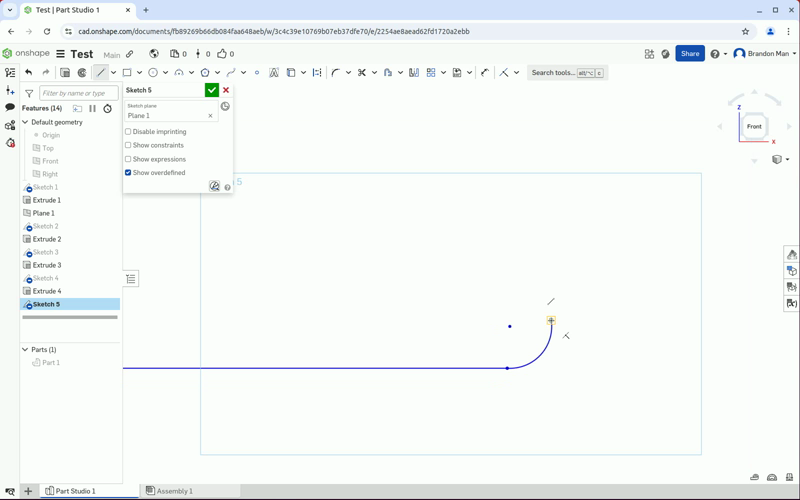
scroll(-6)
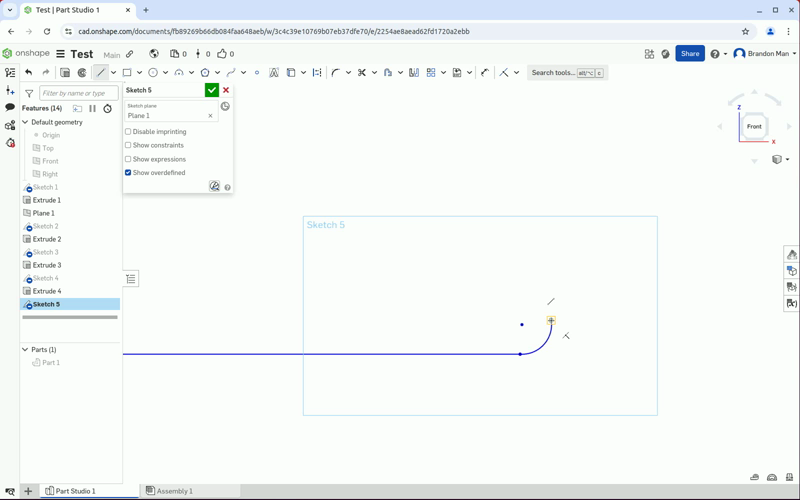
scroll(-6)
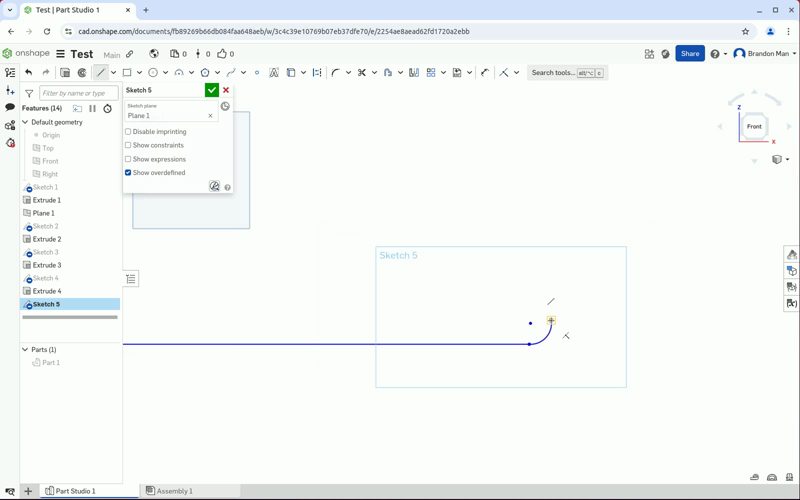
scroll(-6)
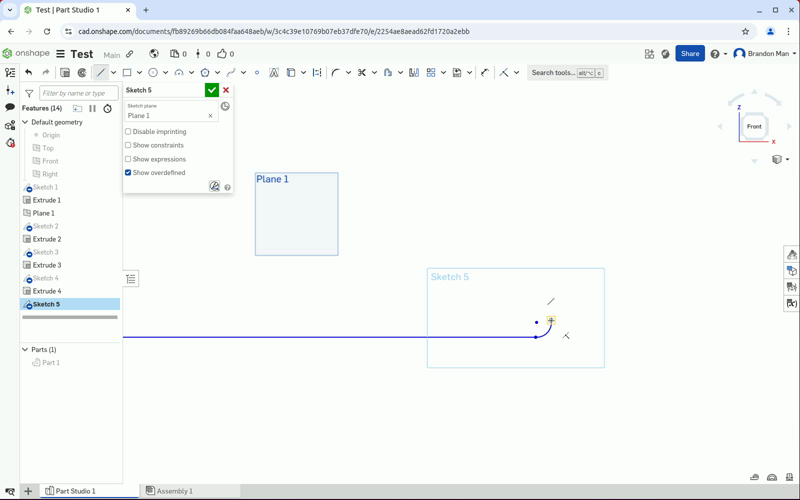
scroll(-6)
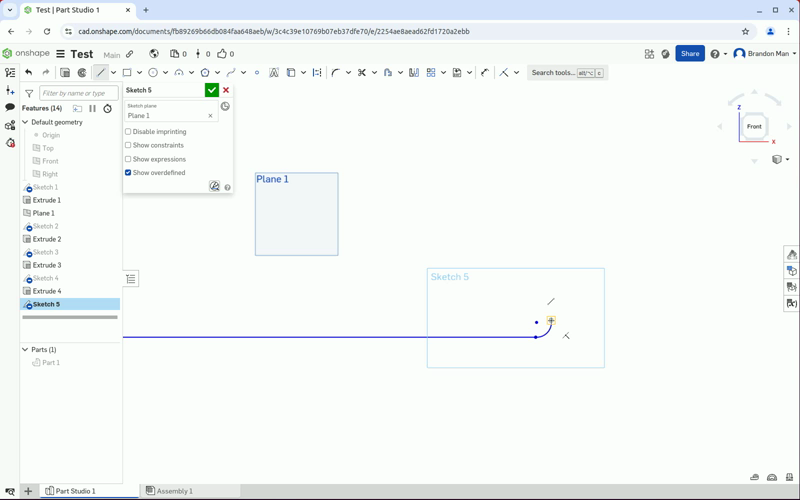
scroll(-6)
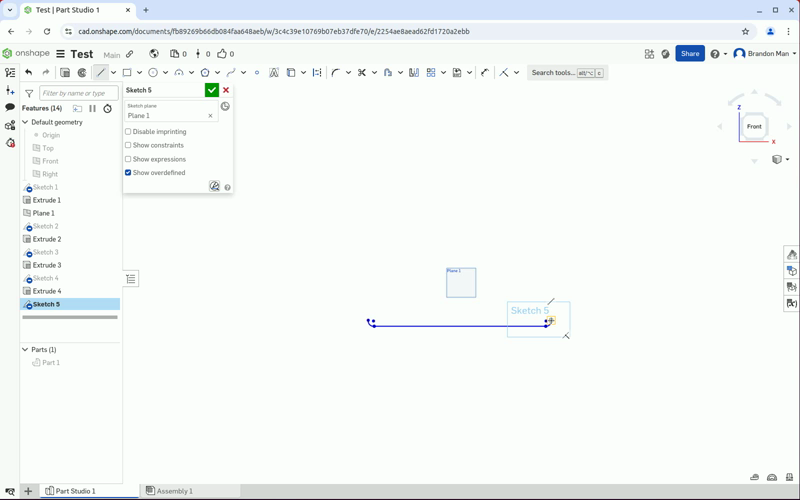
key_down(shift)
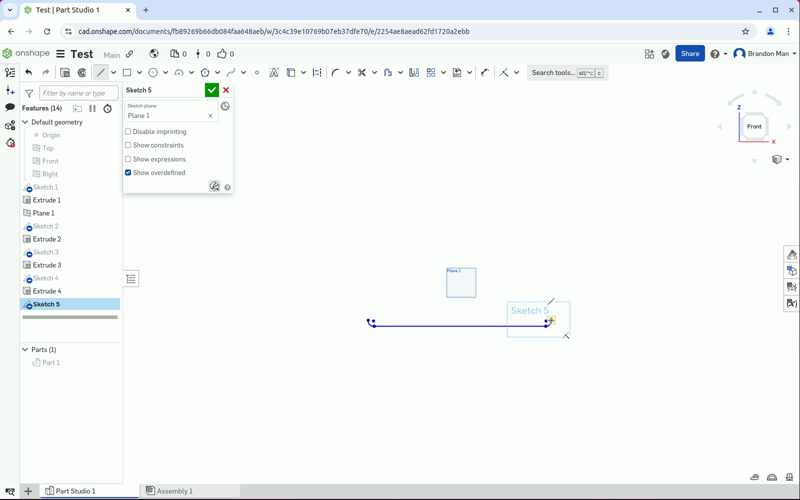
mouse_move(581, 320)
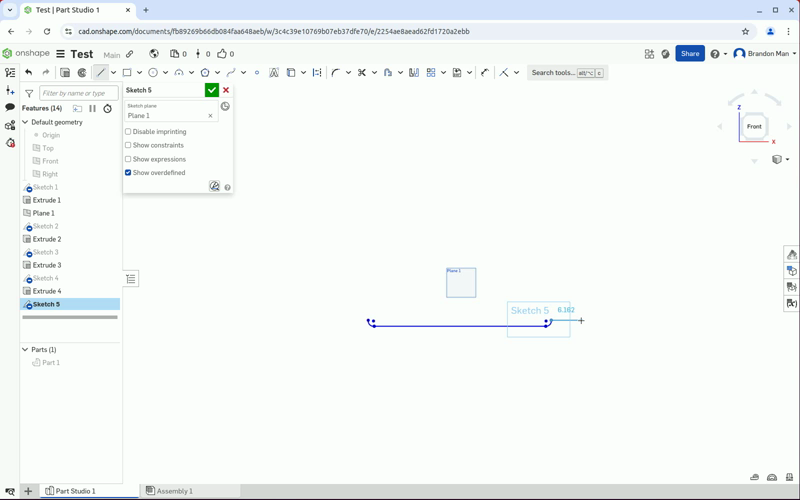
mouse_move(551, 310)
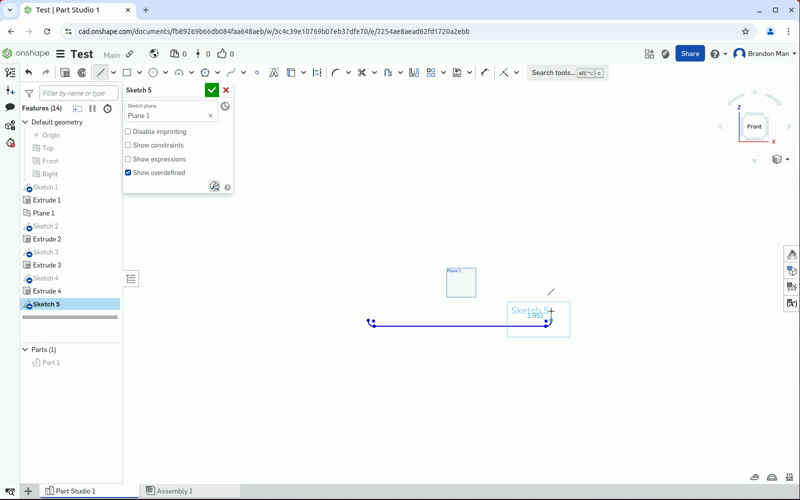
click(551, 310)
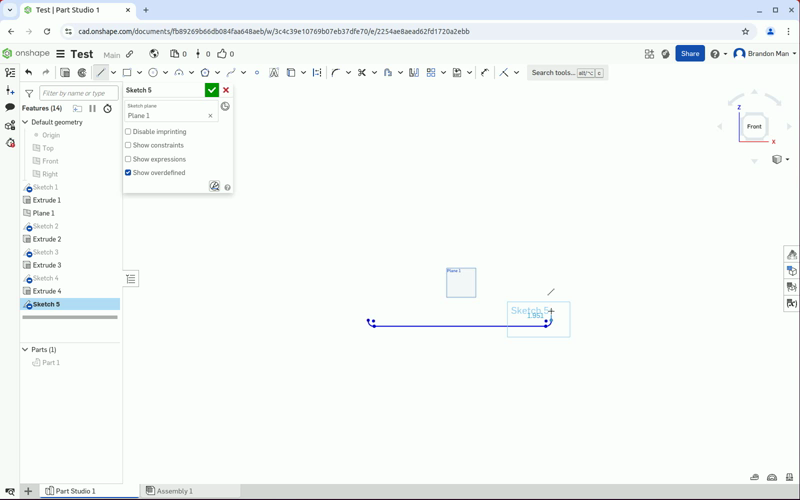
key_up(shift)
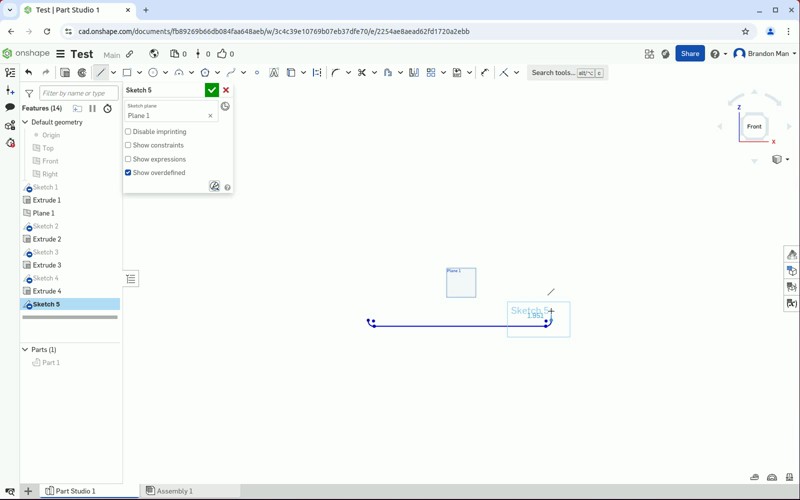
key(esc)
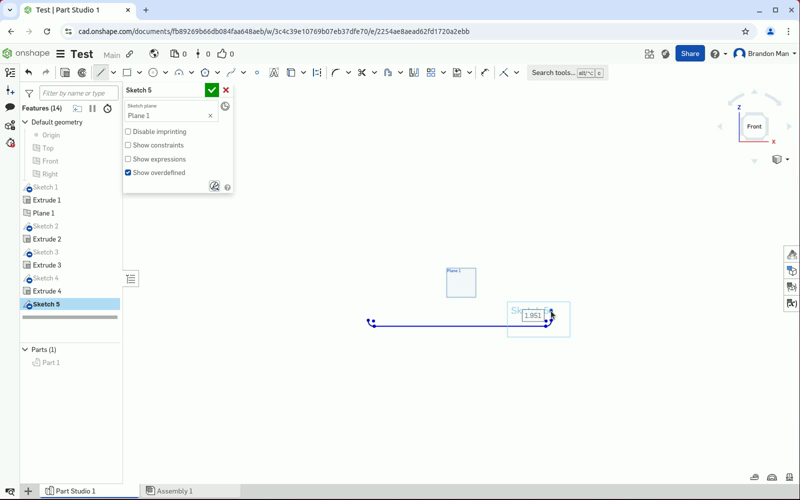
key(a)
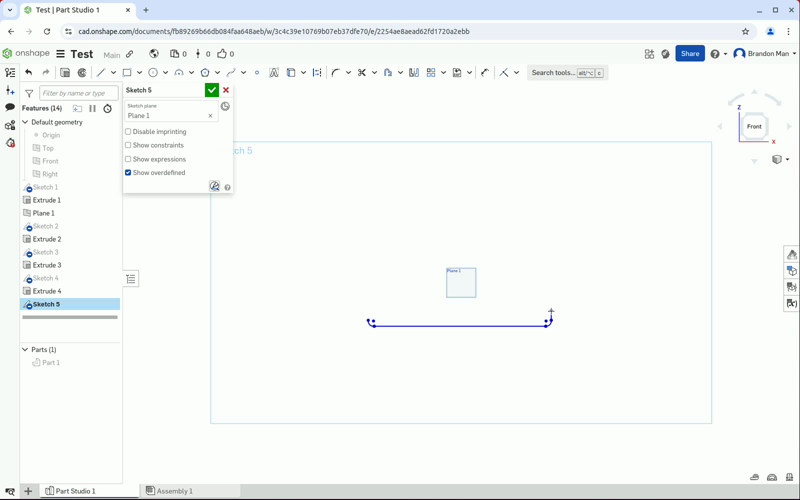
mouse_move(551, 310)
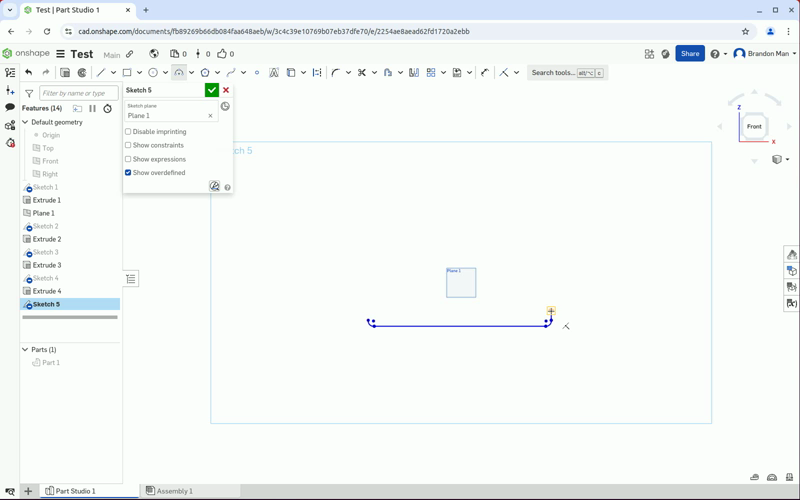
click(551, 310)
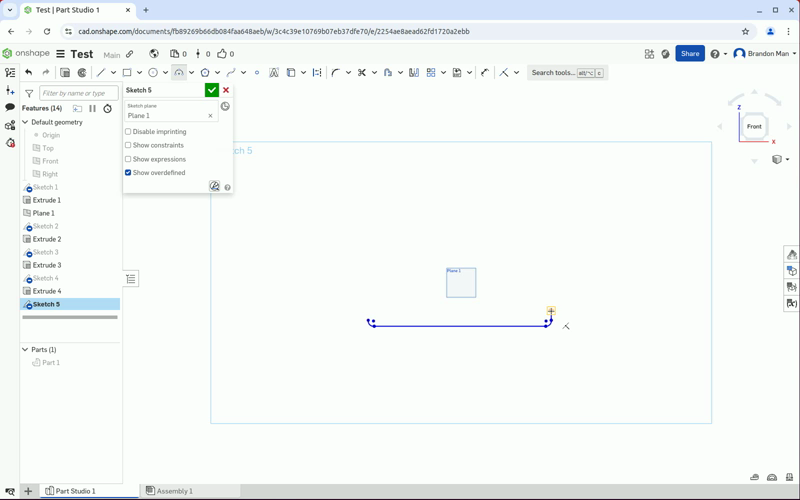
key_down(shift)
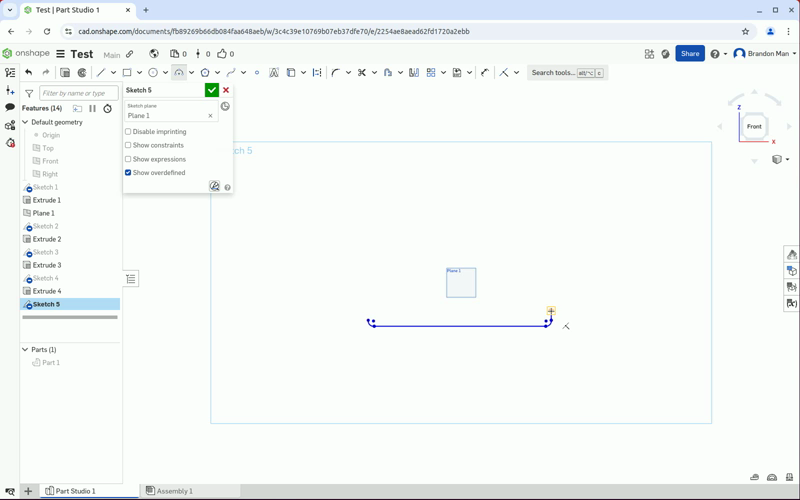
mouse_move(545, 305)
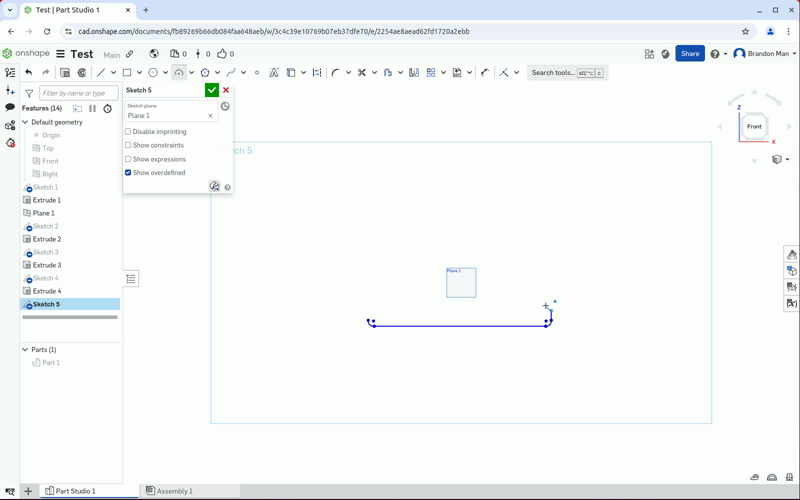
click(545, 305)
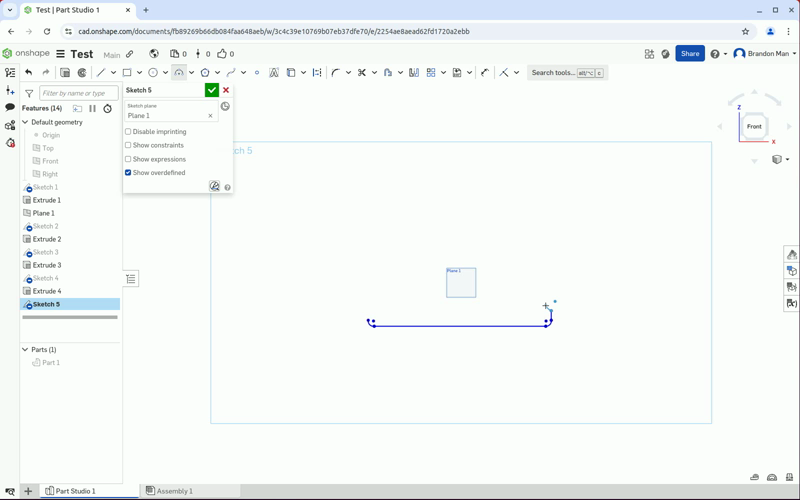
mouse_move(549, 306)
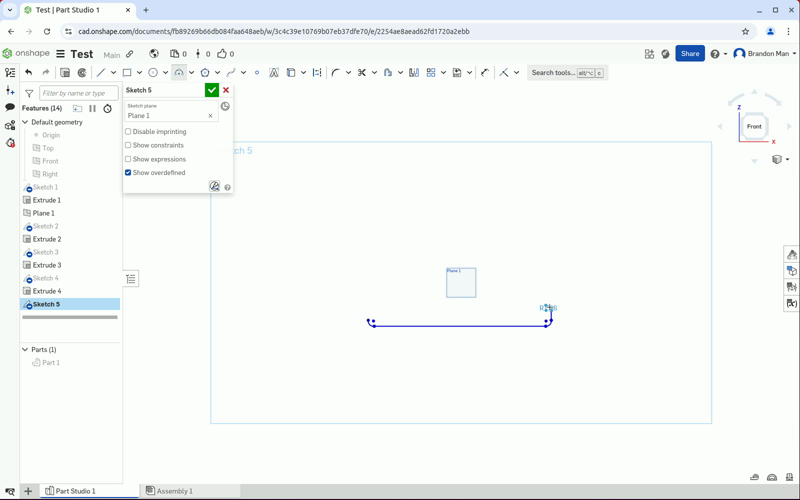
scroll(6)
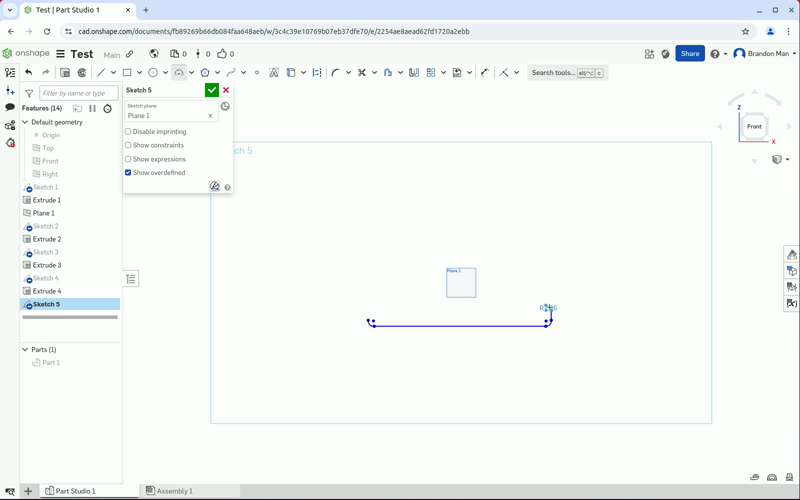
scroll(6)
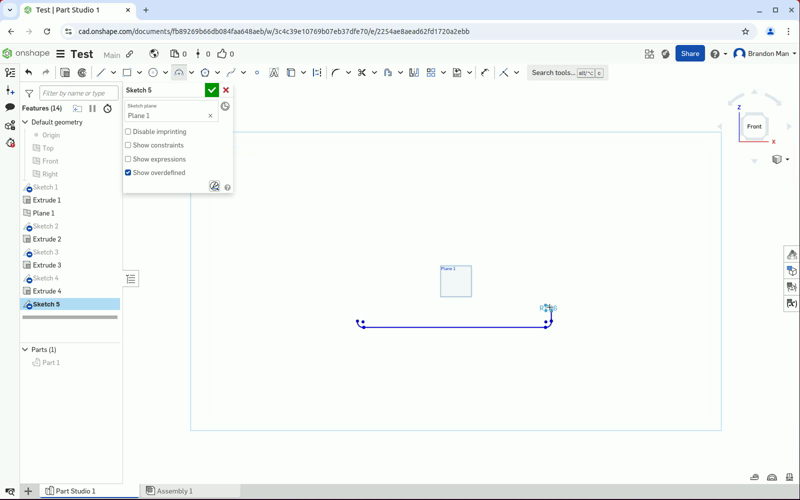
scroll(6)
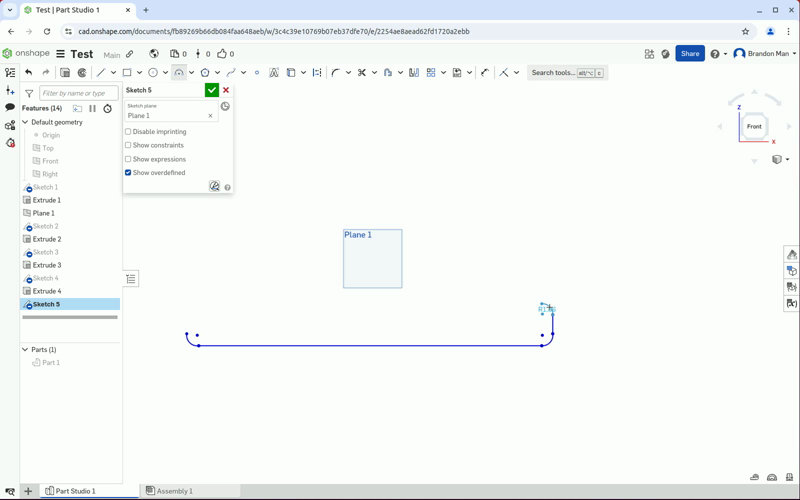
scroll(6)
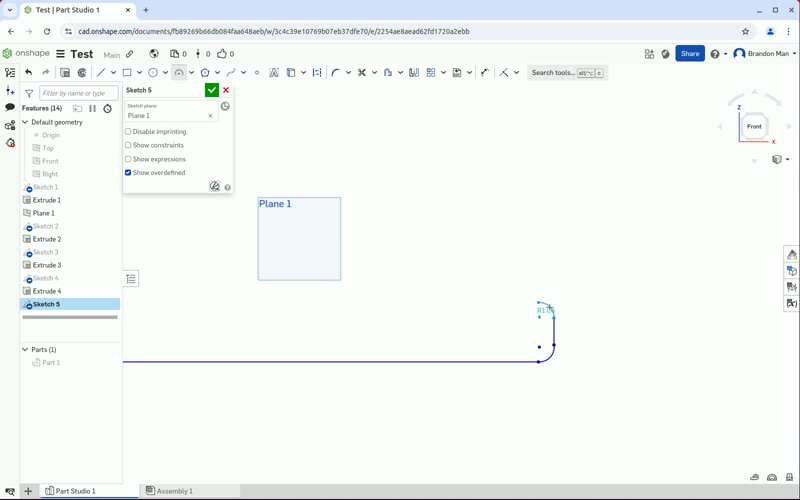
scroll(6)
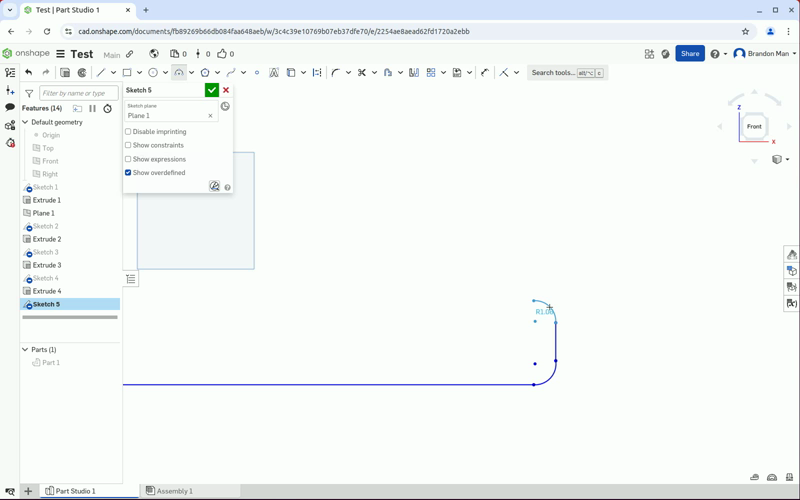
scroll(6)
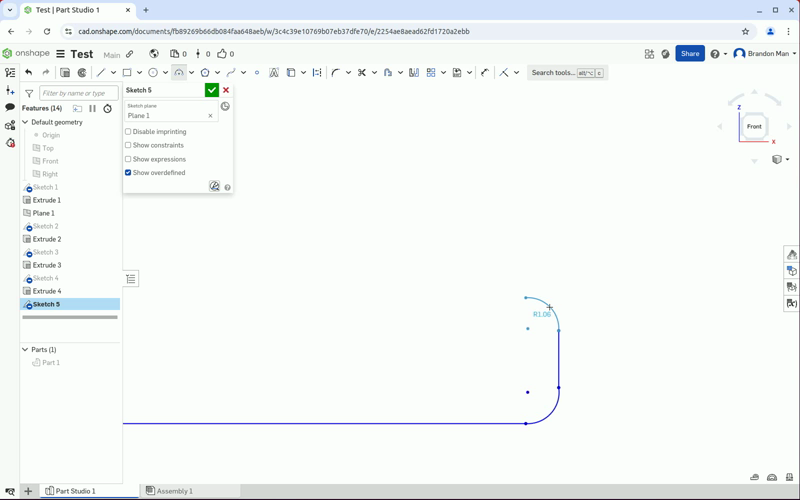
scroll(6)
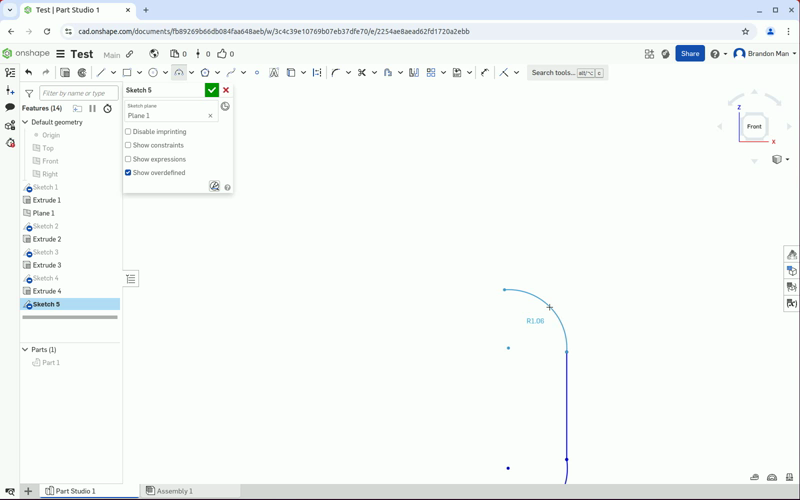
click(549, 306)
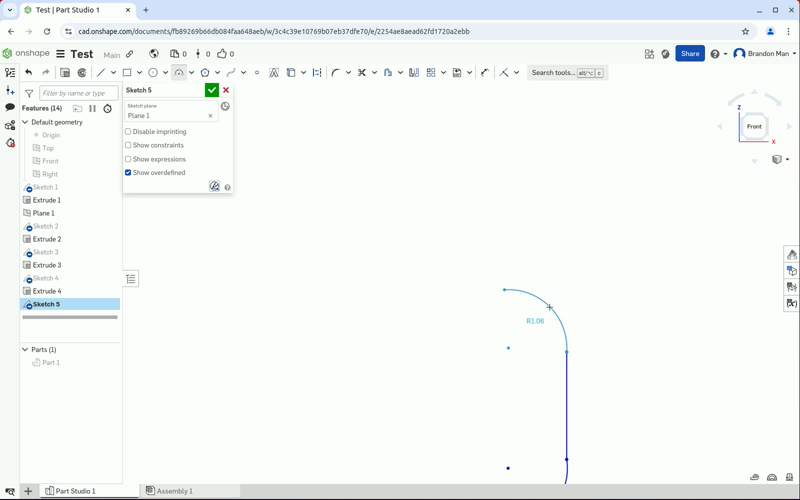
scroll(-6)
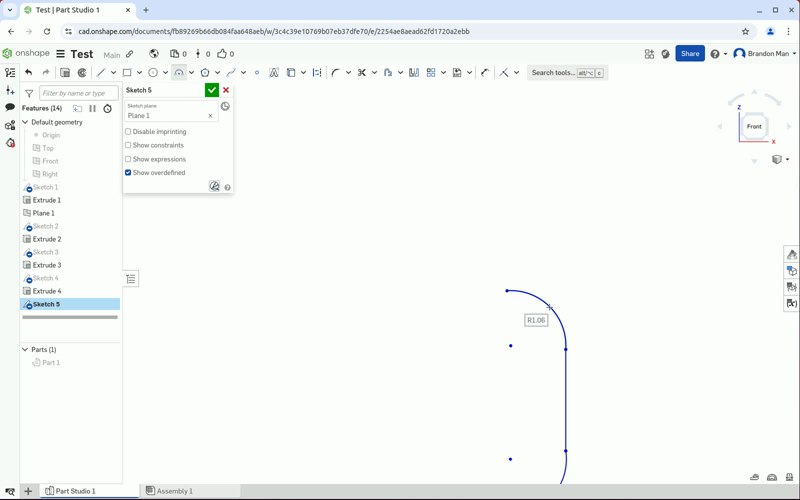
scroll(-6)
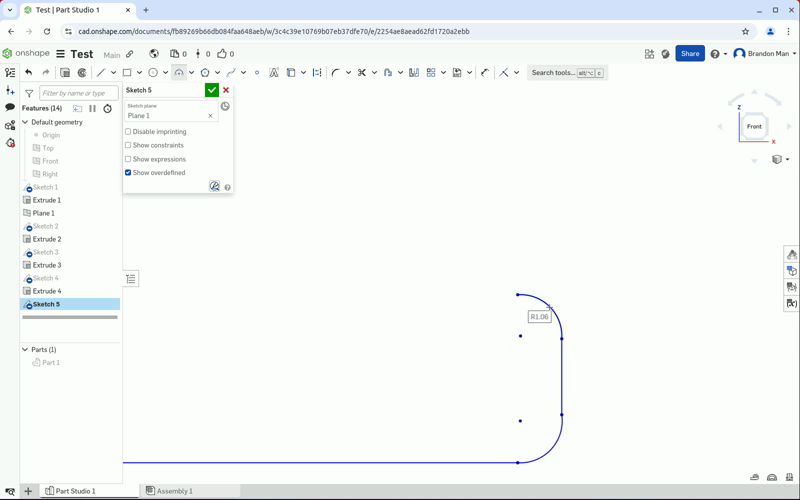
scroll(-6)
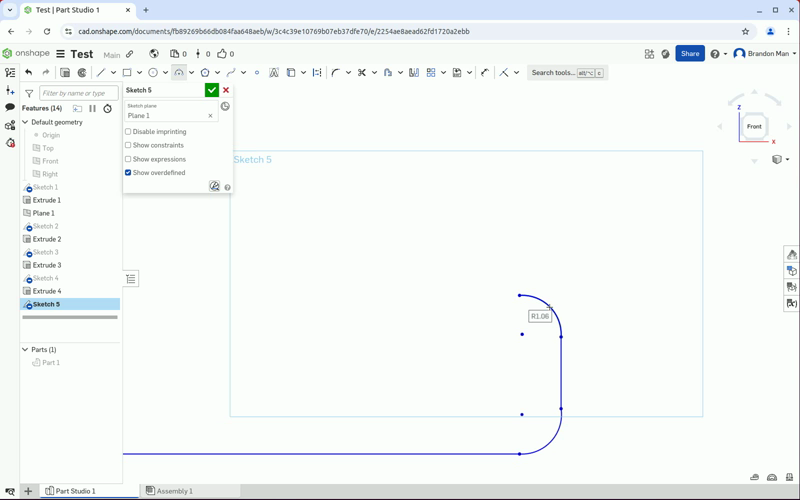
scroll(-6)
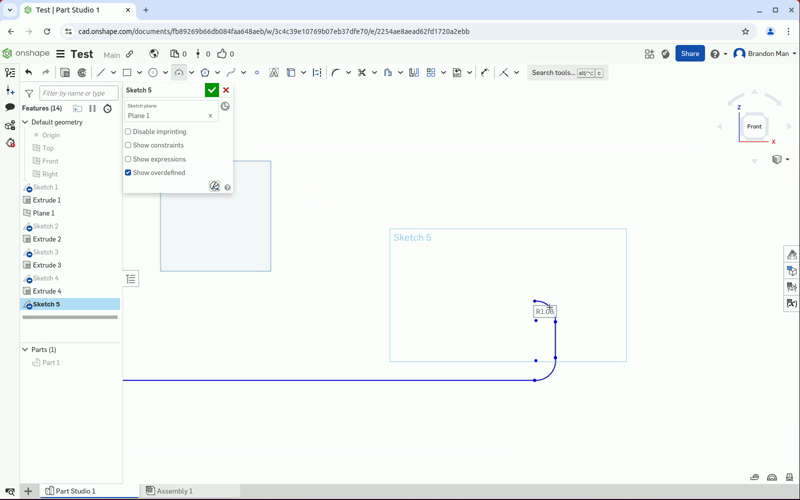
scroll(-6)
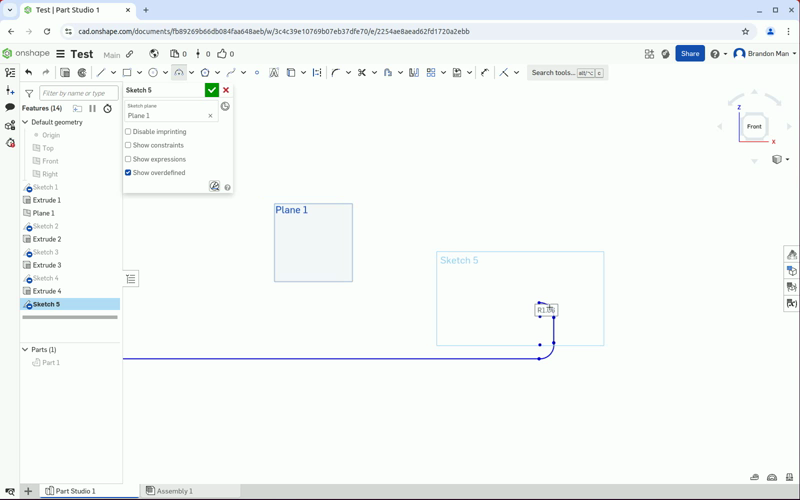
scroll(-6)
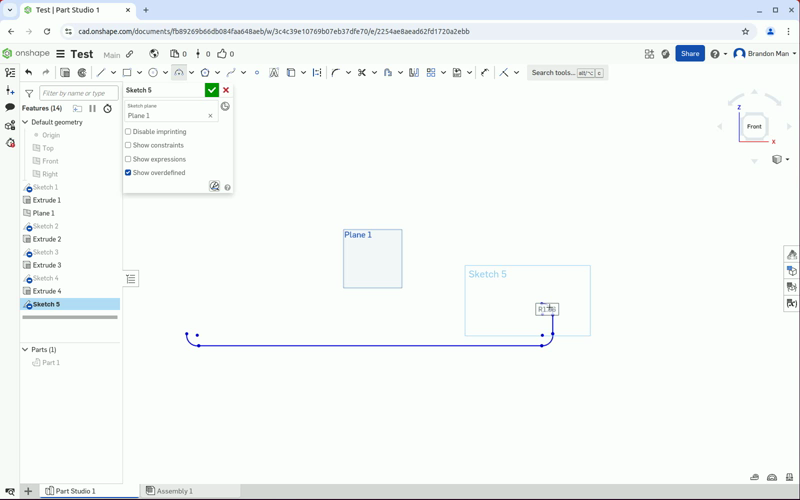
scroll(-6)
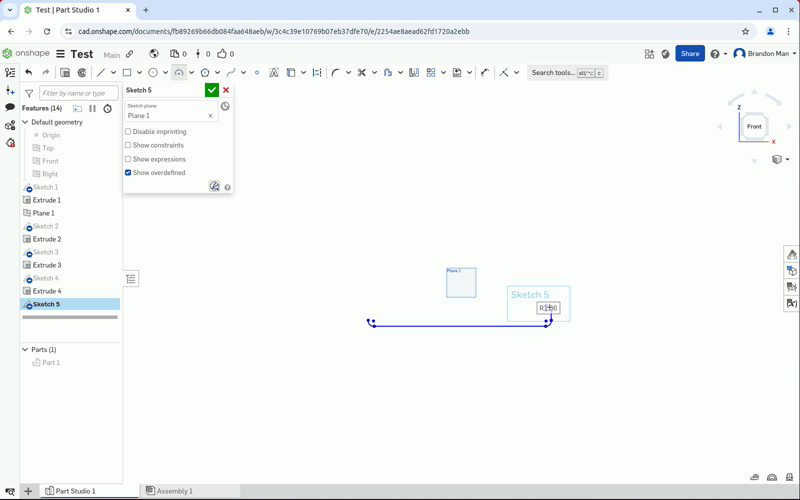
key_up(shift)
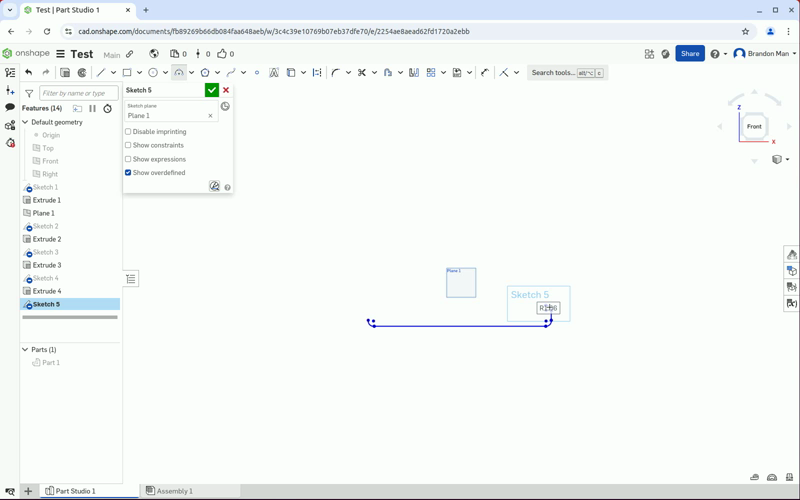
key(esc)
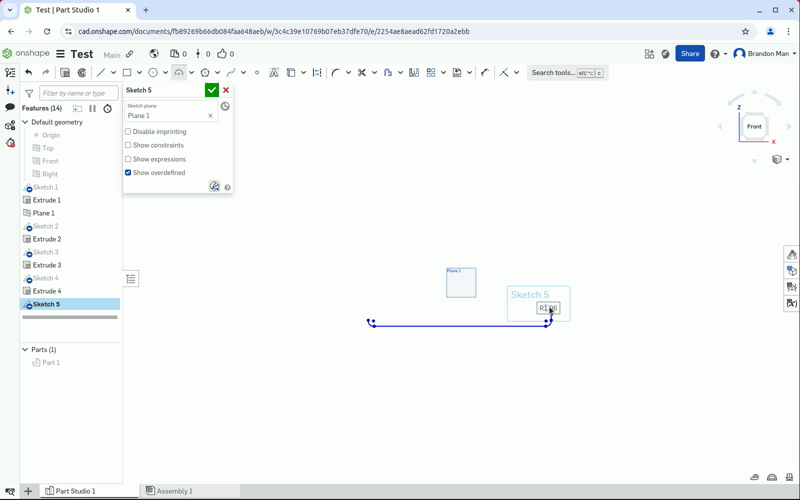
key(l)
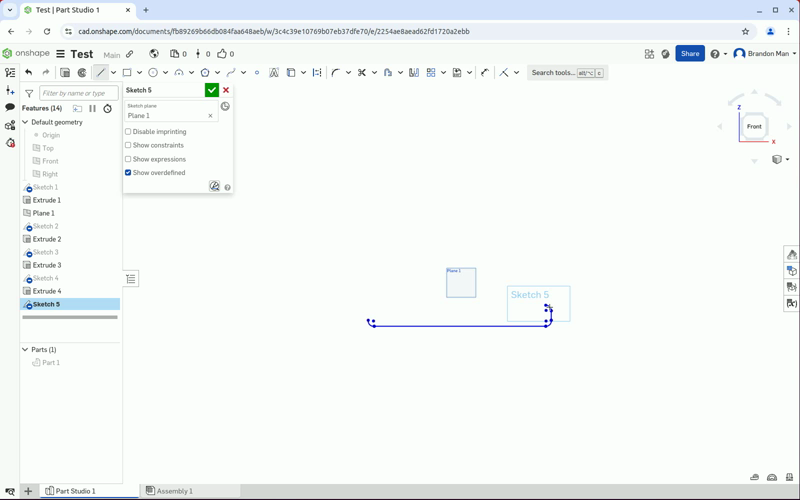
mouse_move(545, 305)
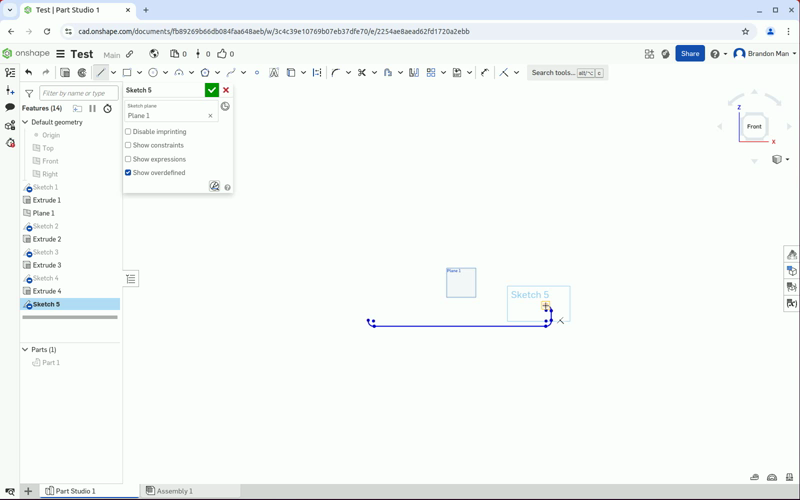
scroll(6)
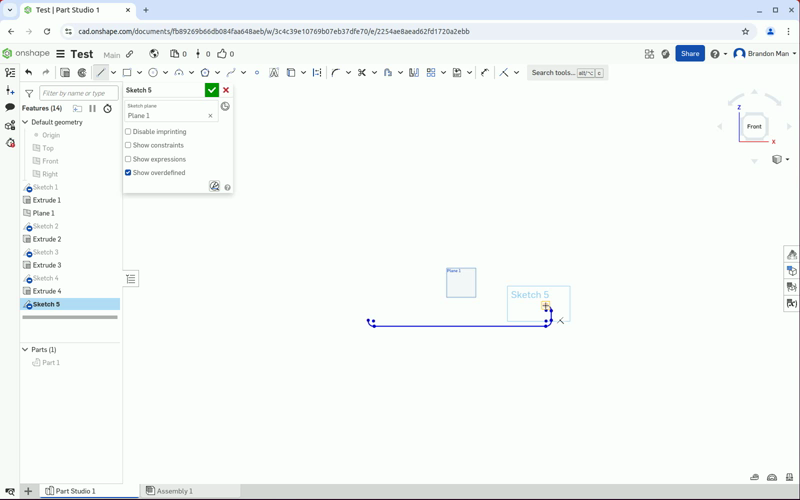
scroll(6)
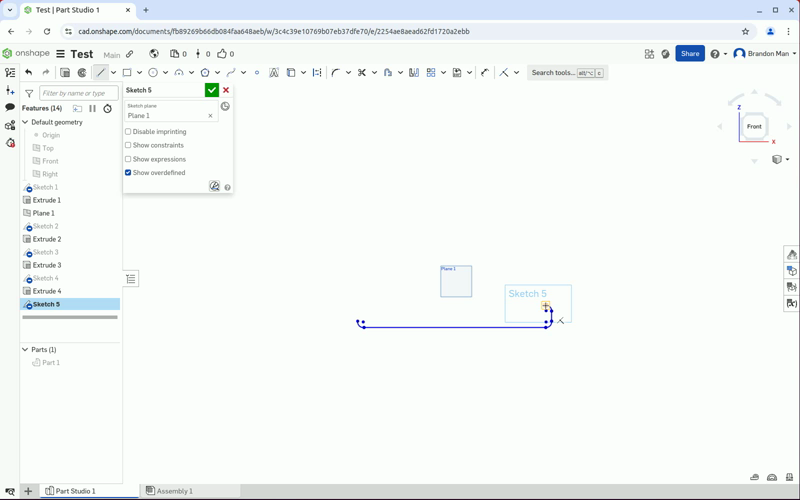
scroll(6)
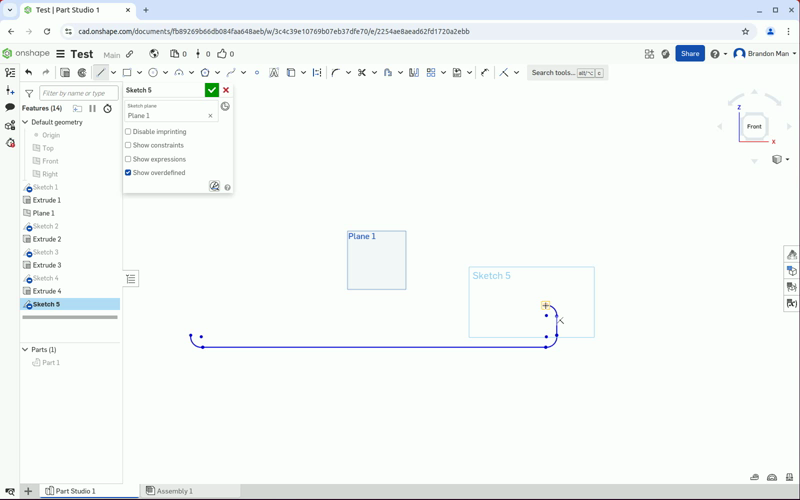
scroll(6)
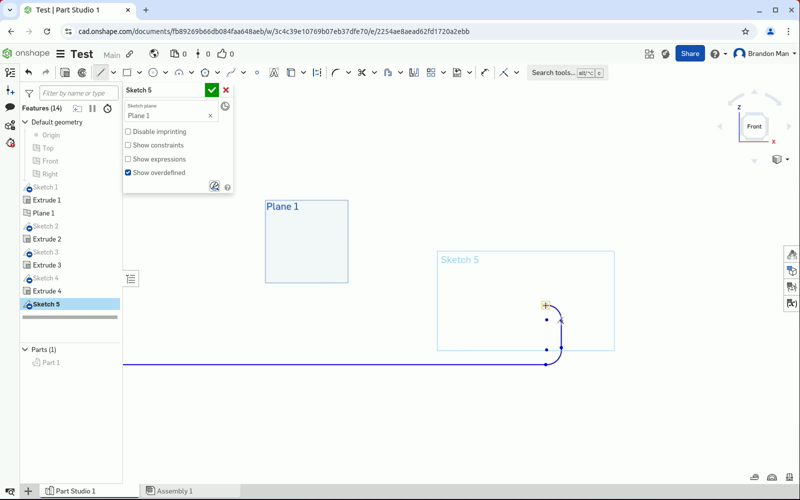
scroll(6)
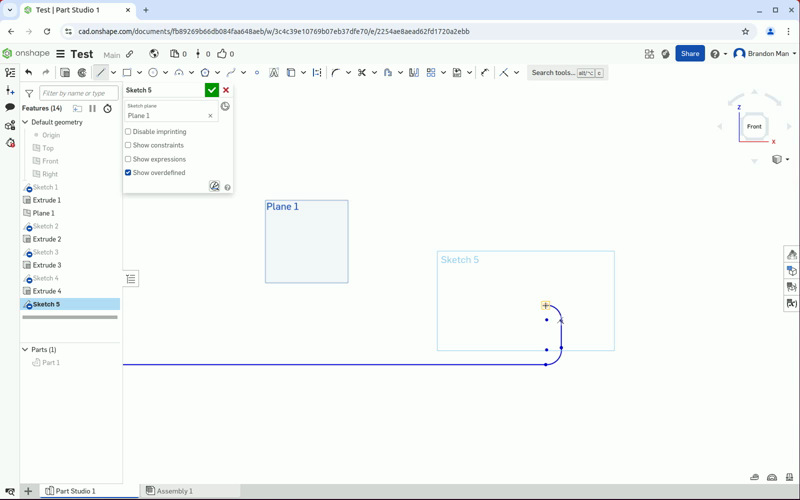
scroll(6)
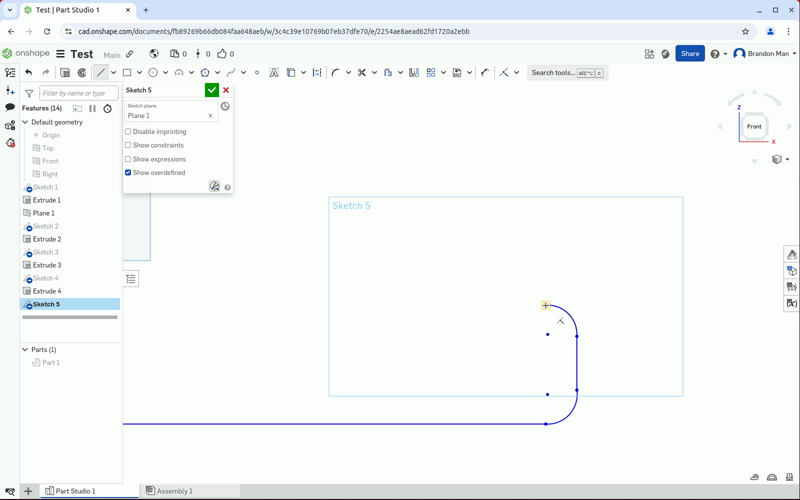
scroll(6)
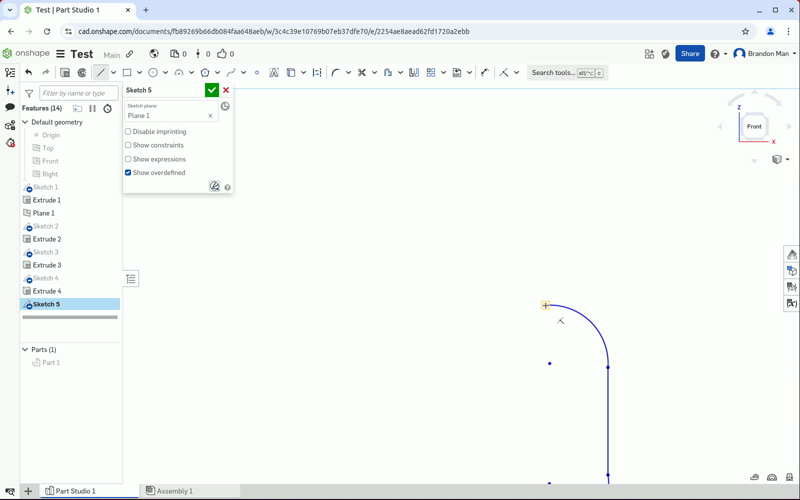
click(545, 305)
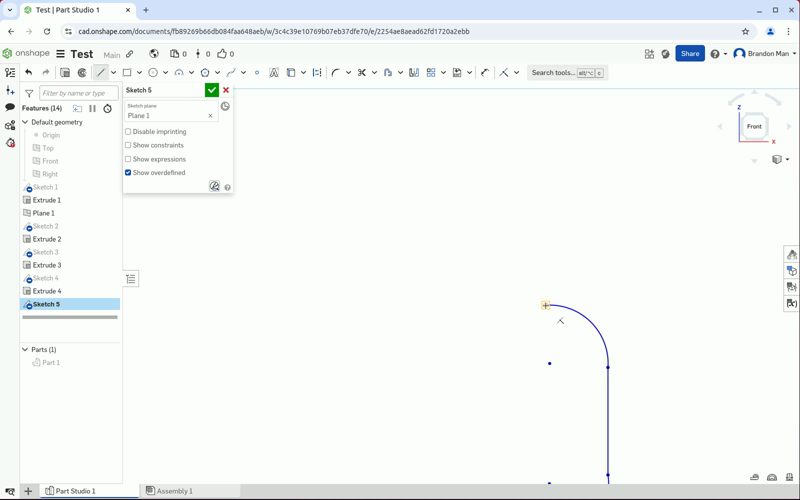
scroll(-6)
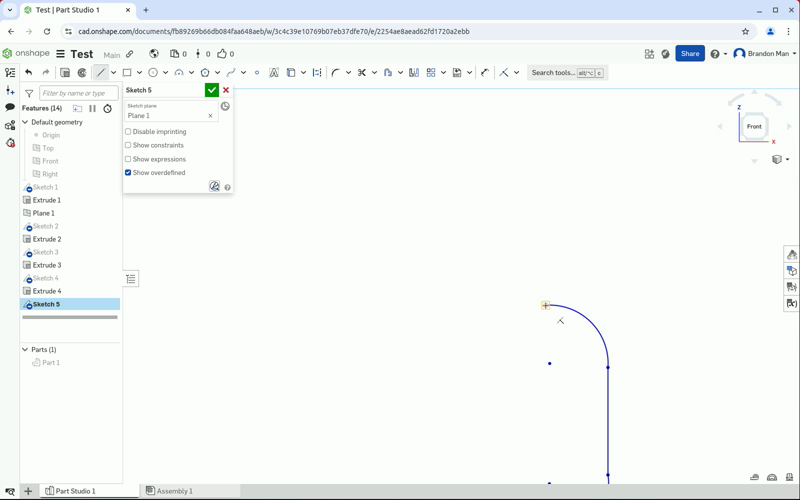
scroll(-6)
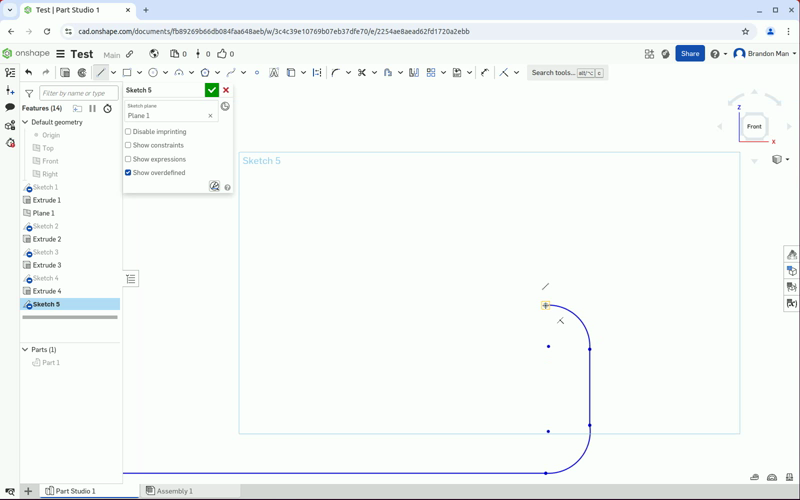
scroll(-6)
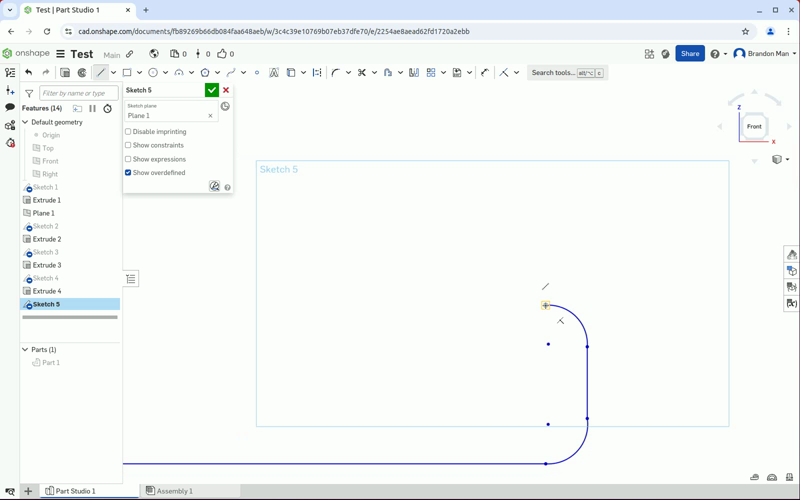
scroll(-6)
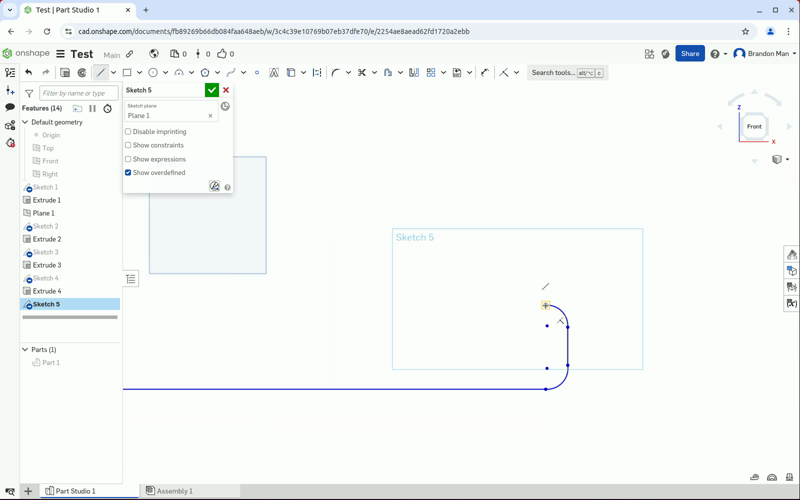
scroll(-6)
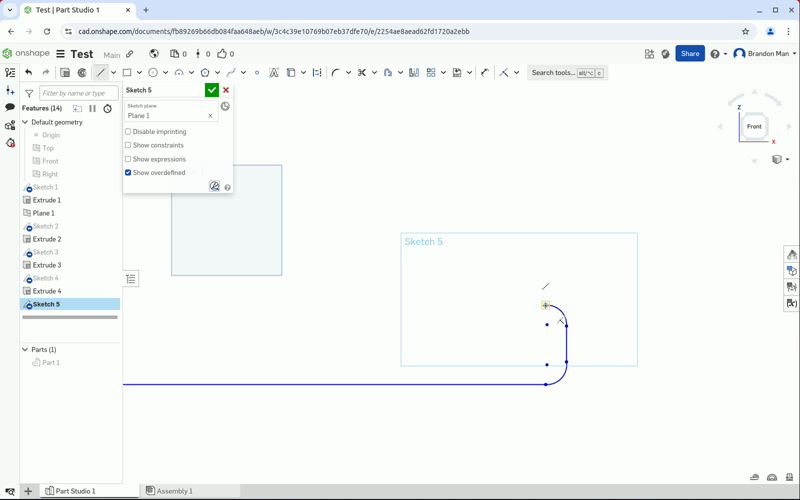
scroll(-6)
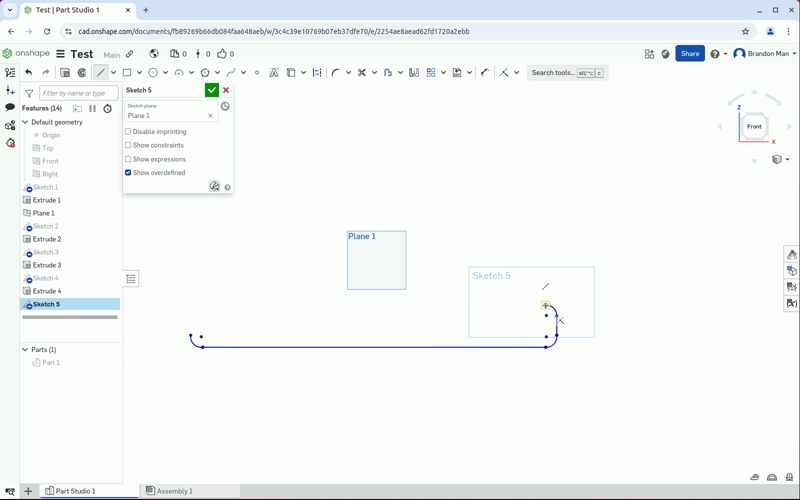
scroll(-6)
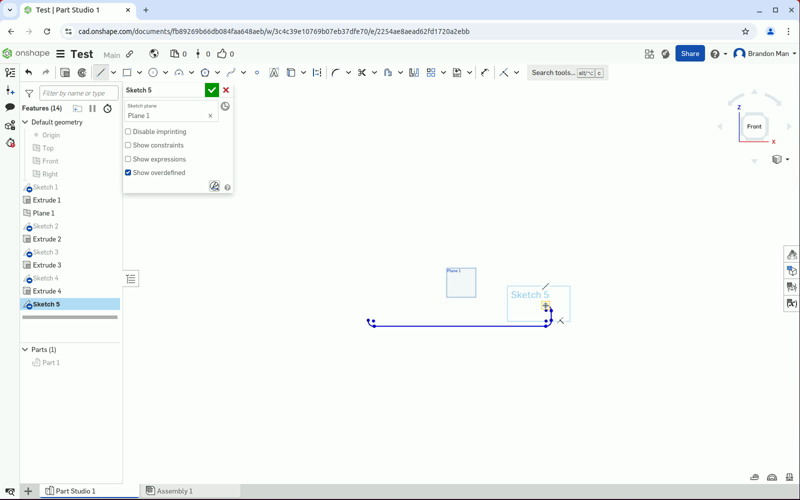
key_down(shift)
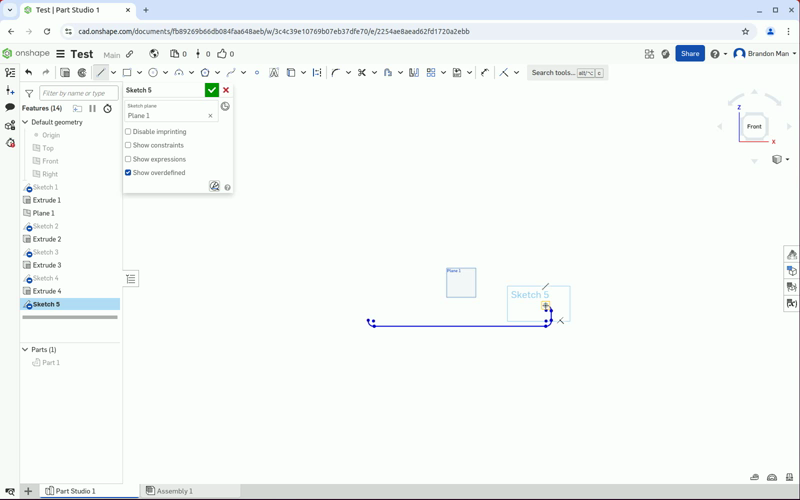
mouse_move(374, 305)
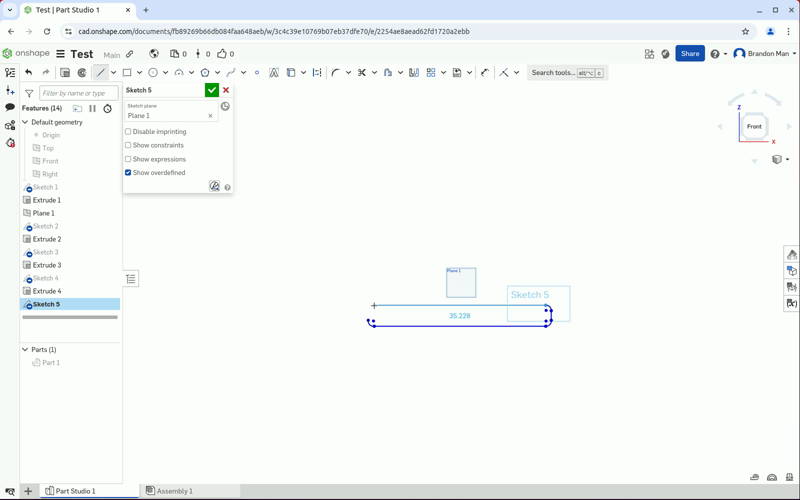
click(374, 305)
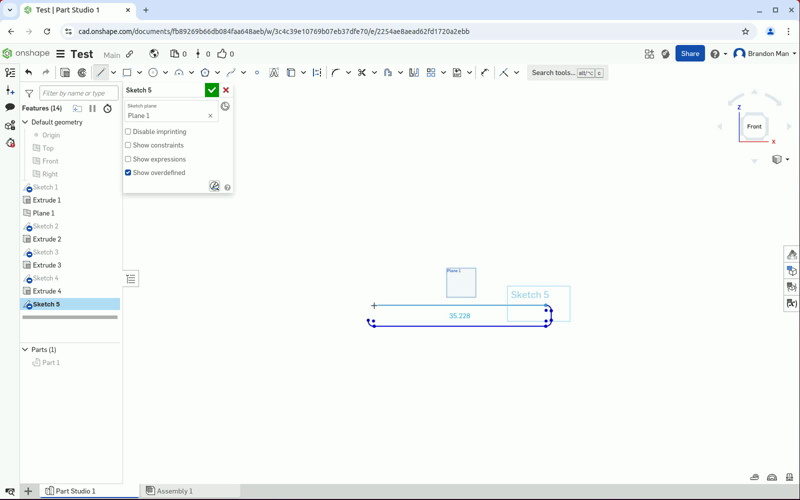
key_up(shift)
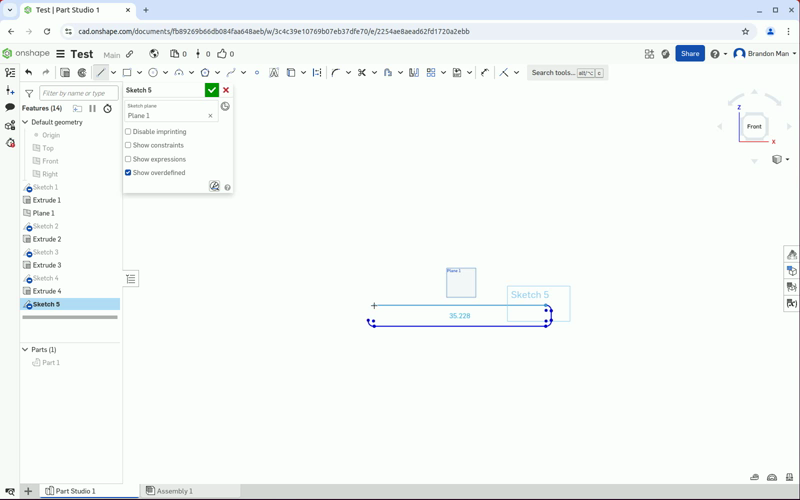
key(esc)
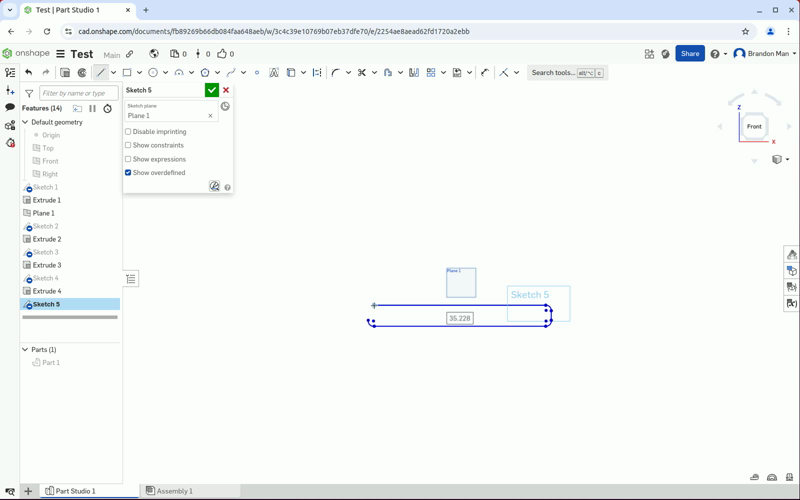
key(a)
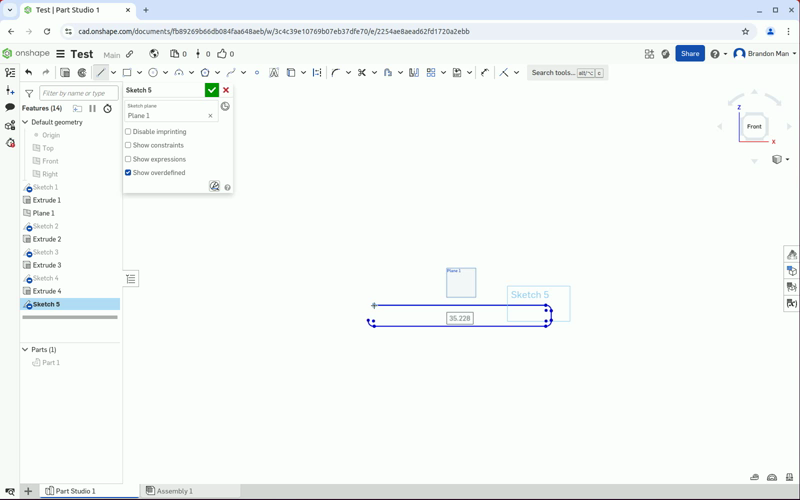
mouse_move(374, 305)
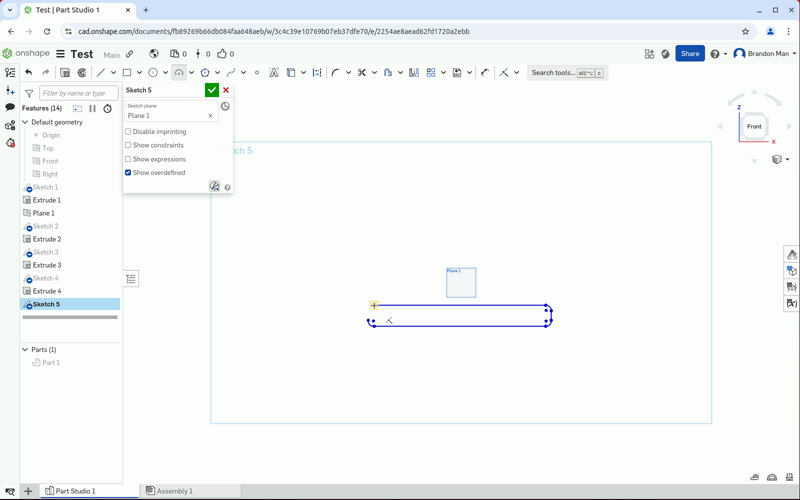
click(374, 305)
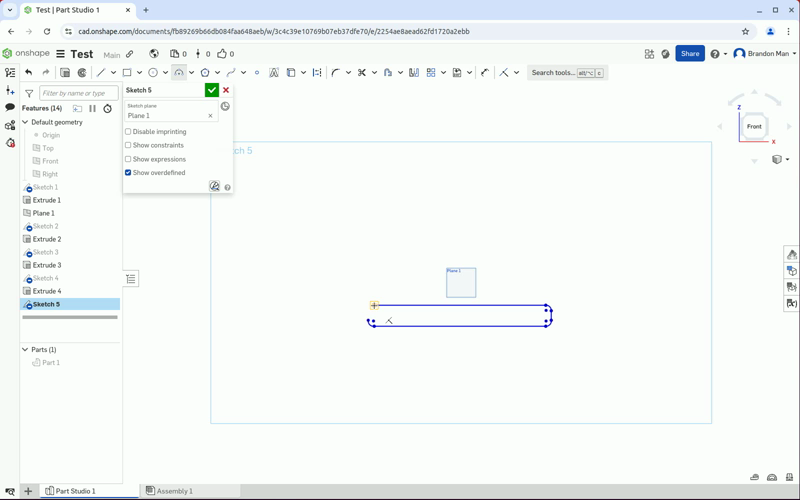
key_down(shift)
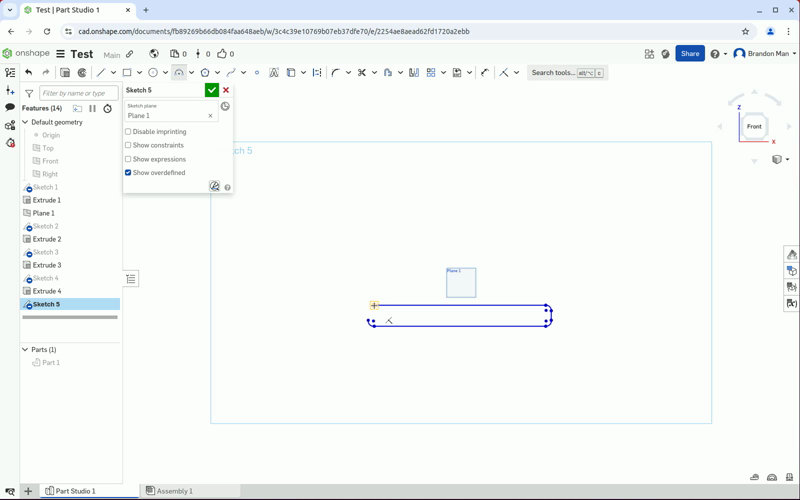
mouse_move(368, 310)
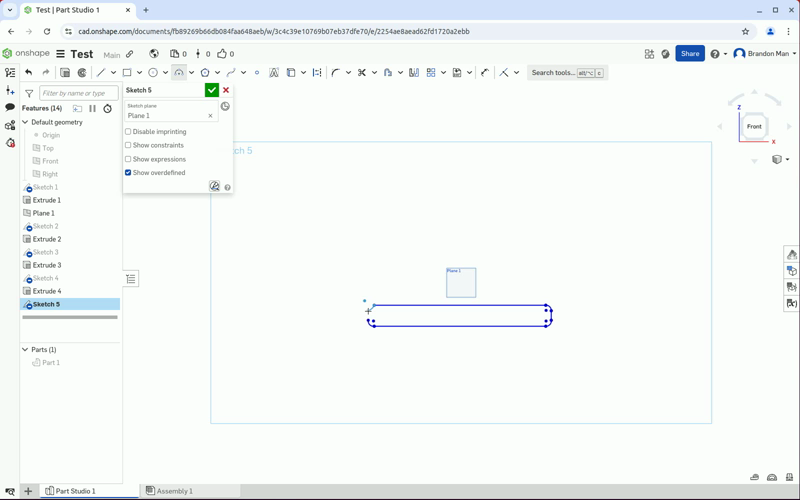
click(368, 310)
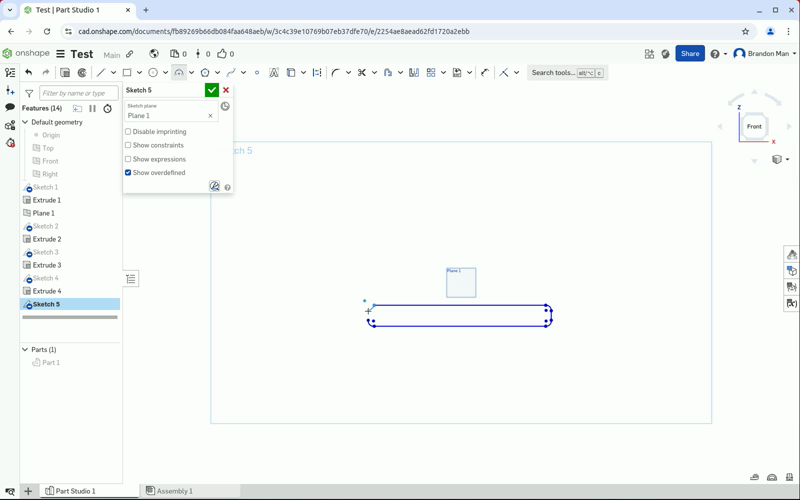
mouse_move(369, 306)
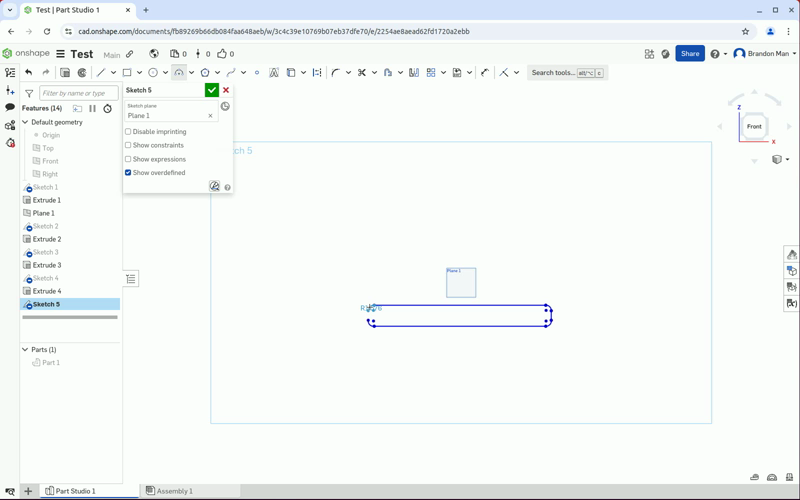
scroll(6)
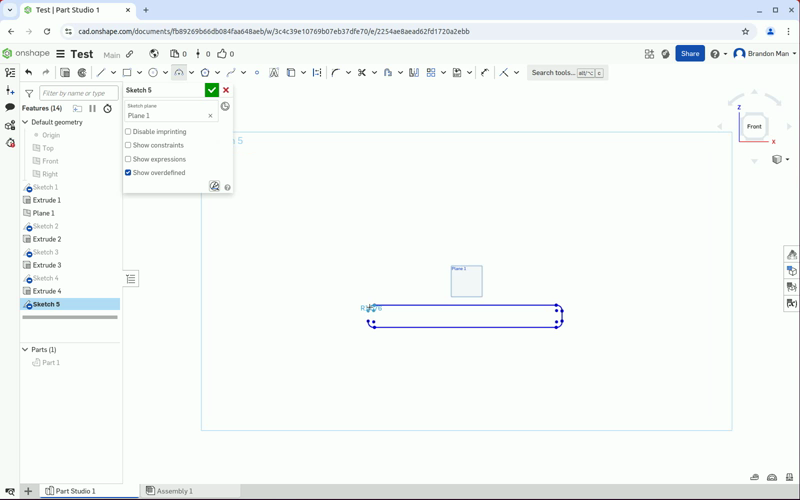
scroll(6)
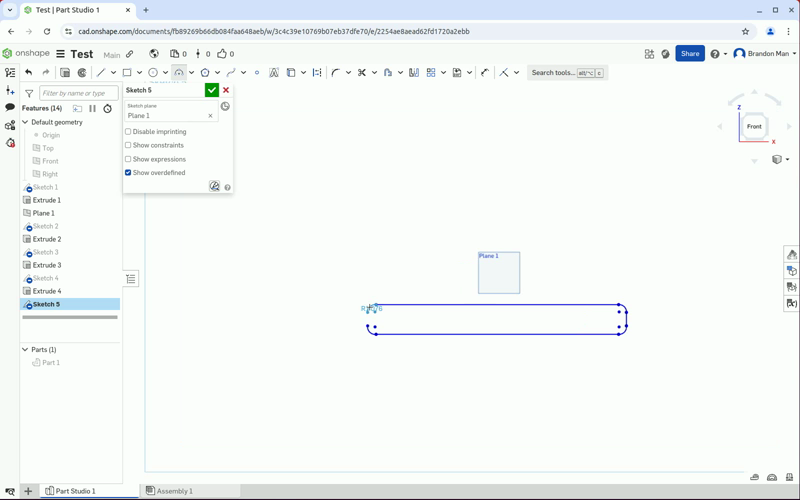
scroll(6)
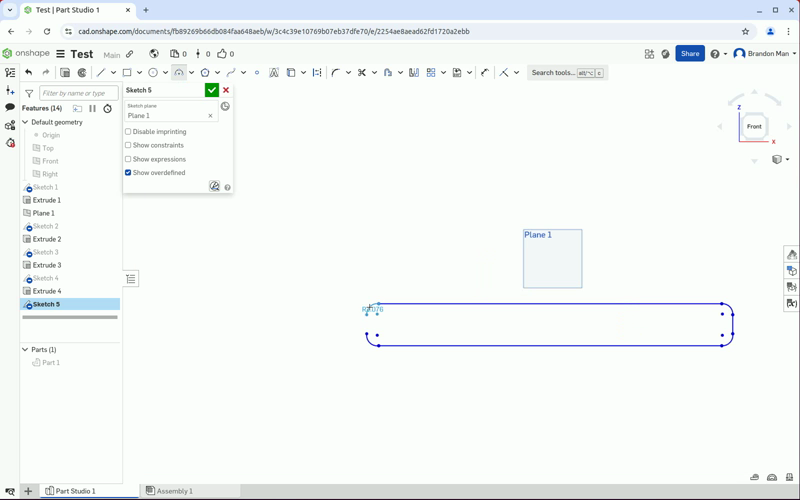
scroll(6)
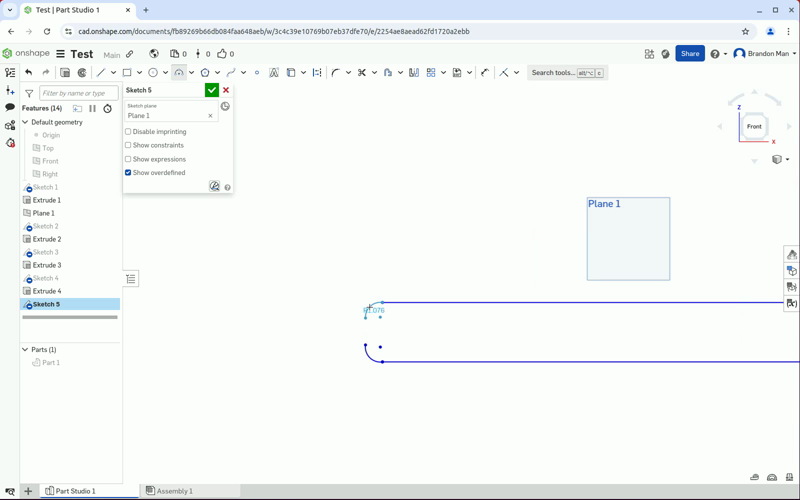
scroll(6)
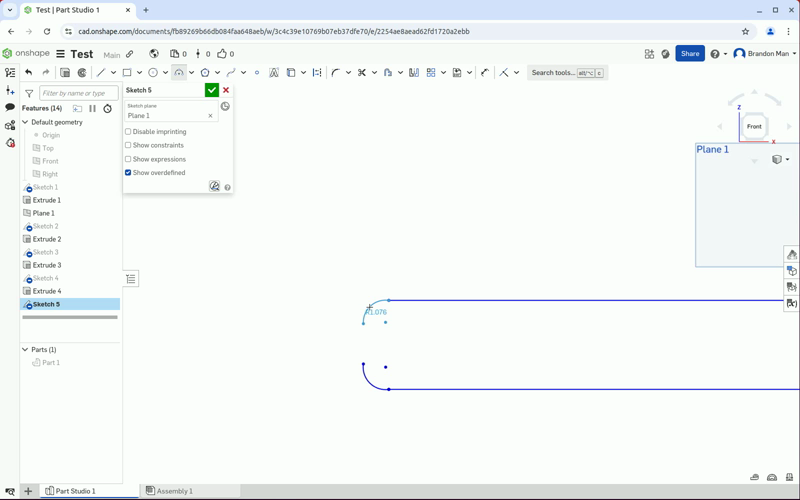
scroll(6)
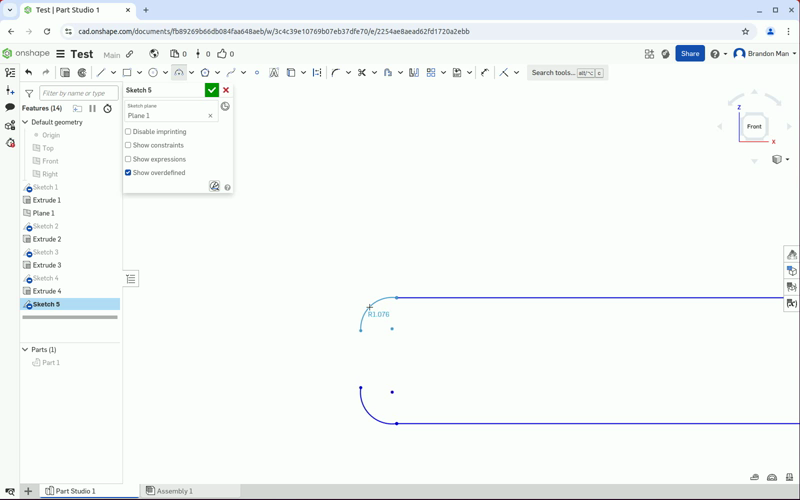
scroll(6)
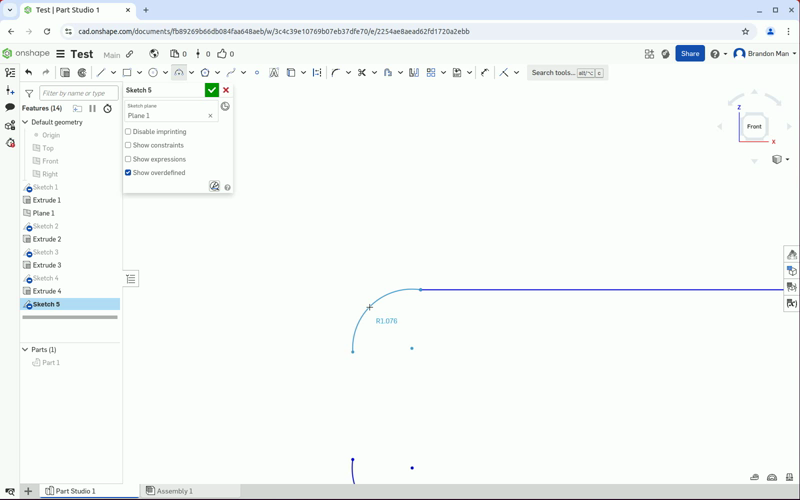
click(369, 306)
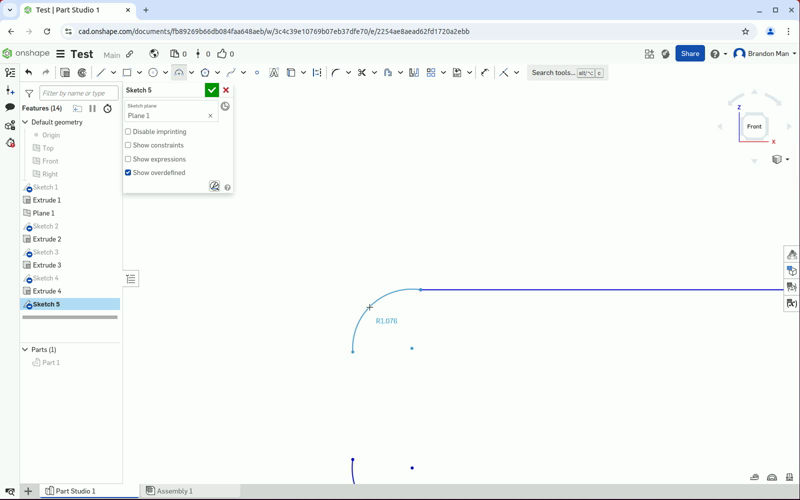
scroll(-6)
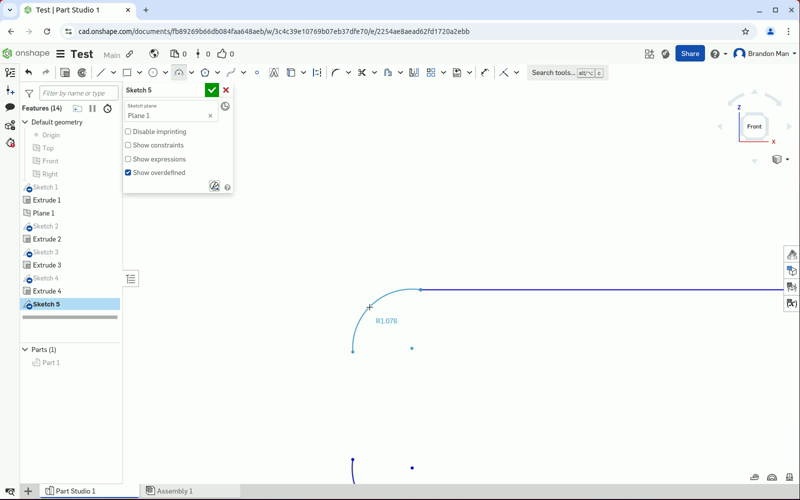
scroll(-6)
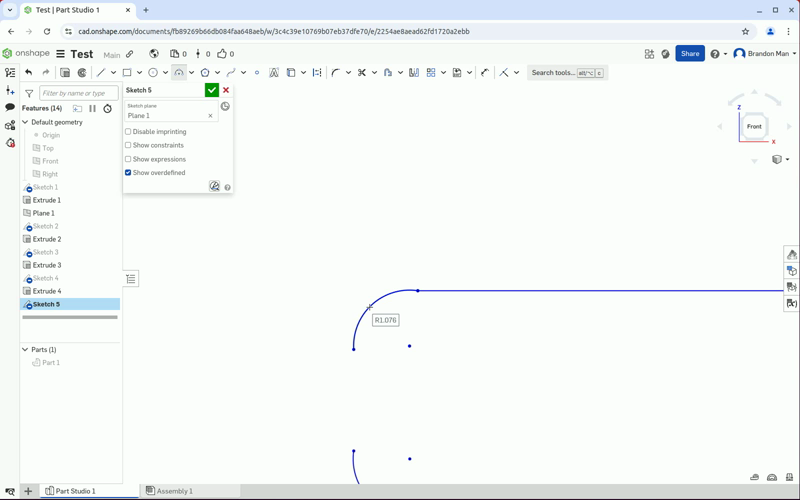
scroll(-6)
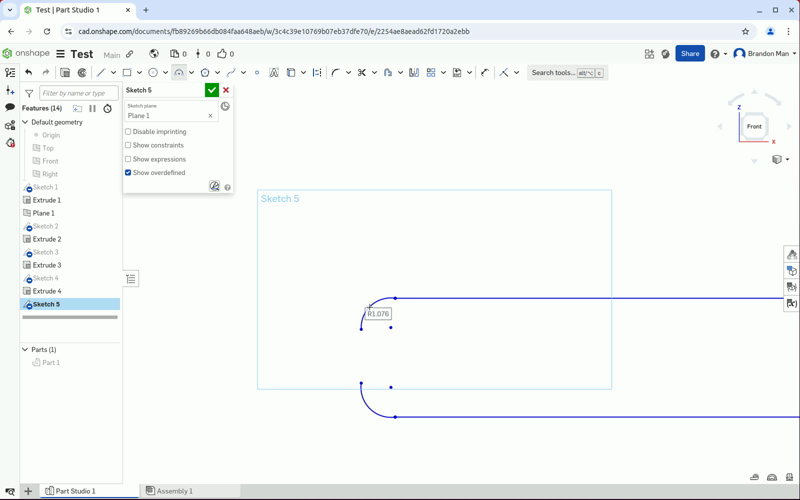
scroll(-6)
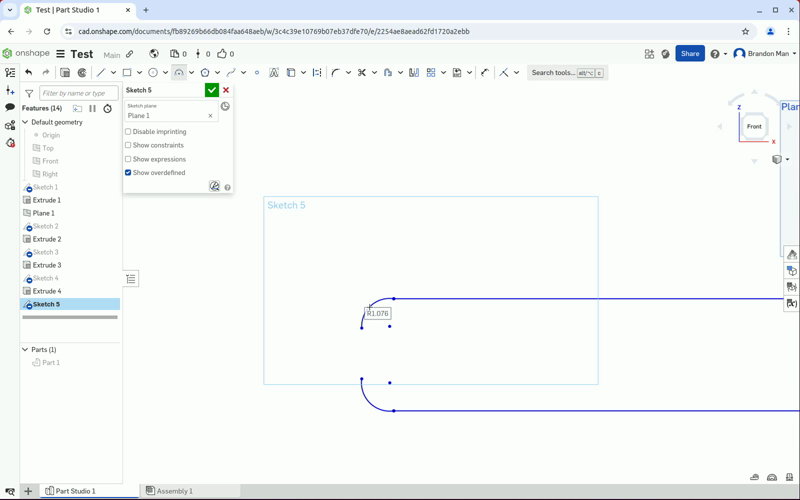
scroll(-6)
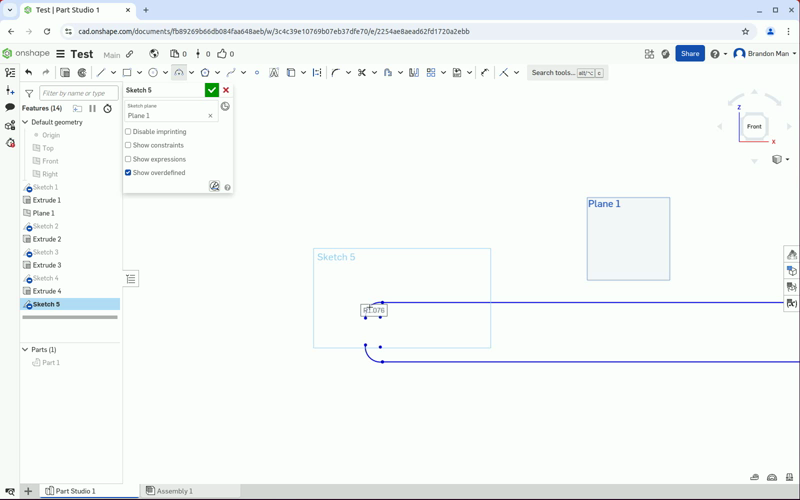
scroll(-6)
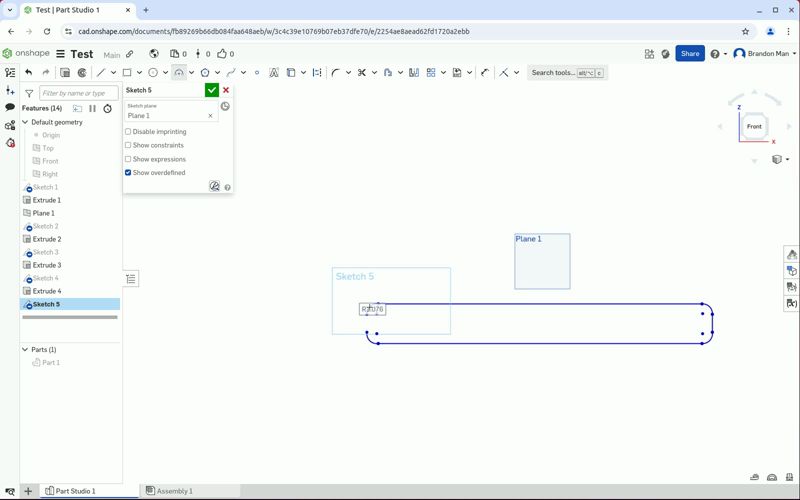
scroll(-6)
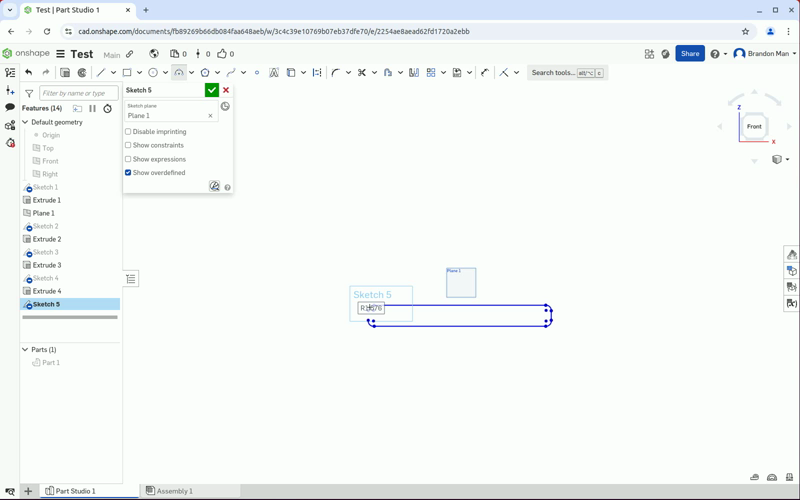
key_up(shift)
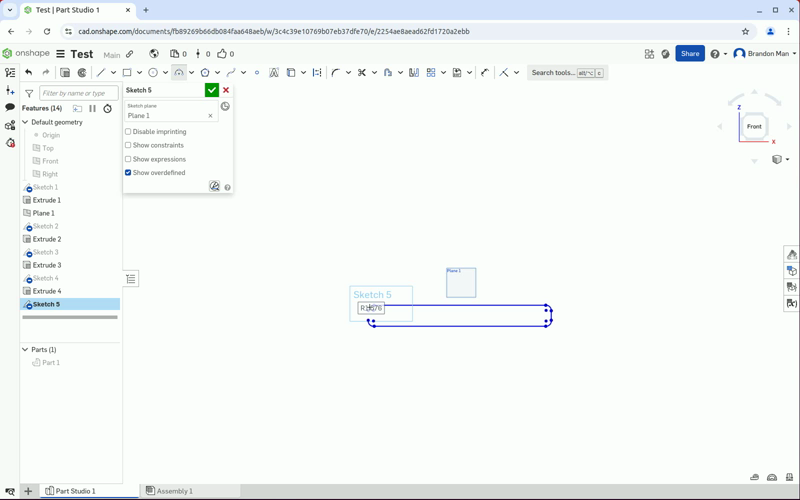
key(esc)
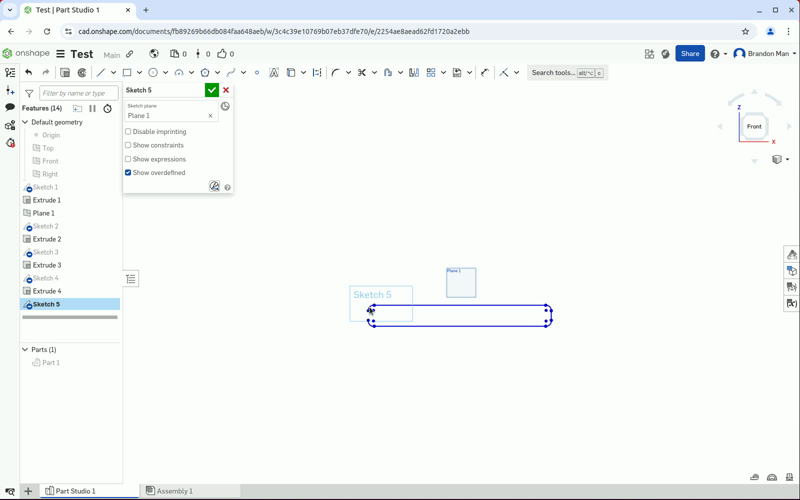
key(l)
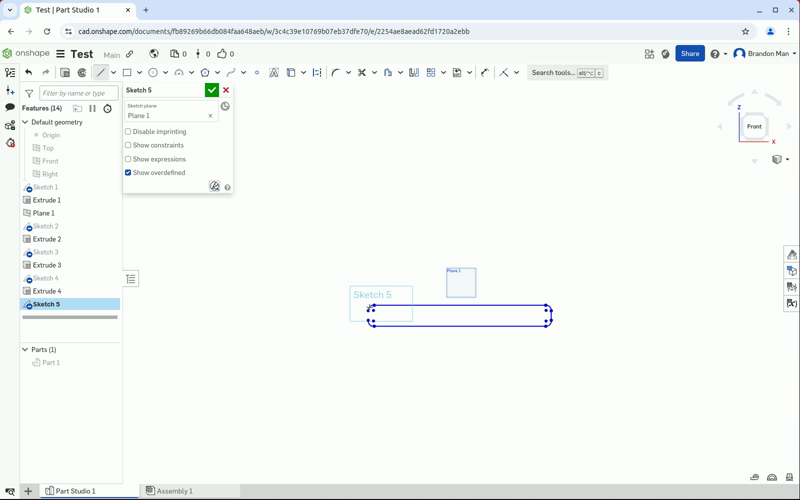
mouse_move(368, 310)
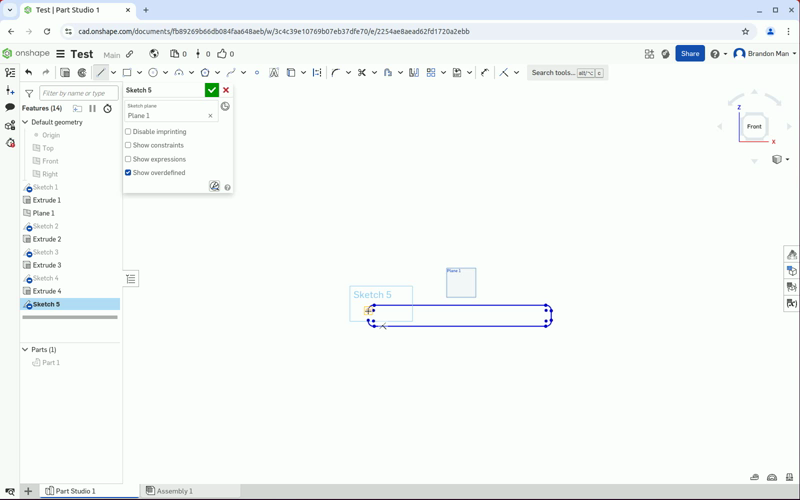
click(368, 310)
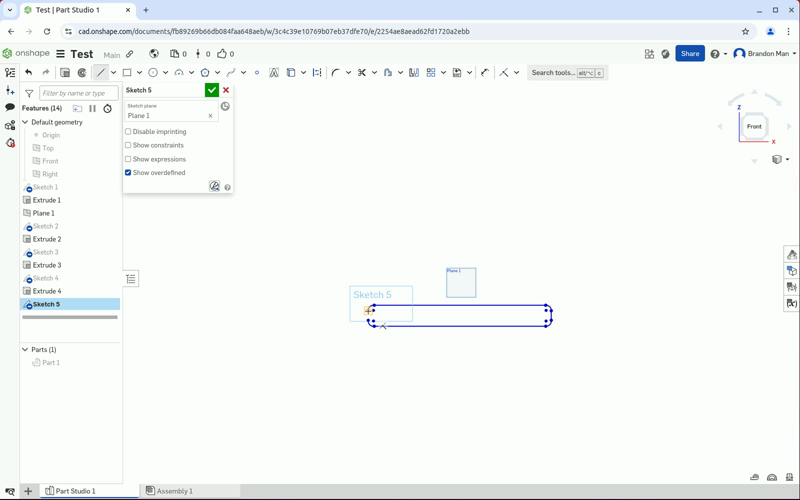
mouse_move(398, 310)
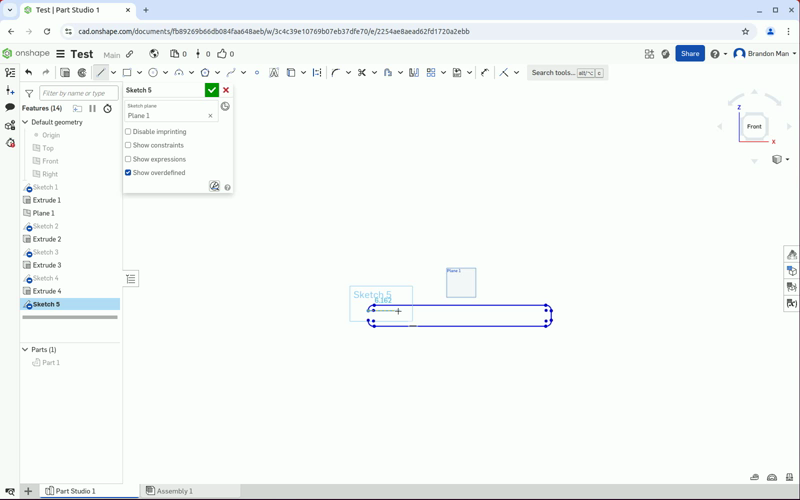
key_down(shift)
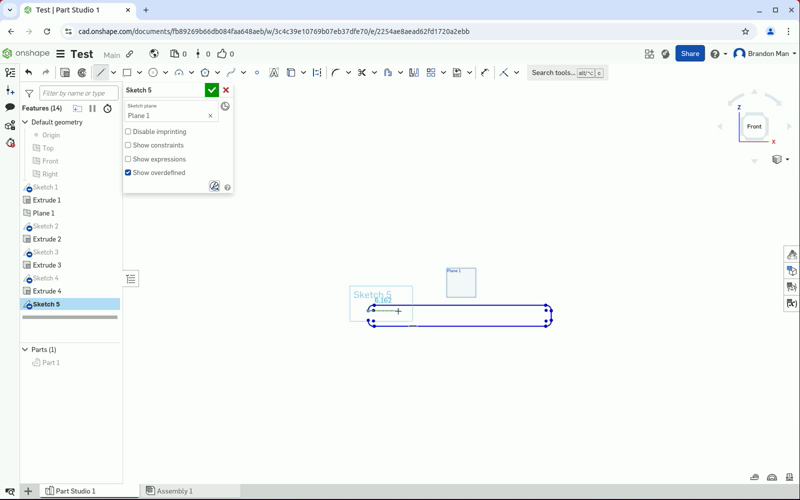
mouse_move(368, 320)
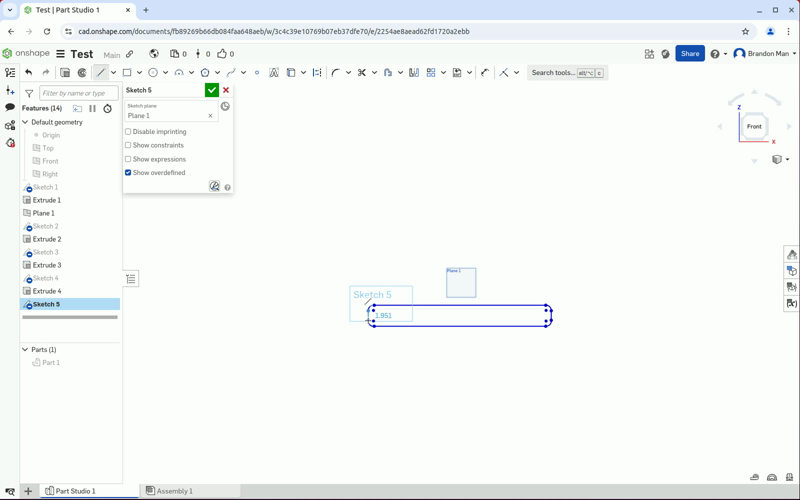
key_up(shift)
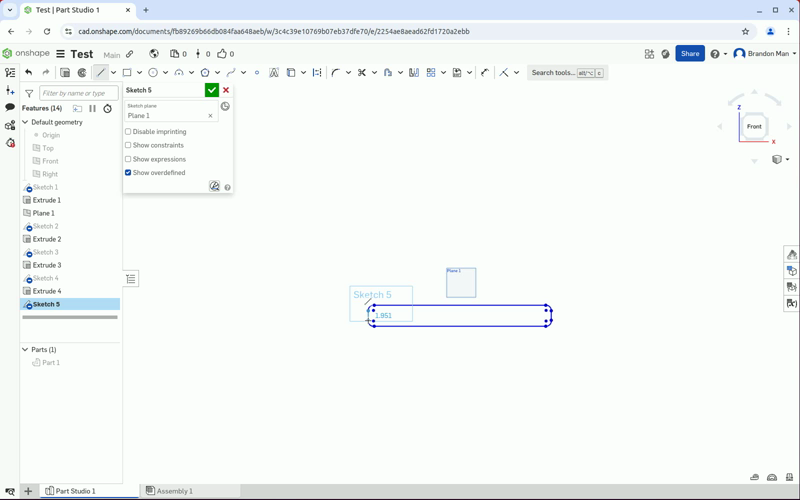
click(368, 320)
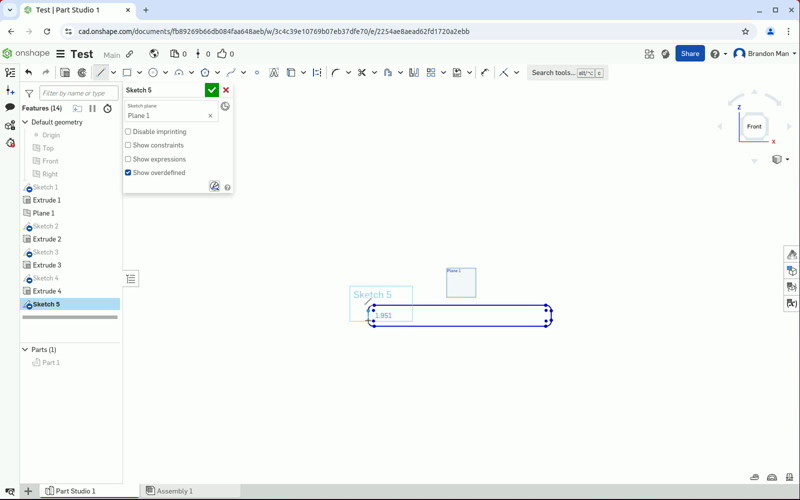
key(esc)
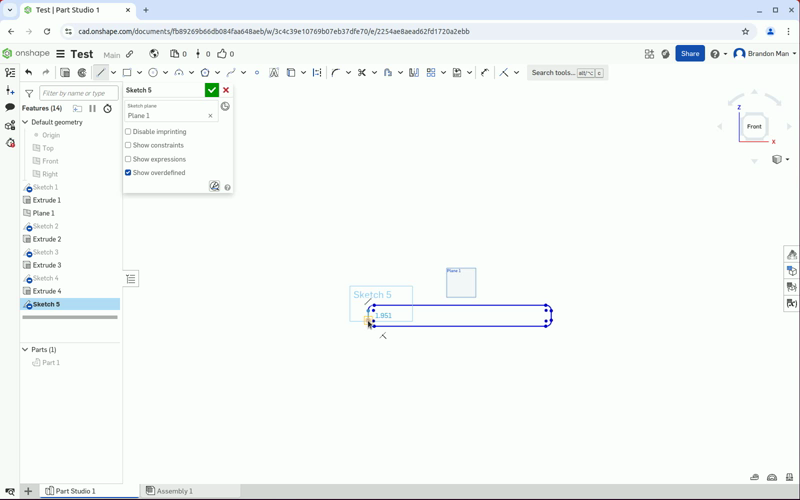
mouse_move(468, 316)
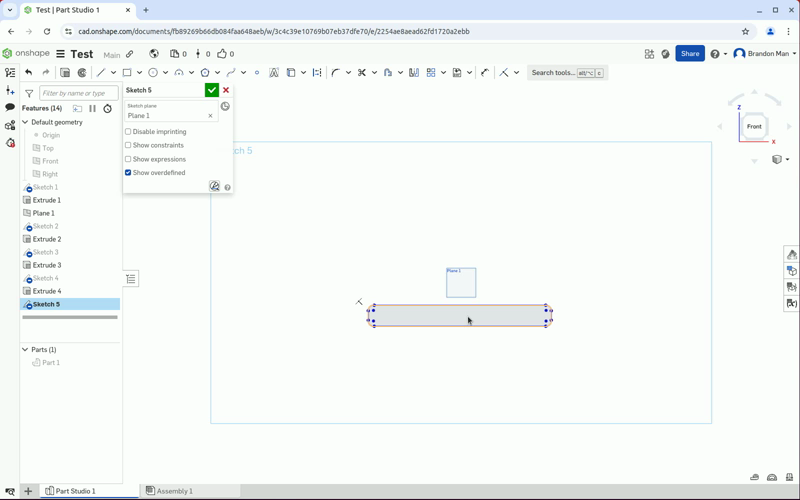
click(468, 316)
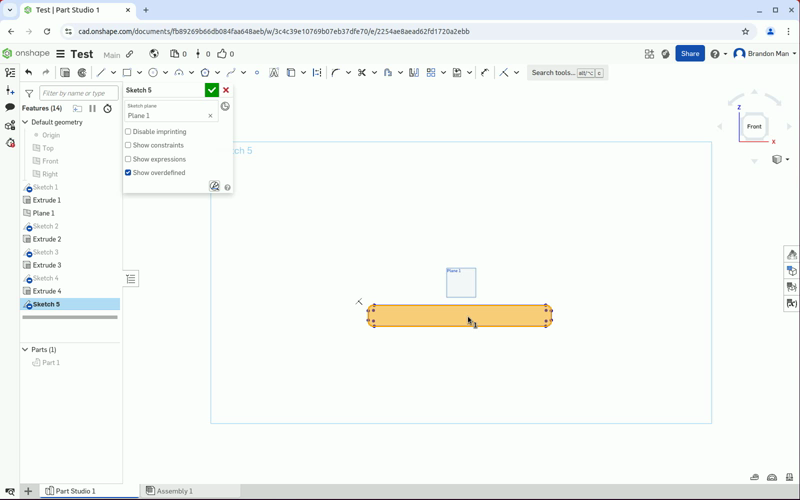
mouse_move(73, 352)
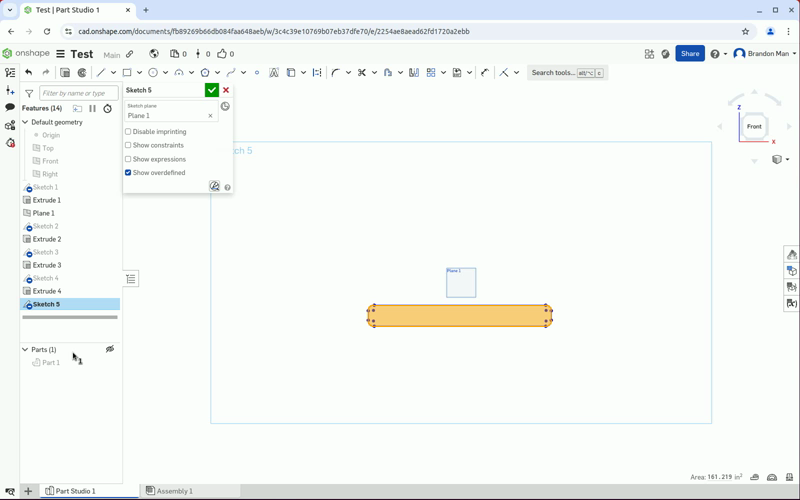
key(shift+y)
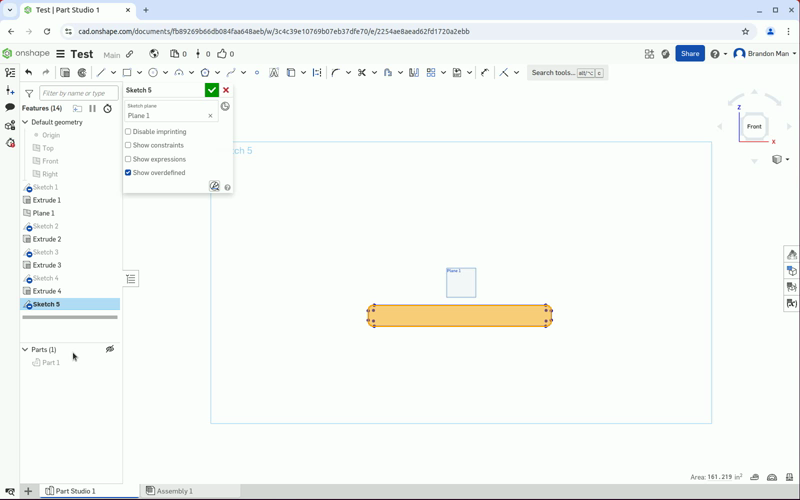
key(shift+e)
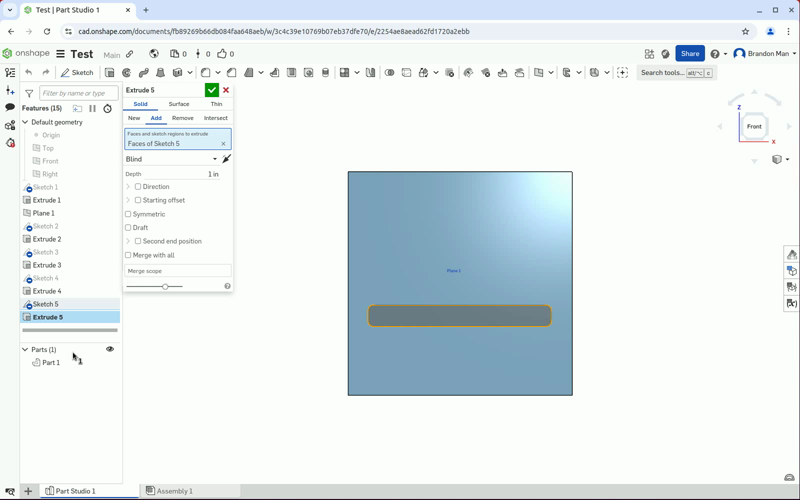
mouse_move(143, 106)
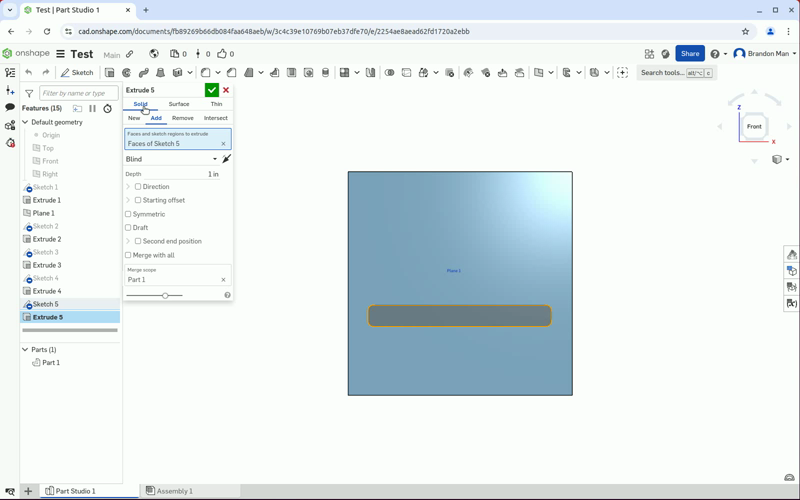
click(143, 106)
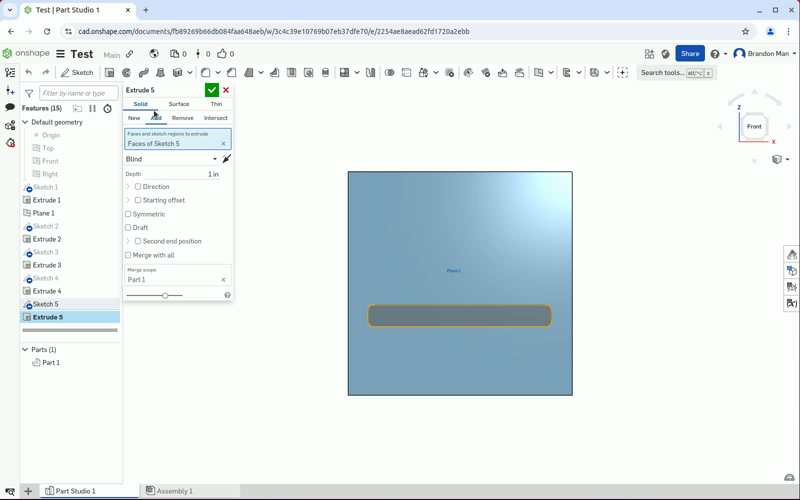
mouse_move(186, 120)
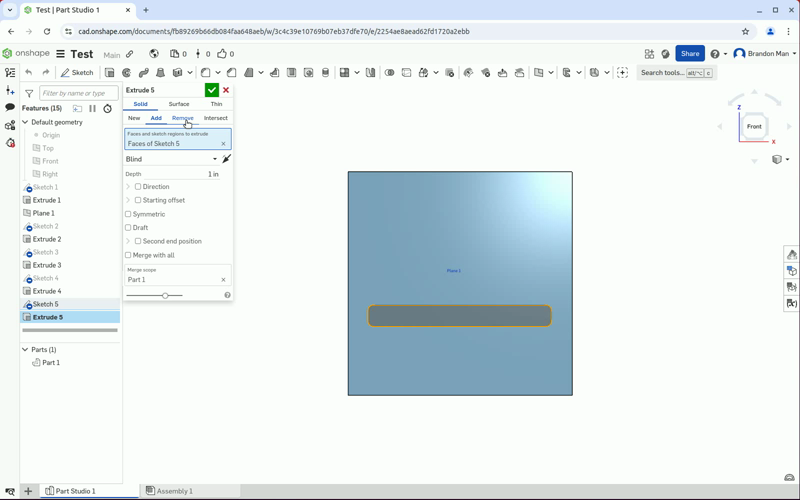
click(186, 120)
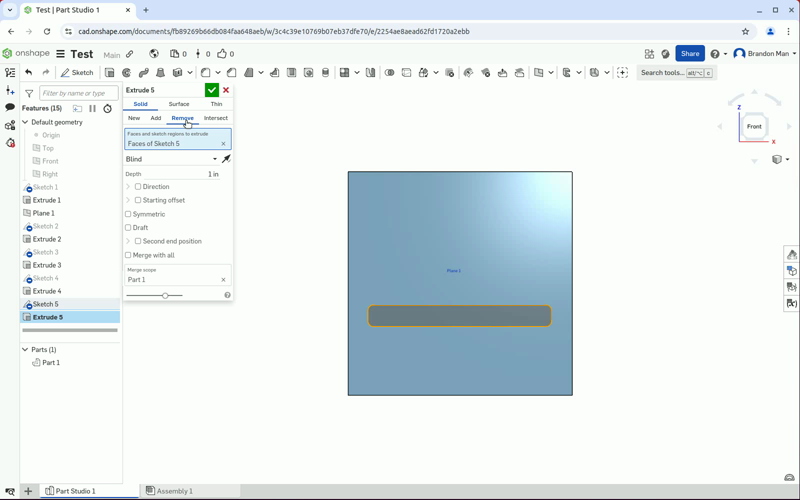
key(tab, 4)
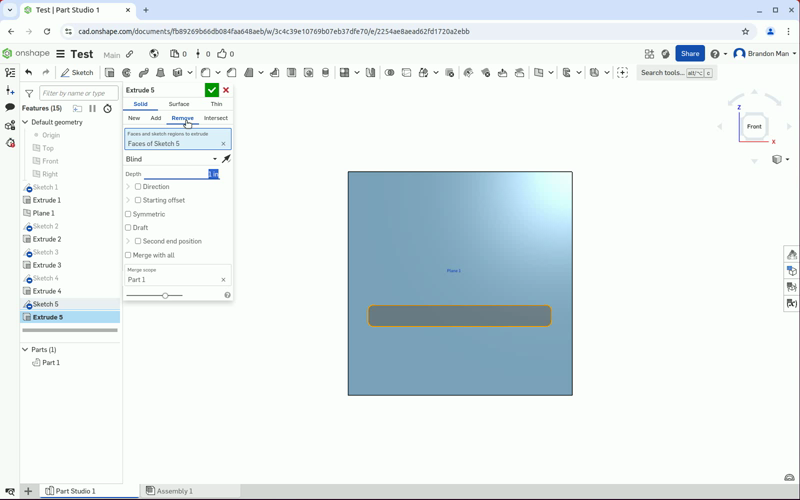
text(2.166)
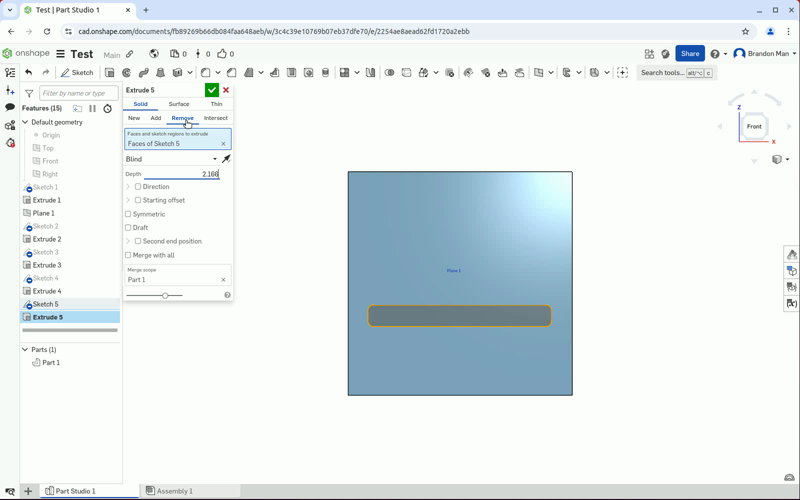
key(tab, 6)
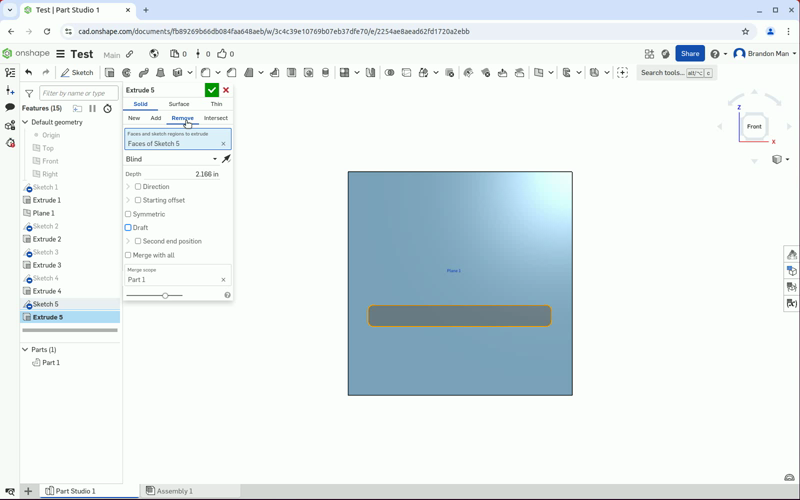
key(space)
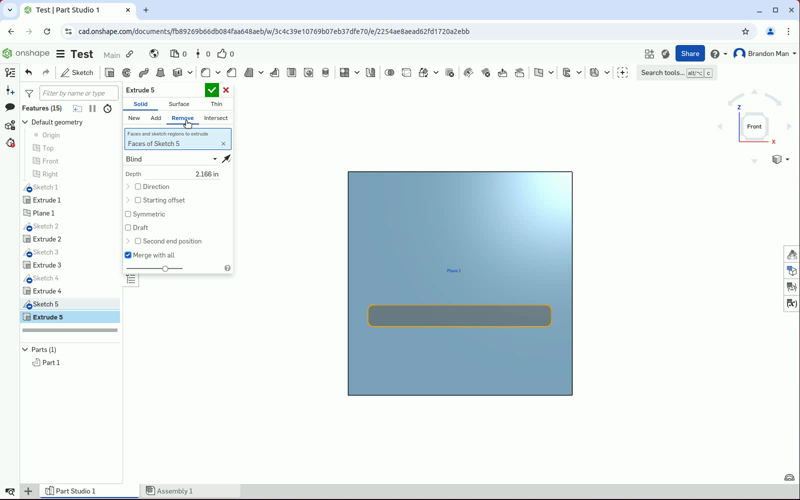
key(enter)
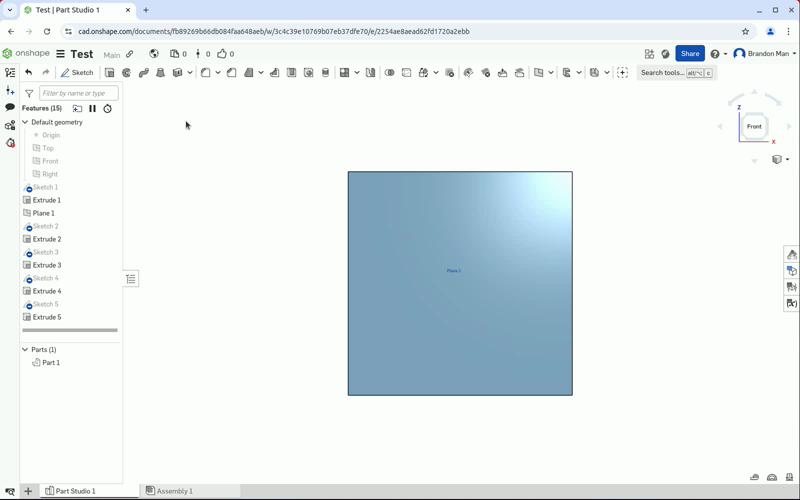
key(shift+h)
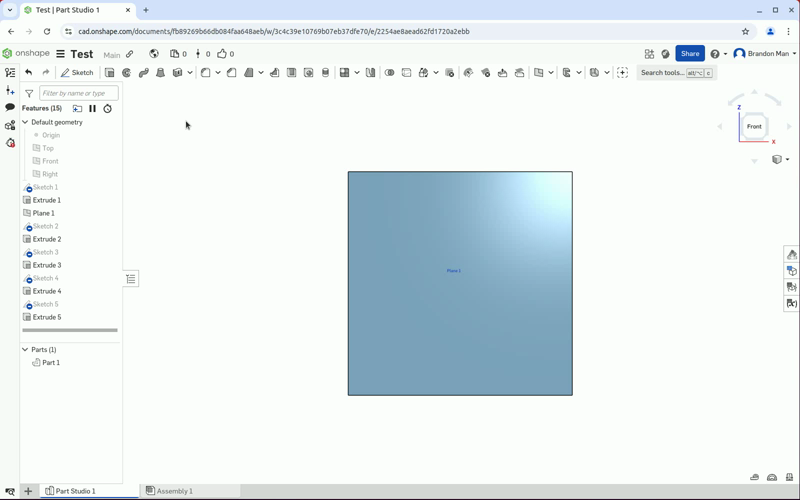
key(shift+h)
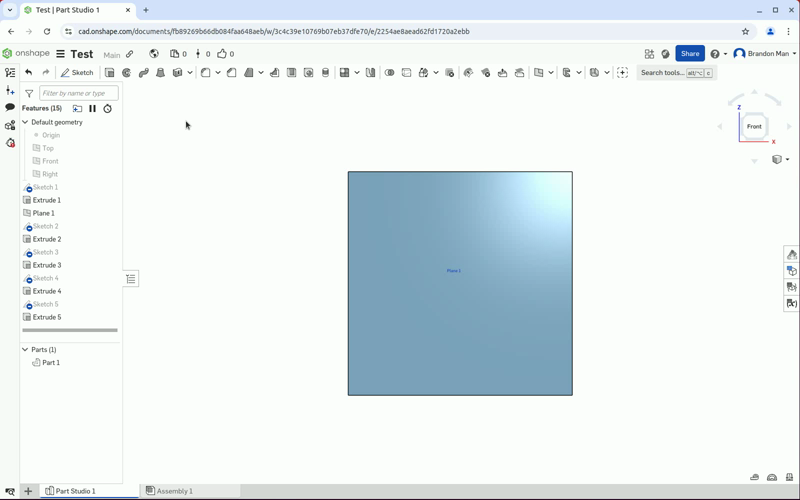
mouse_move(73, 189)
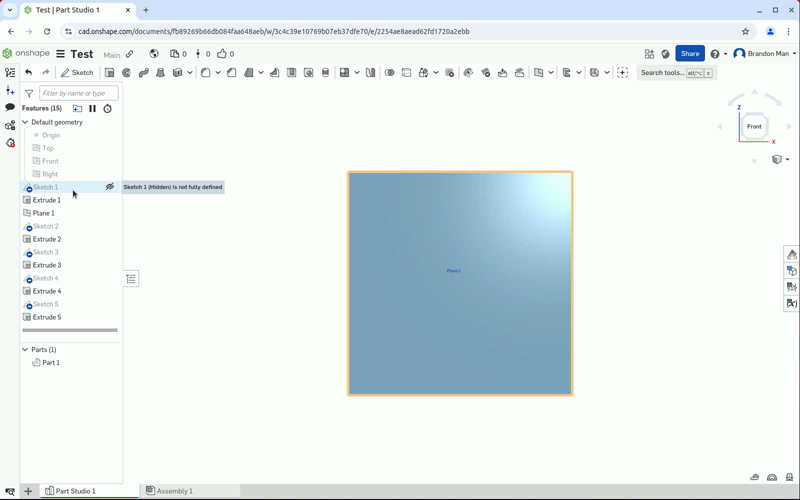
click(73, 189)
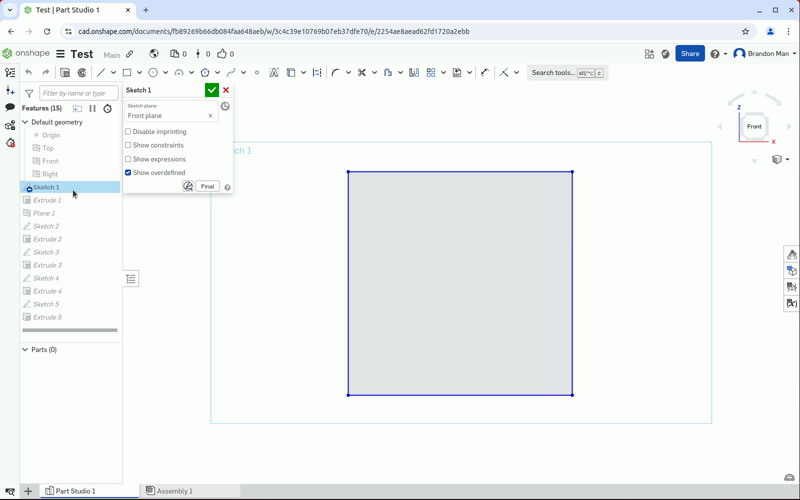
mouse_move(229, 92)
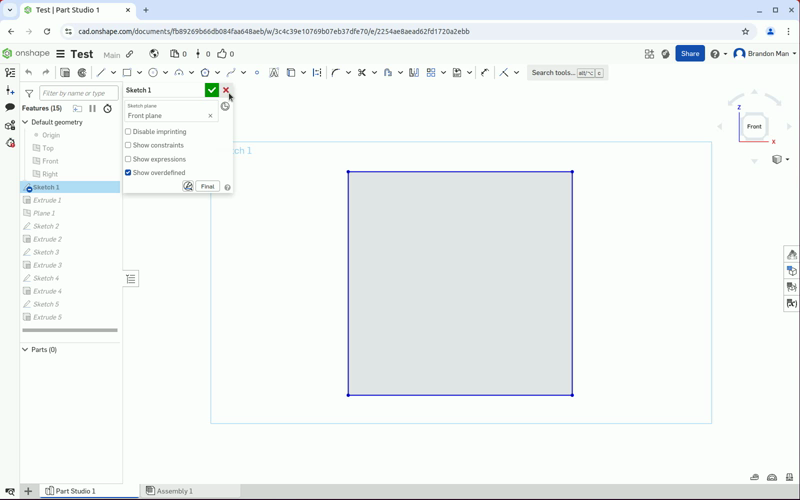
click(229, 92)
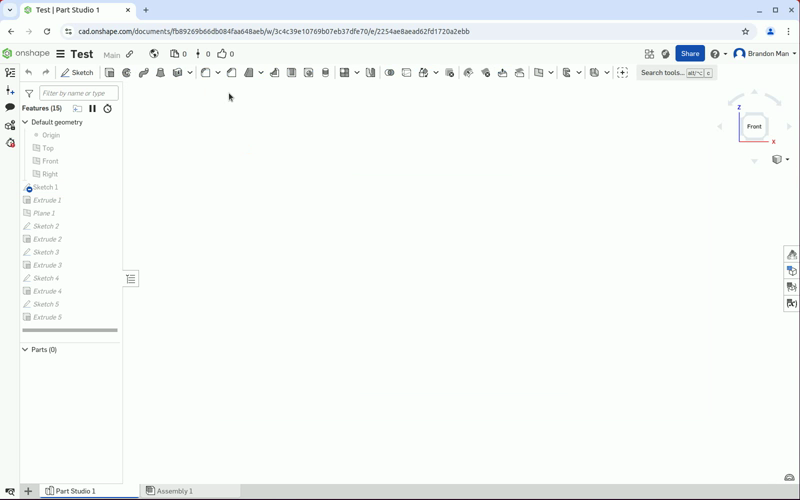
key(shift+s)
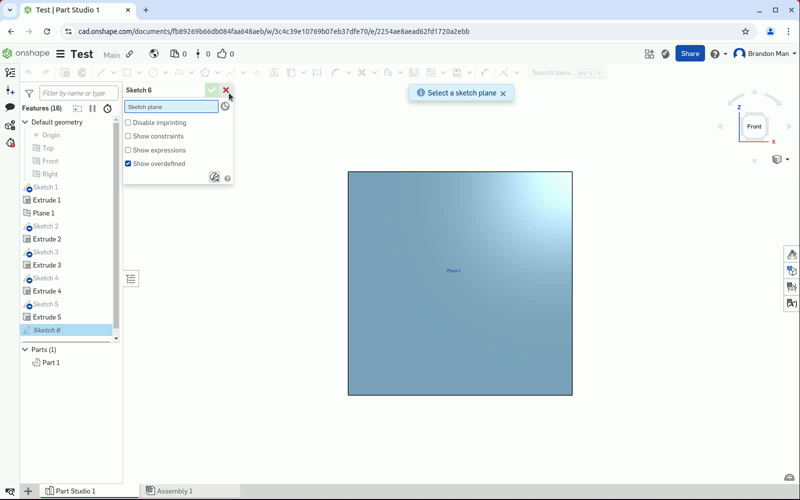
mouse_move(69, 215)
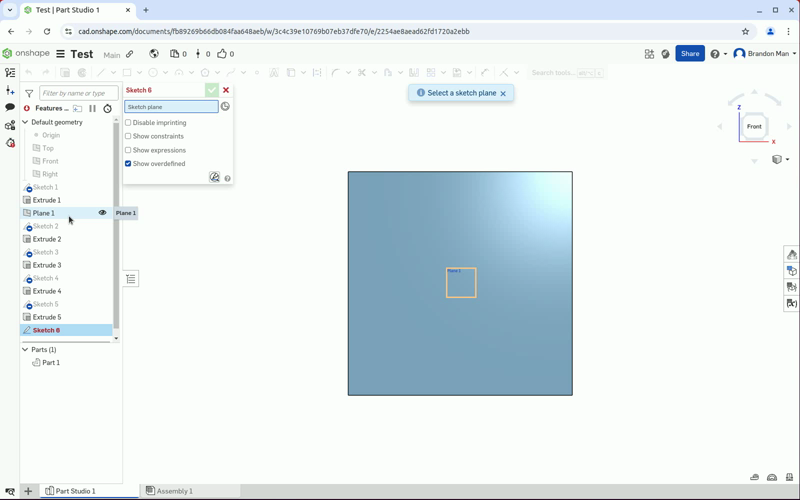
click(69, 215)
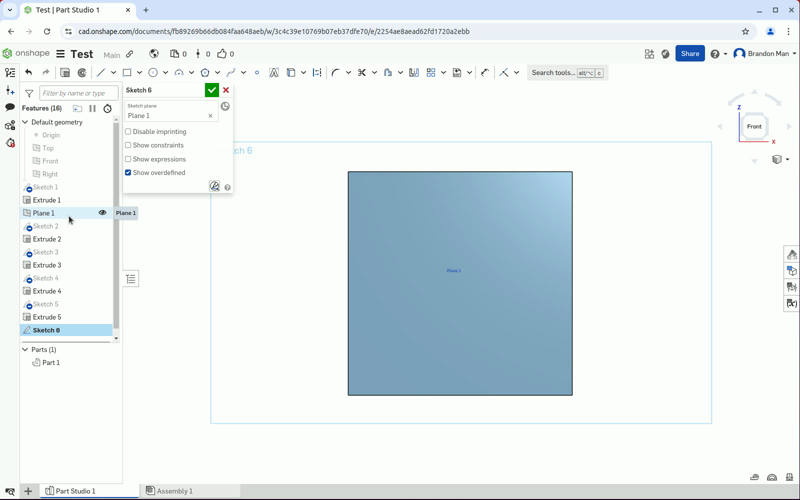
mouse_move(73, 352)
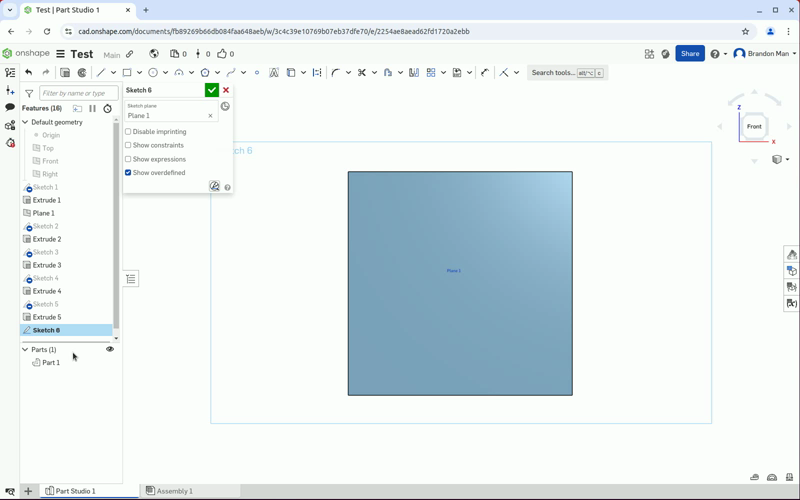
key(y)
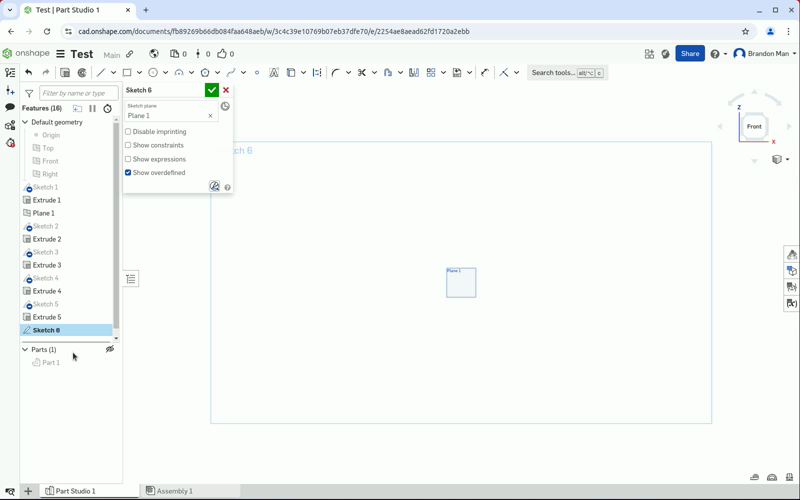
key(a)
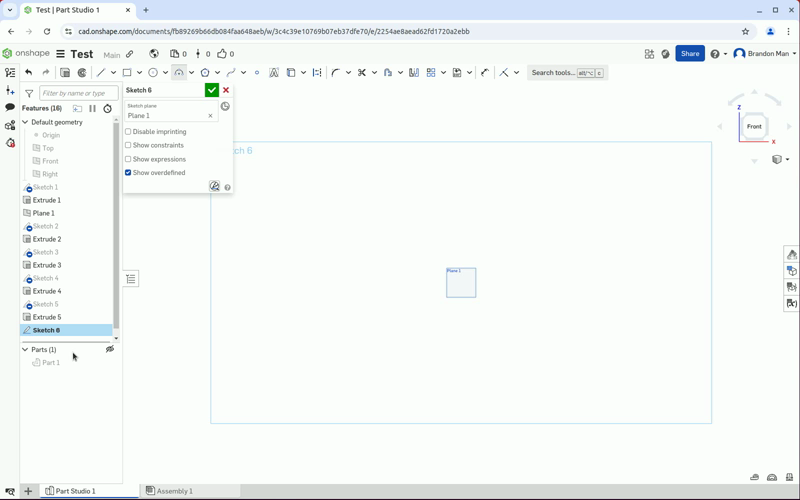
key_down(shift)
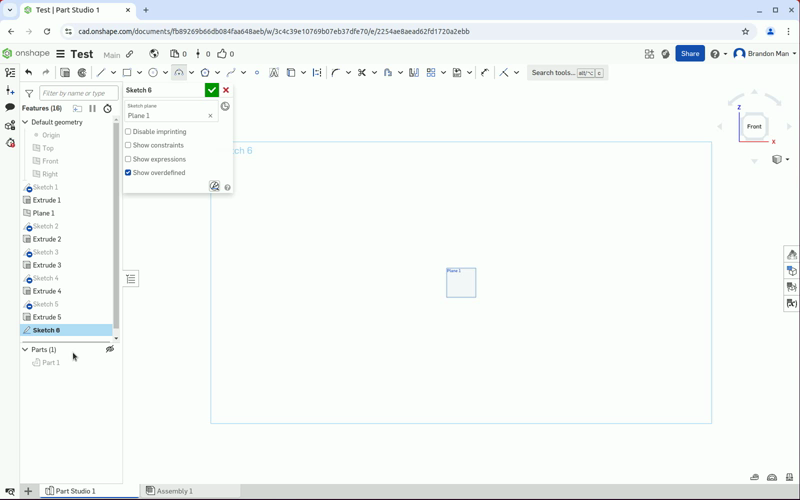
mouse_move(368, 353)
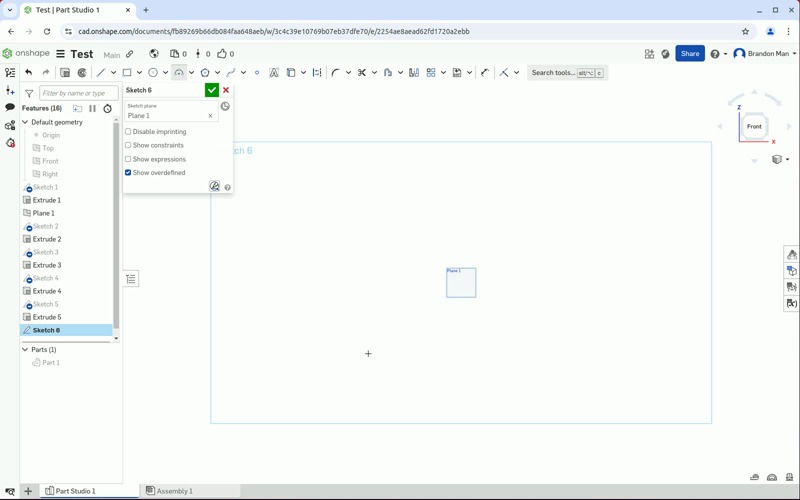
click(368, 353)
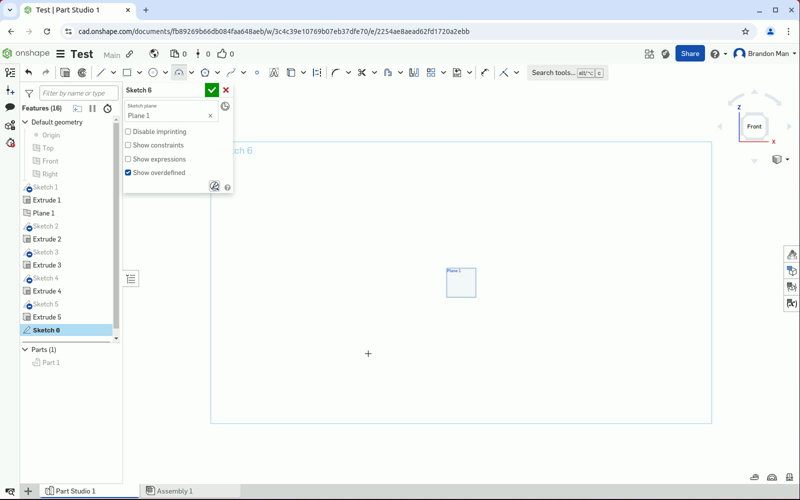
key_up(shift)
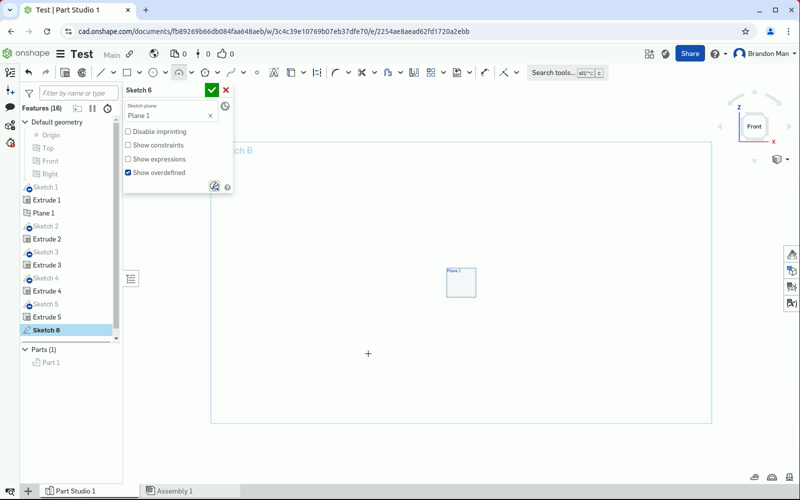
key_down(shift)
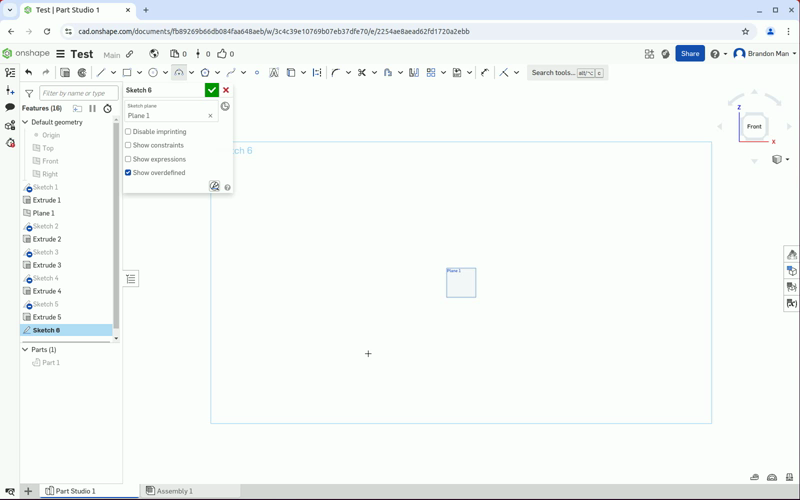
mouse_move(374, 359)
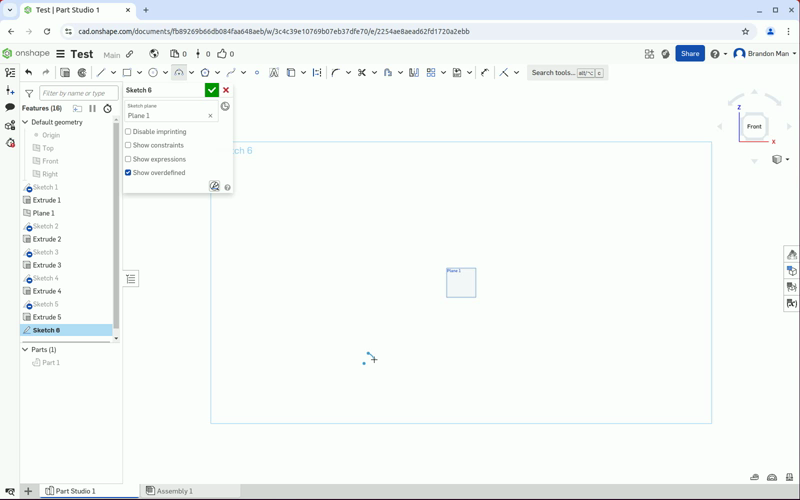
click(374, 359)
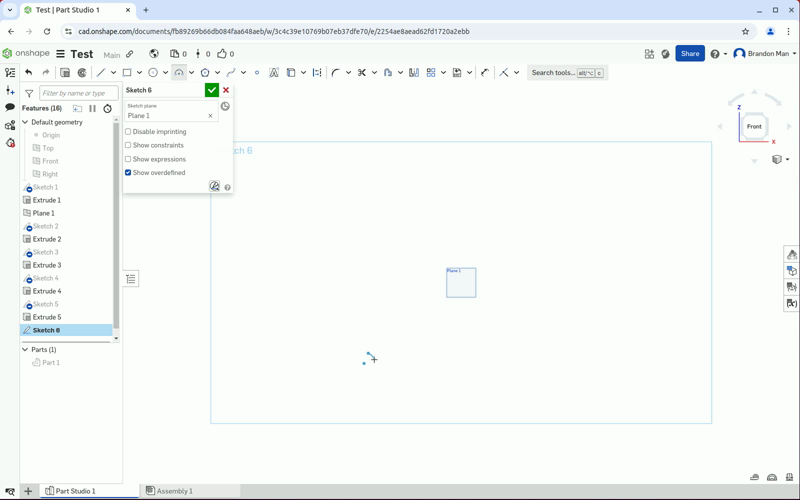
mouse_move(369, 357)
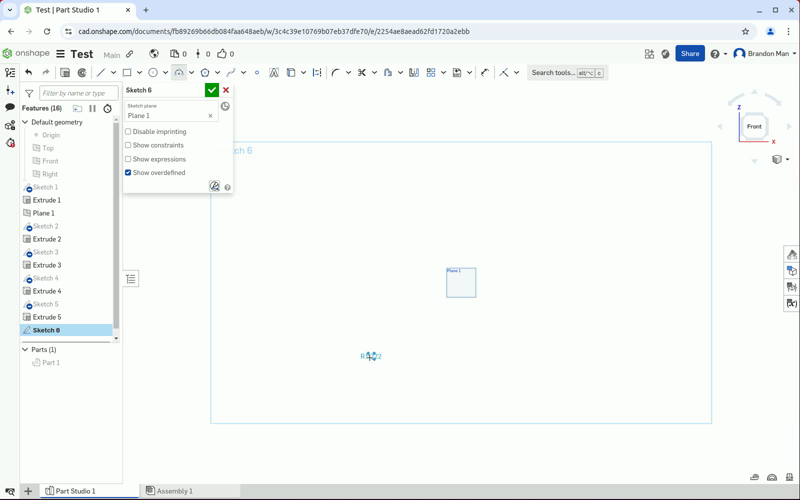
click(369, 357)
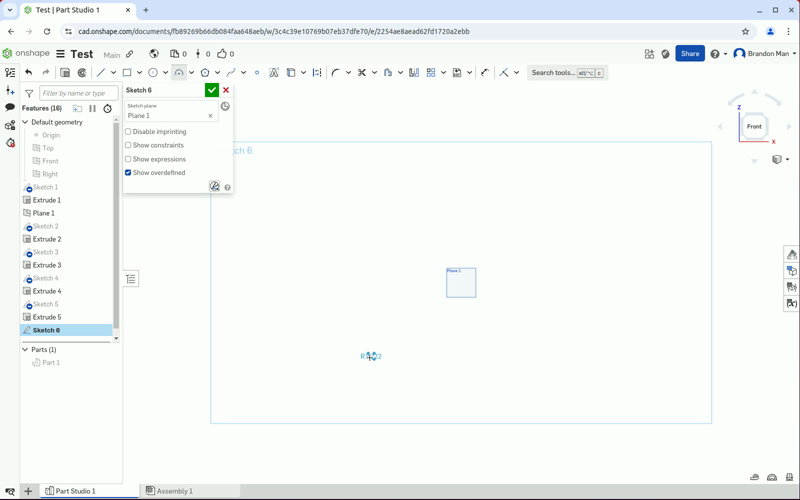
key_up(shift)
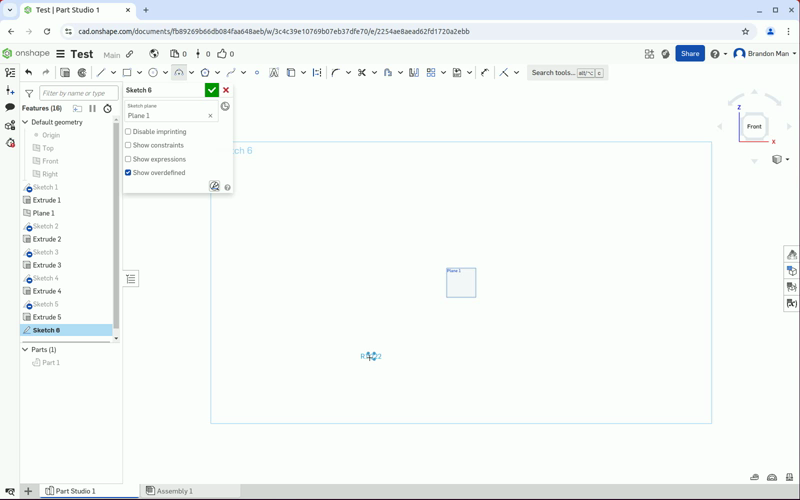
key(esc)
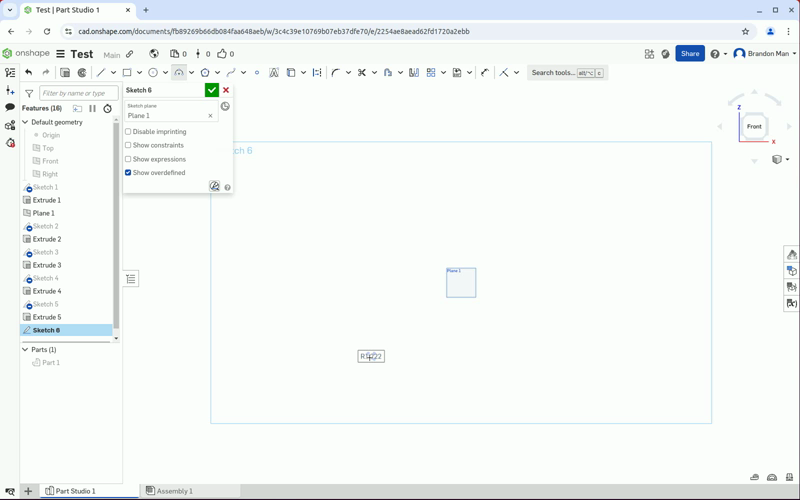
key(l)
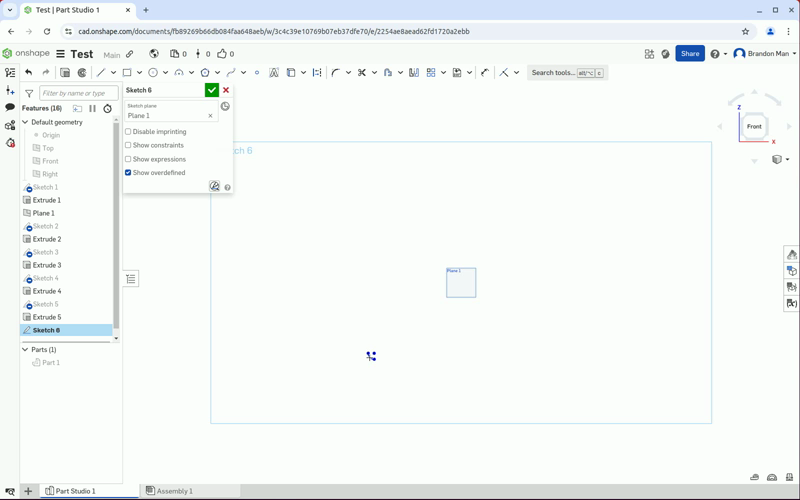
mouse_move(374, 359)
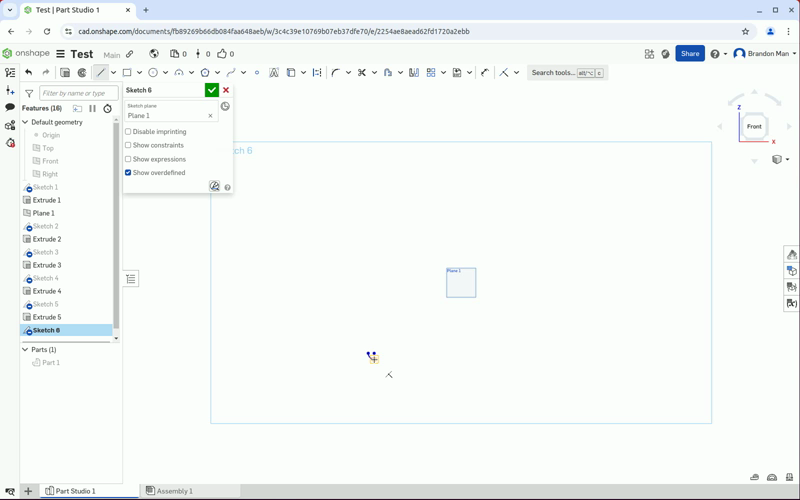
click(374, 359)
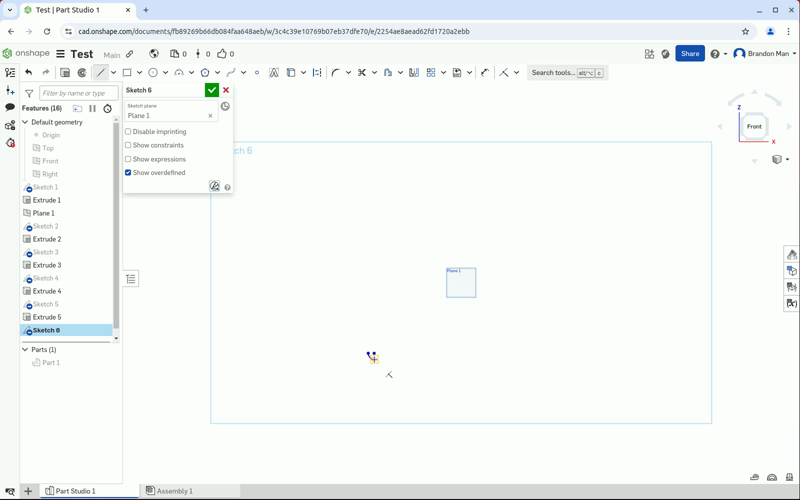
key_down(shift)
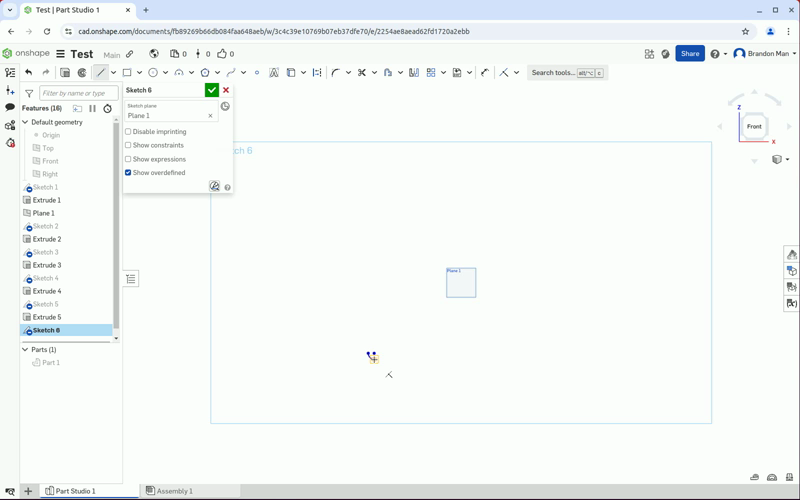
mouse_move(545, 359)
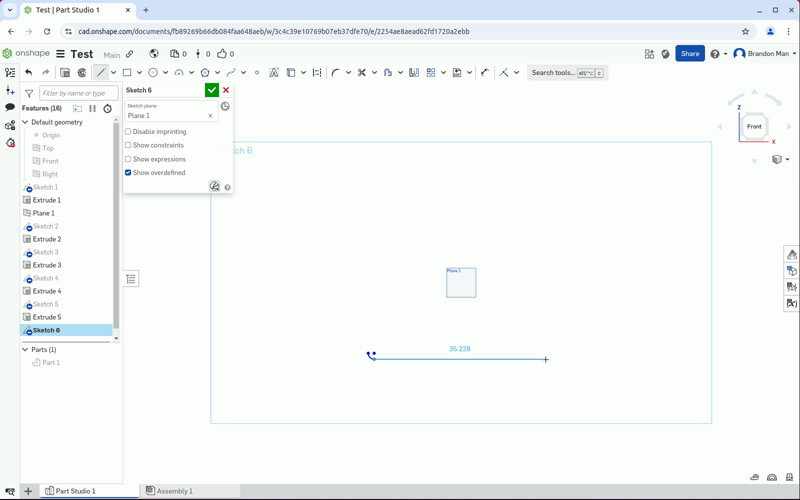
click(545, 359)
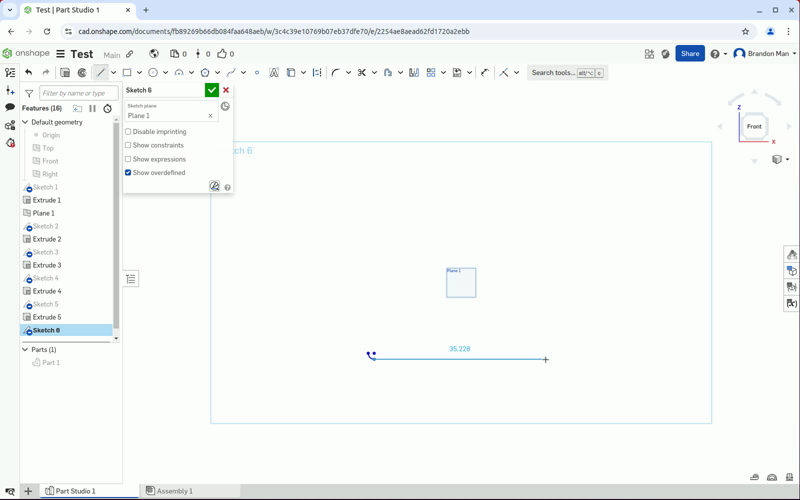
key_up(shift)
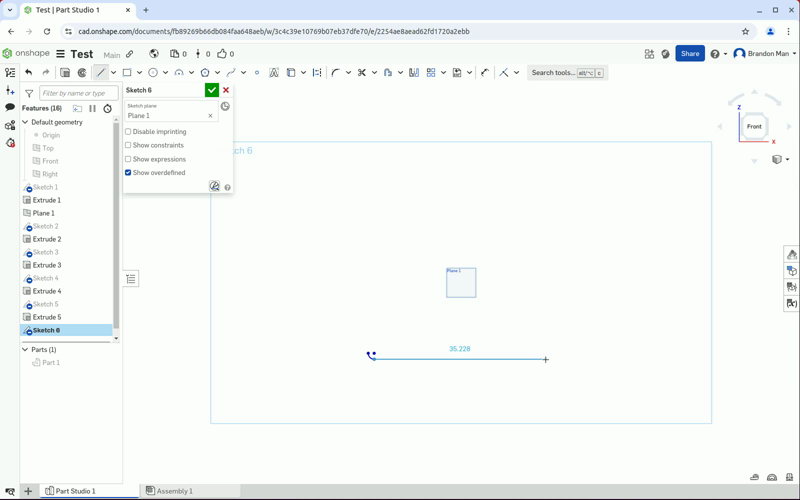
key(esc)
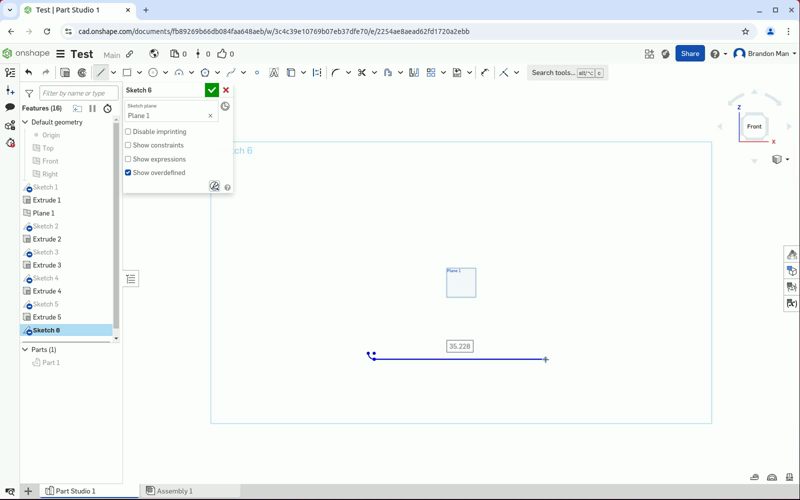
key(a)
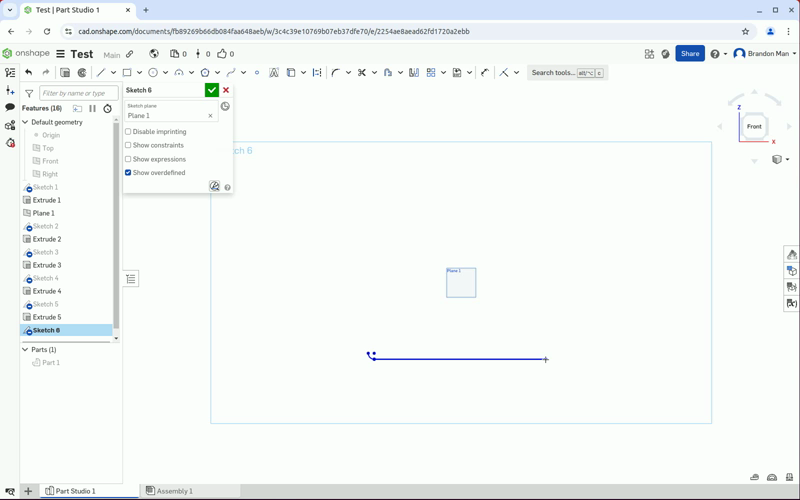
mouse_move(545, 359)
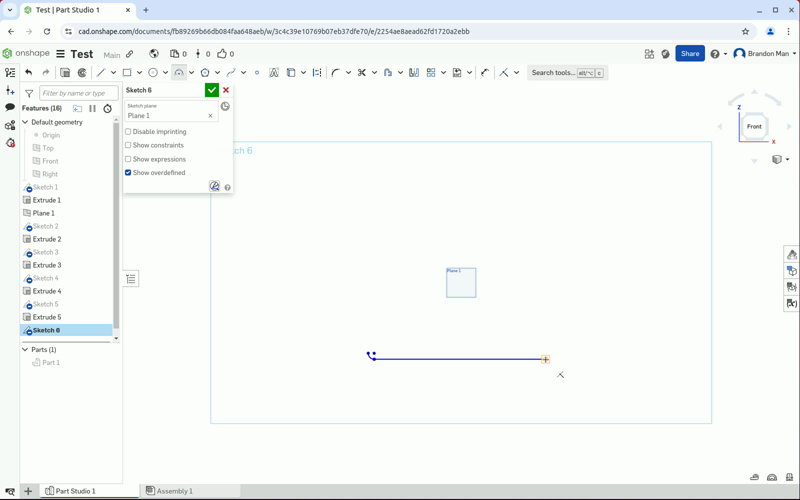
click(545, 359)
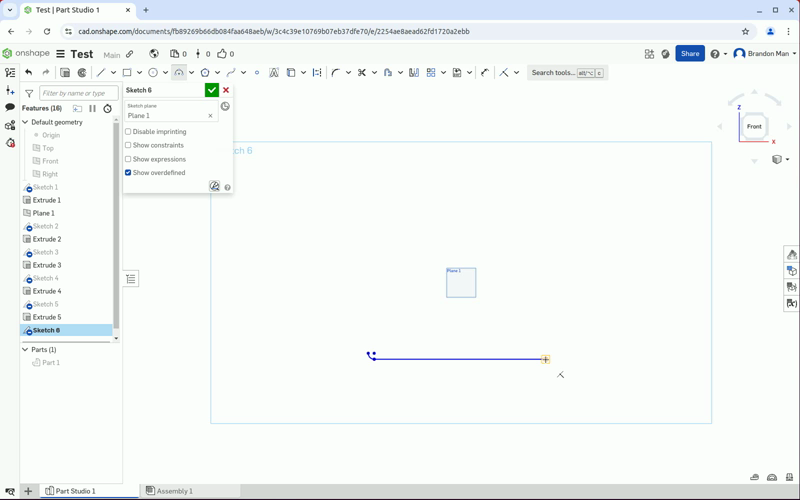
key_down(shift)
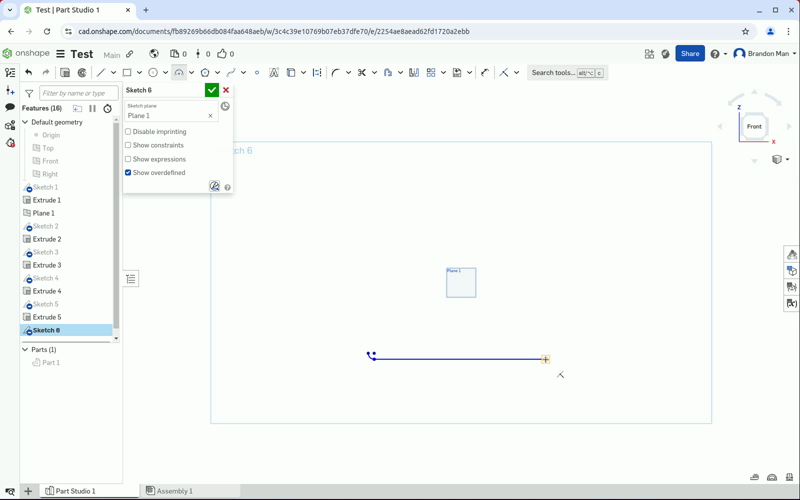
mouse_move(551, 353)
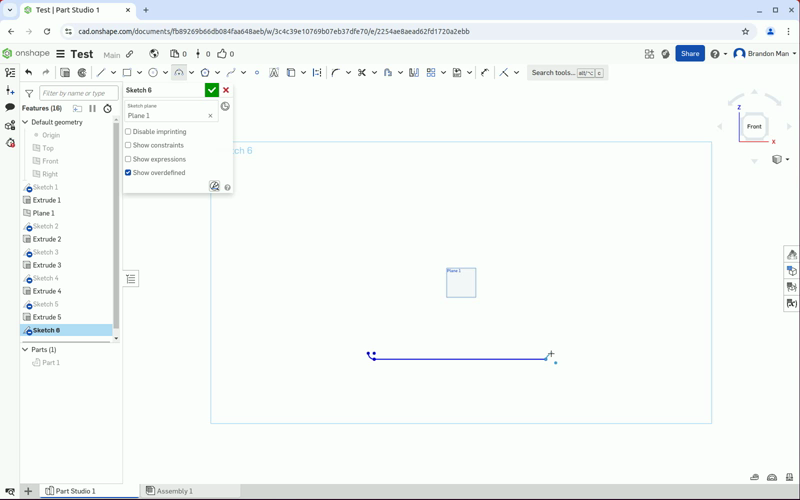
click(551, 353)
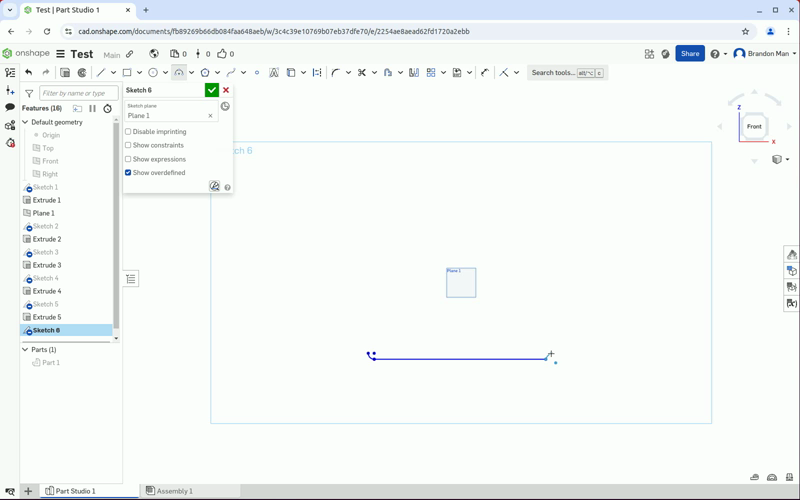
mouse_move(549, 357)
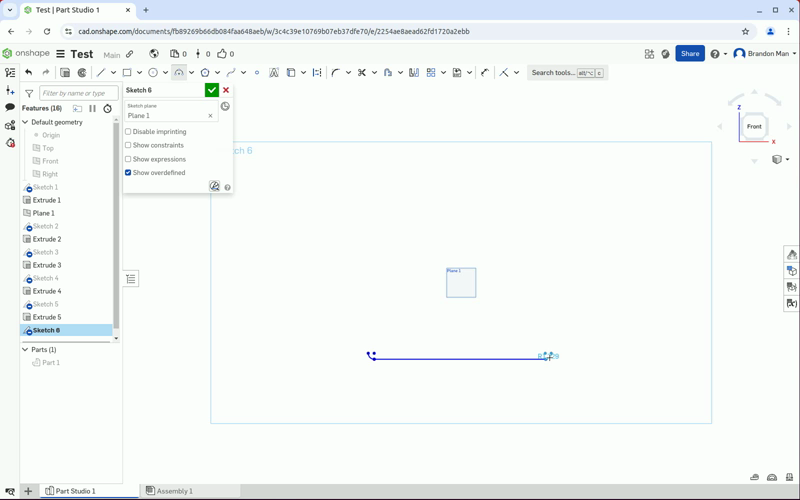
click(549, 357)
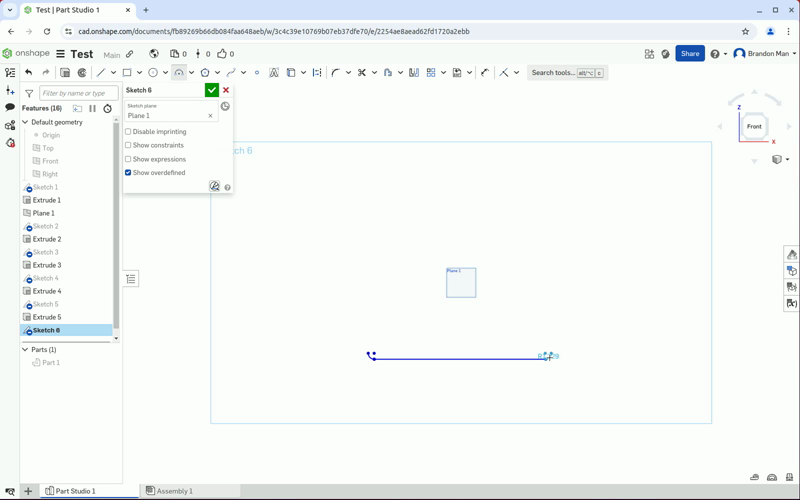
key_up(shift)
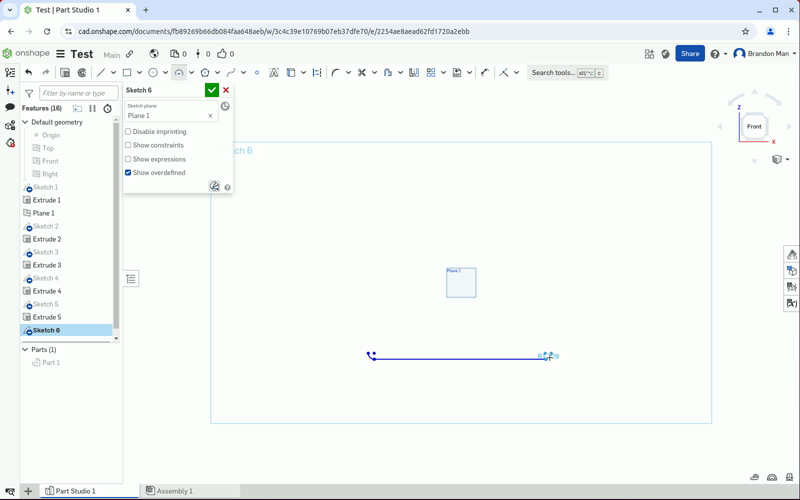
key(esc)
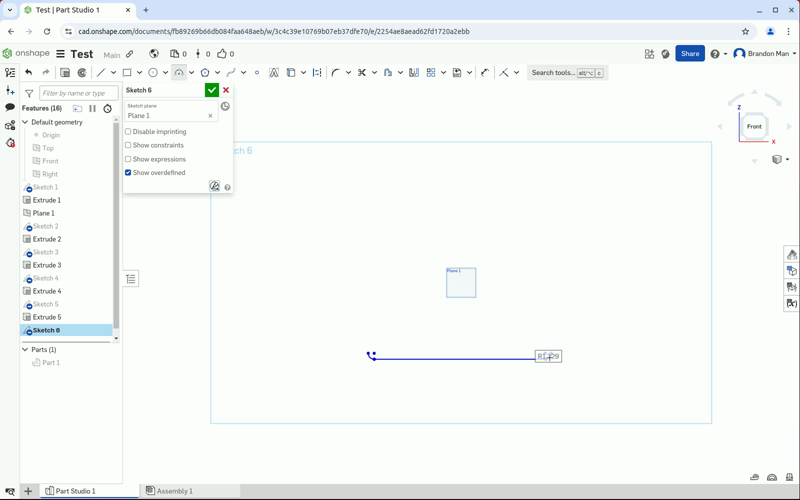
key(l)
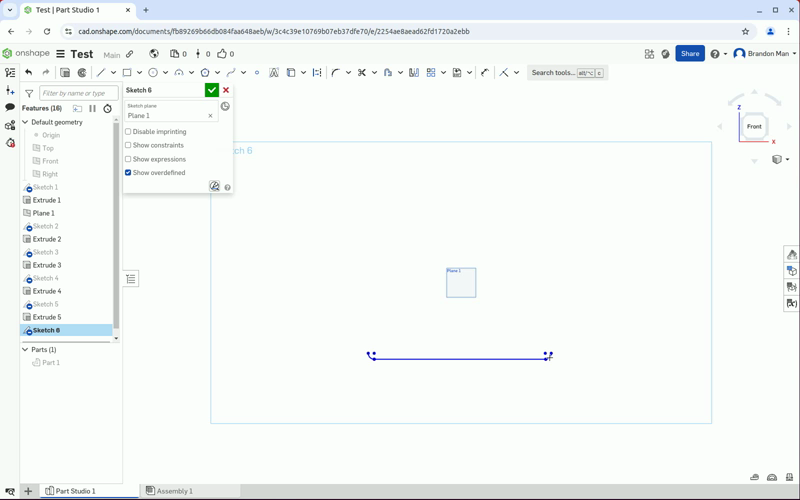
mouse_move(551, 353)
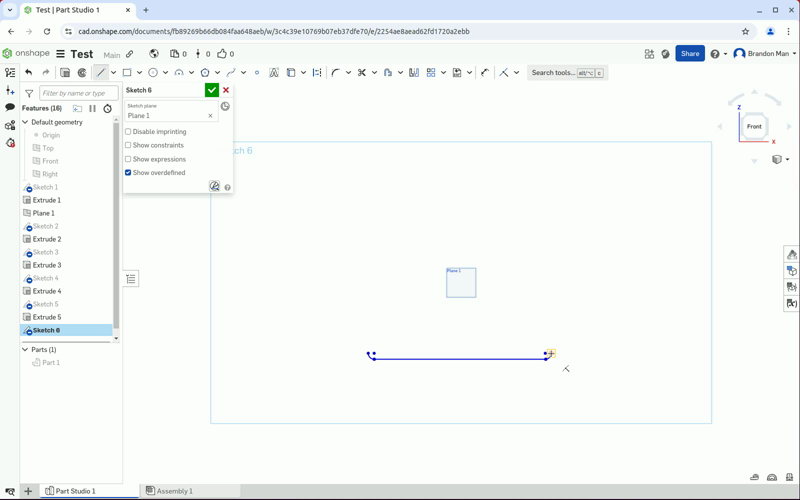
scroll(6)
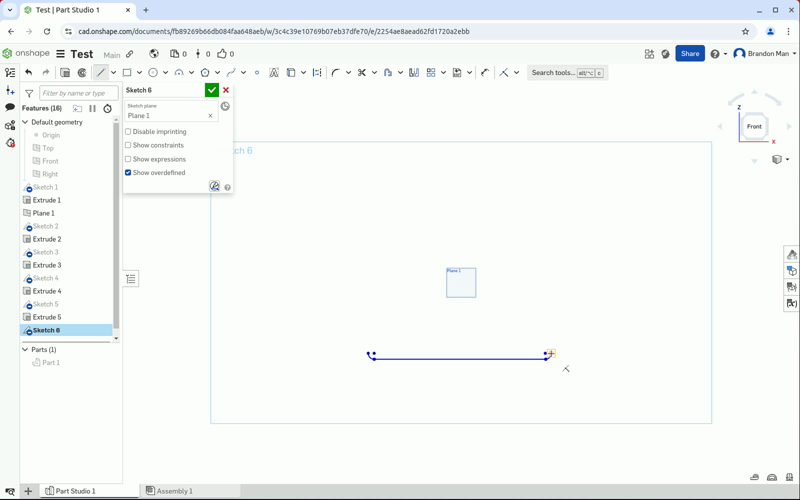
scroll(6)
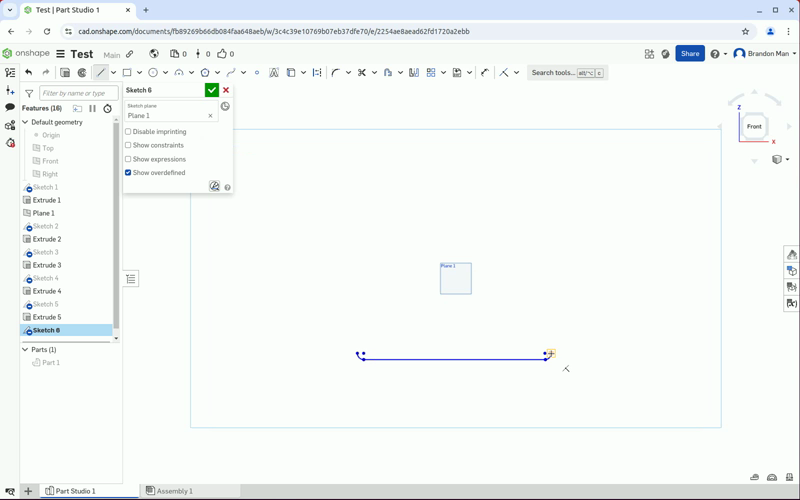
scroll(6)
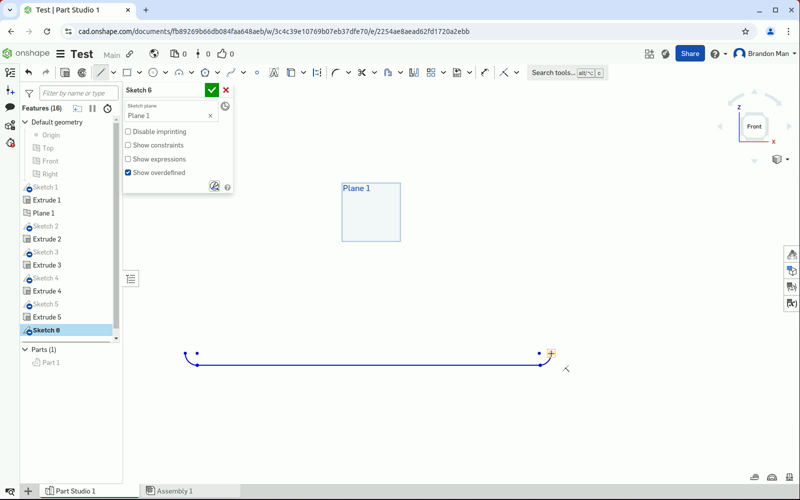
scroll(6)
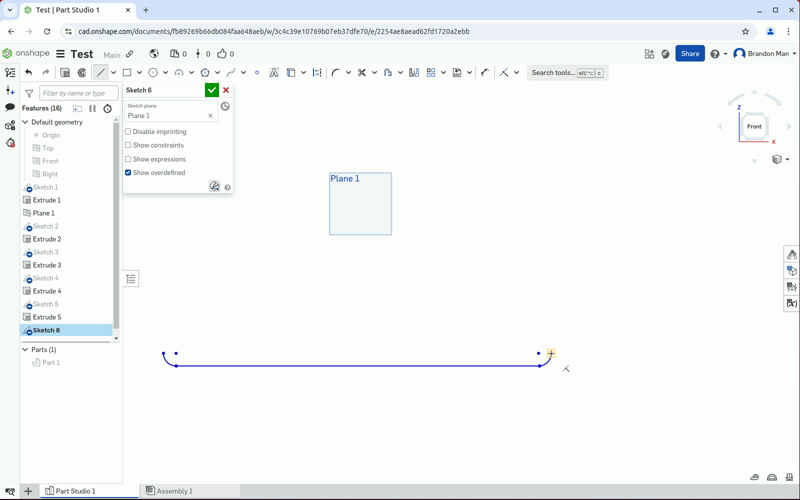
scroll(6)
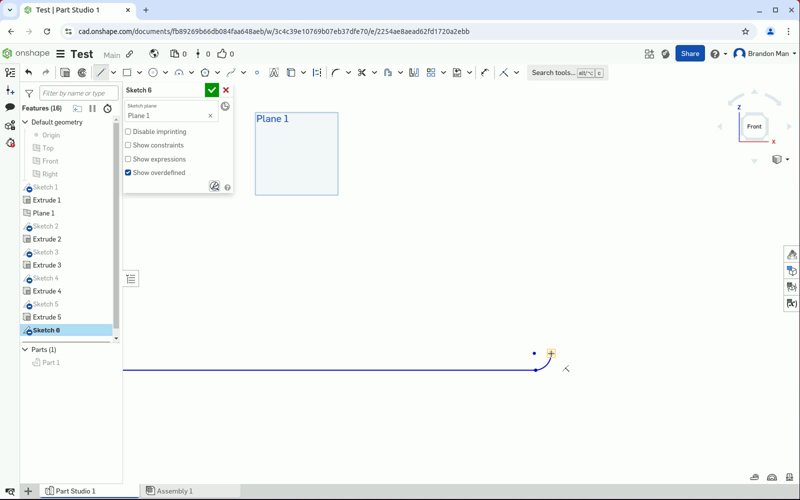
scroll(6)
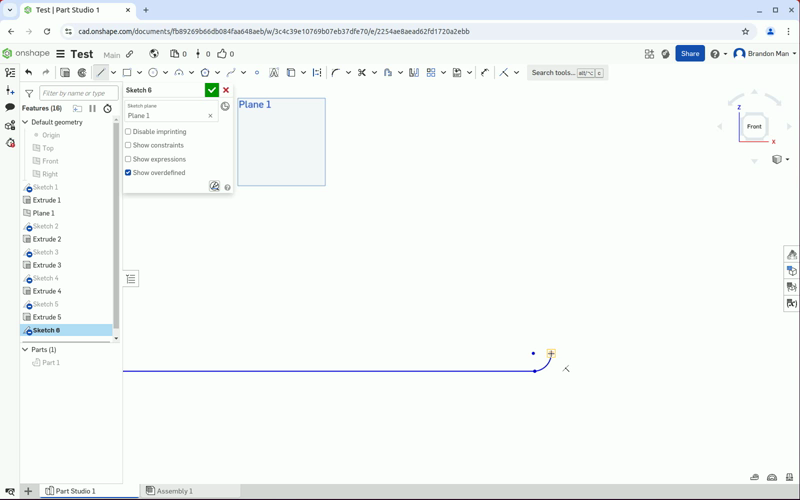
scroll(6)
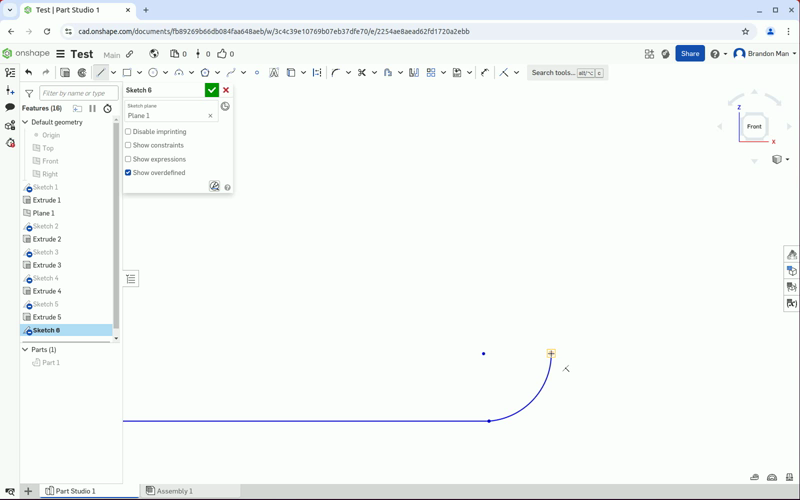
click(551, 353)
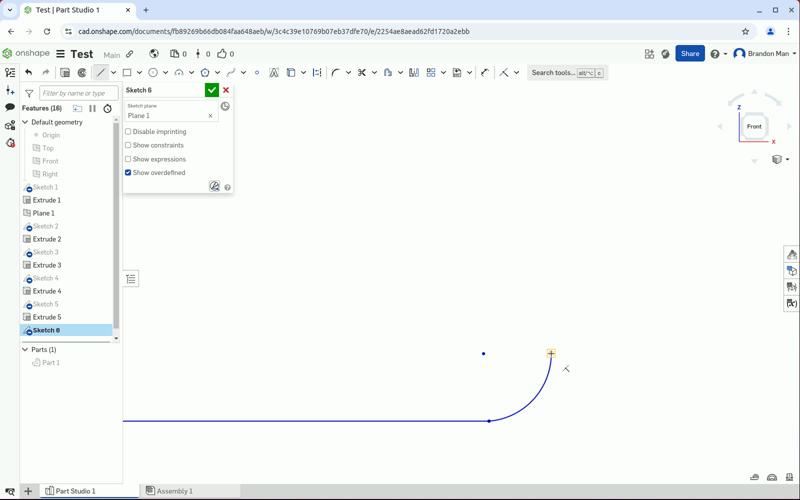
scroll(-6)
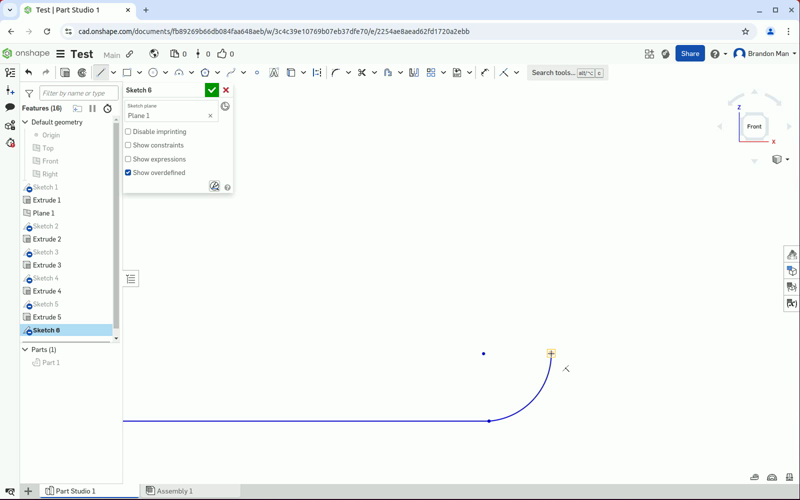
scroll(-6)
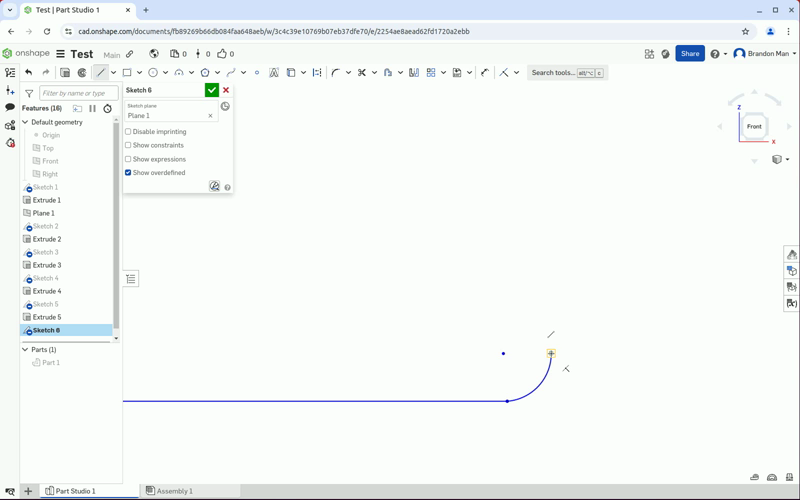
scroll(-6)
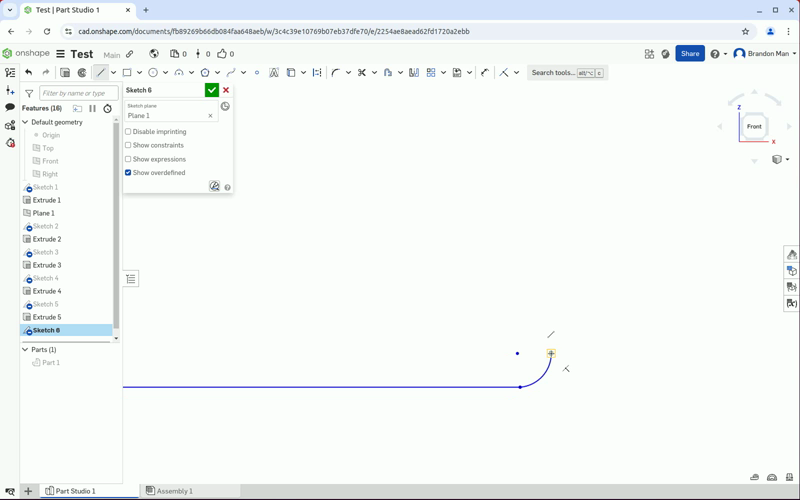
scroll(-6)
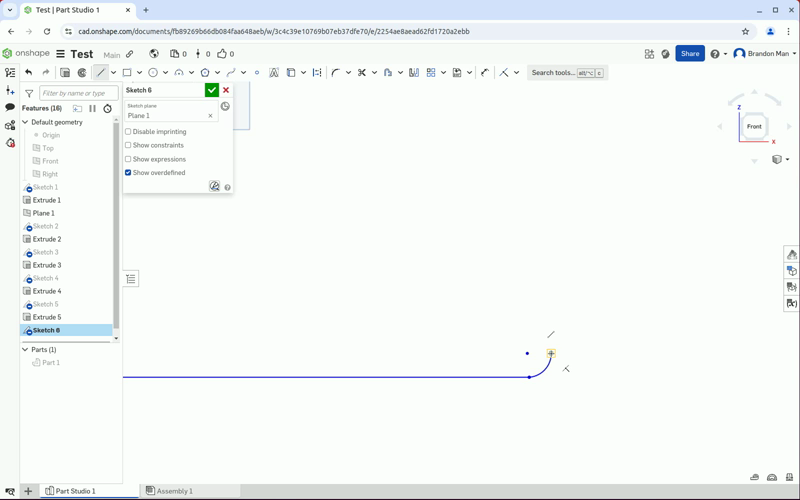
scroll(-6)
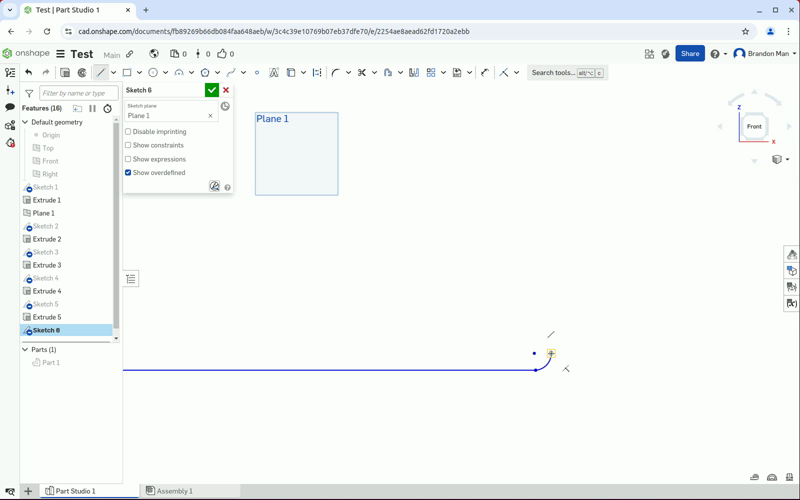
scroll(-6)
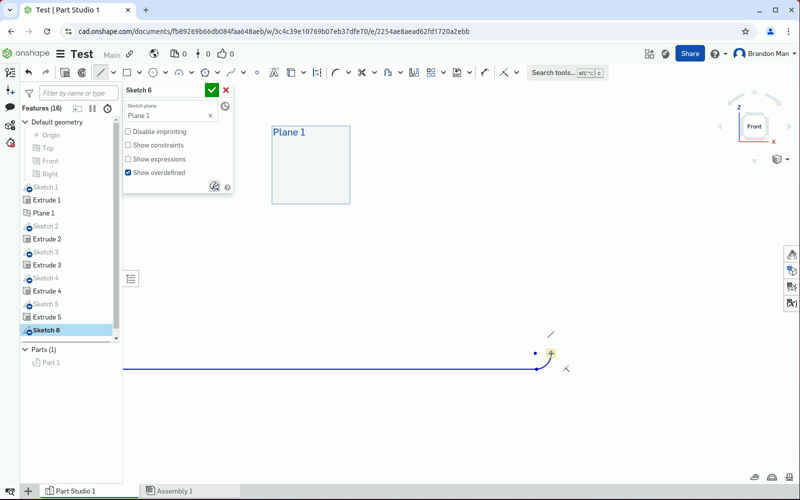
scroll(-6)
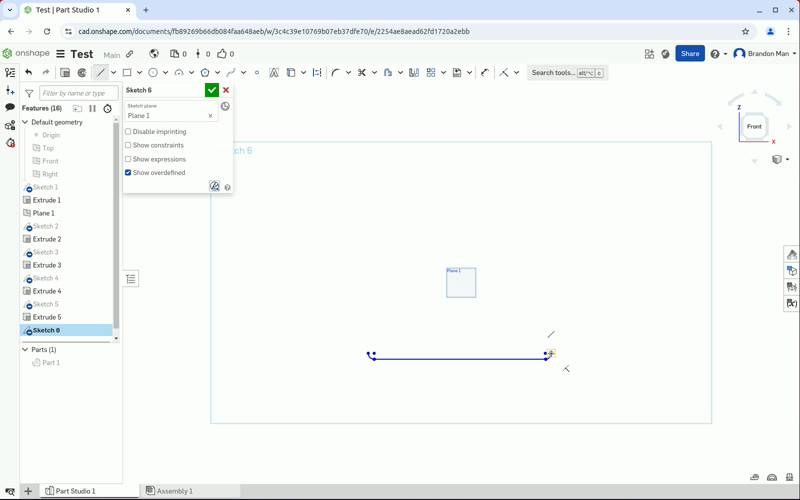
key_down(shift)
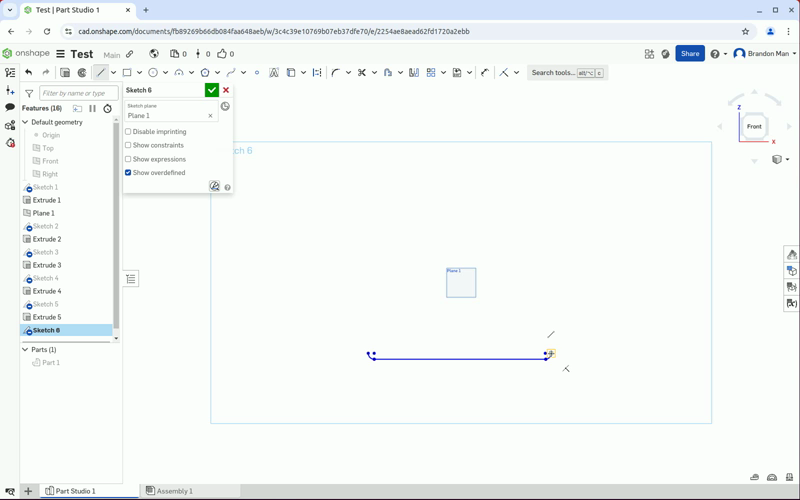
mouse_move(581, 353)
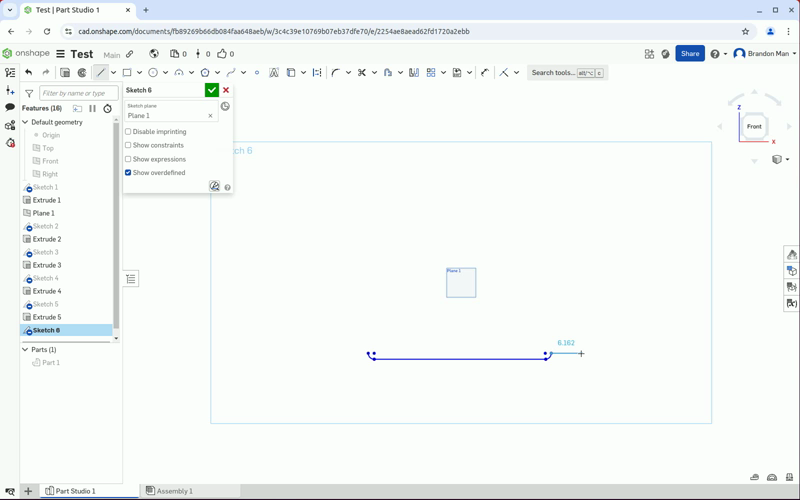
mouse_move(551, 343)
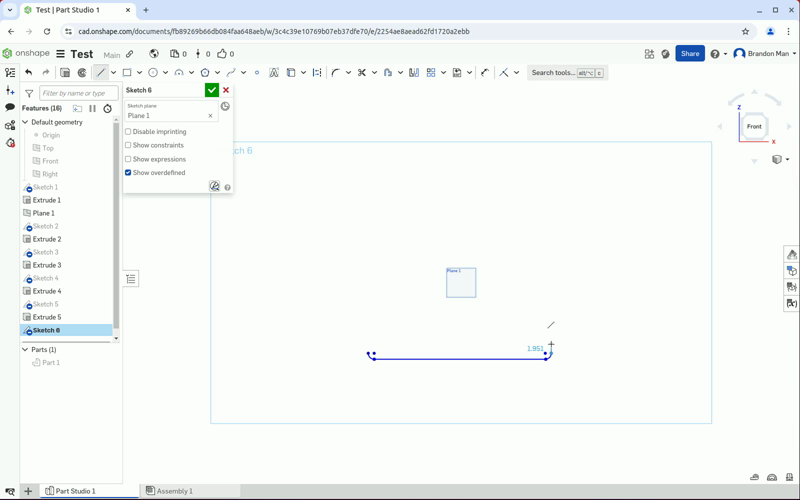
click(551, 343)
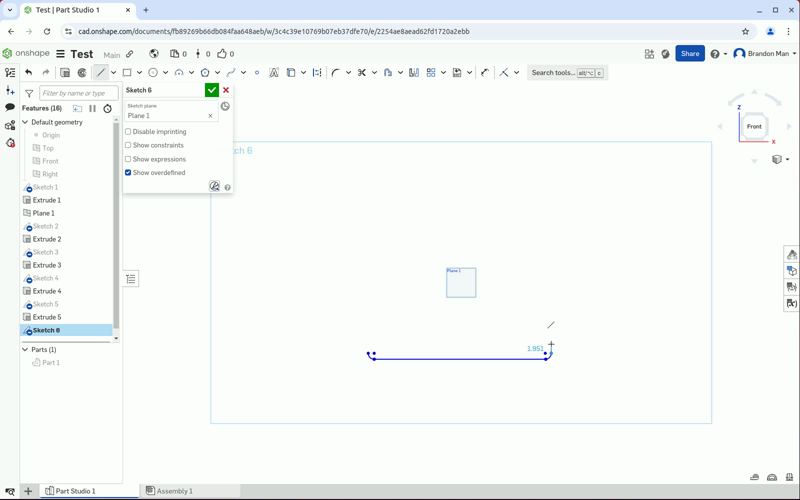
key_up(shift)
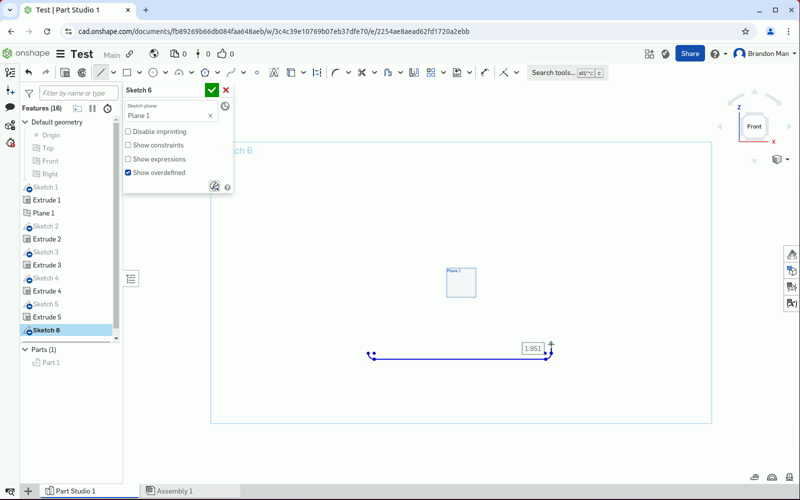
key(esc)
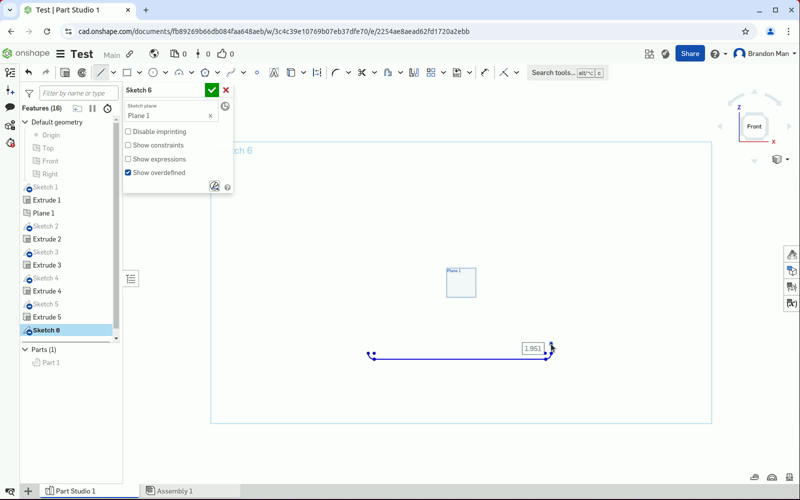
key(a)
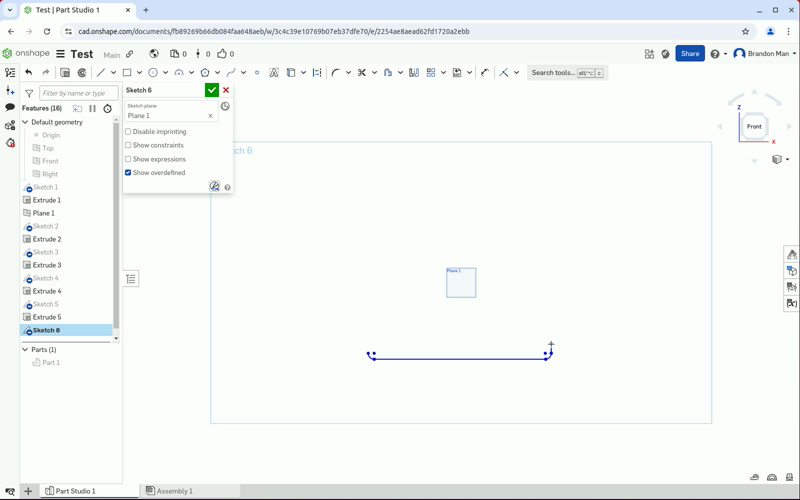
mouse_move(551, 343)
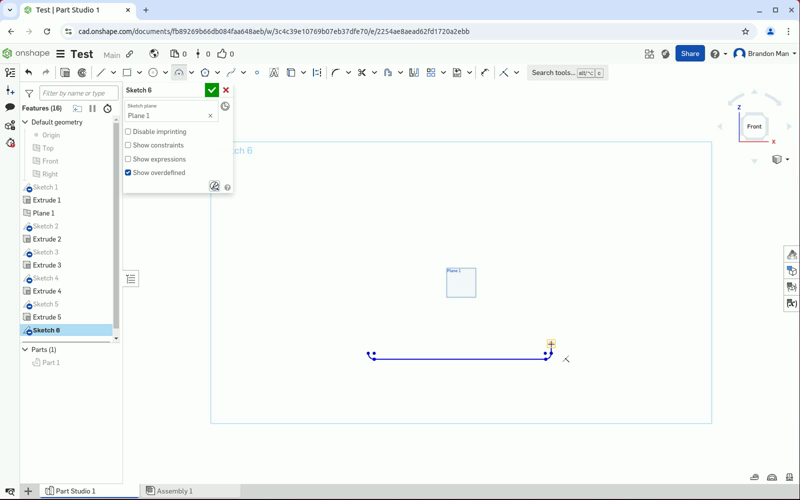
click(551, 343)
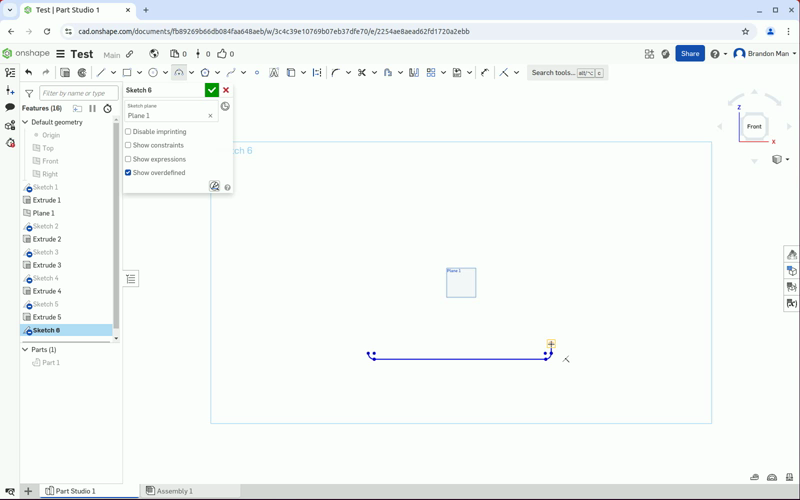
key_down(shift)
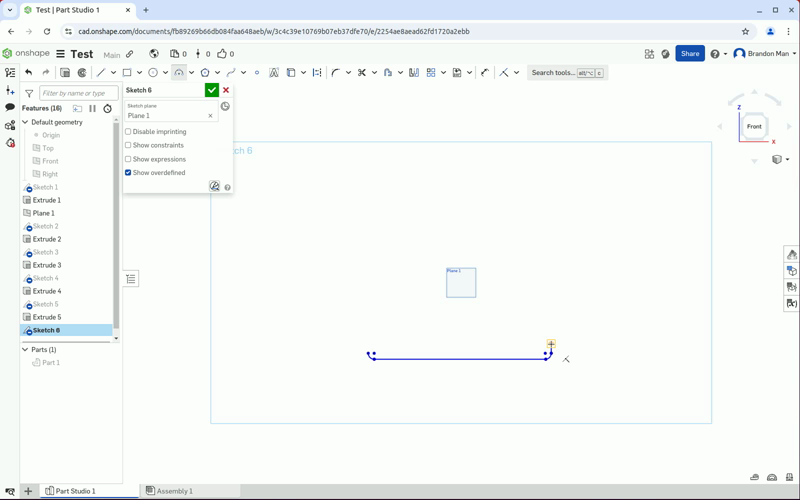
mouse_move(545, 337)
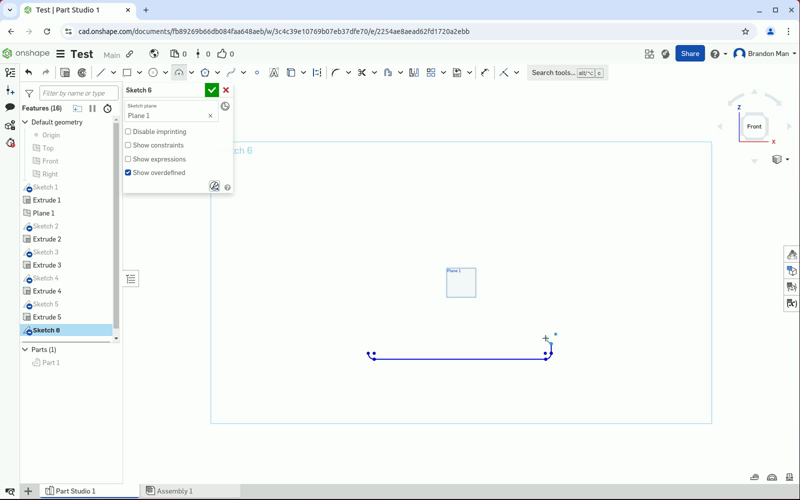
click(545, 337)
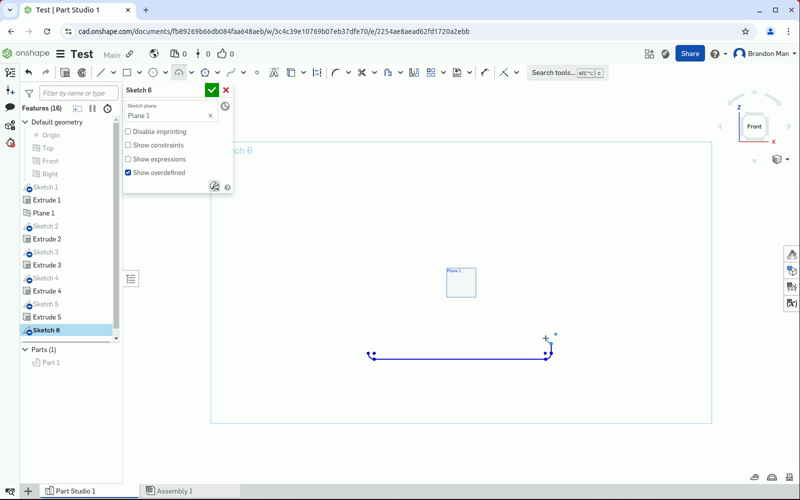
mouse_move(549, 339)
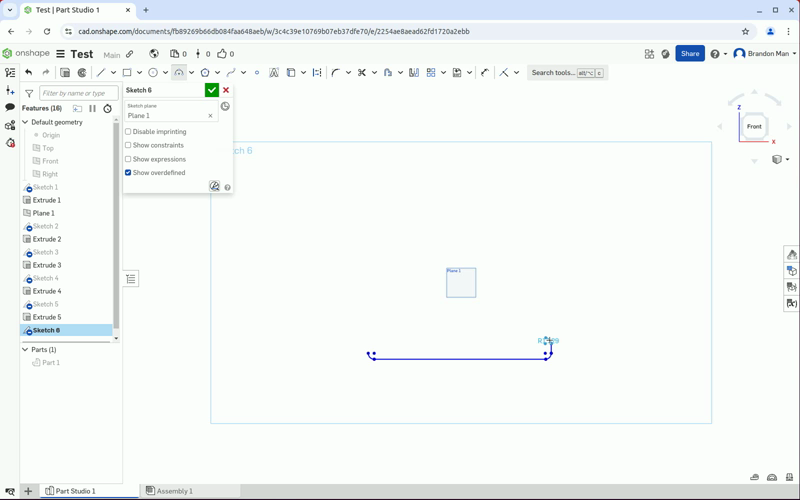
scroll(6)
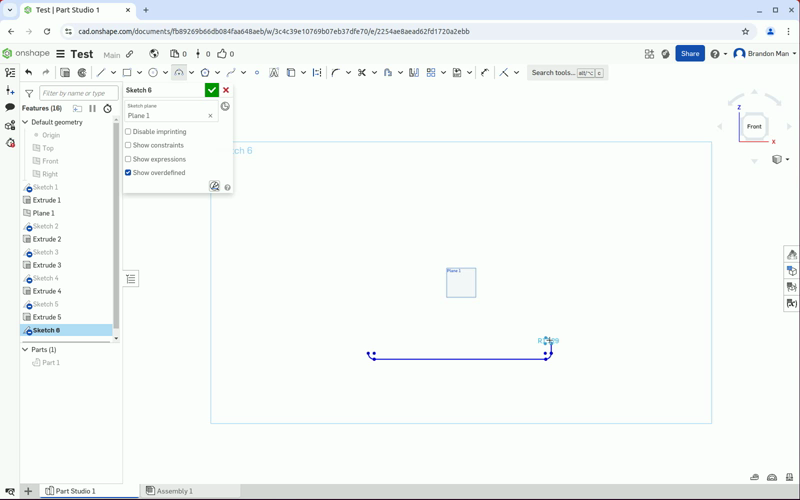
scroll(6)
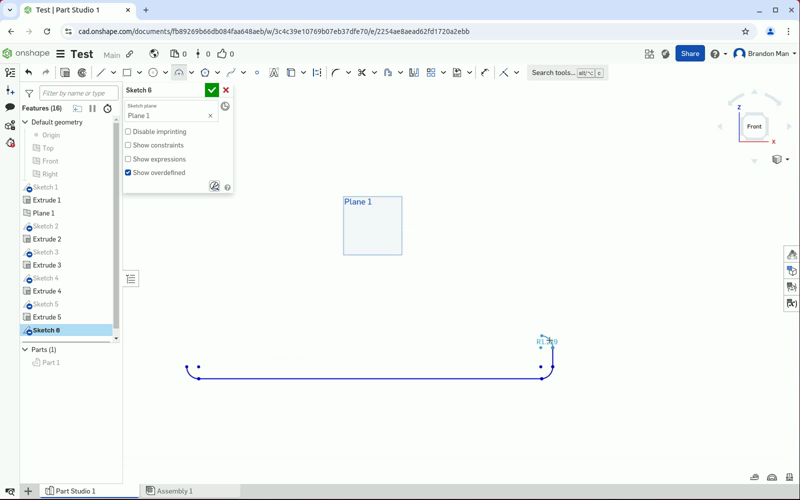
scroll(6)
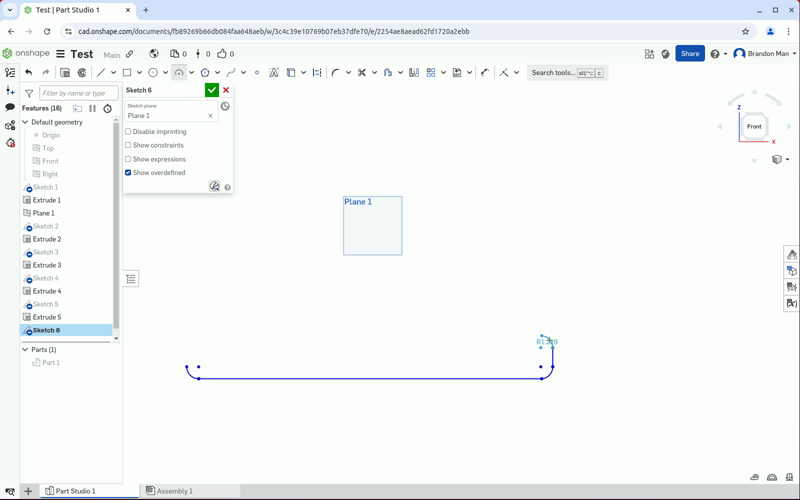
scroll(6)
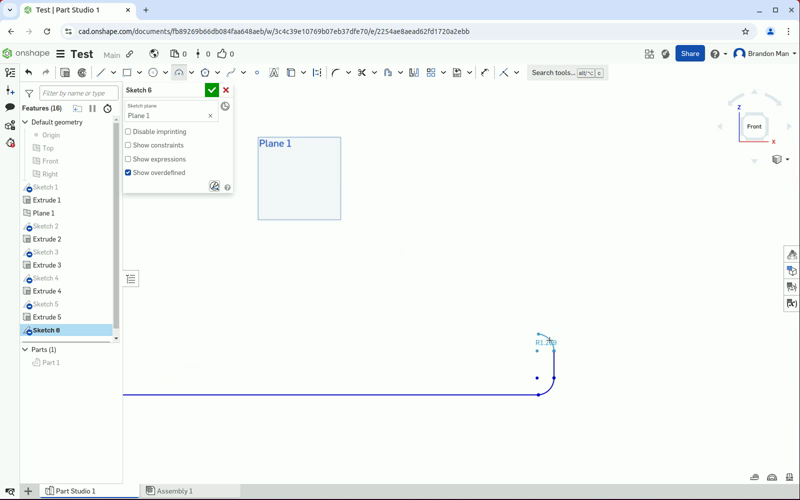
scroll(6)
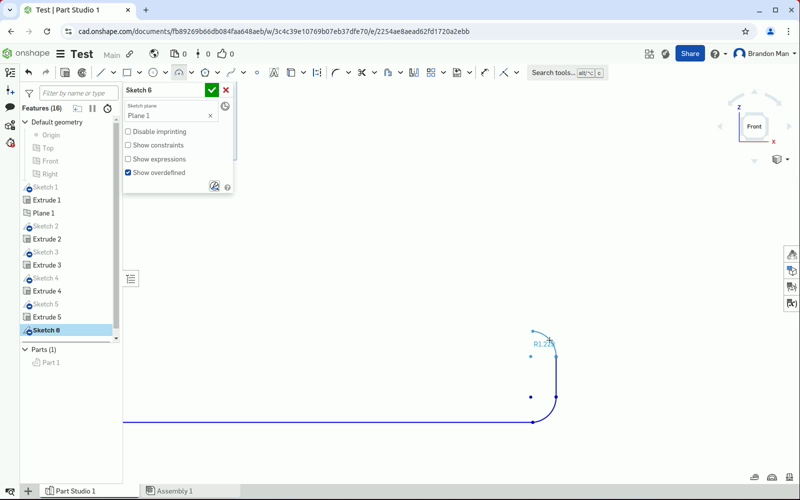
scroll(6)
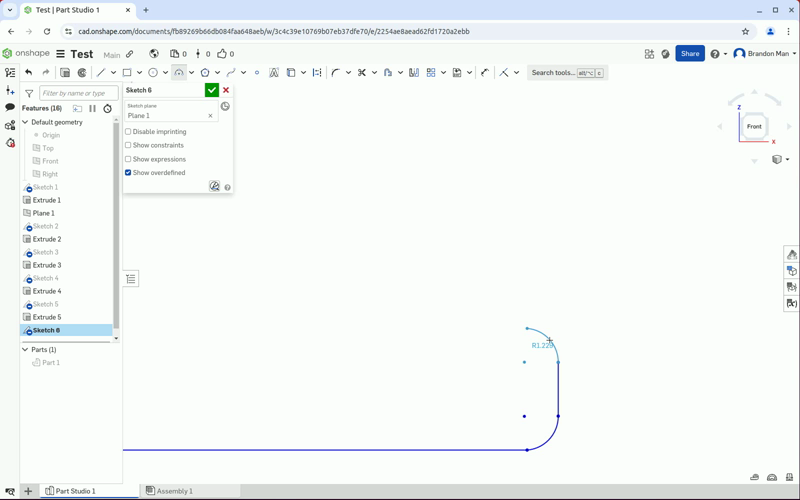
scroll(6)
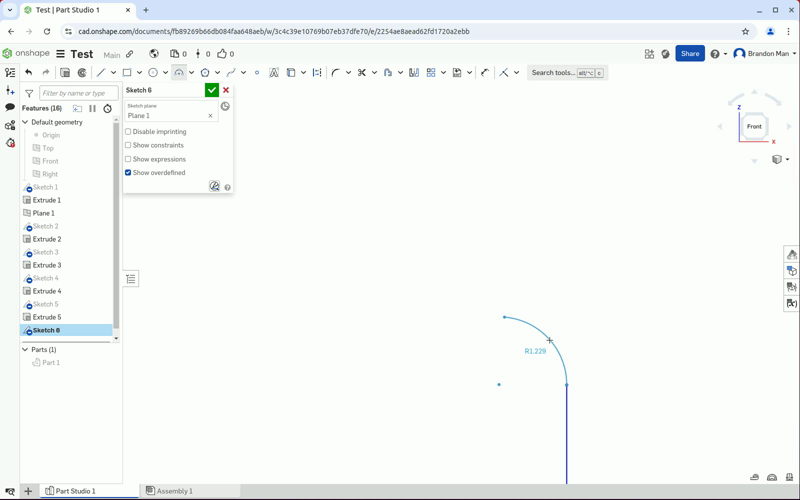
click(549, 339)
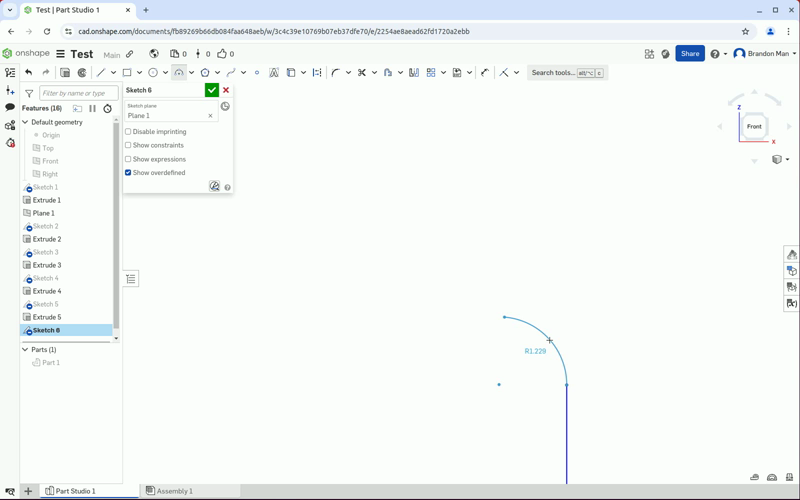
scroll(-6)
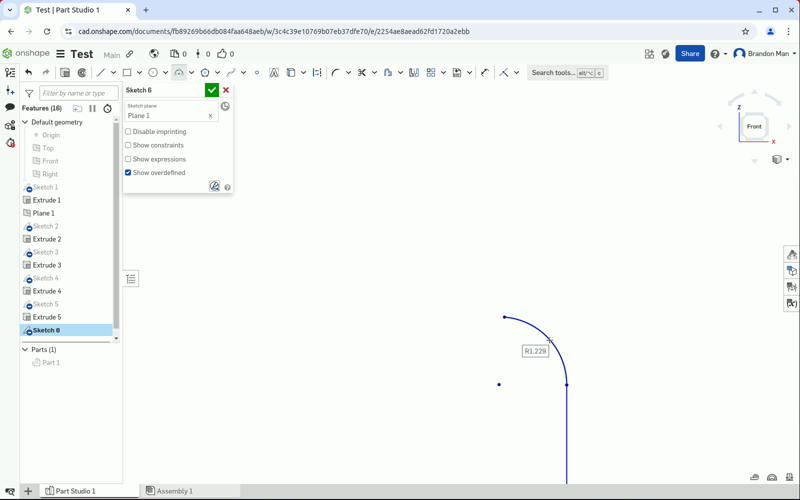
scroll(-6)
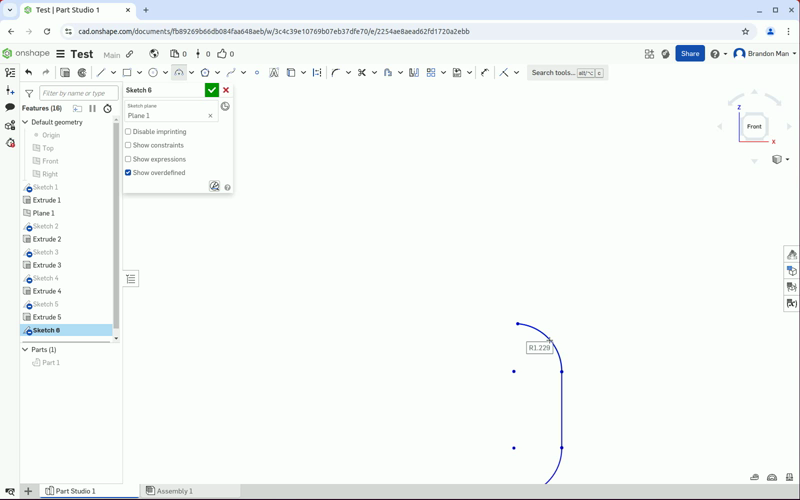
scroll(-6)
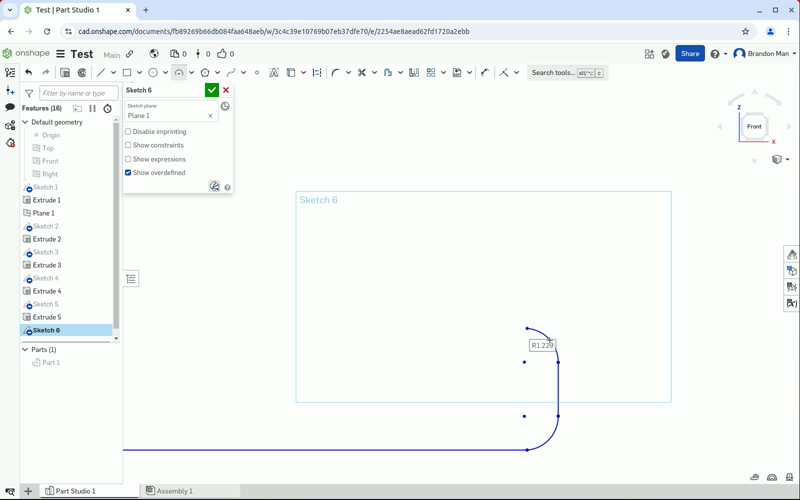
scroll(-6)
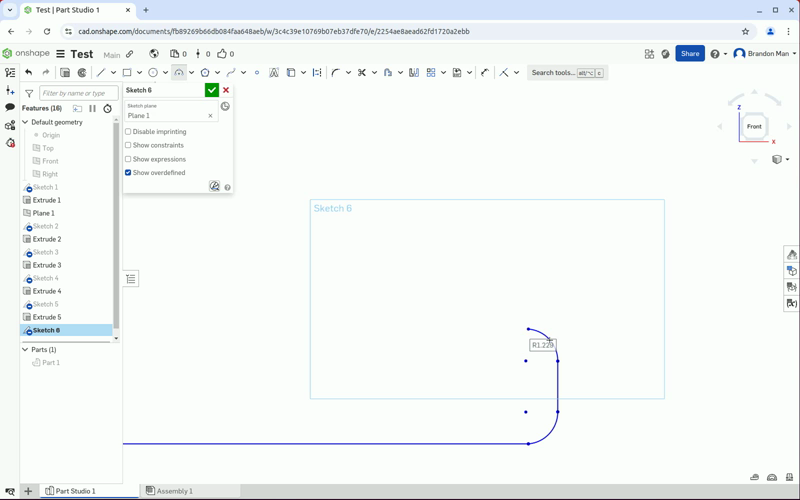
scroll(-6)
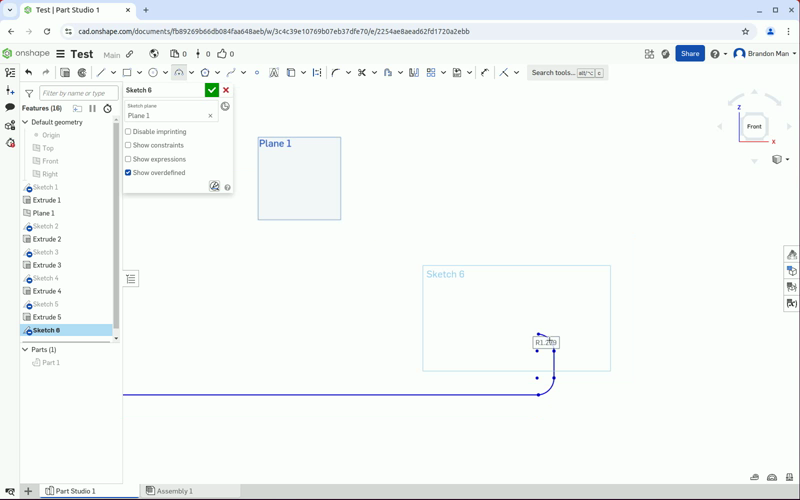
scroll(-6)
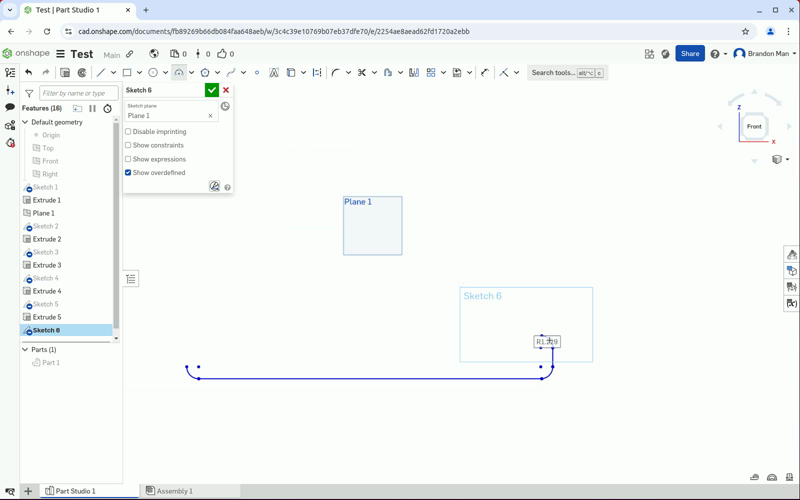
scroll(-6)
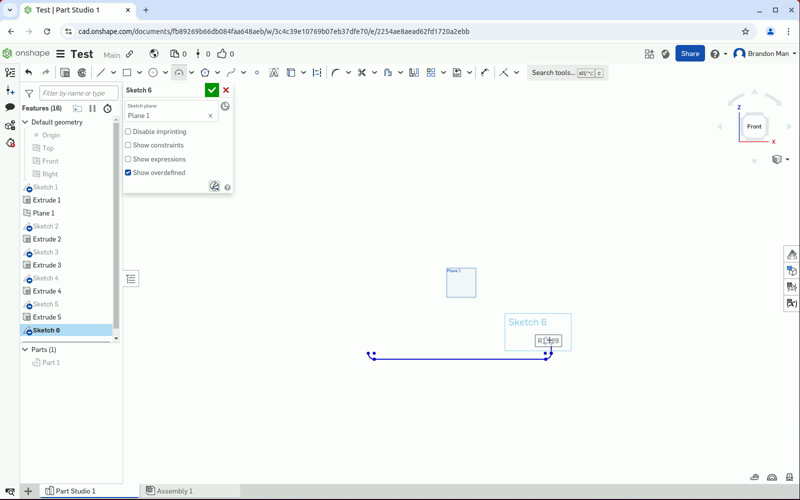
key_up(shift)
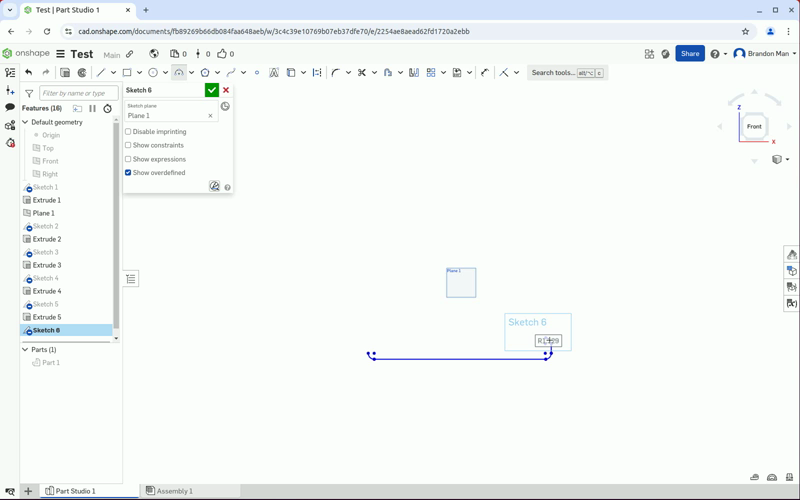
key(esc)
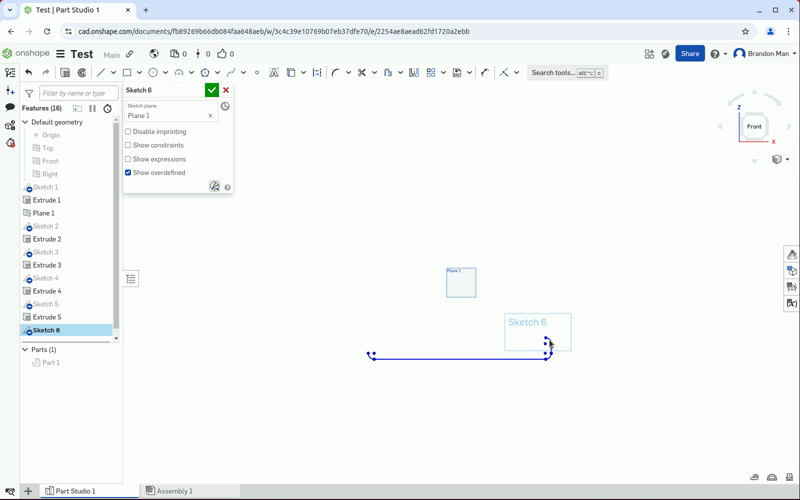
key(l)
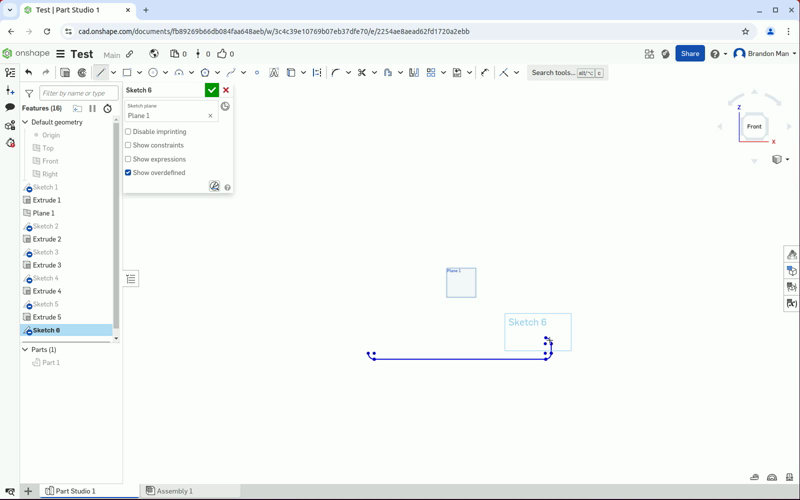
mouse_move(545, 337)
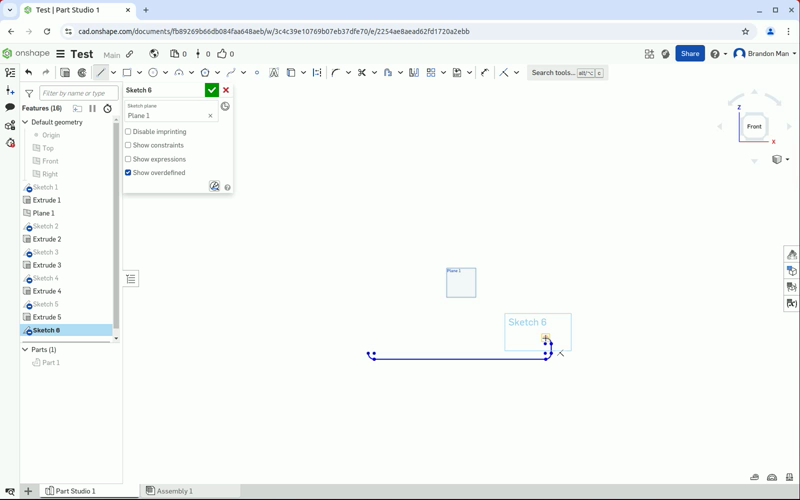
click(545, 337)
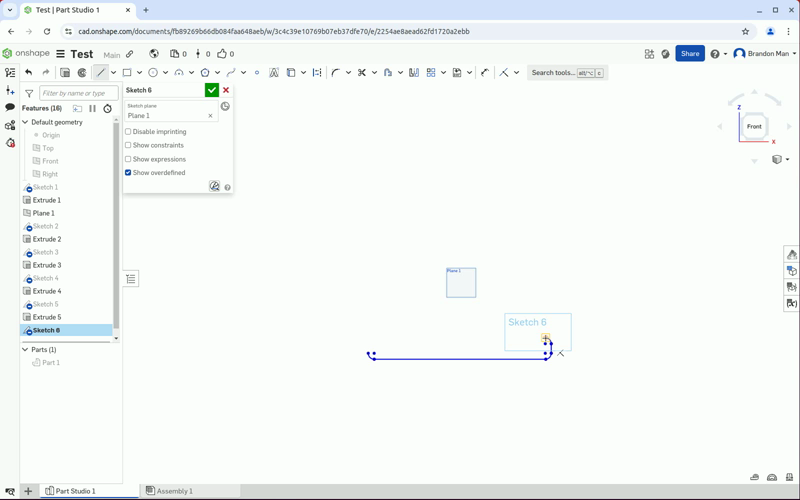
key_down(shift)
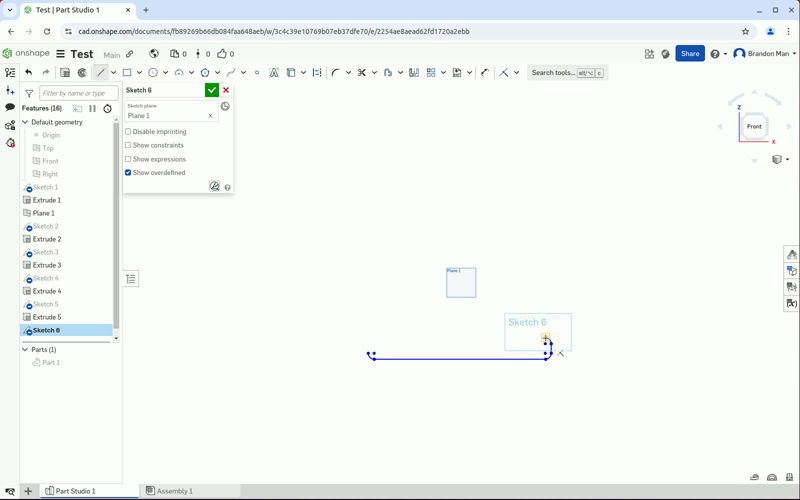
mouse_move(374, 337)
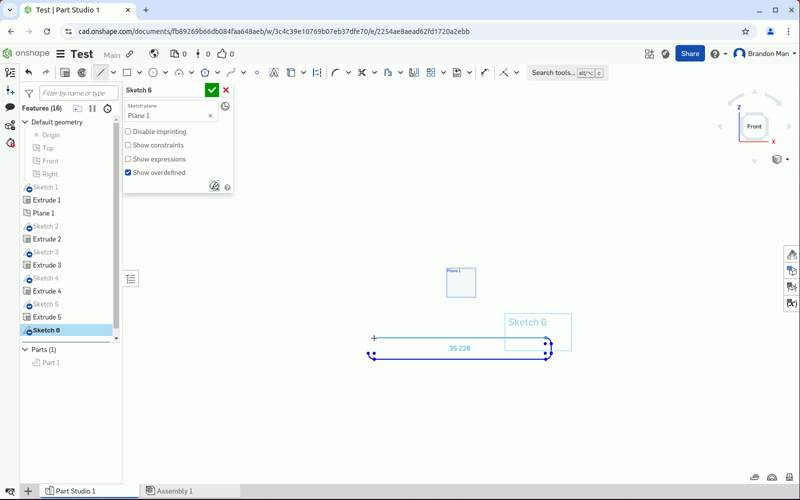
click(374, 337)
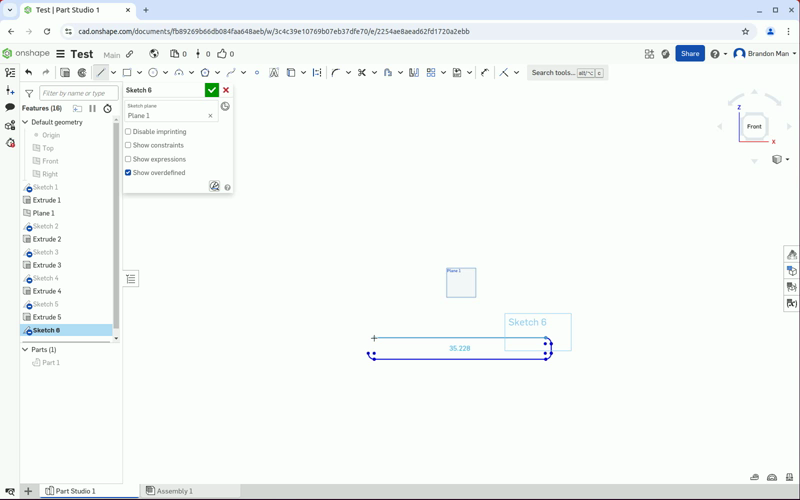
key_up(shift)
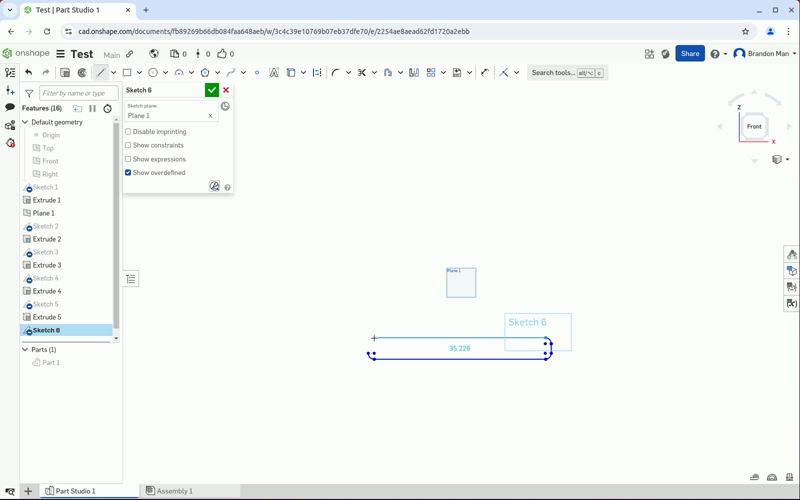
key(esc)
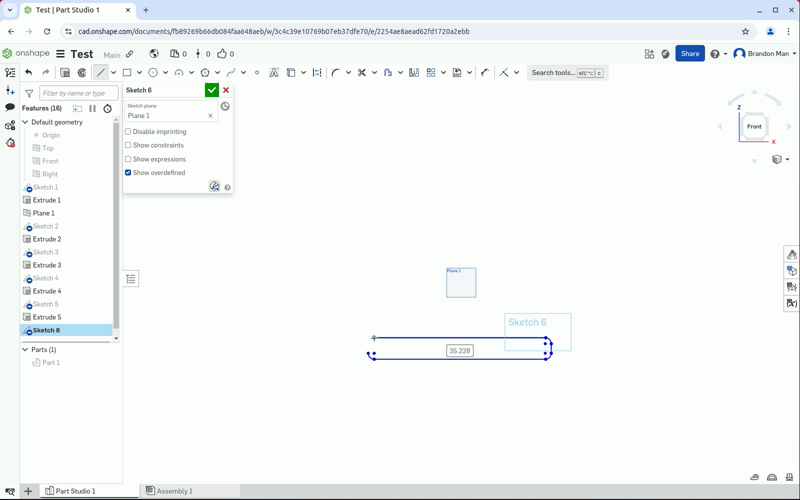
key(a)
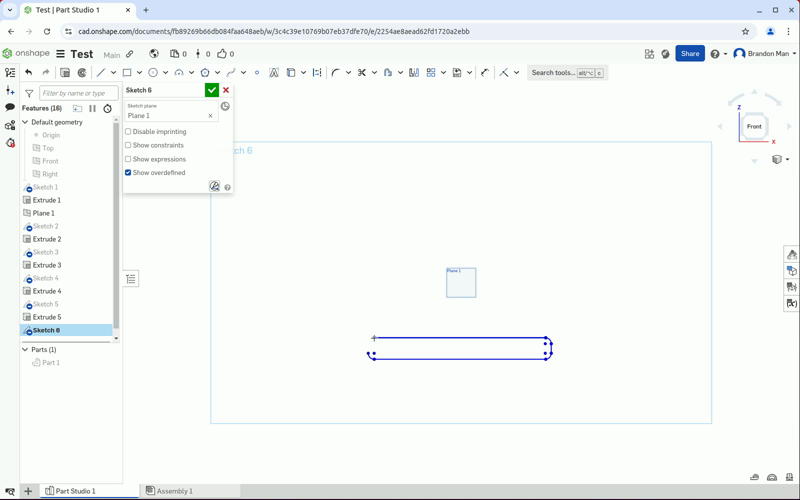
mouse_move(374, 337)
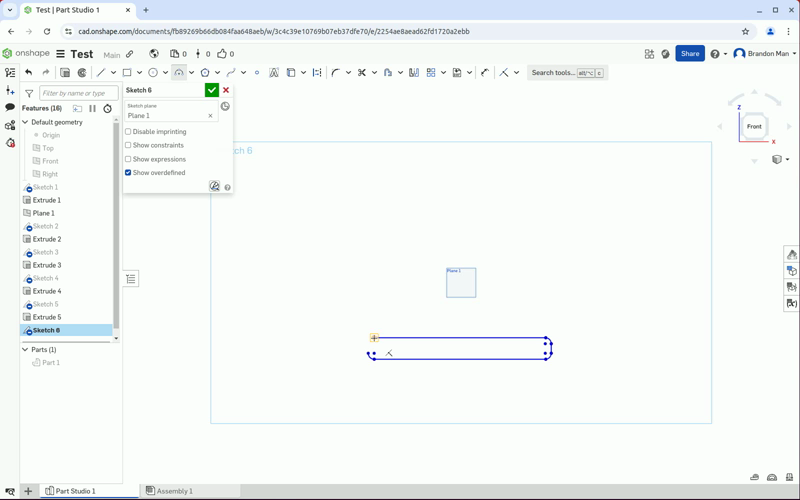
click(374, 337)
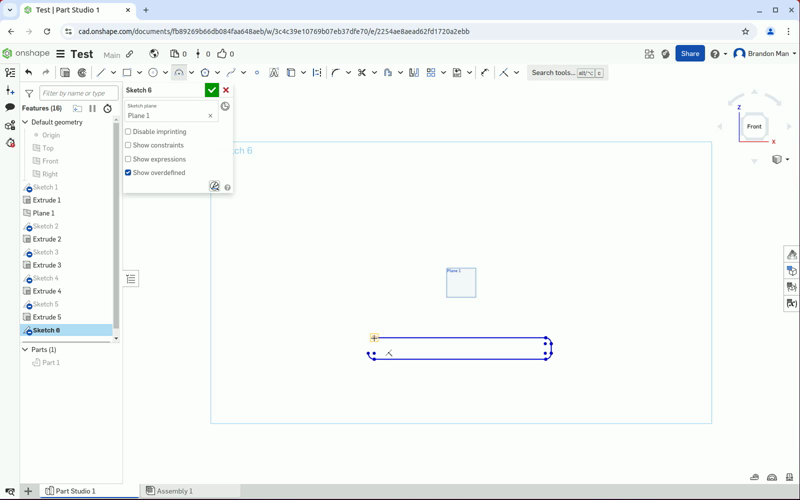
key_down(shift)
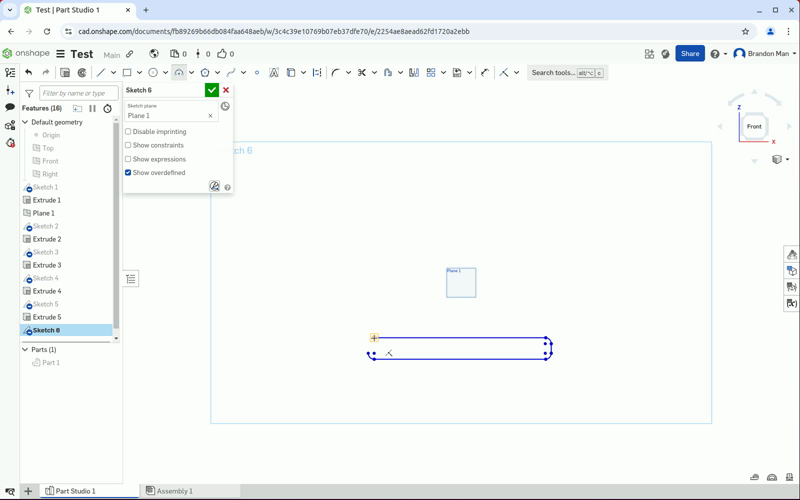
mouse_move(368, 343)
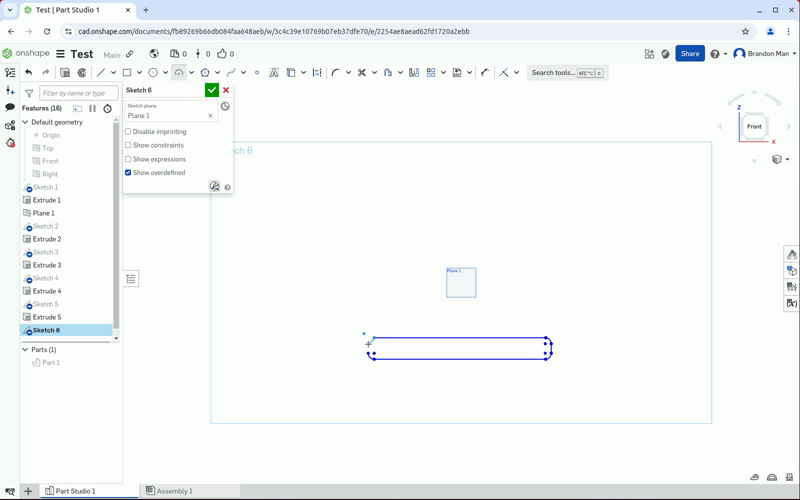
click(368, 343)
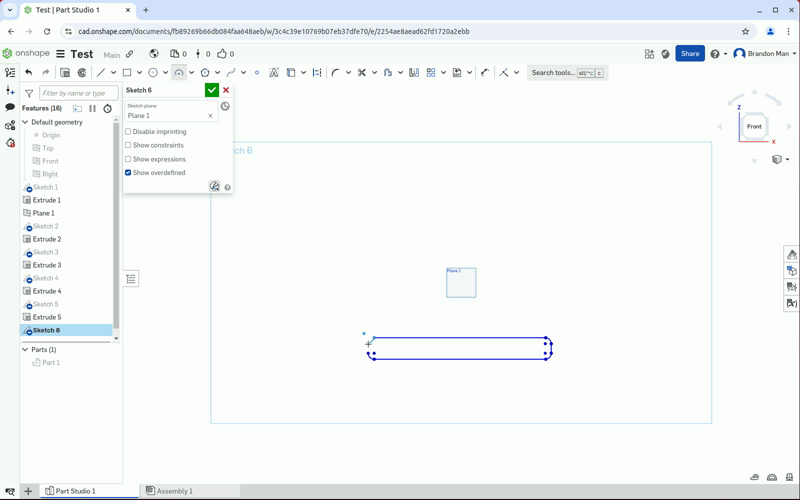
mouse_move(369, 339)
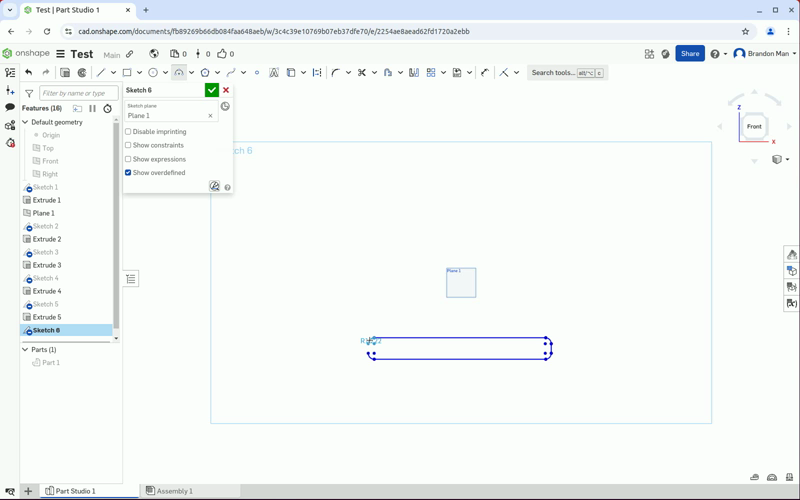
click(369, 339)
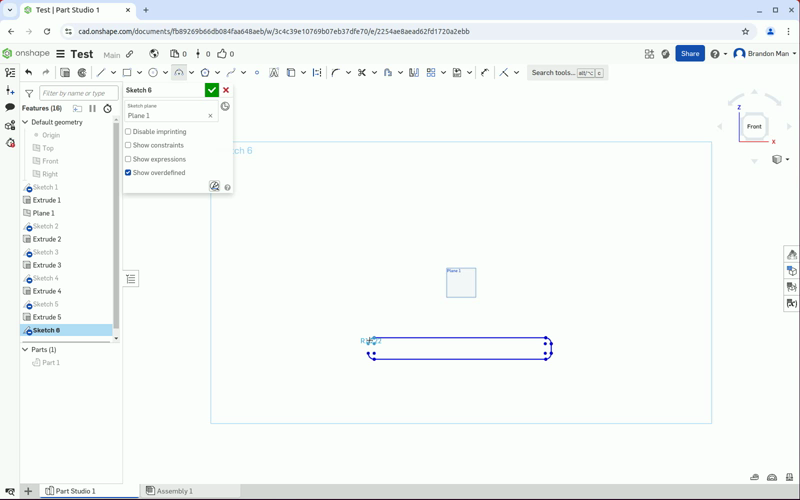
key_up(shift)
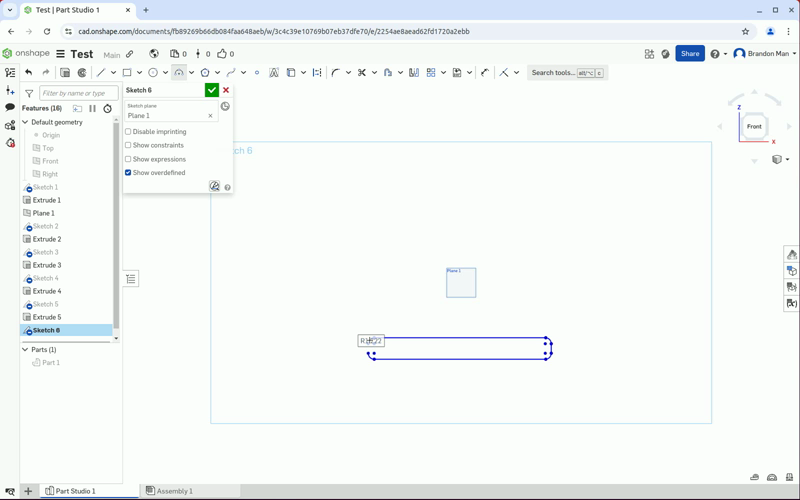
key(esc)
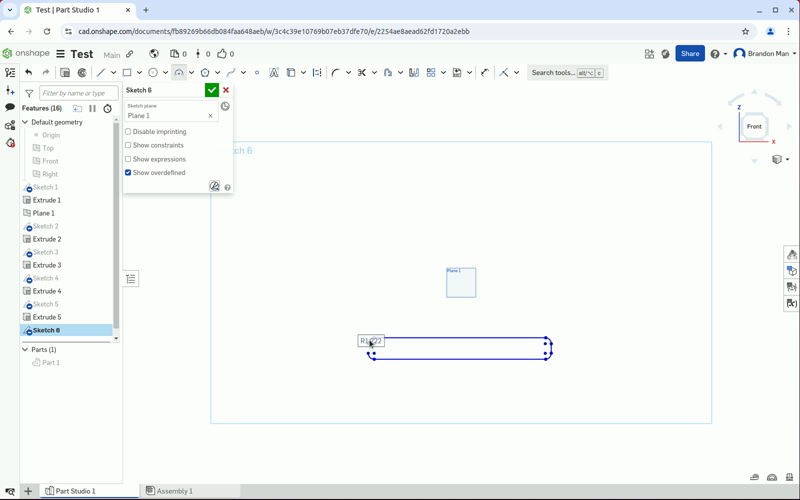
key(l)
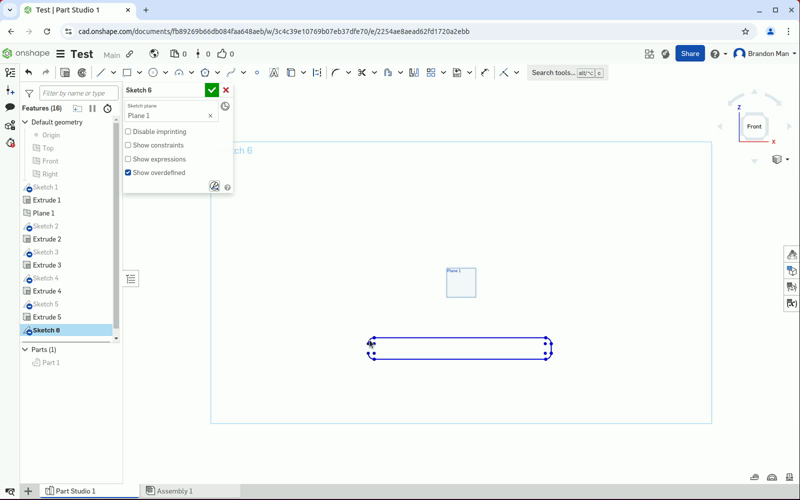
mouse_move(368, 343)
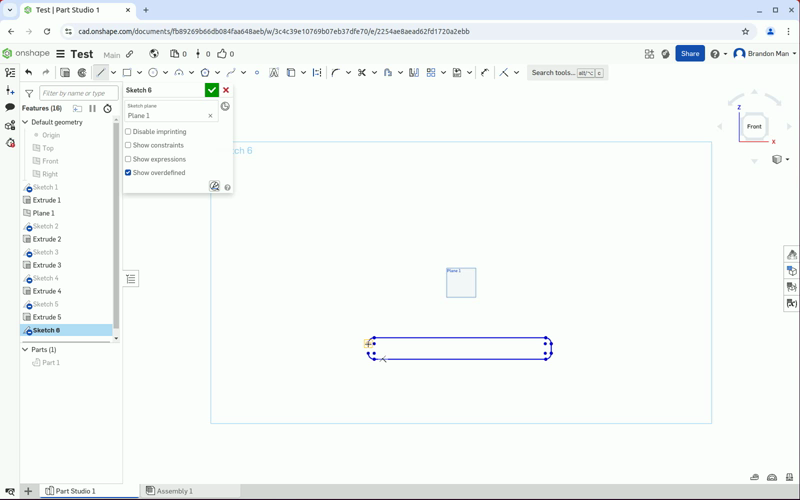
scroll(6)
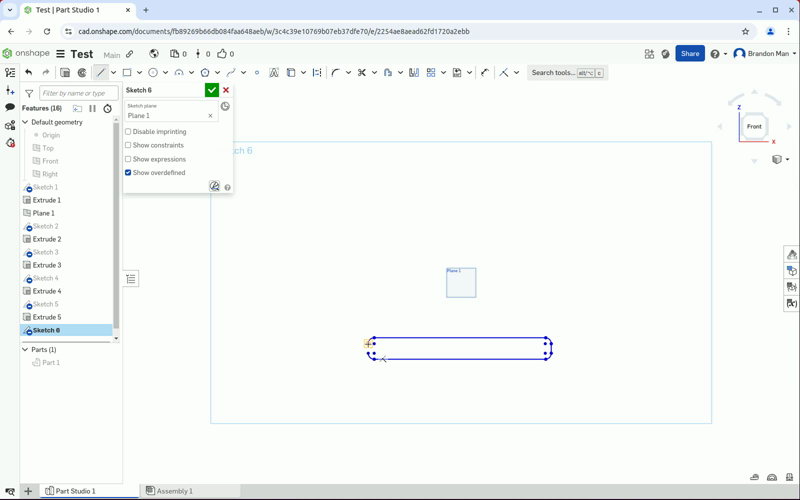
scroll(6)
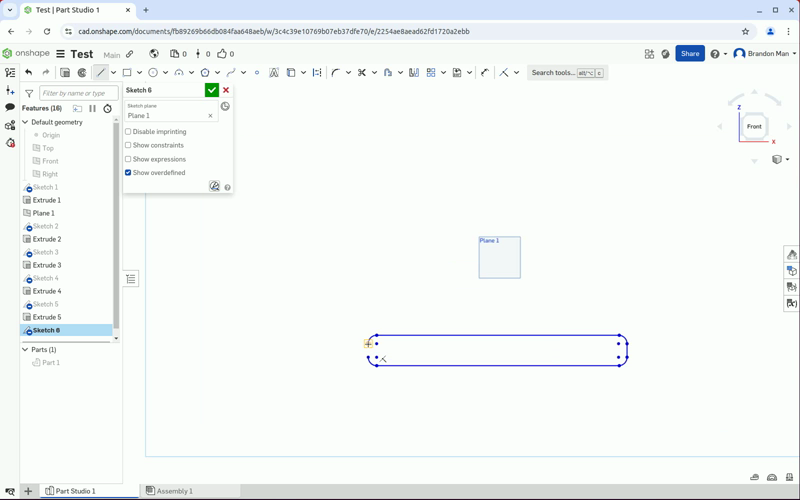
scroll(6)
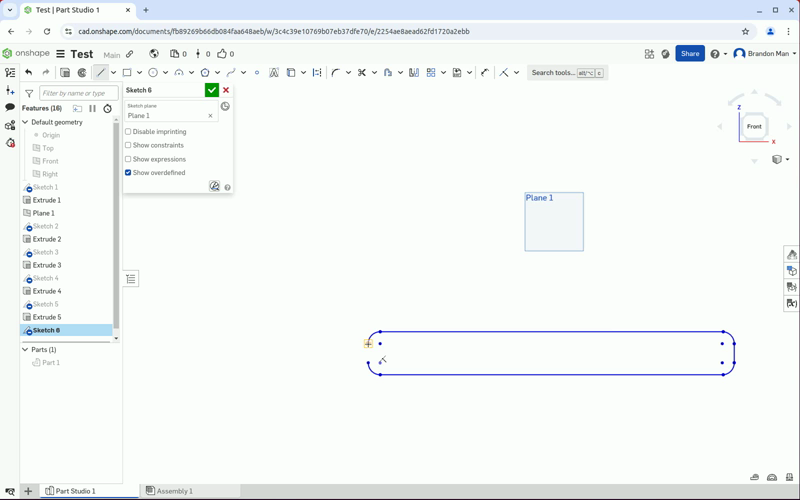
scroll(6)
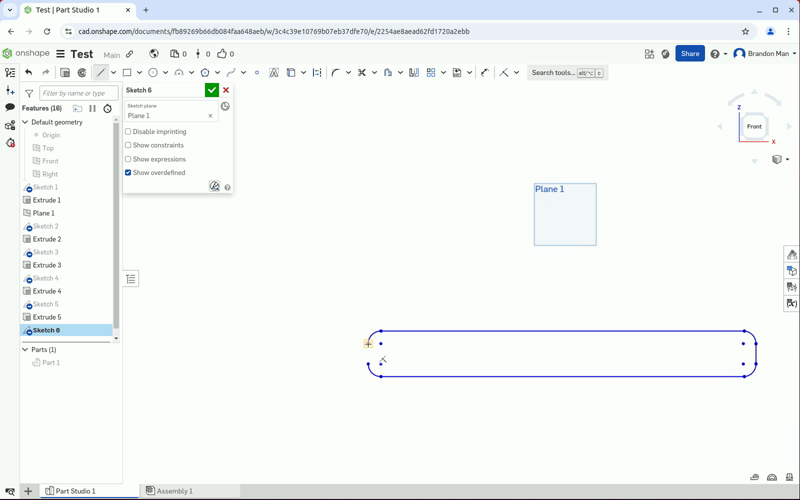
scroll(6)
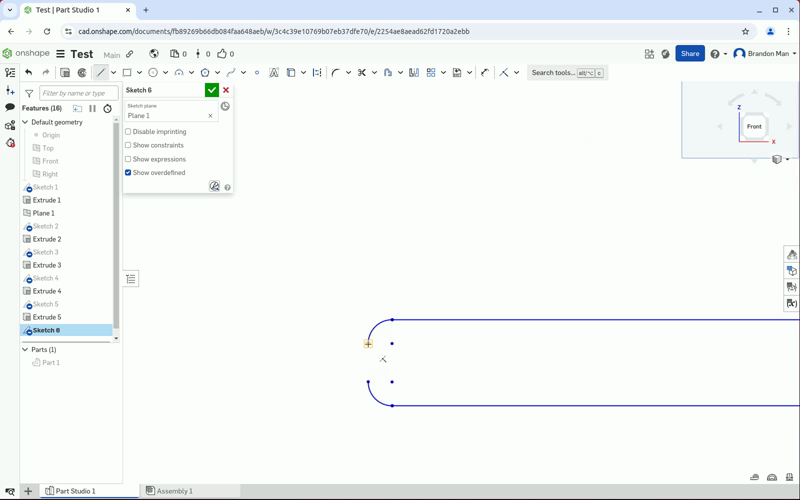
scroll(6)
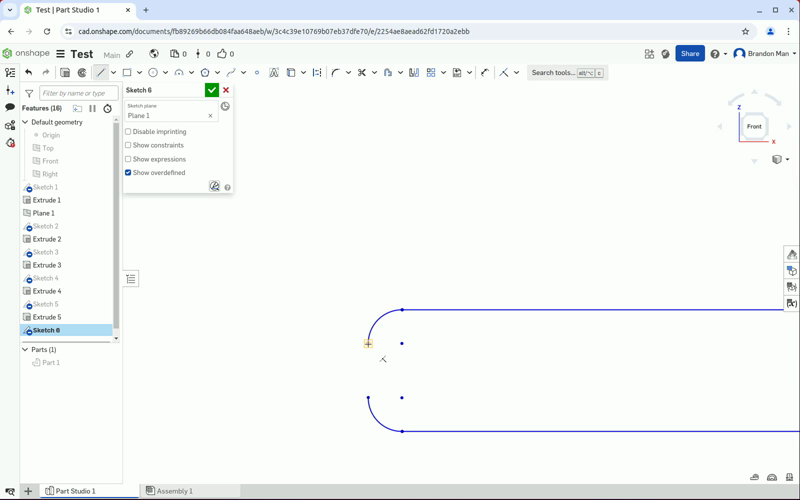
scroll(6)
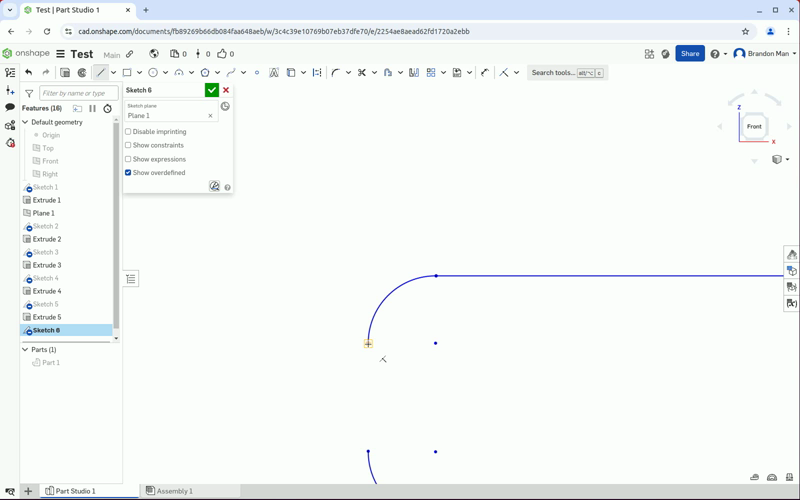
click(368, 343)
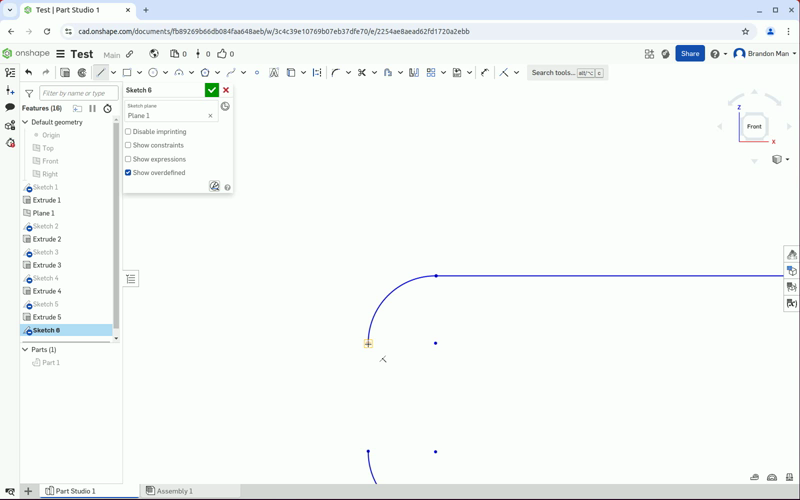
scroll(-6)
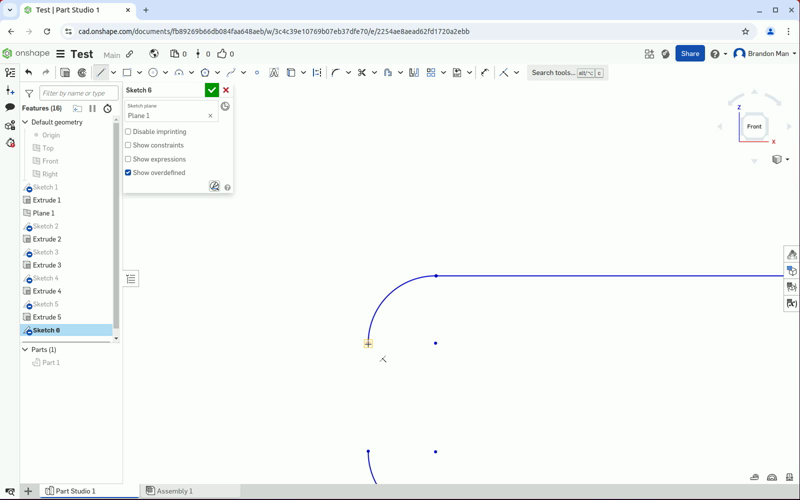
scroll(-6)
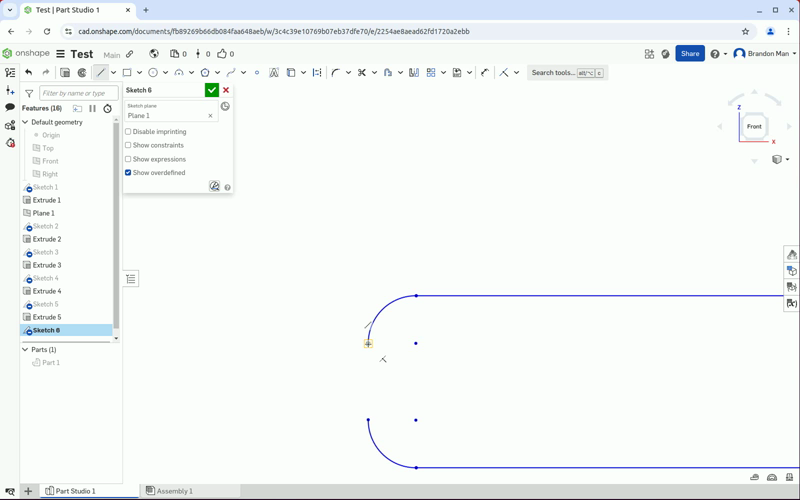
scroll(-6)
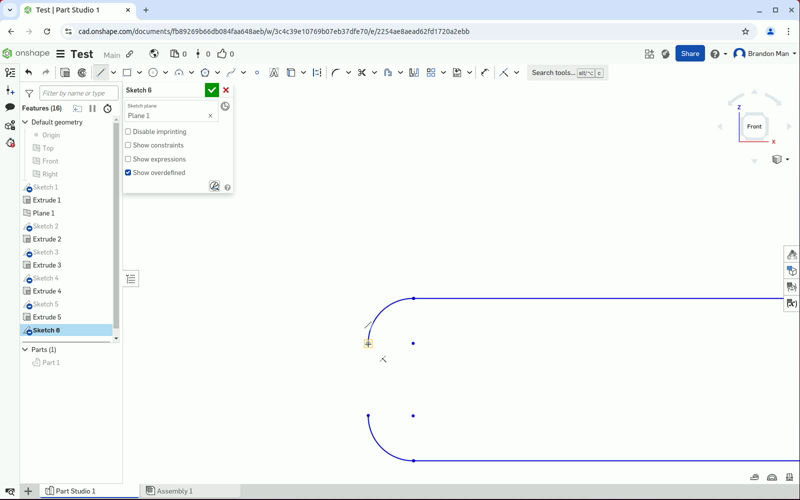
scroll(-6)
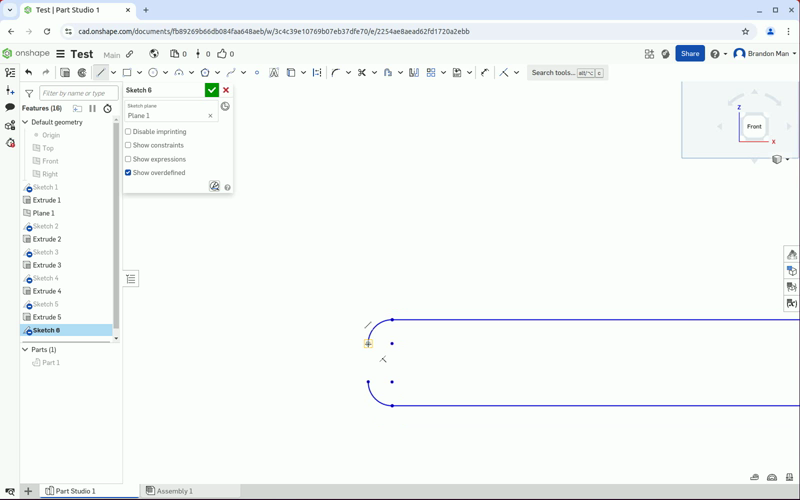
scroll(-6)
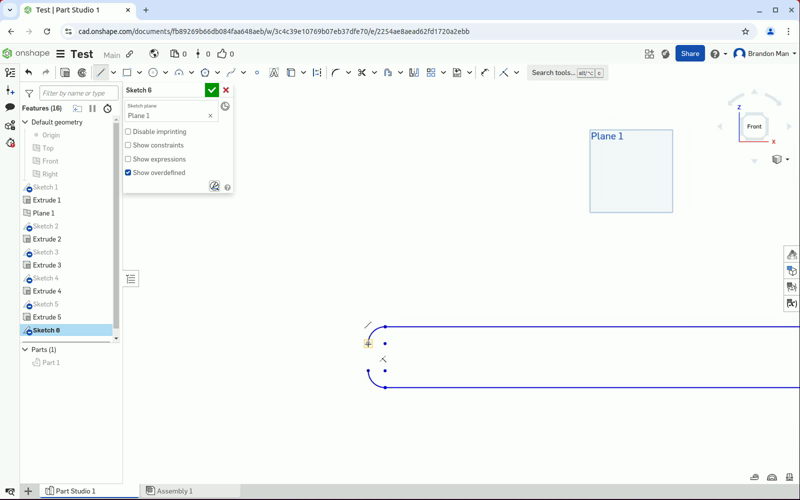
scroll(-6)
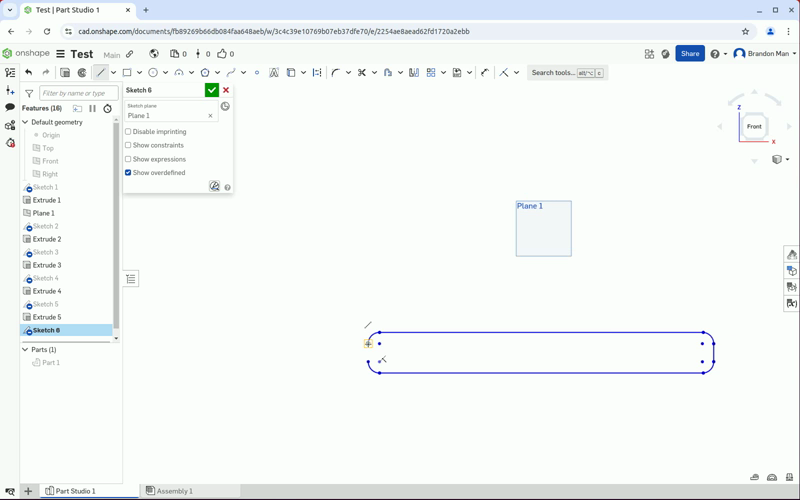
scroll(-6)
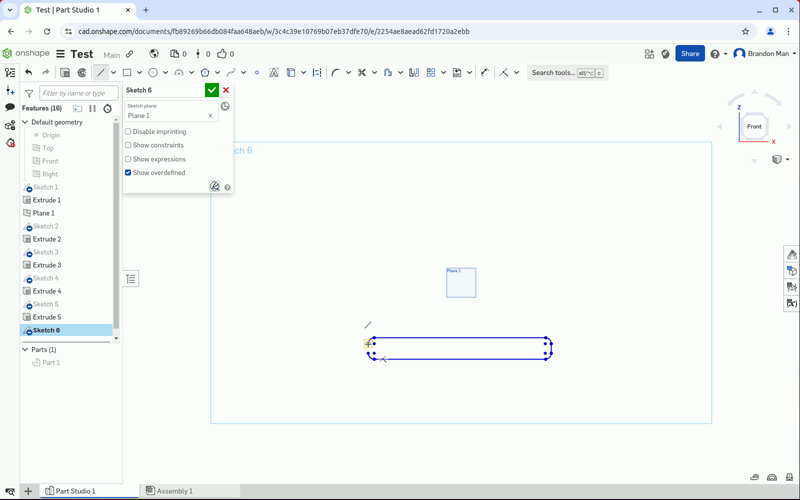
mouse_move(398, 343)
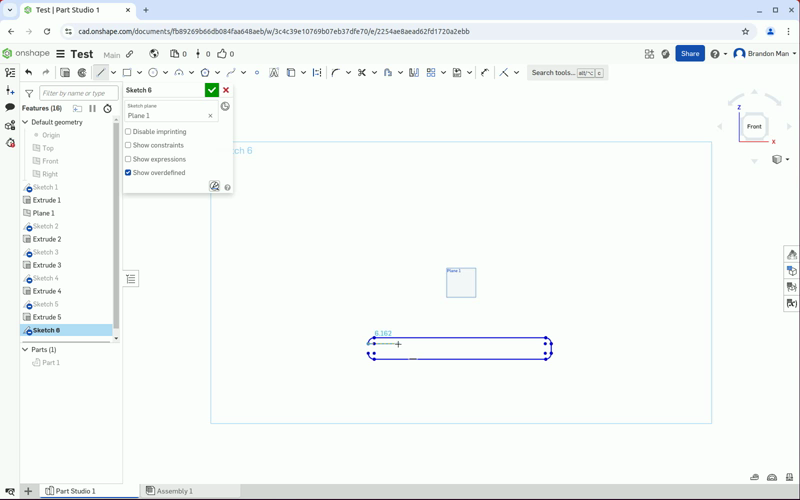
key_down(shift)
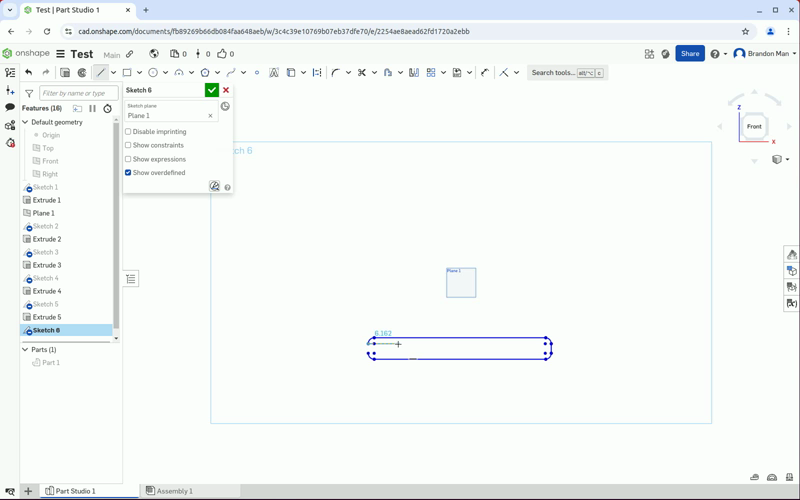
mouse_move(368, 353)
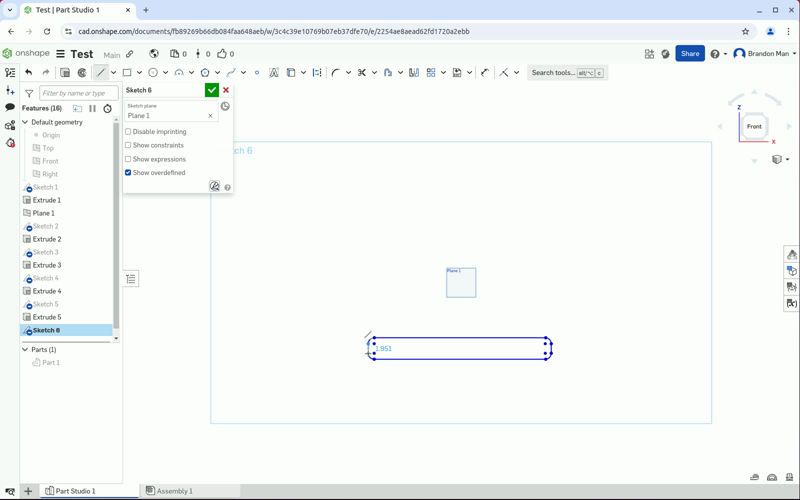
key_up(shift)
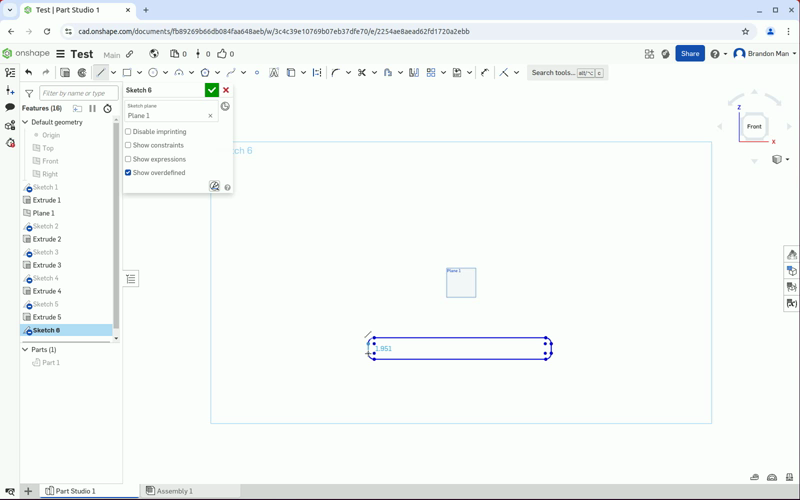
click(368, 353)
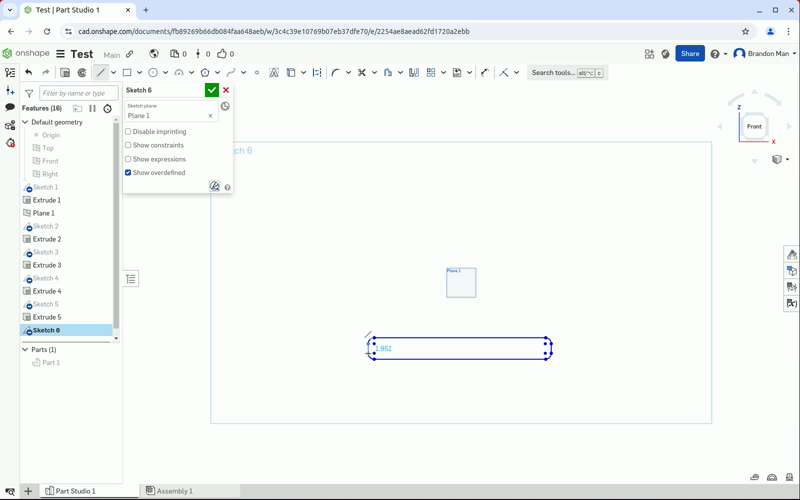
key(esc)
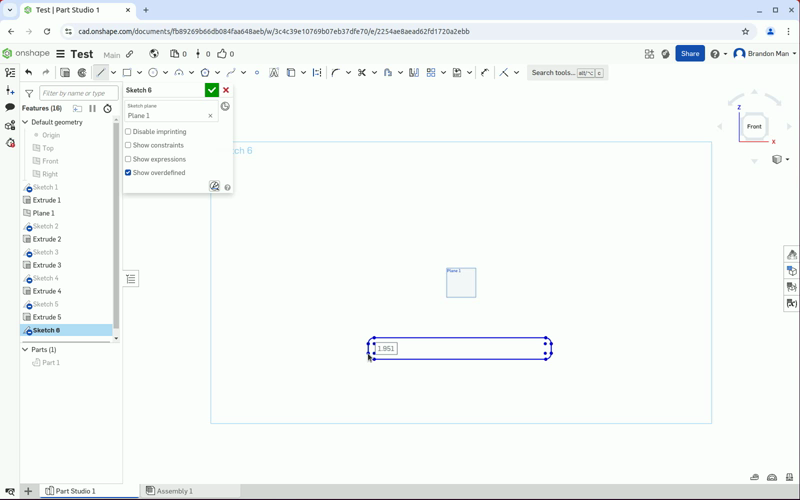
mouse_move(390, 349)
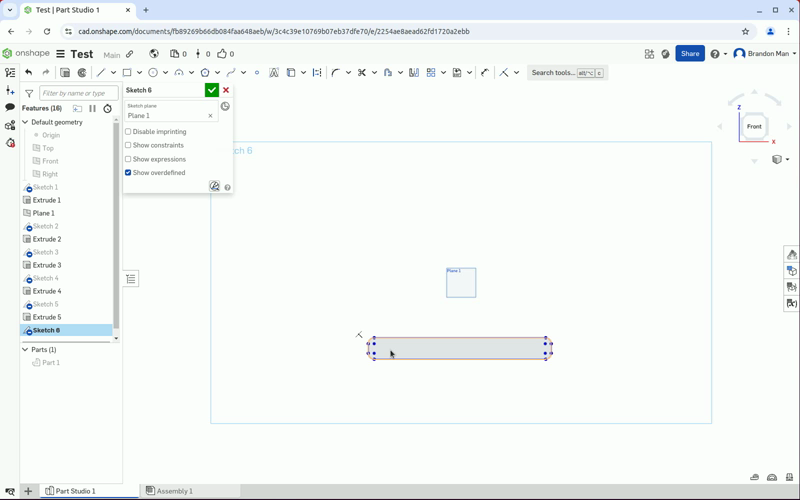
click(390, 349)
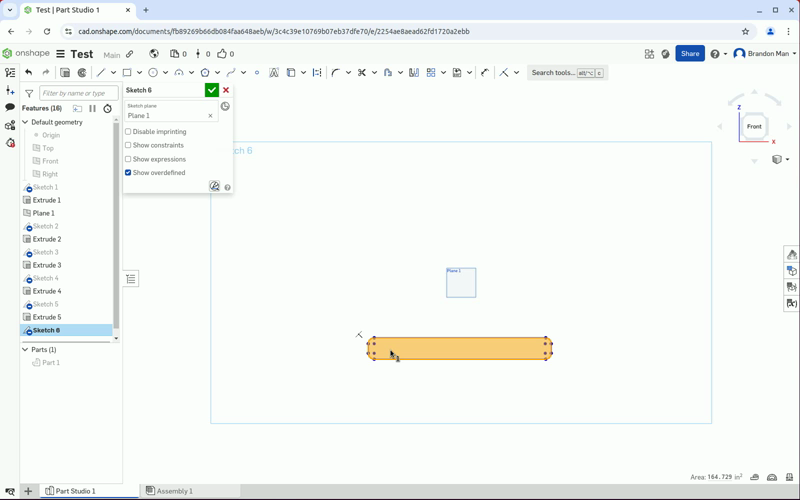
mouse_move(73, 352)
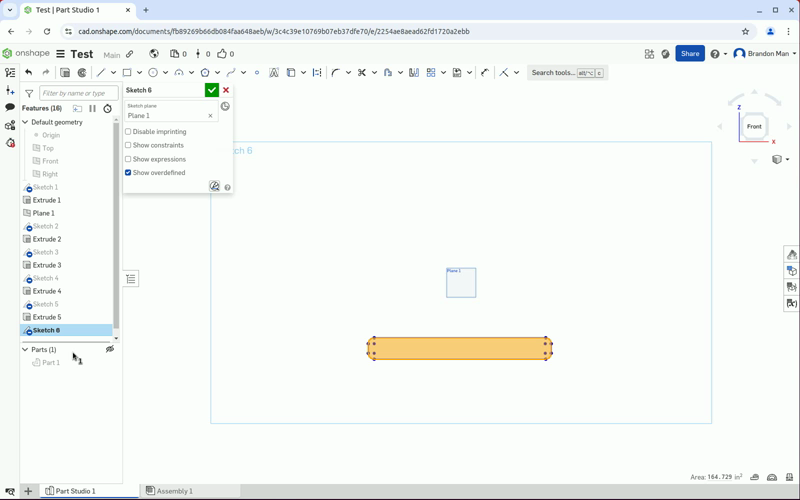
key(shift+y)
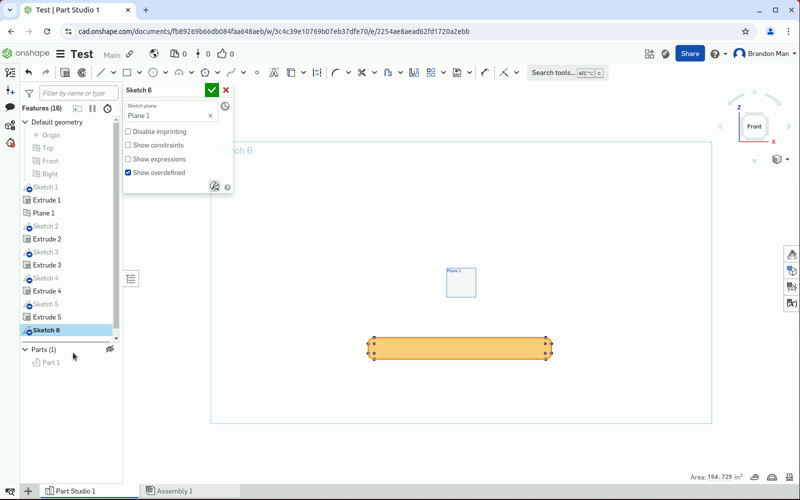
key(shift+e)
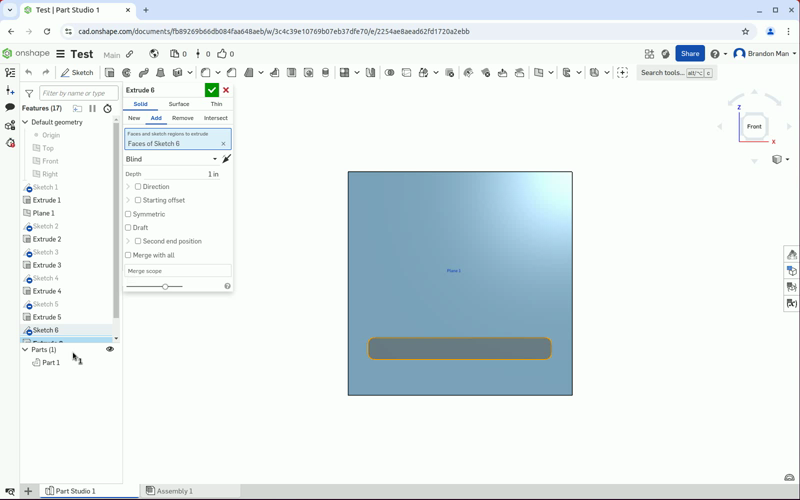
mouse_move(143, 106)
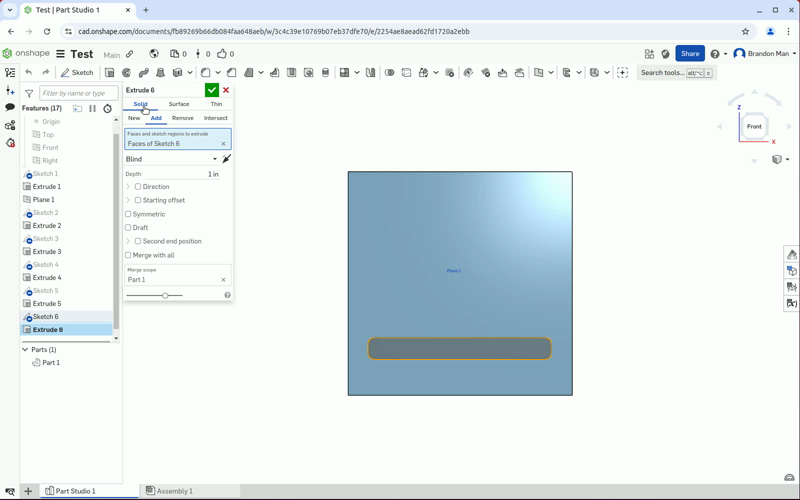
click(143, 106)
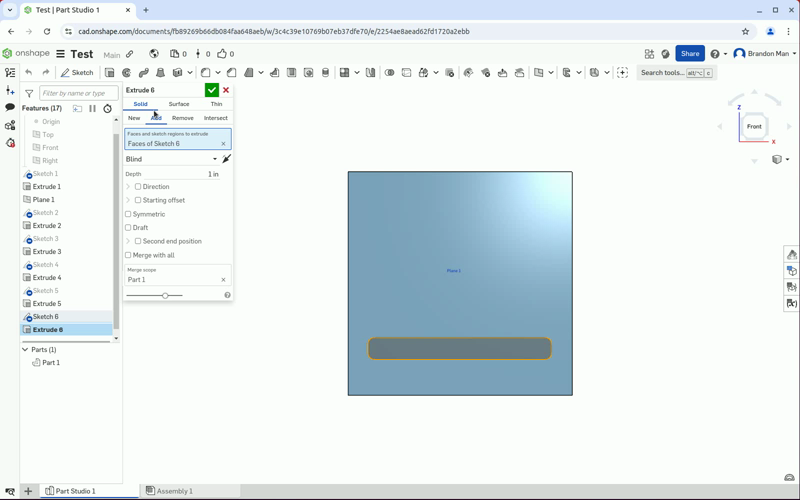
mouse_move(186, 120)
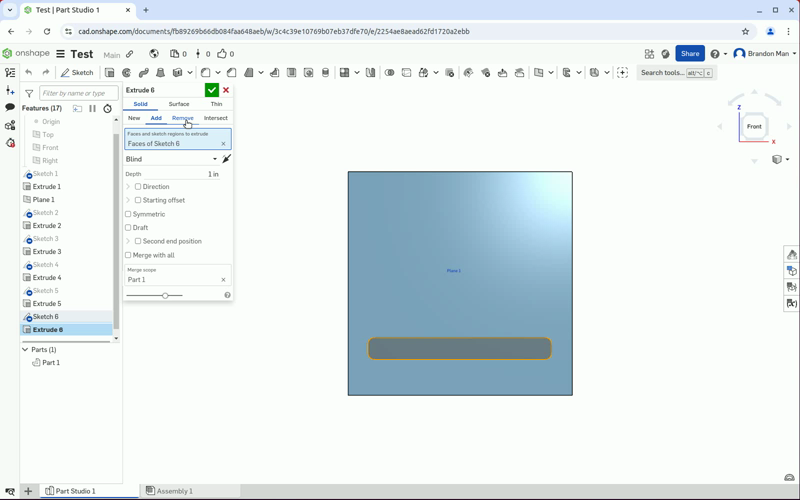
click(186, 120)
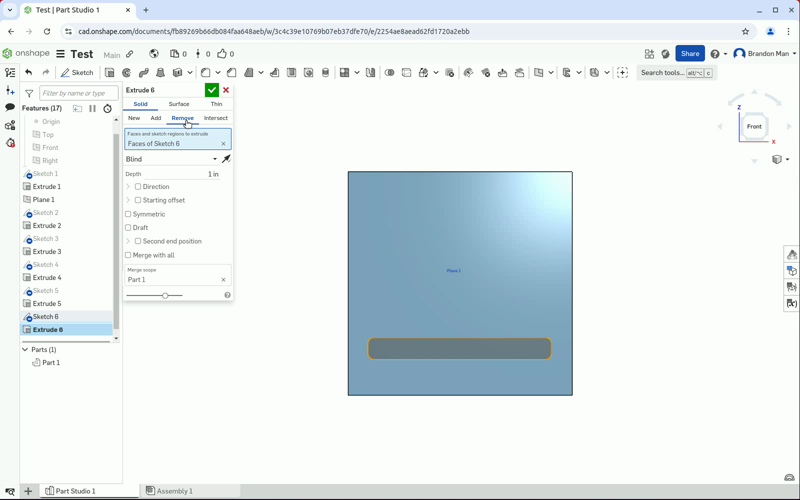
key(tab, 4)
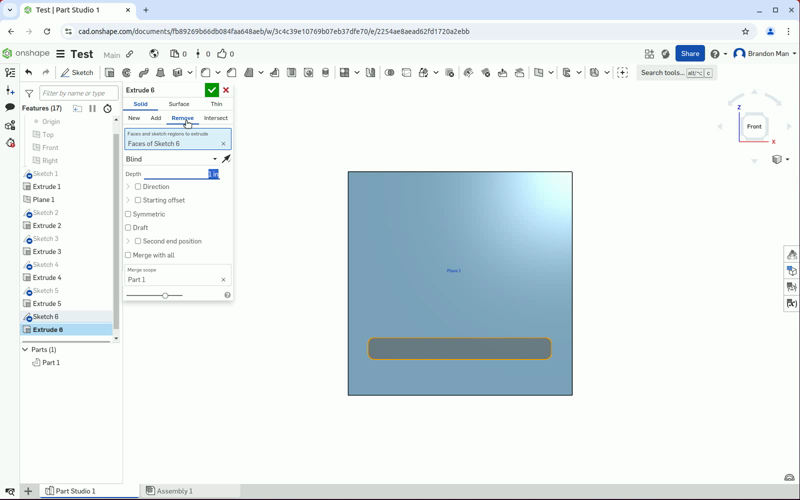
text(2.166)
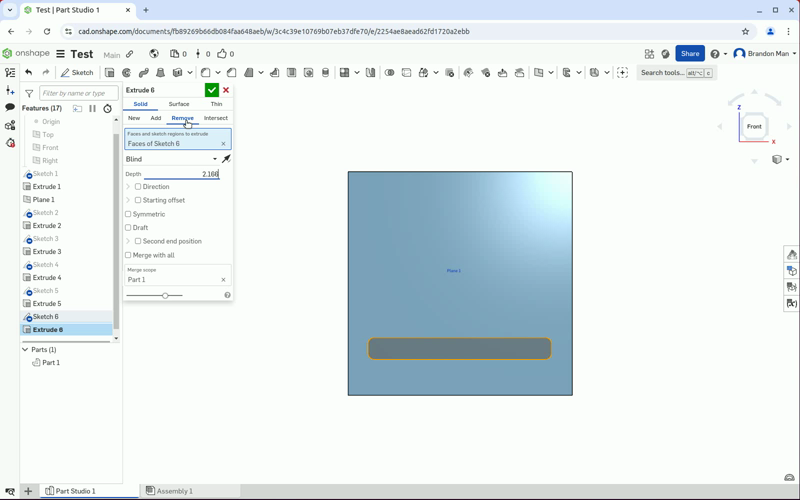
key(tab, 6)
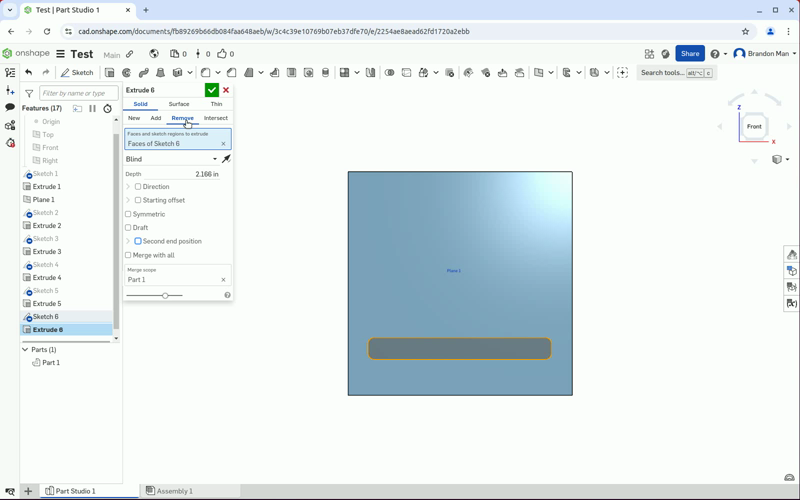
key(space)
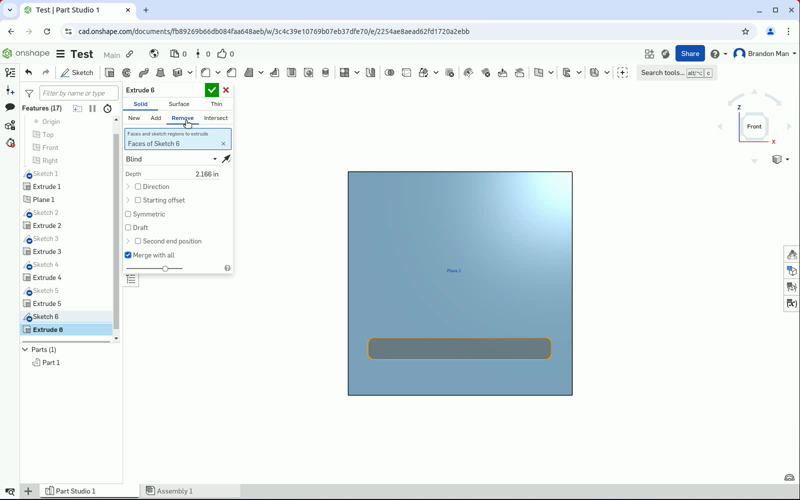
key(enter)
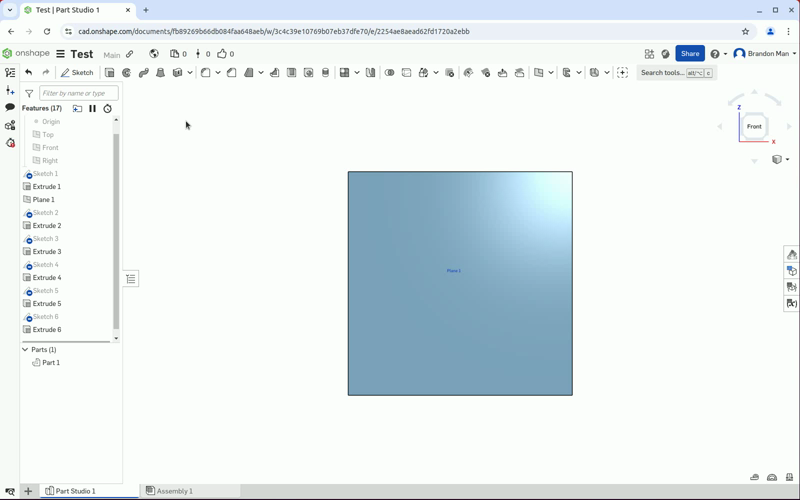
key(shift+h)
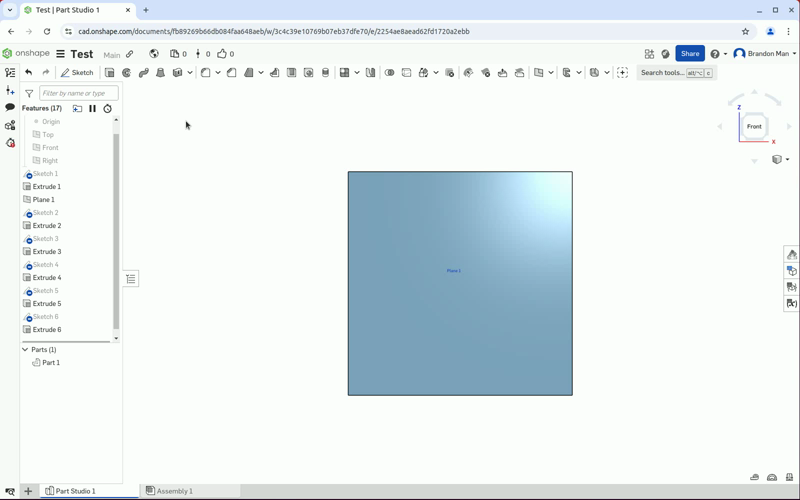
key(shift+h)
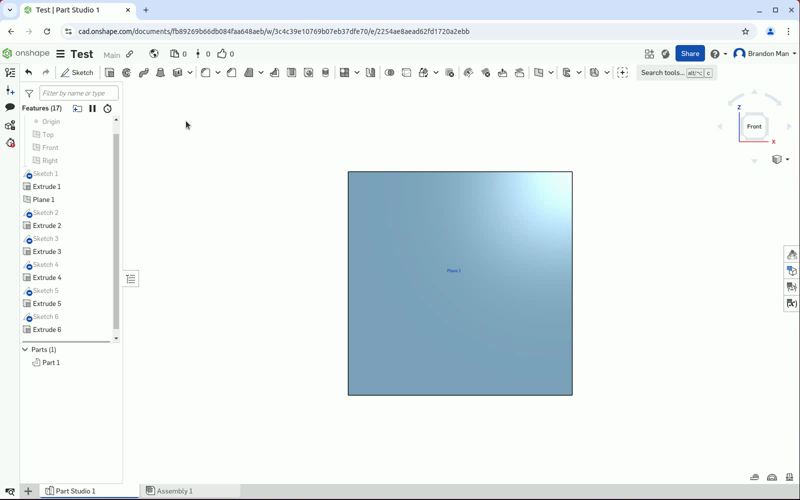
mouse_move(69, 176)
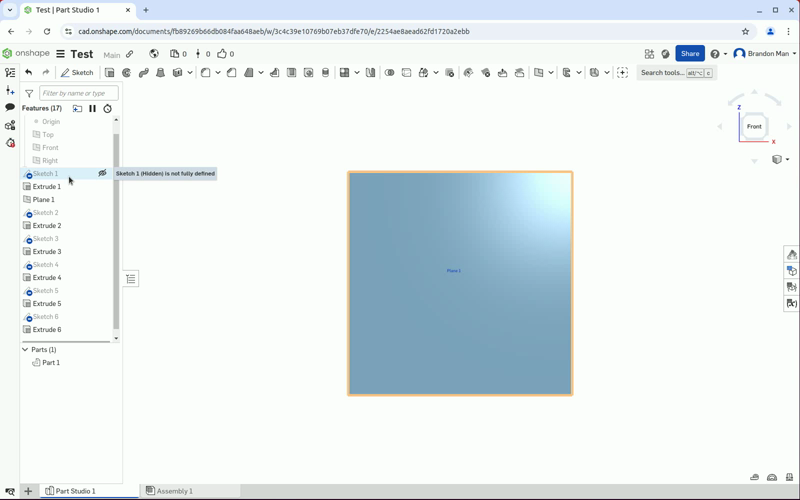
click(69, 176)
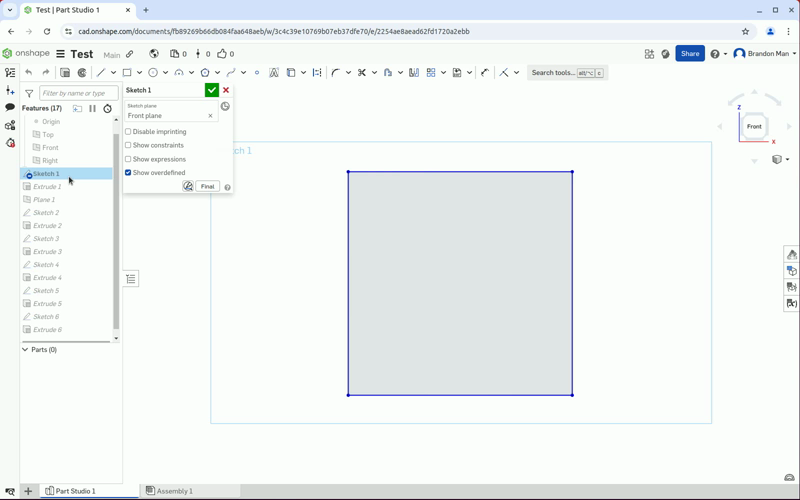
mouse_move(229, 92)
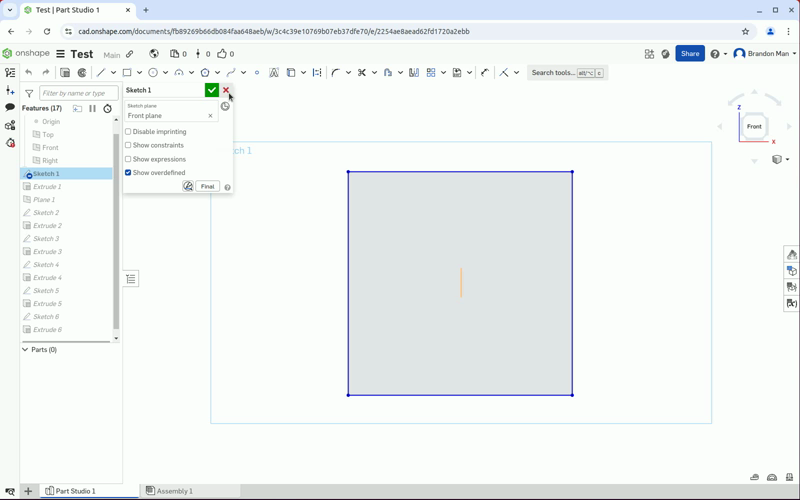
click(229, 92)
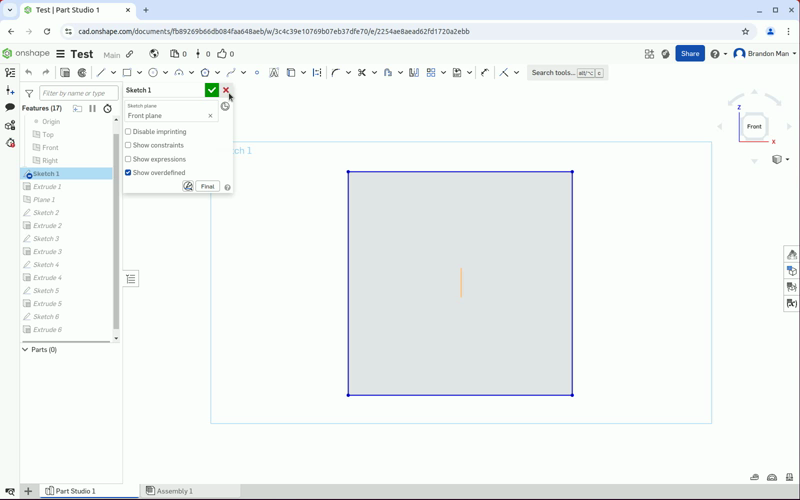
key(shift+s)
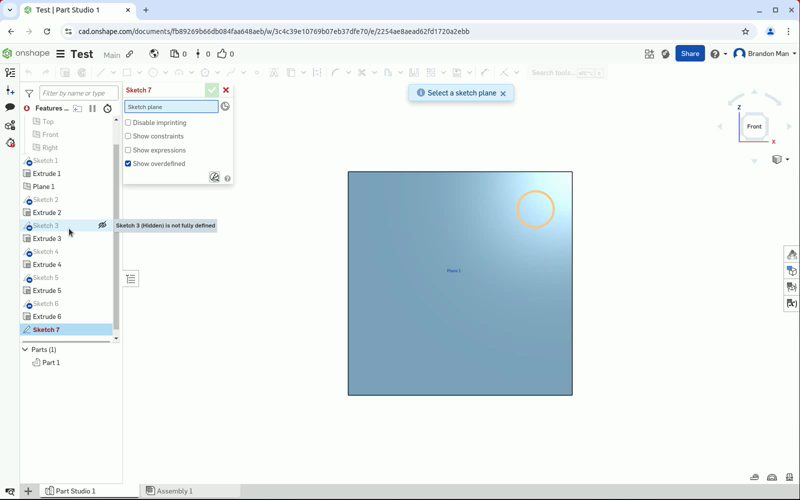
scroll(3)
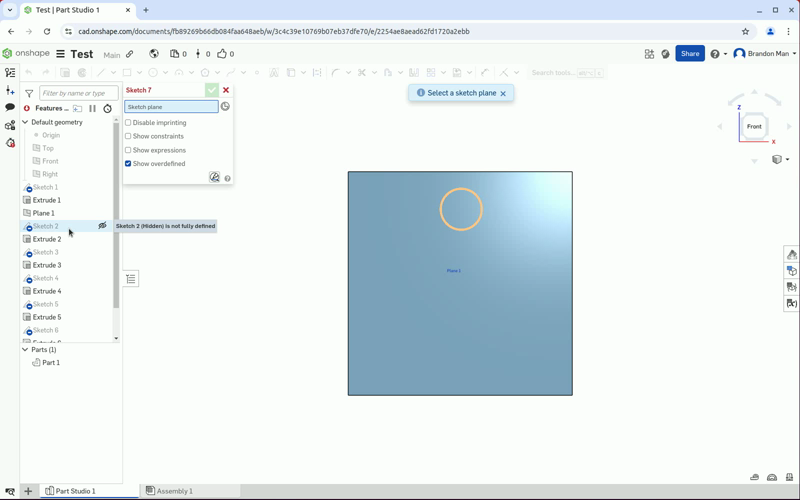
mouse_move(69, 163)
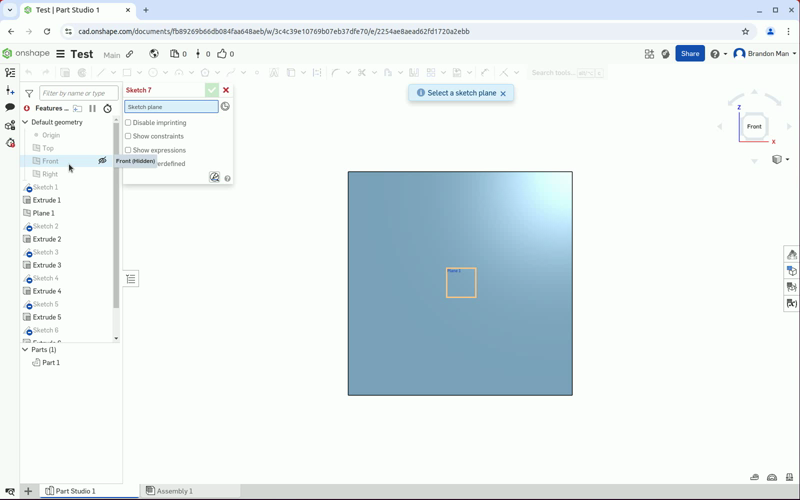
click(69, 163)
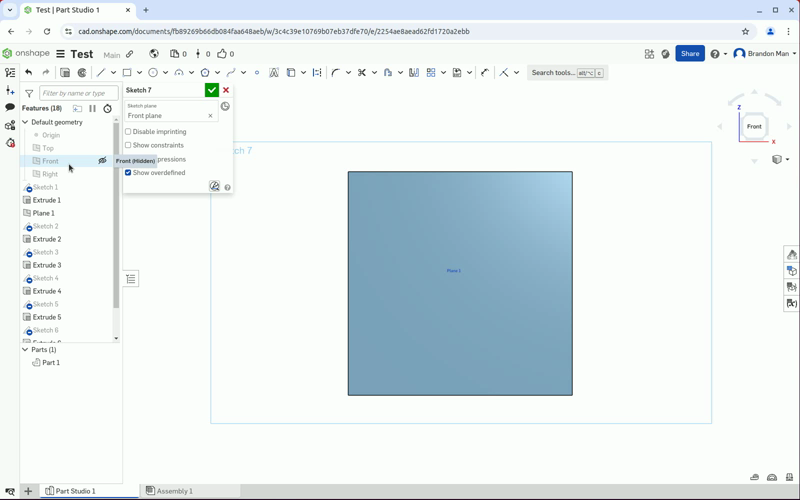
mouse_move(73, 352)
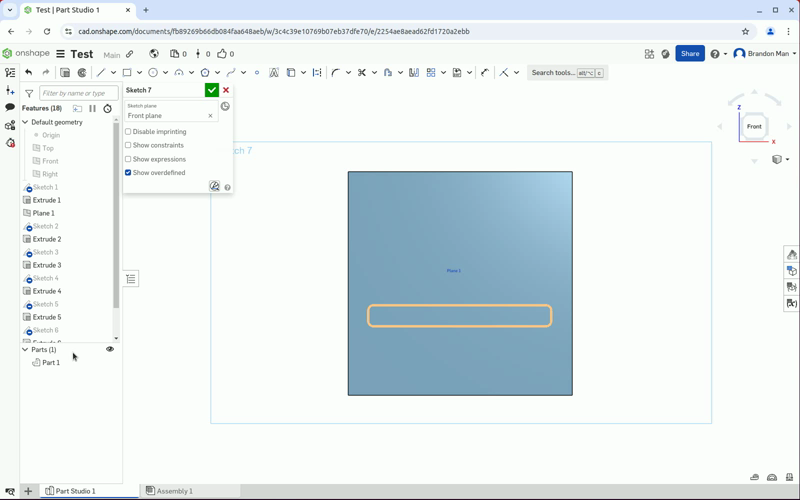
key(y)
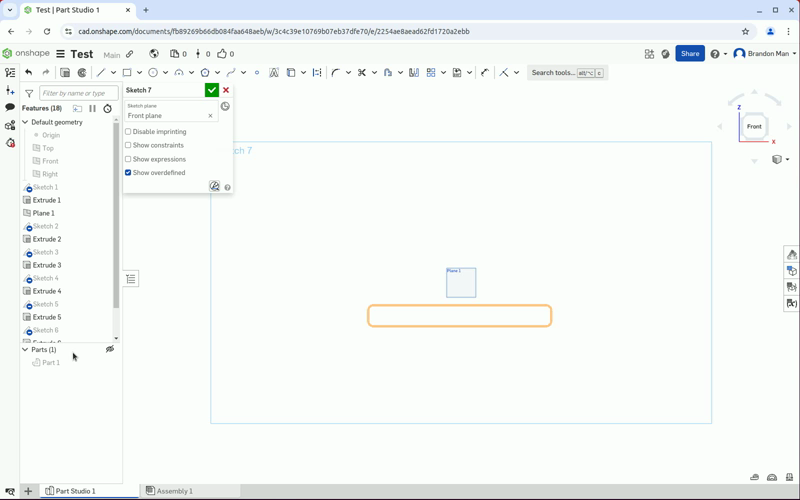
key(l)
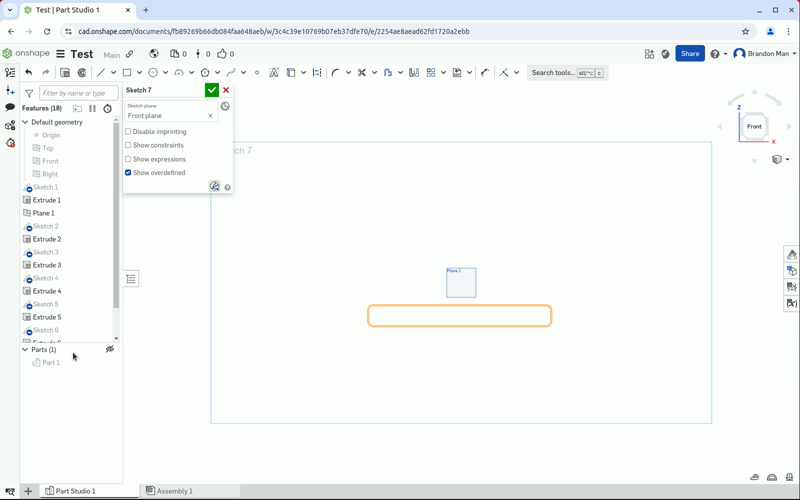
key_down(shift)
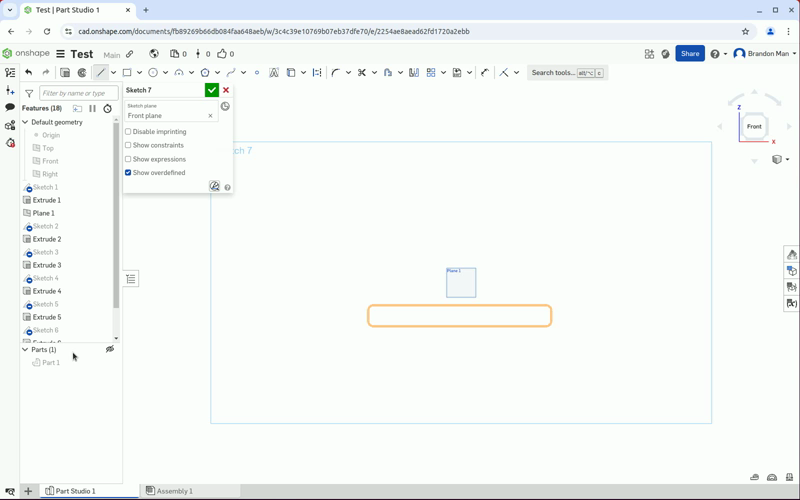
mouse_move(348, 395)
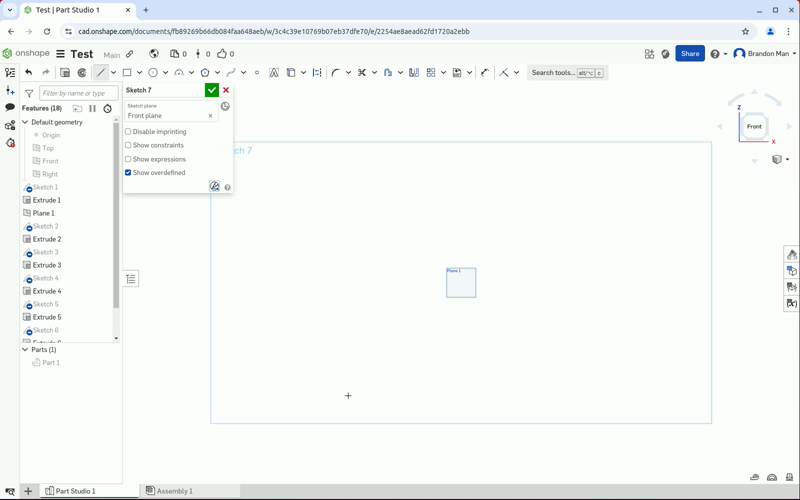
click(348, 395)
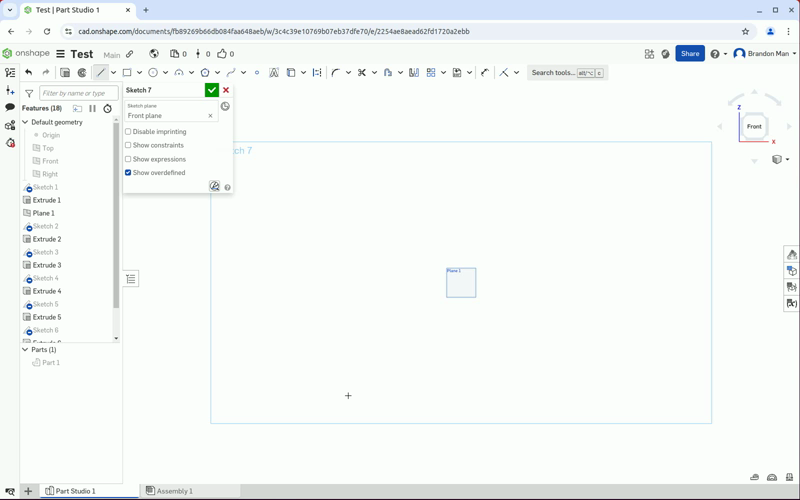
key_up(shift)
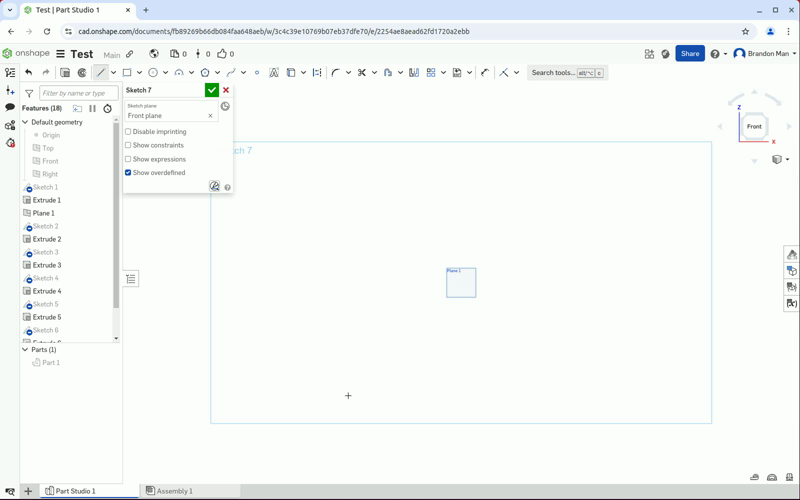
key_down(shift)
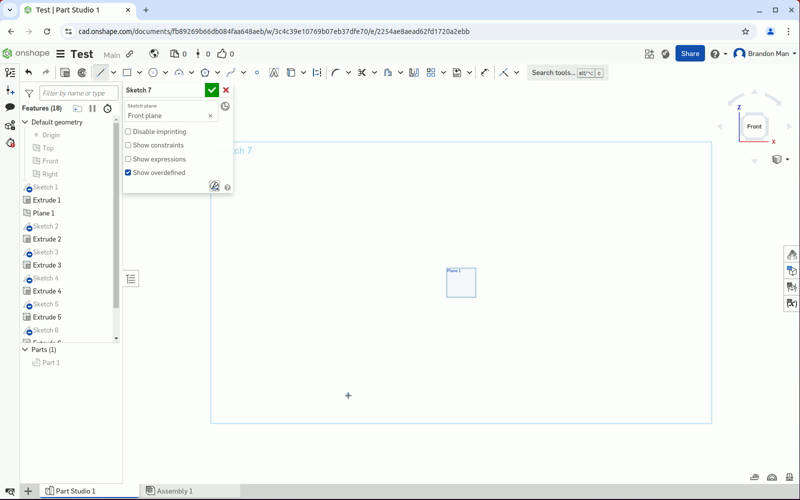
mouse_move(572, 395)
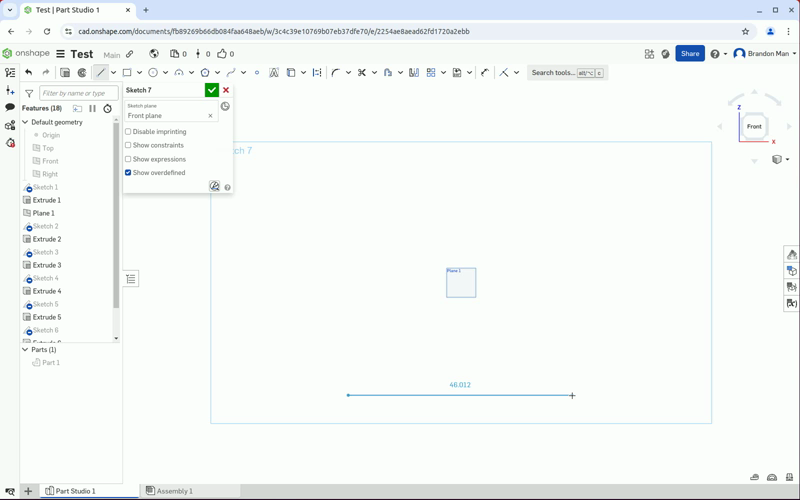
click(572, 395)
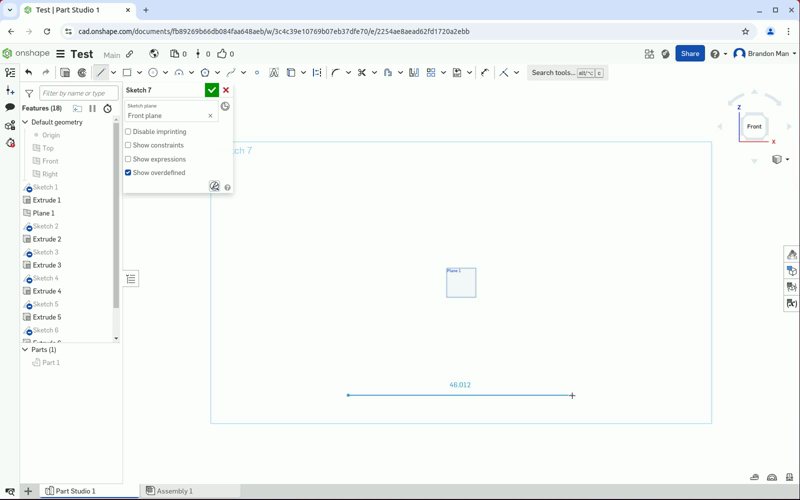
key_up(shift)
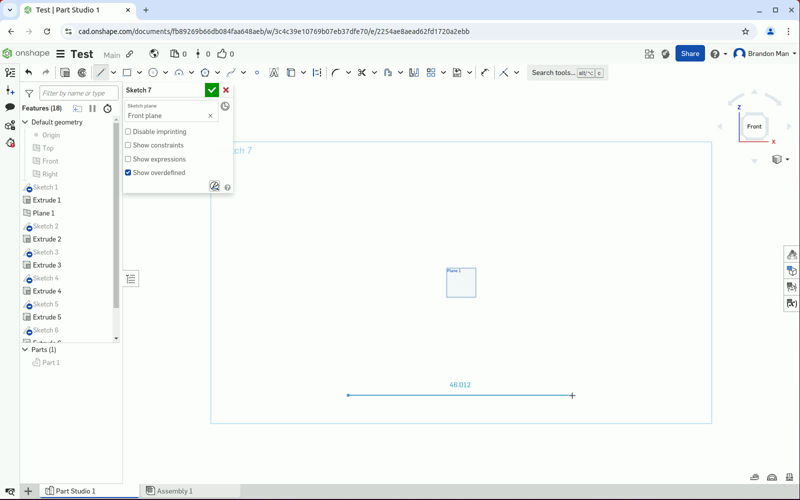
key_down(shift)
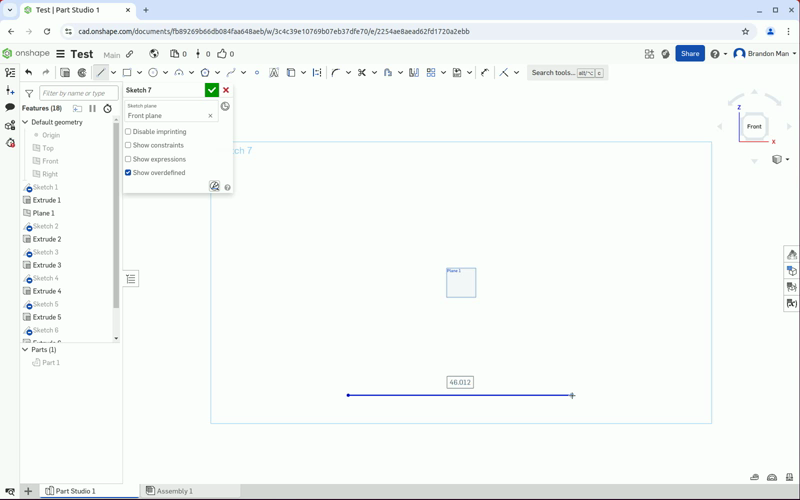
mouse_move(572, 171)
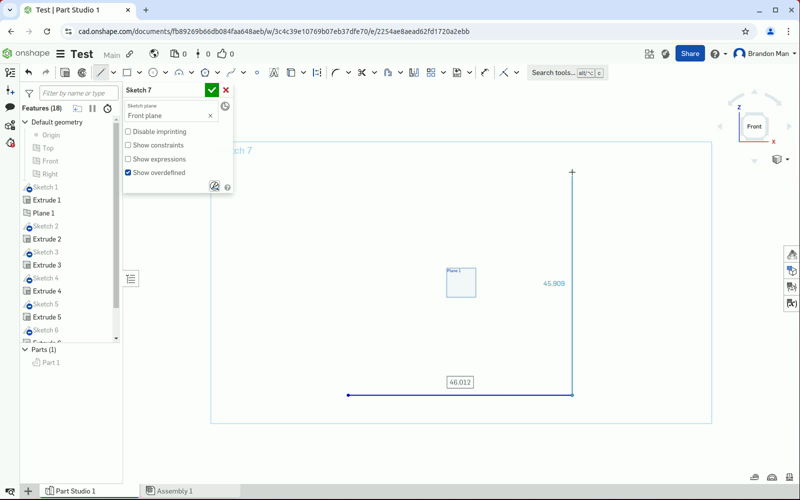
click(572, 171)
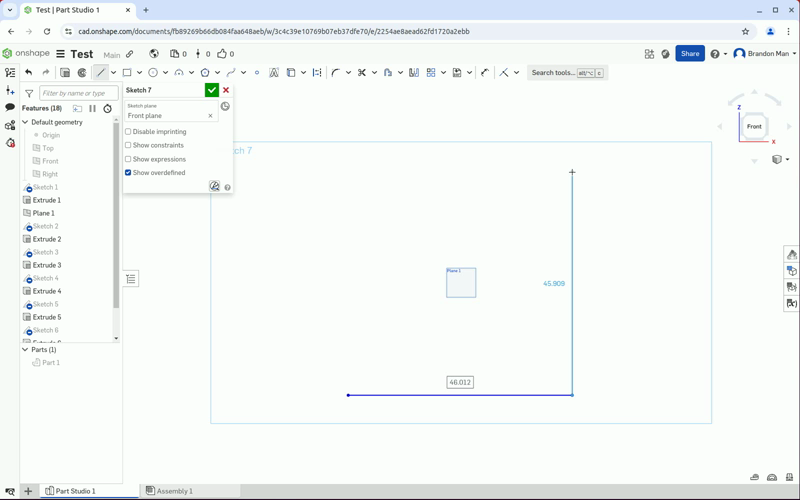
key_up(shift)
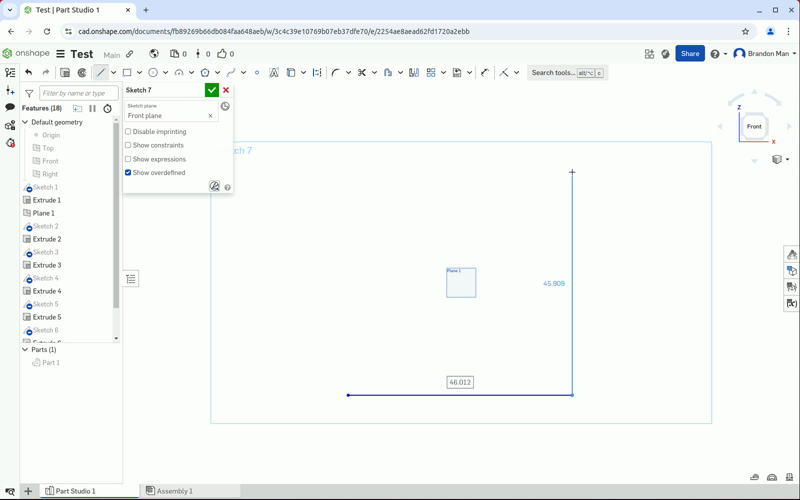
key_down(shift)
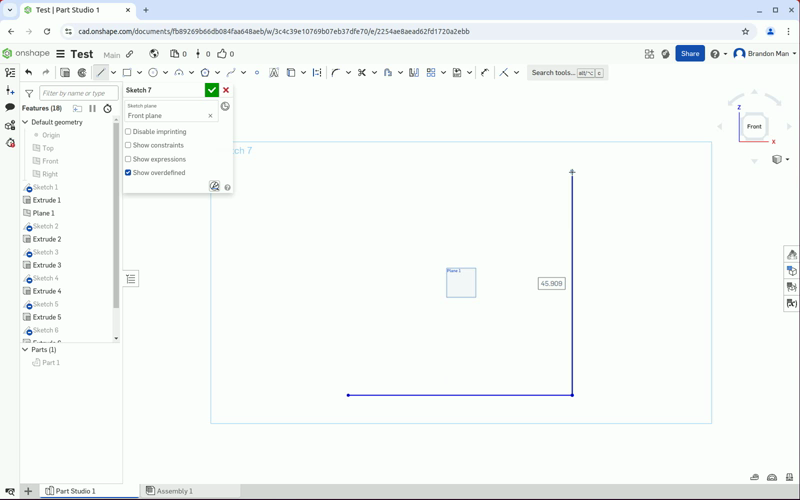
mouse_move(348, 171)
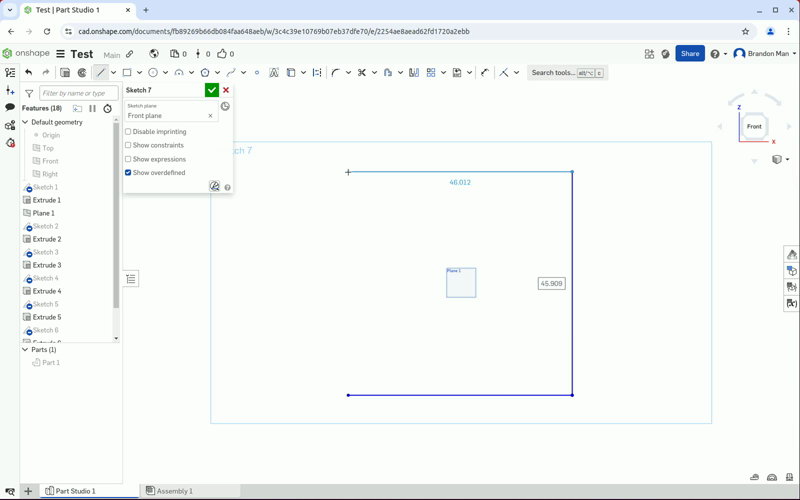
click(348, 171)
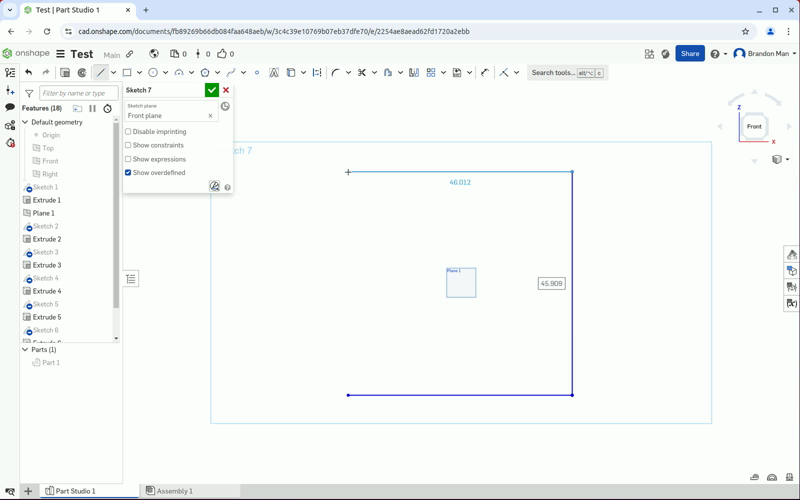
key_up(shift)
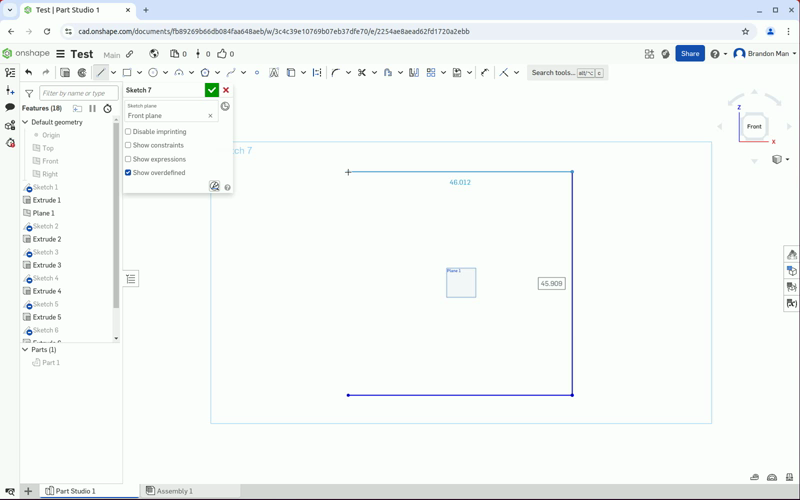
key_down(shift)
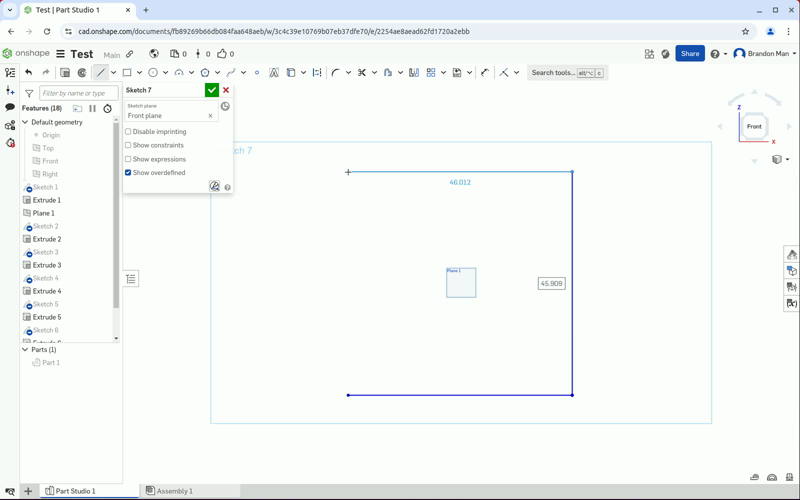
mouse_move(348, 395)
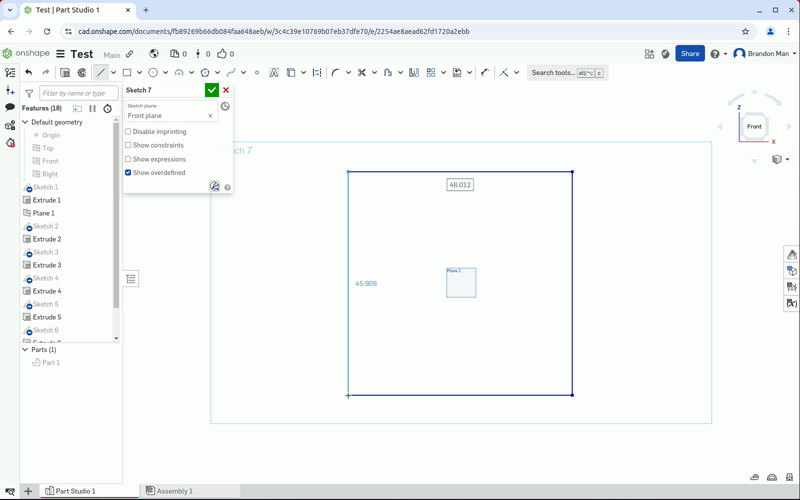
key_up(shift)
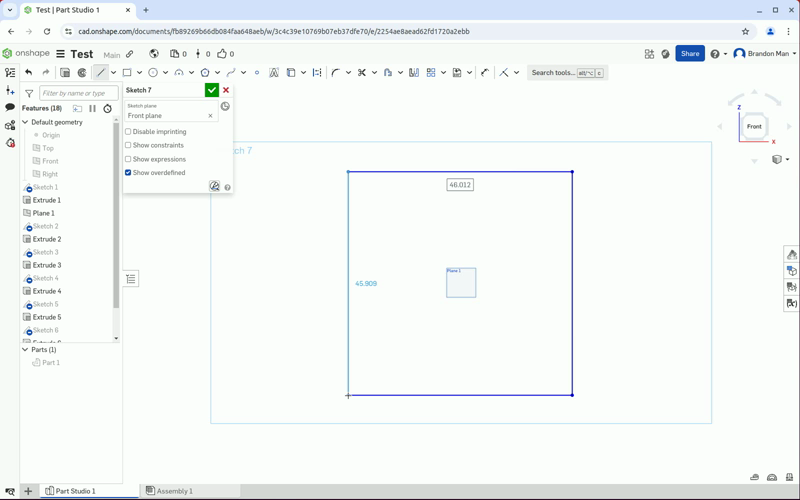
click(348, 395)
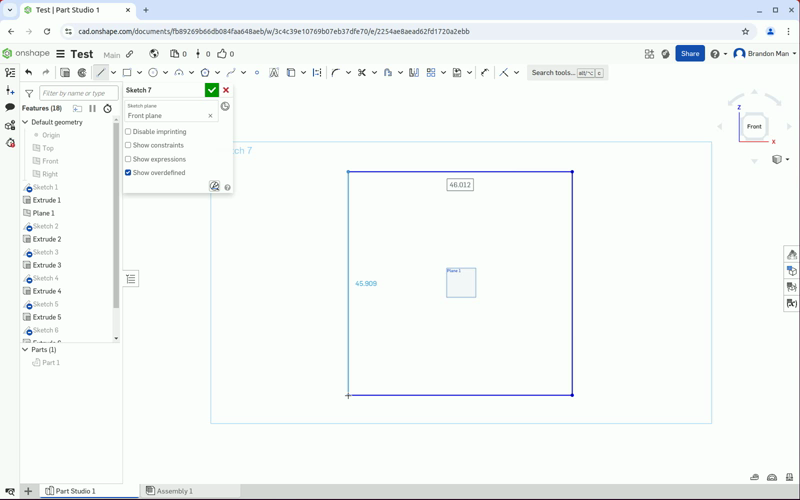
key(esc)
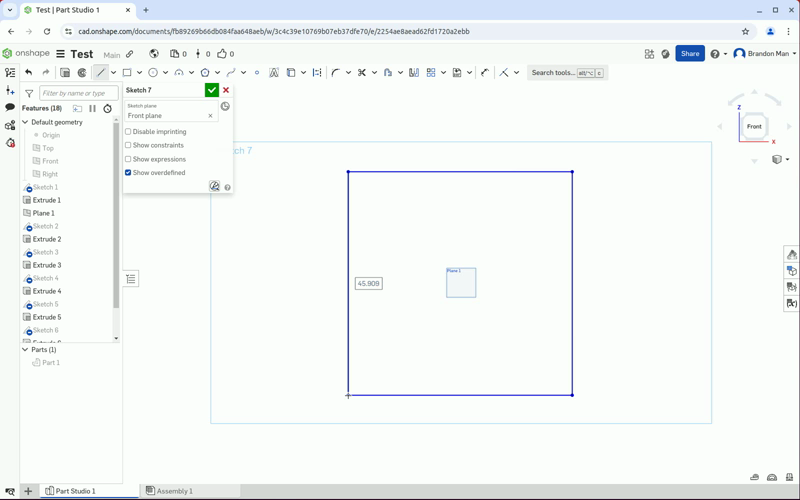
mouse_move(496, 289)
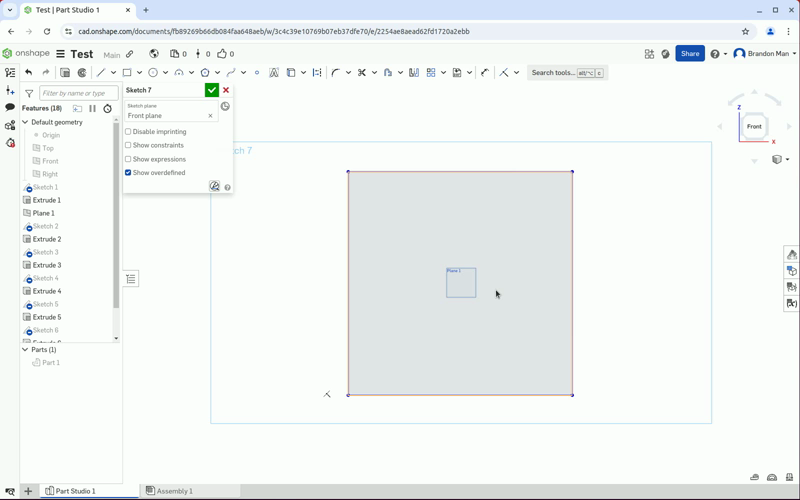
click(496, 289)
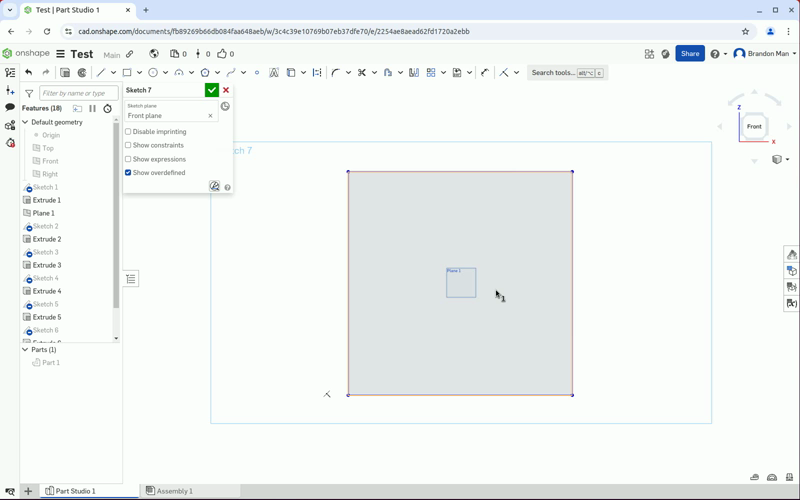
mouse_move(73, 352)
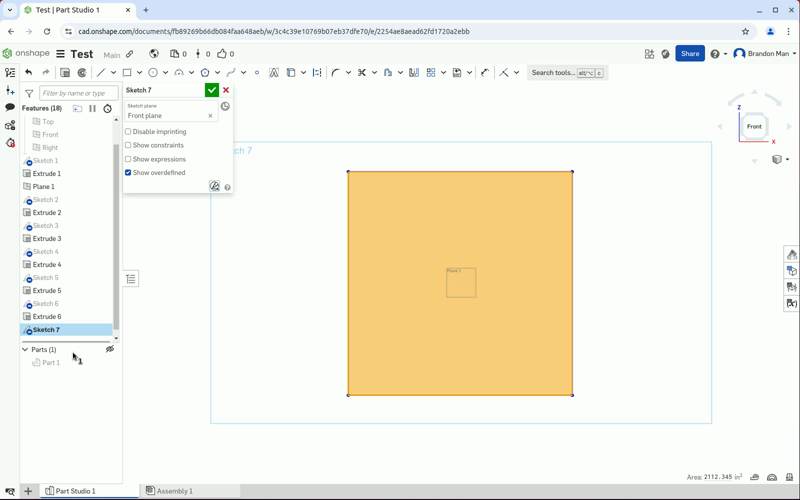
key(shift+y)
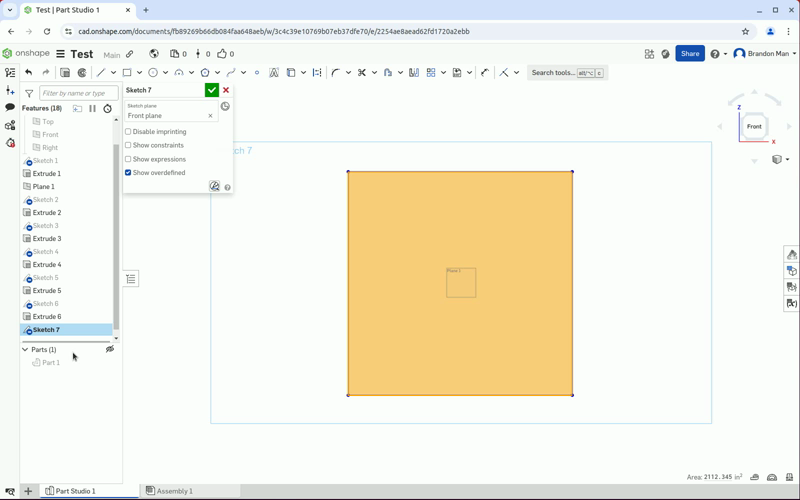
key(shift+e)
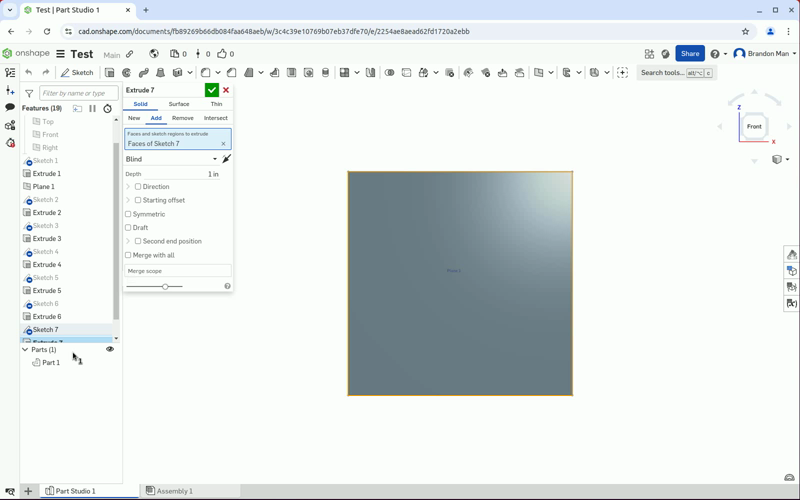
mouse_move(143, 106)
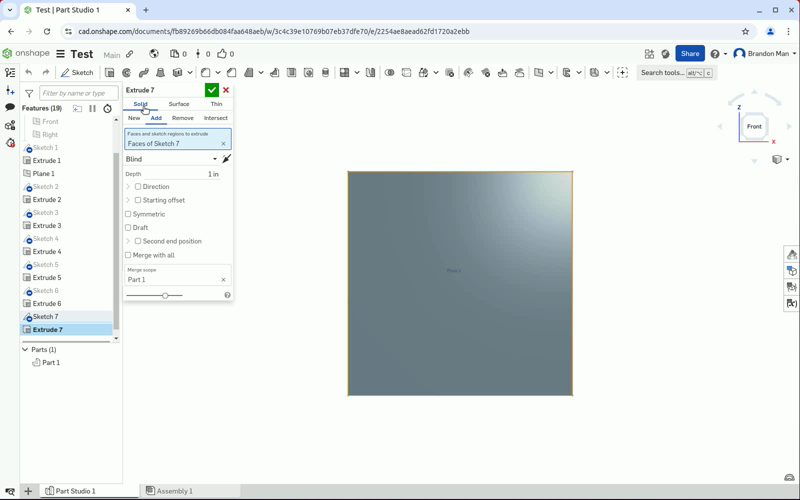
click(143, 106)
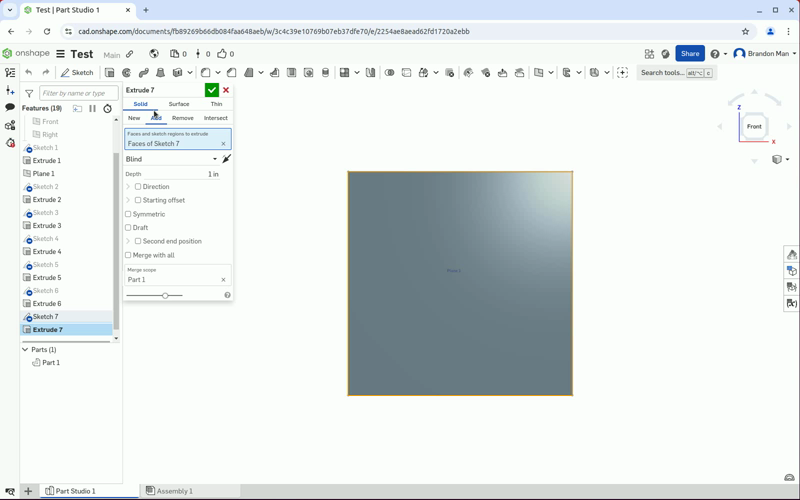
mouse_move(186, 120)
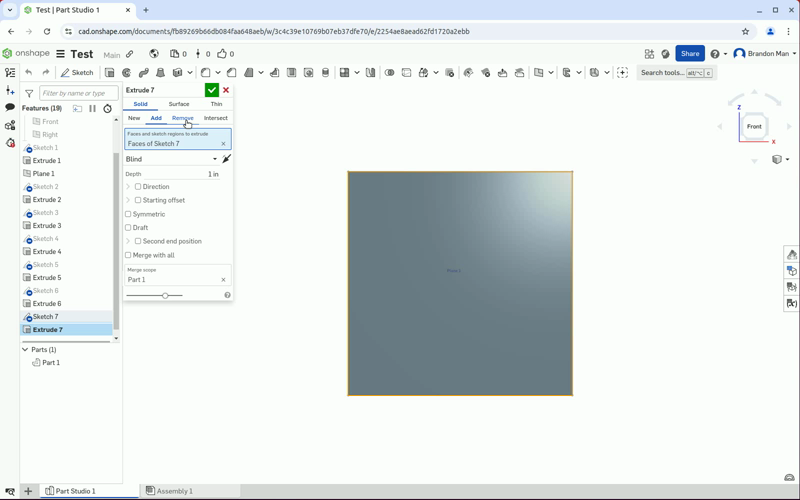
click(186, 120)
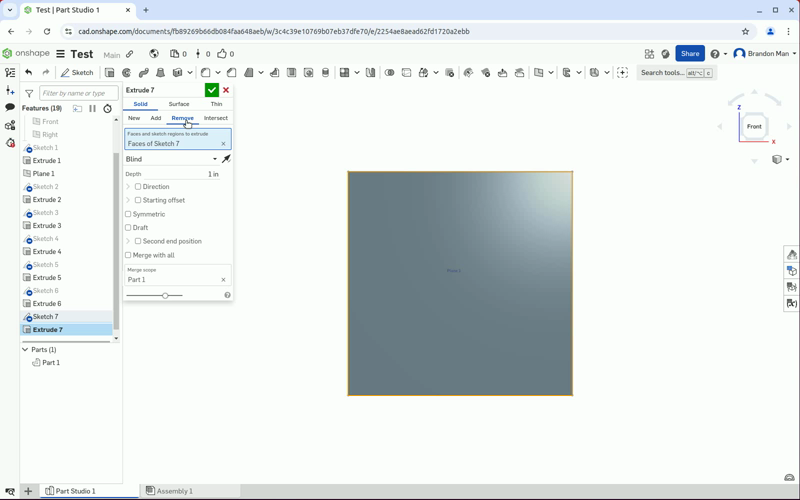
key(tab, 4)
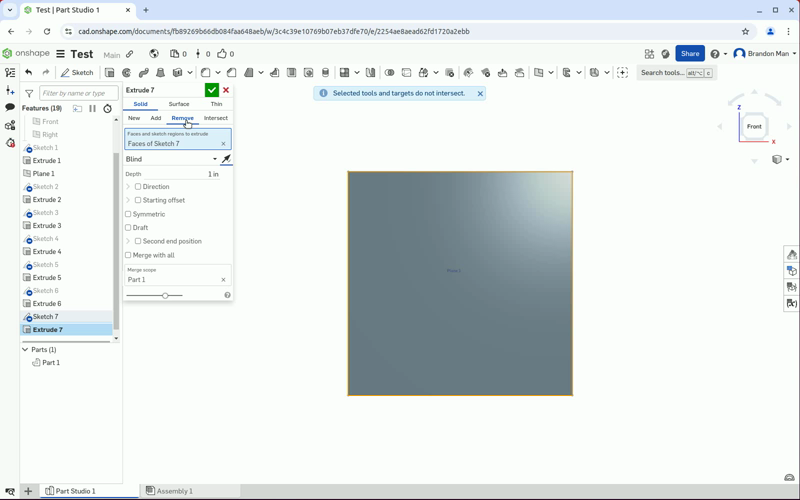
text(-0.722)
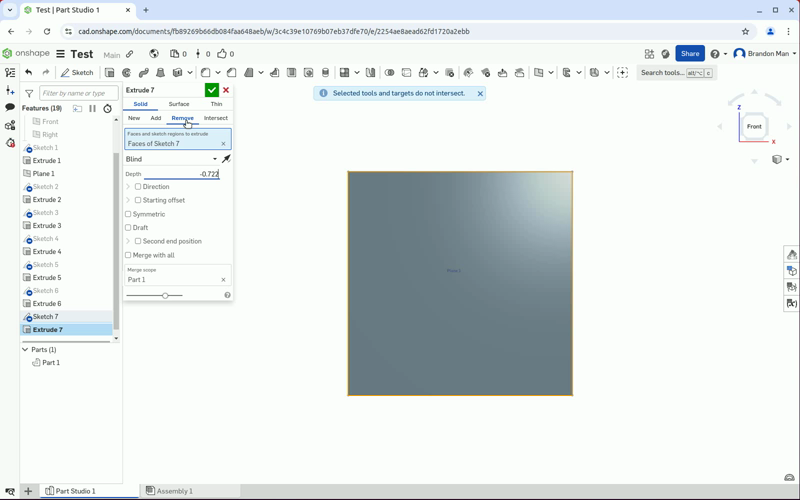
key(tab, 6)
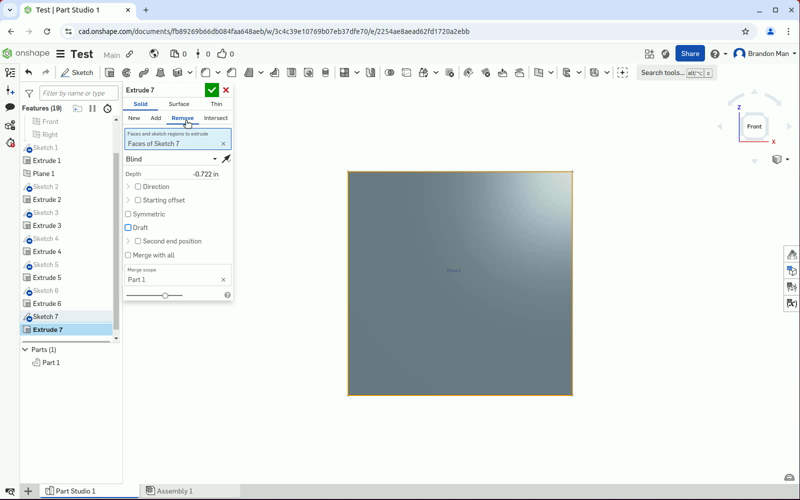
key(space)
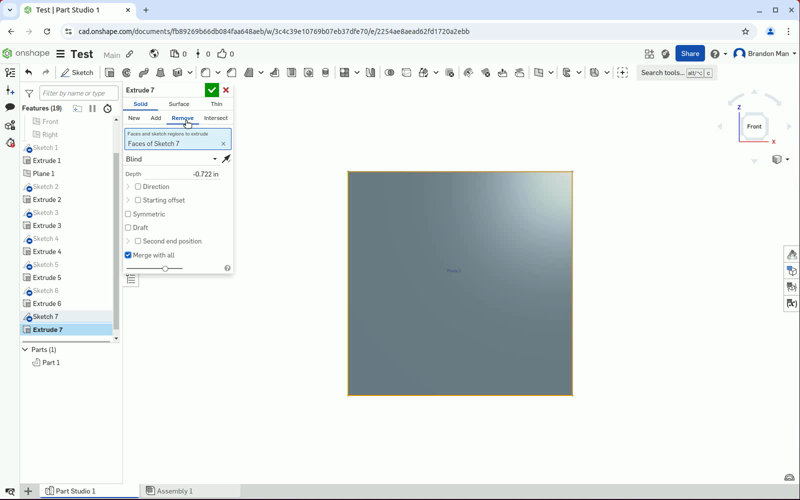
key(enter)
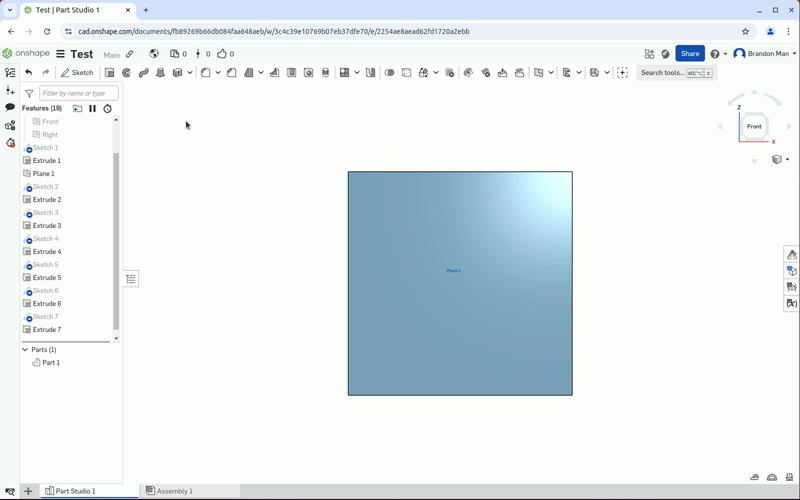
key(shift+h)
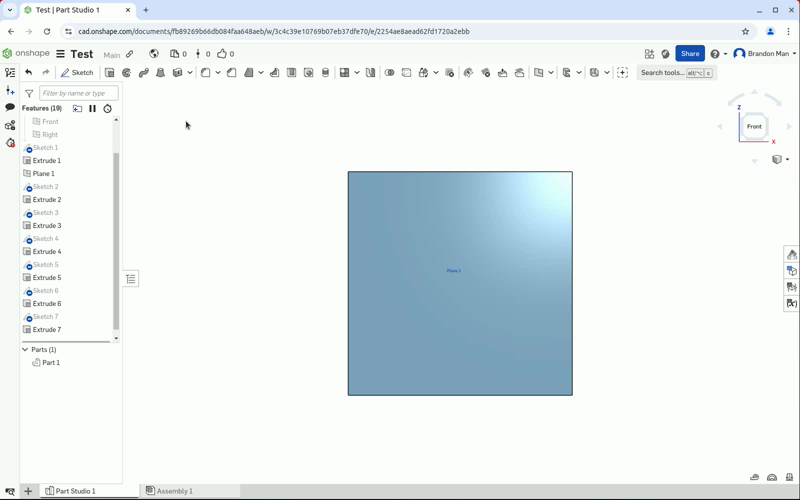
key(shift+h)
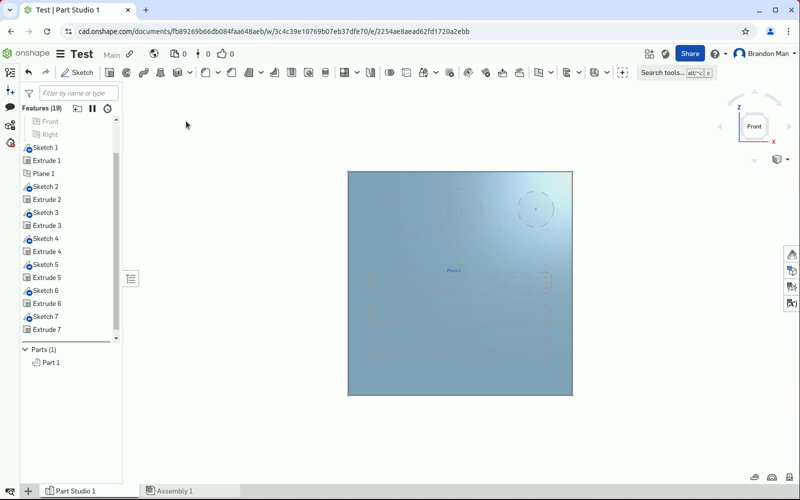
key(shift+7)
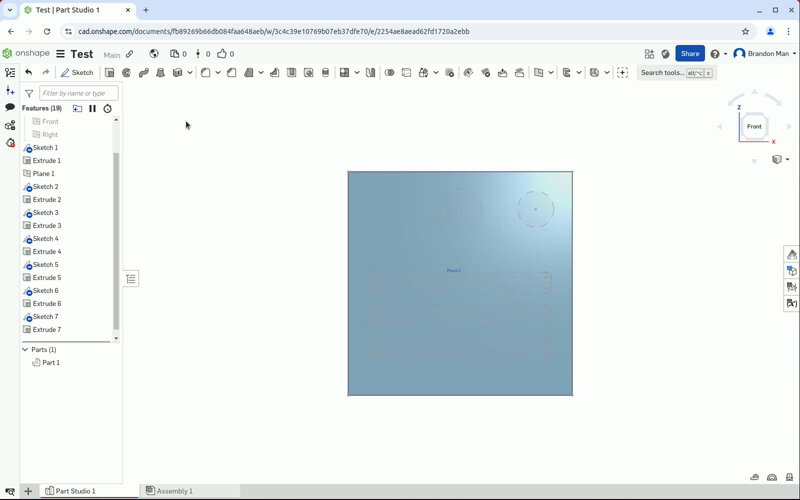
key(left, 2)
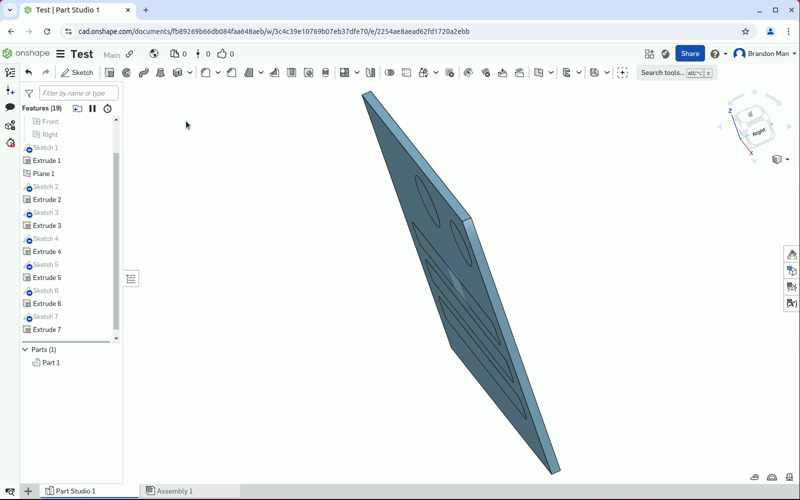
key(down, 2)
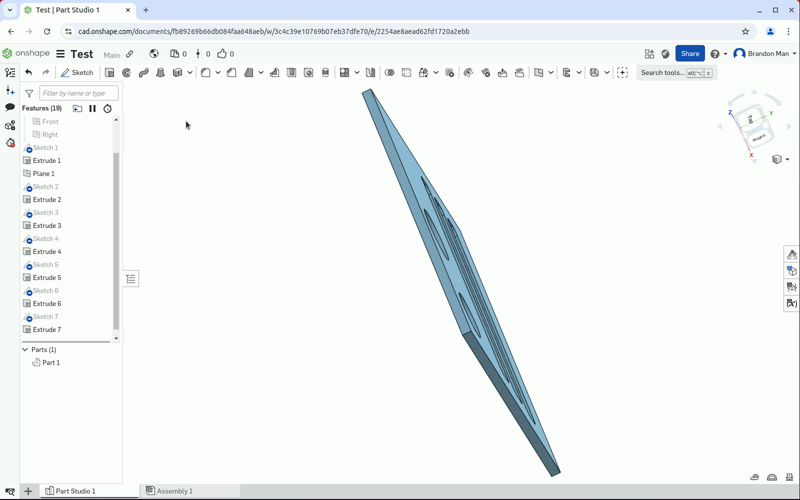
key(up, 2)
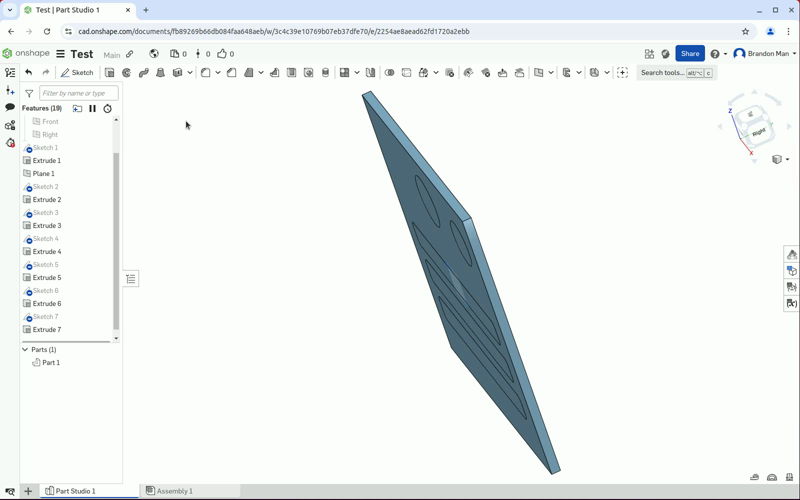
key(right, 2)
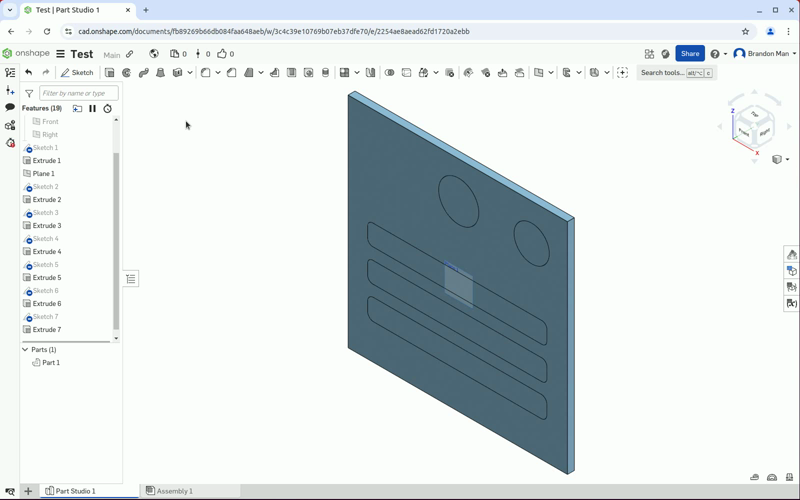
mouse_move(69, 150)
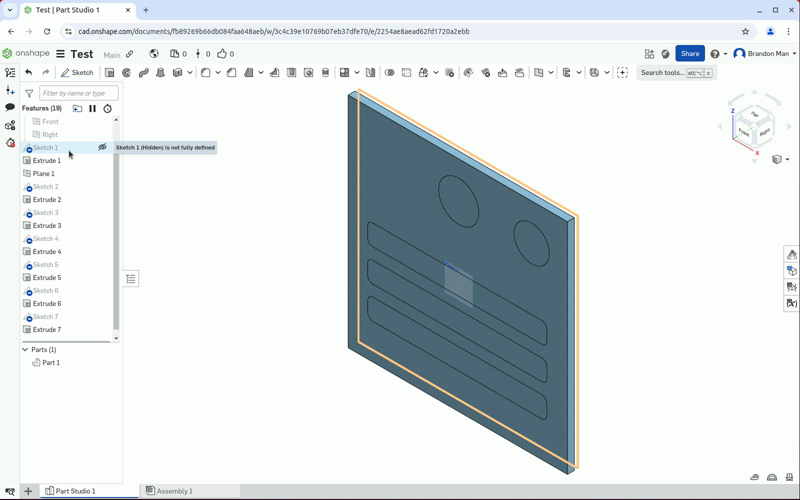
click(69, 150)